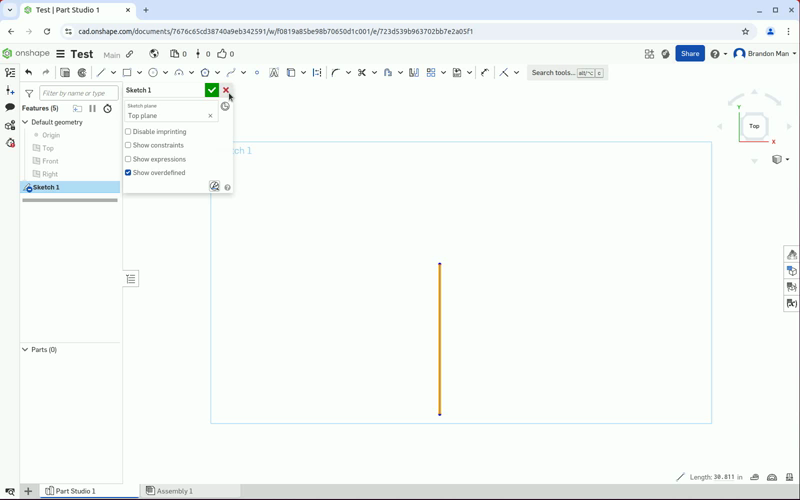
key(shift+h)
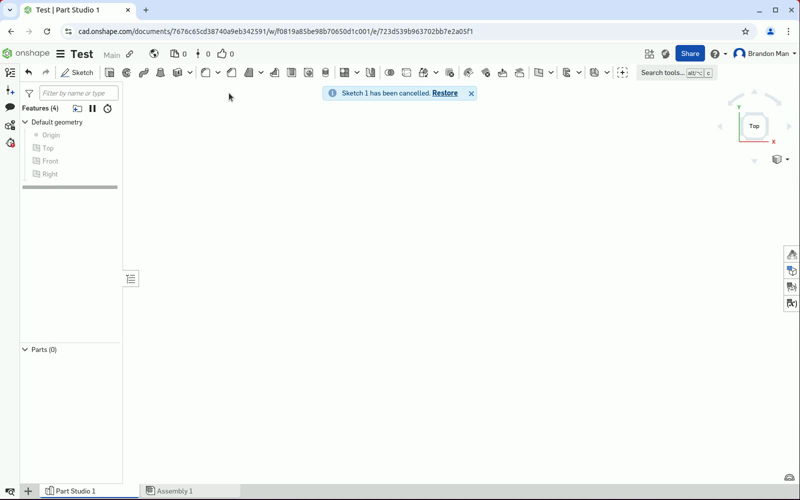
mouse_move(73, 352)
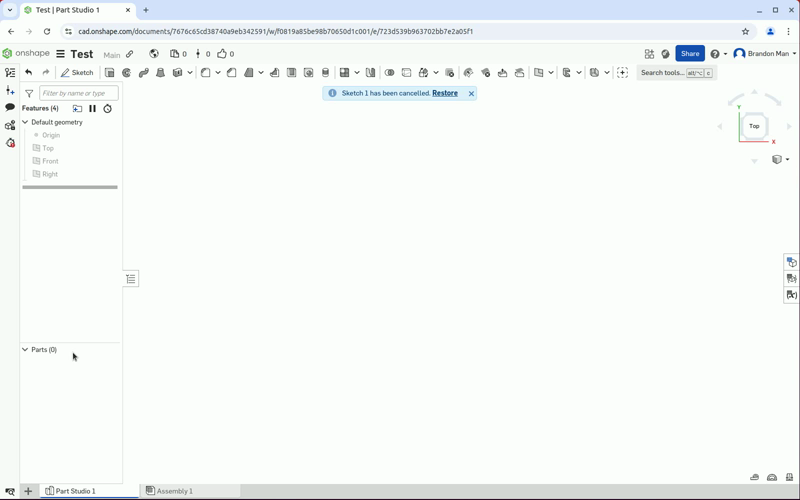
key(y)
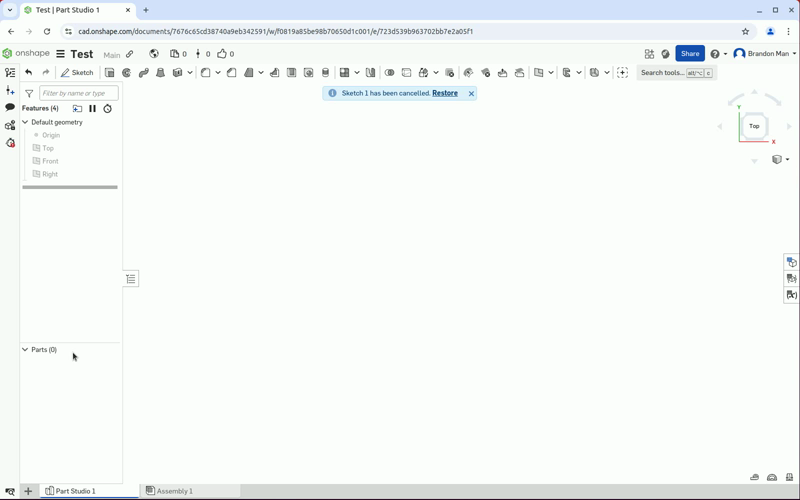
key(shift+p)
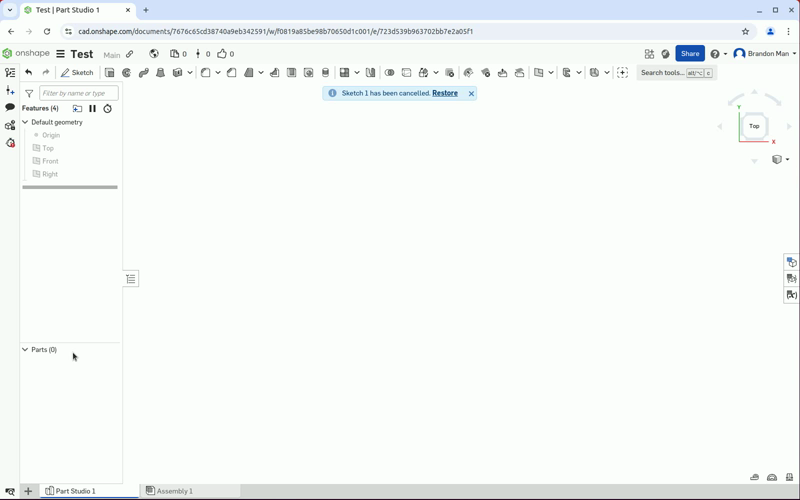
key(space)
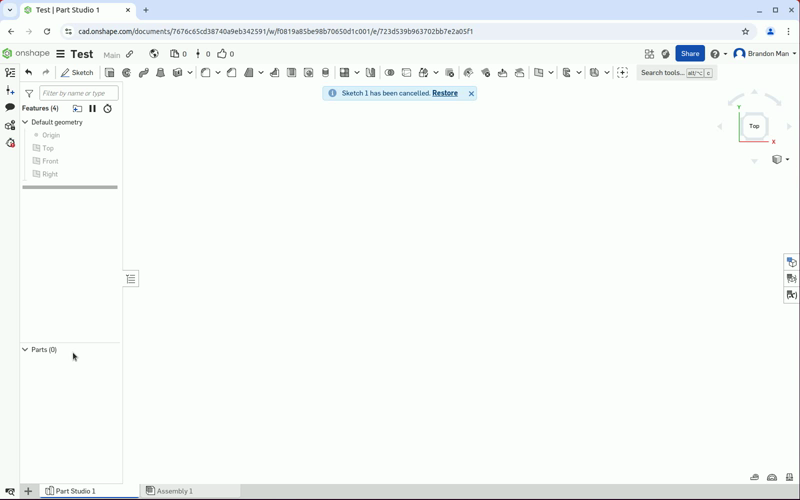
key_down(shift)
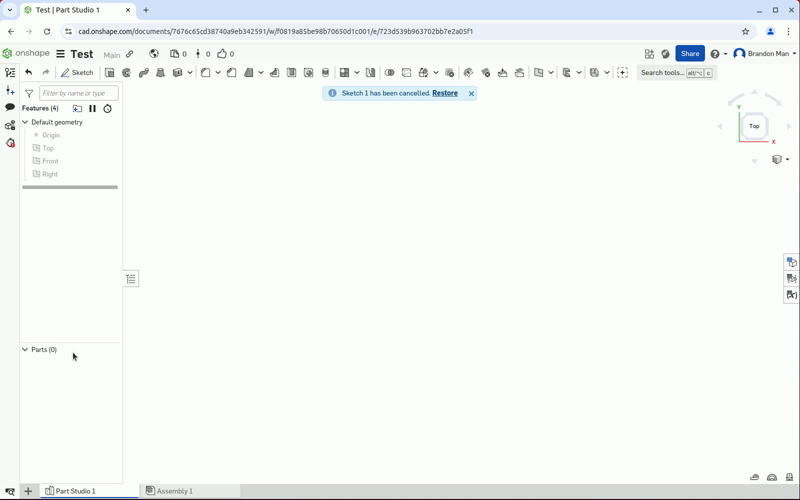
key(up)
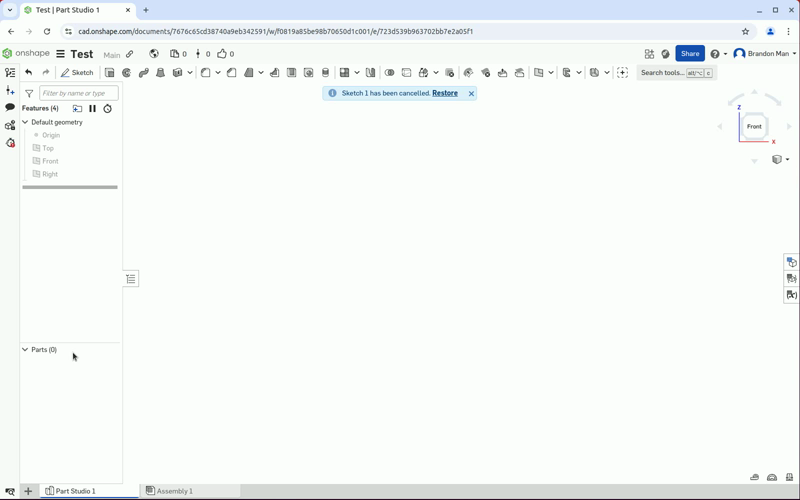
key_up(shift)
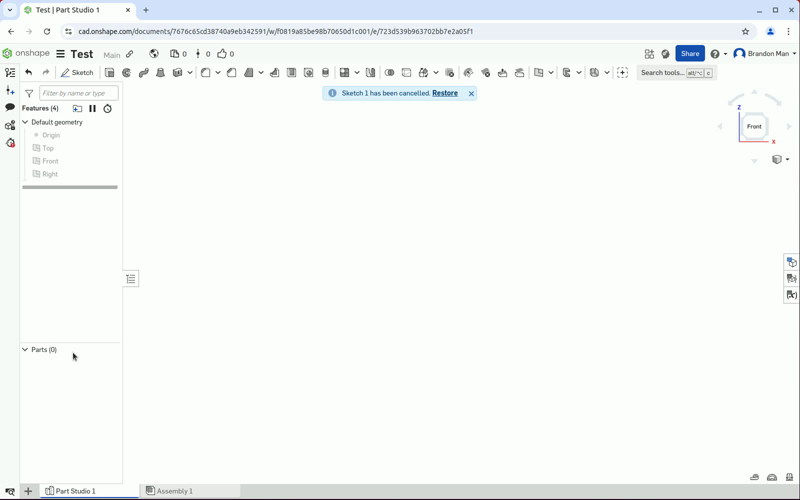
mouse_move(73, 352)
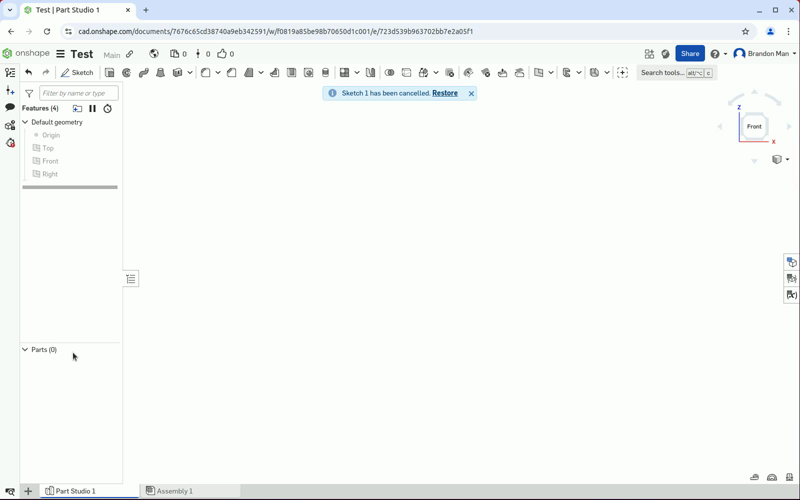
key(shift+y)
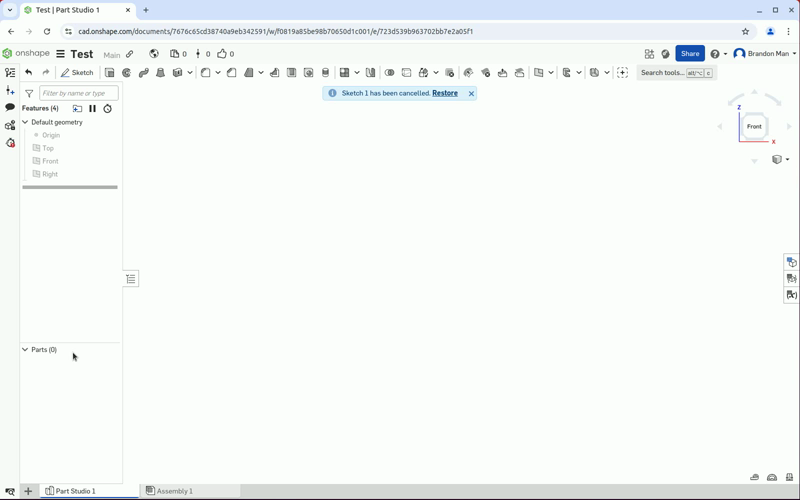
key(shift+s)
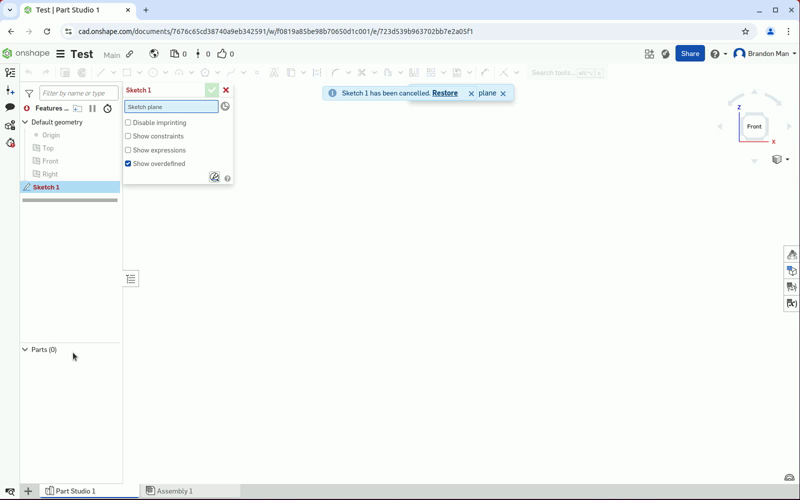
mouse_move(73, 163)
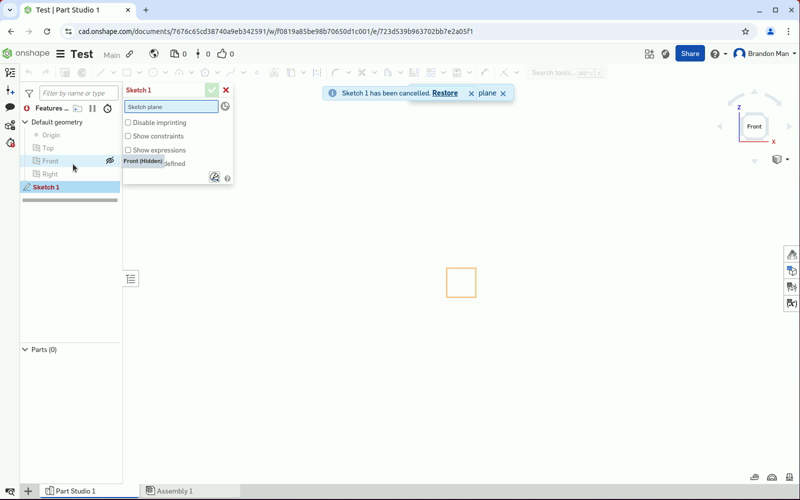
click(73, 163)
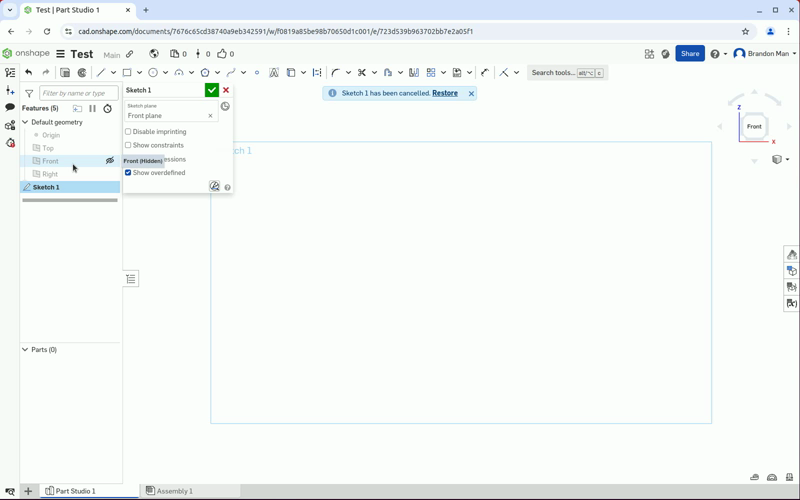
mouse_move(73, 352)
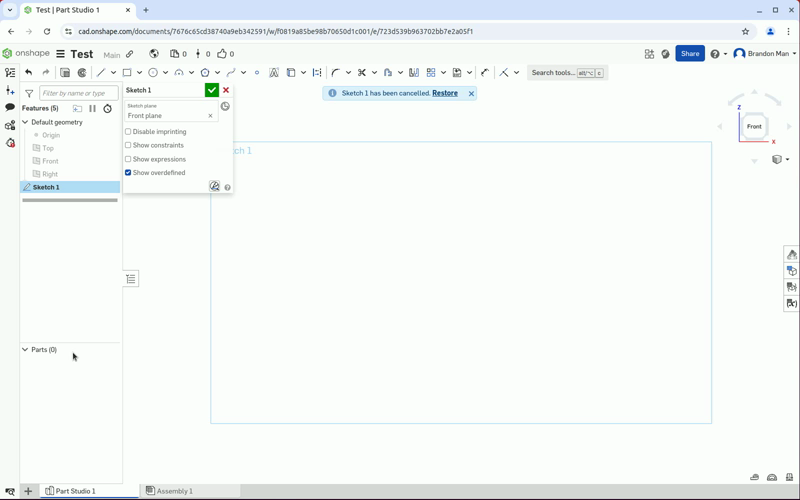
key(y)
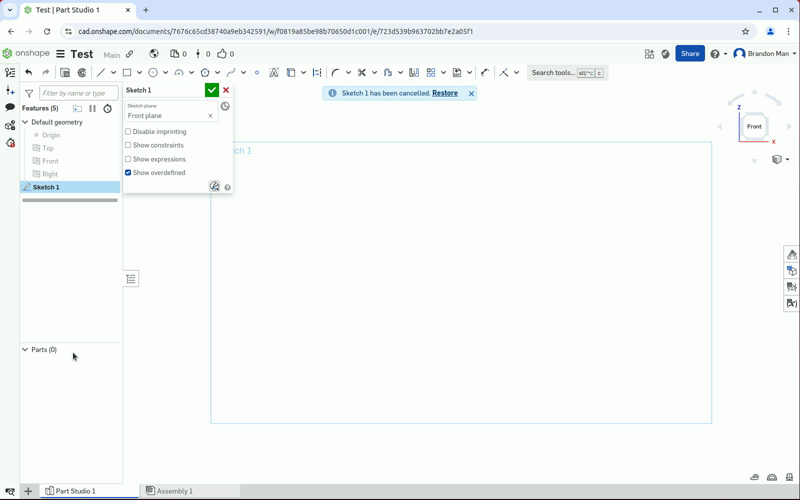
key(c)
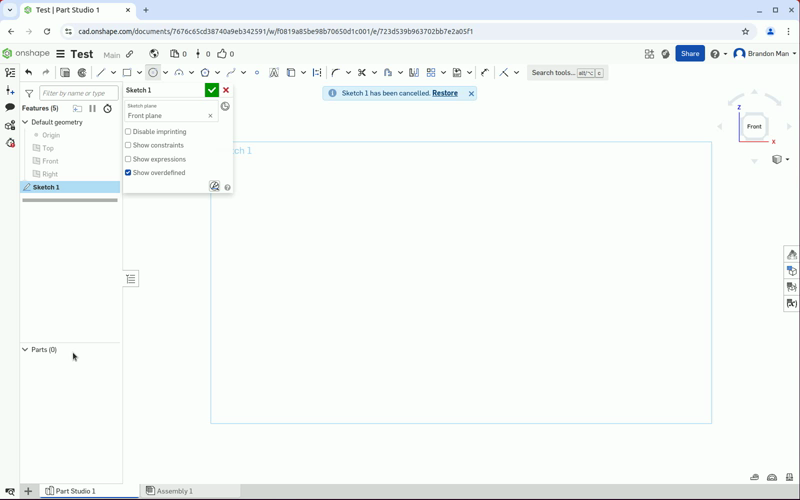
key_down(shift)
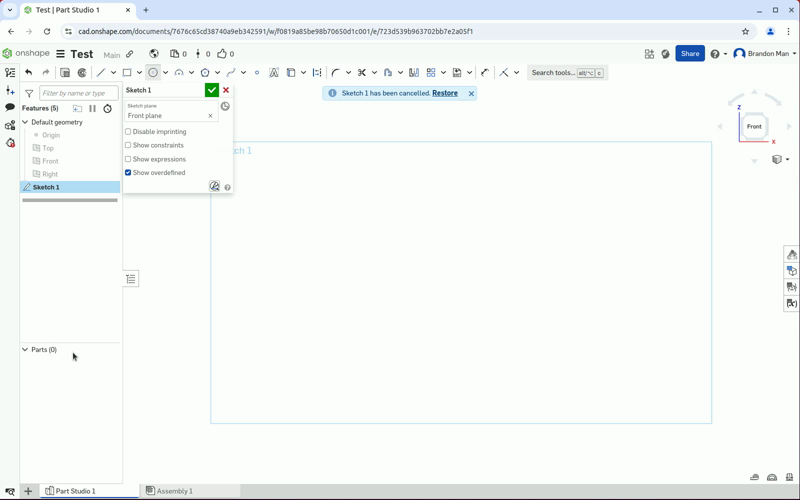
mouse_move(461, 282)
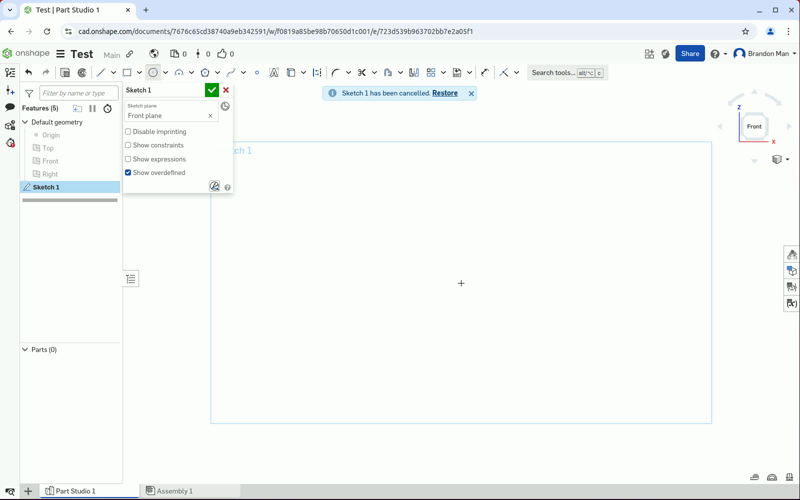
click(461, 282)
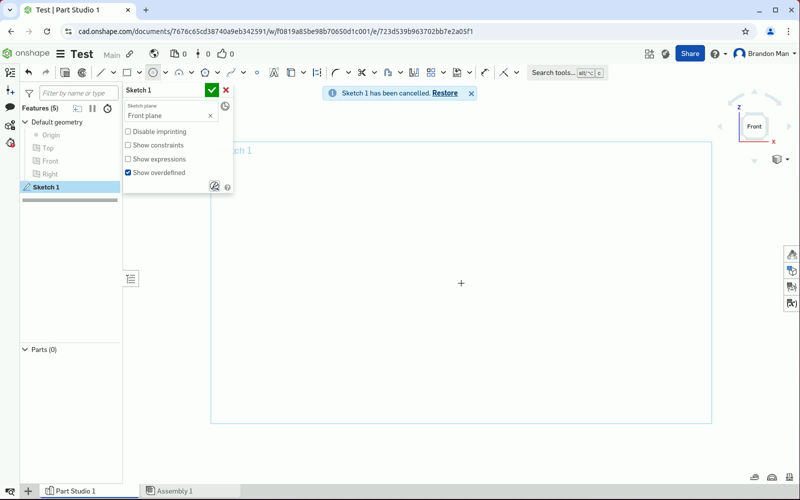
key_up(shift)
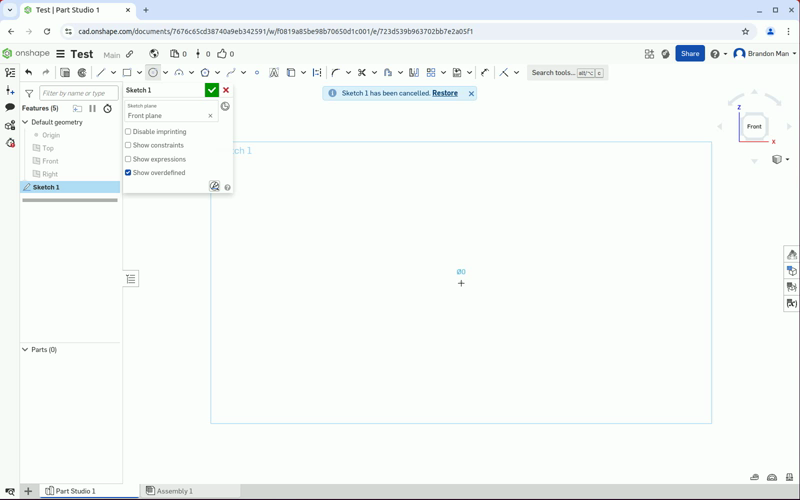
mouse_move(463, 282)
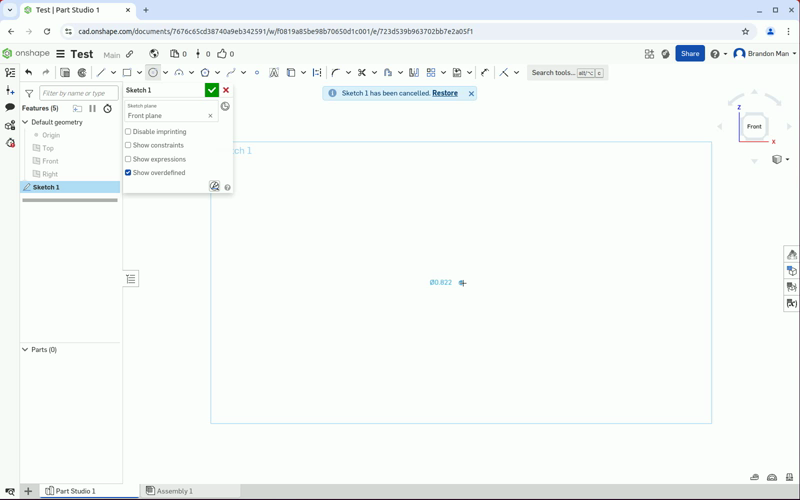
scroll(6)
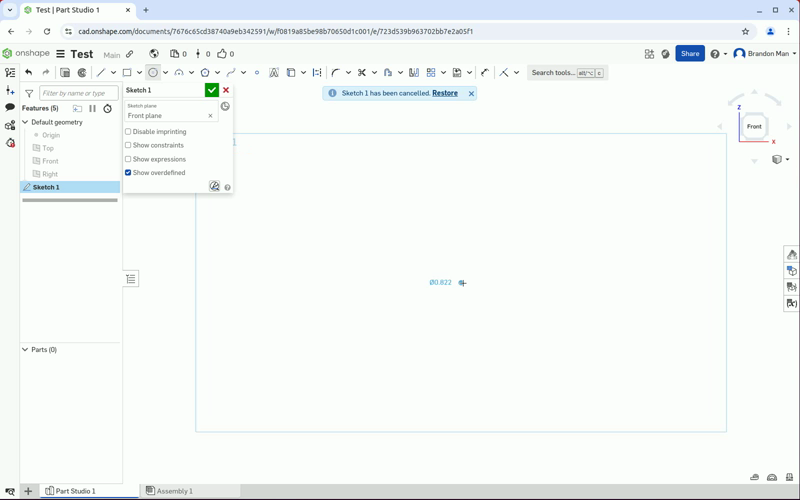
scroll(6)
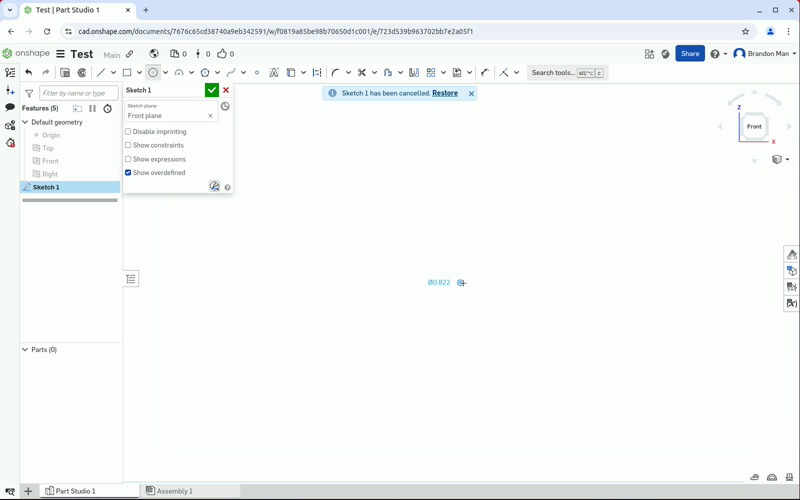
scroll(6)
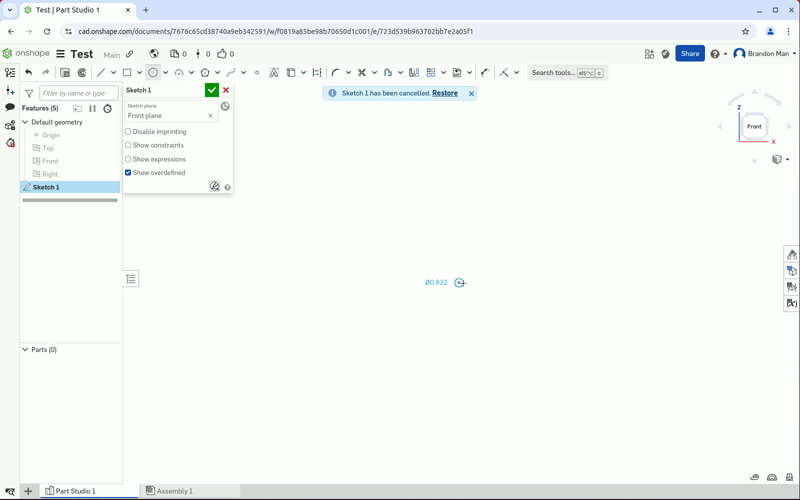
scroll(6)
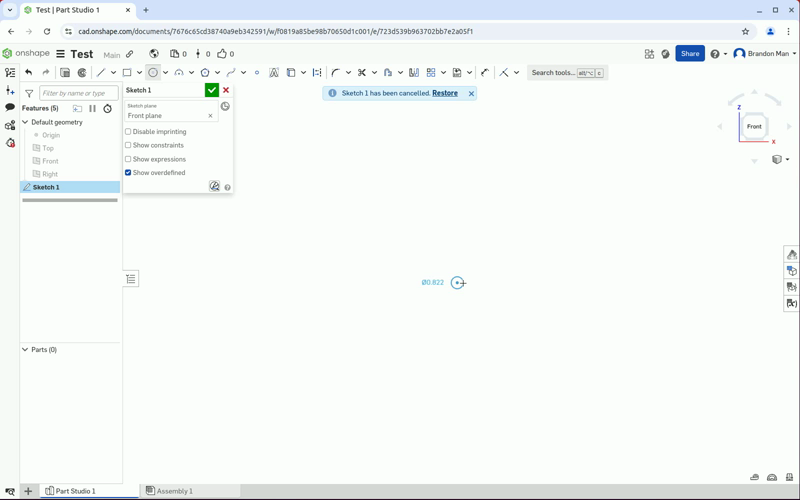
scroll(6)
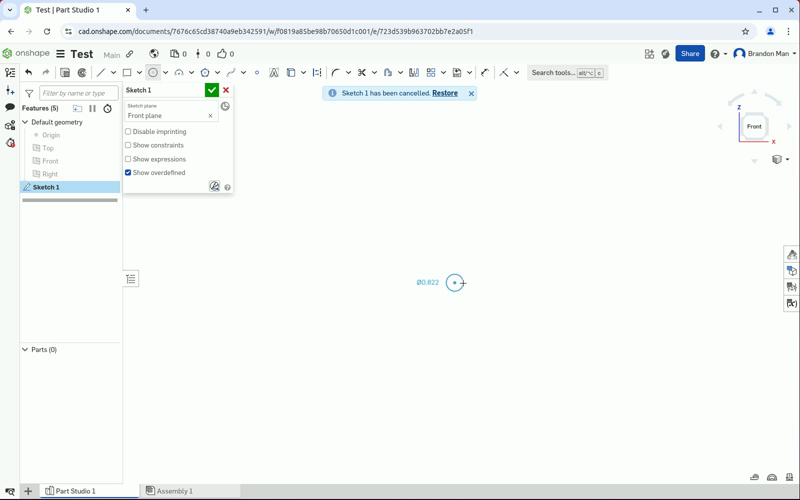
scroll(6)
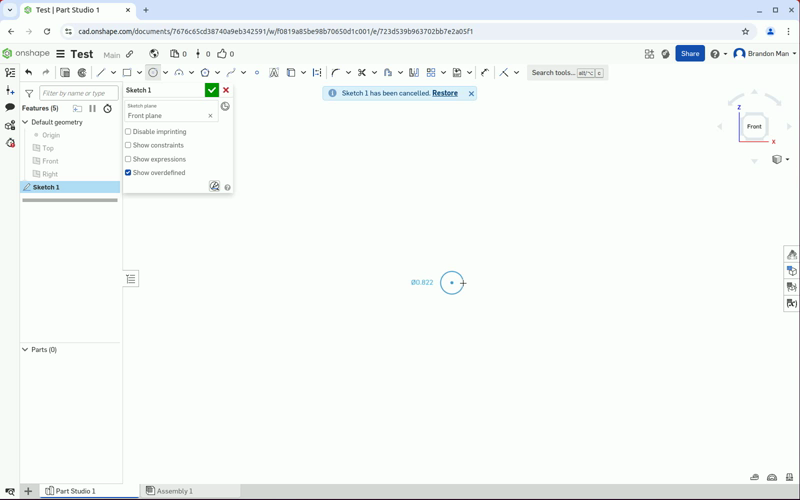
scroll(6)
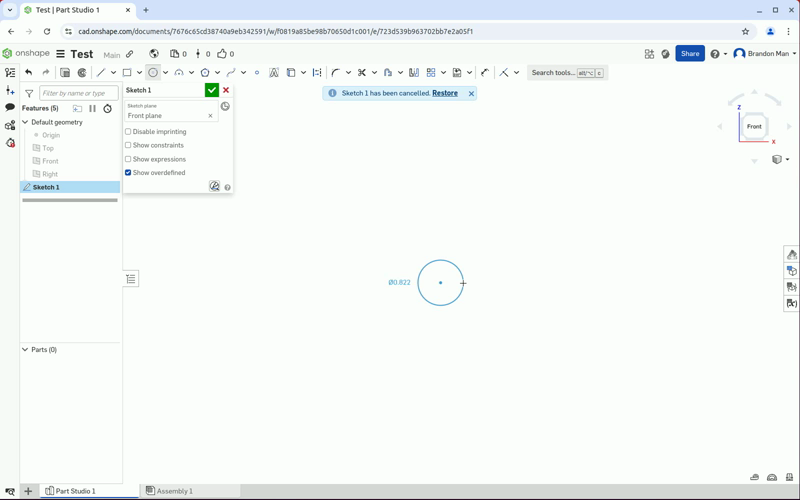
click(463, 282)
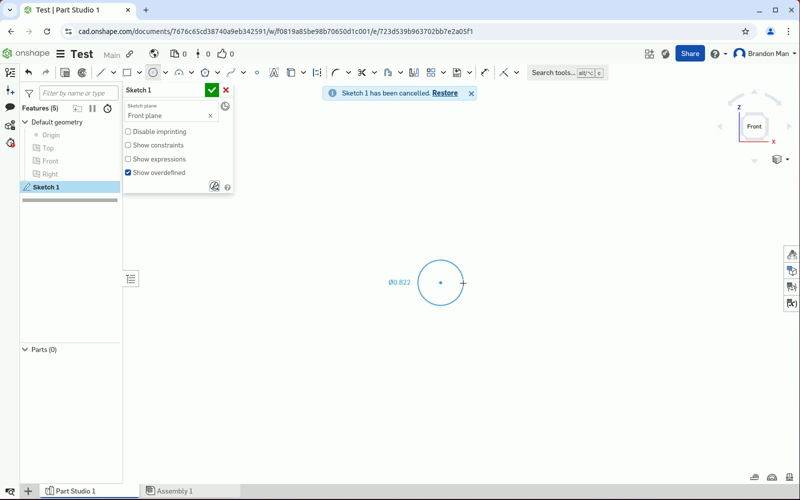
scroll(-6)
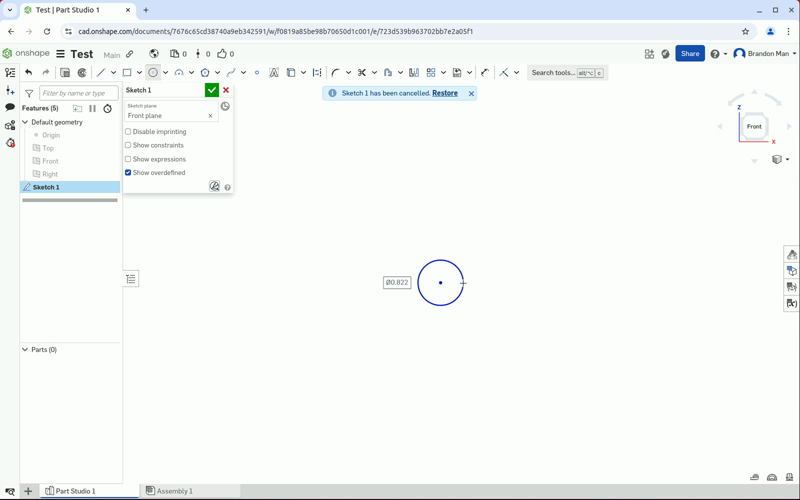
scroll(-6)
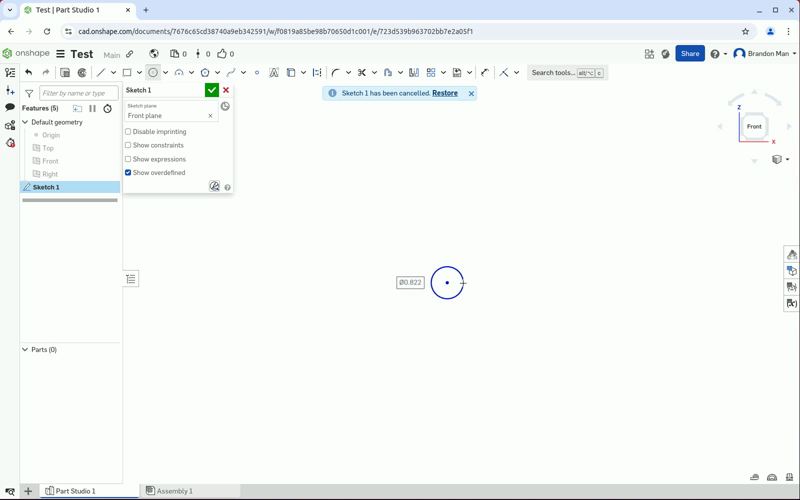
scroll(-6)
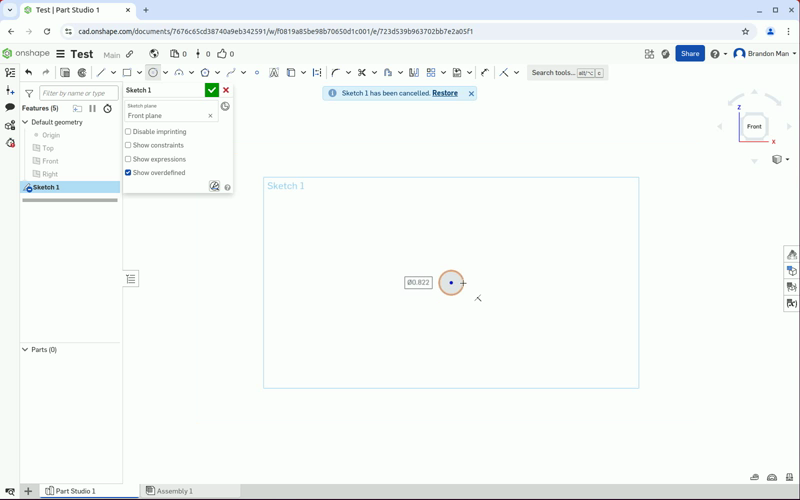
scroll(-6)
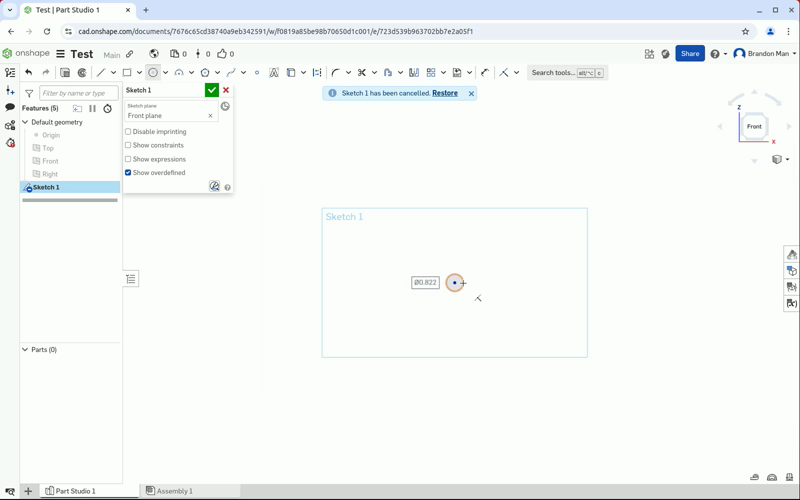
scroll(-6)
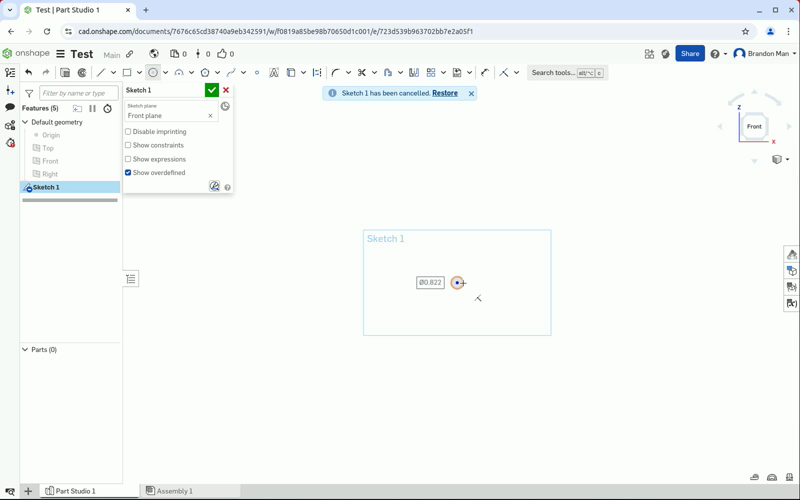
scroll(-6)
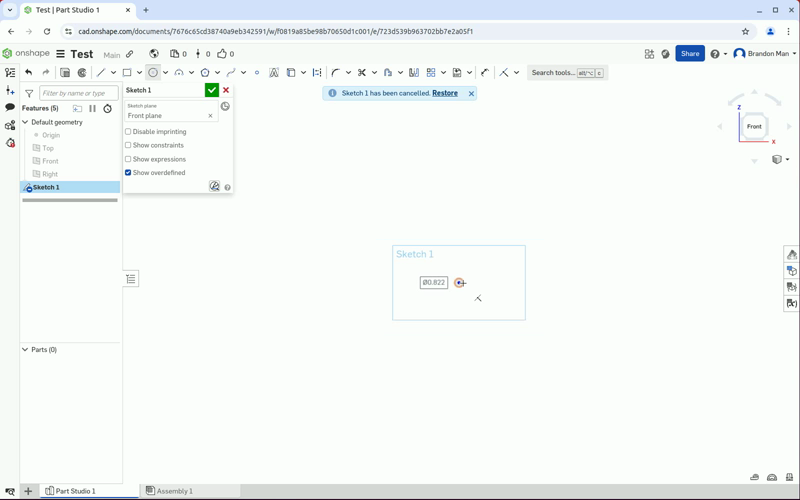
scroll(-6)
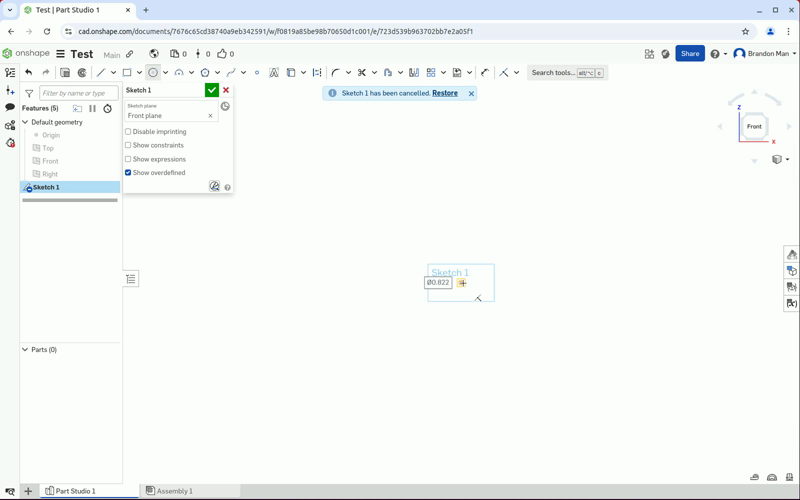
key(esc)
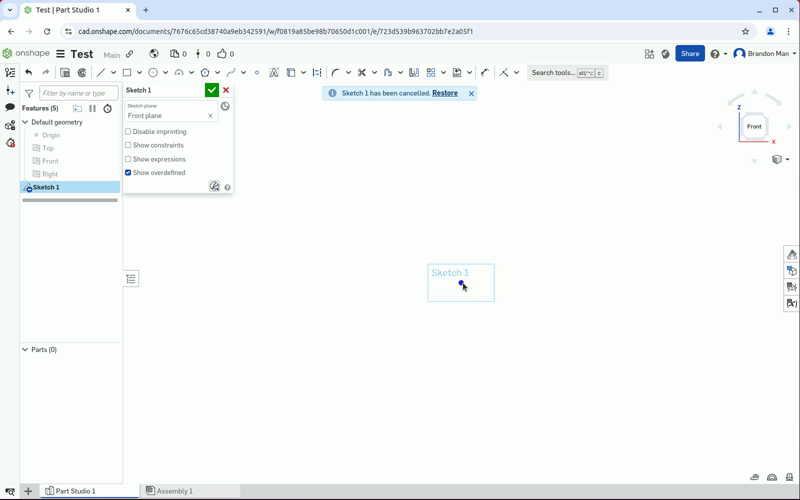
key(c)
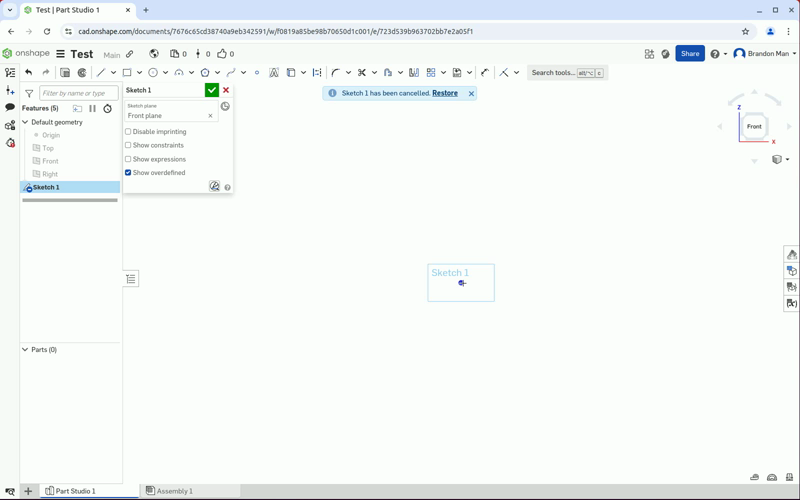
key_down(shift)
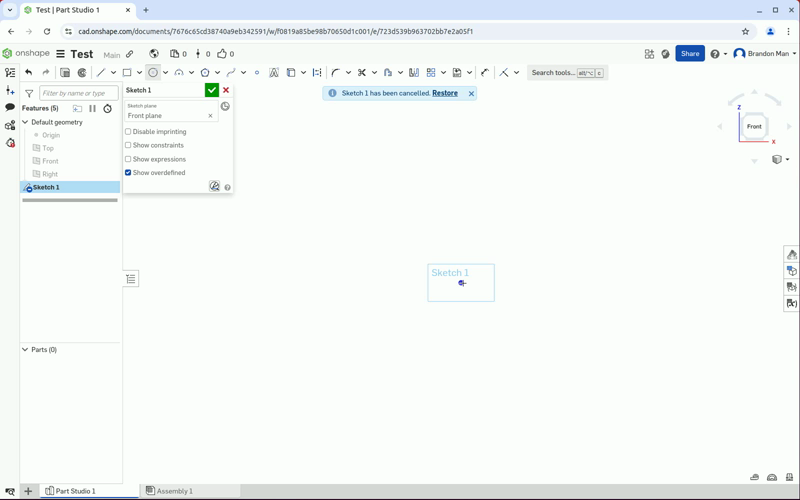
mouse_move(461, 282)
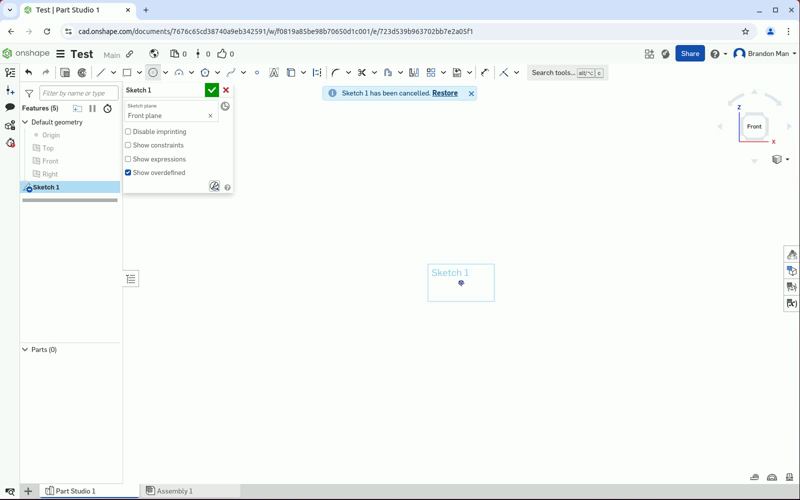
scroll(6)
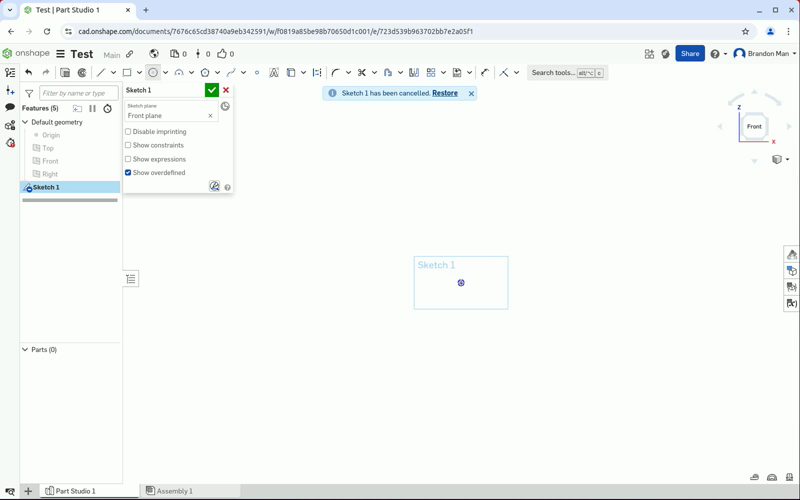
scroll(6)
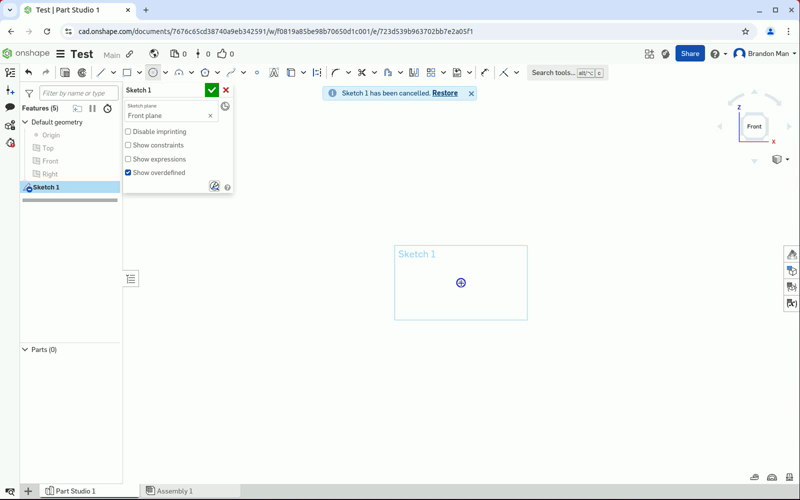
scroll(6)
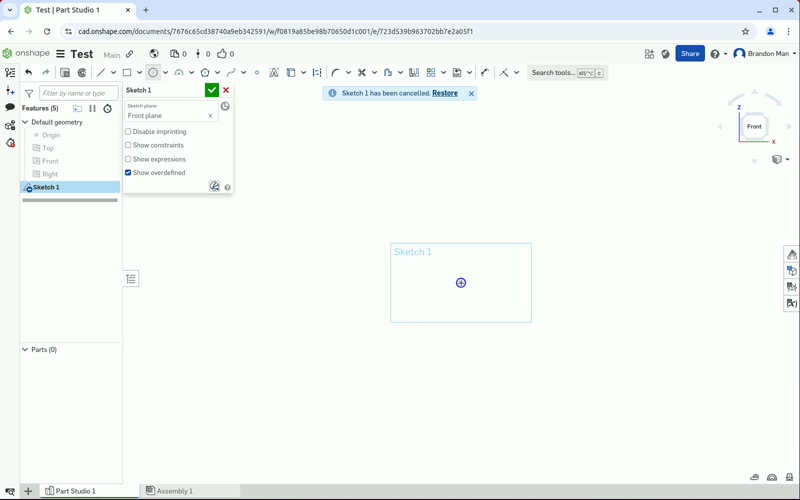
scroll(6)
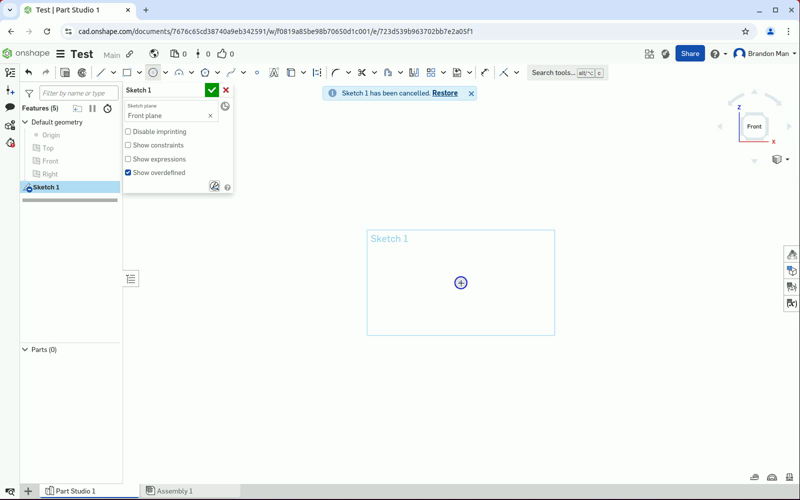
scroll(6)
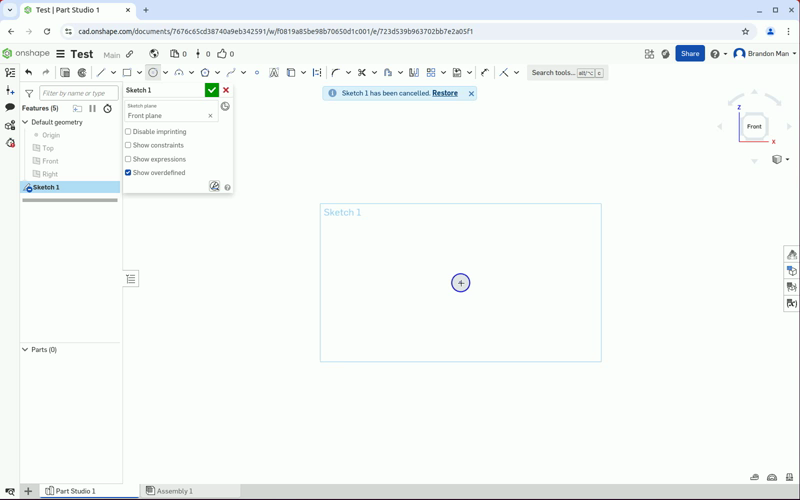
scroll(6)
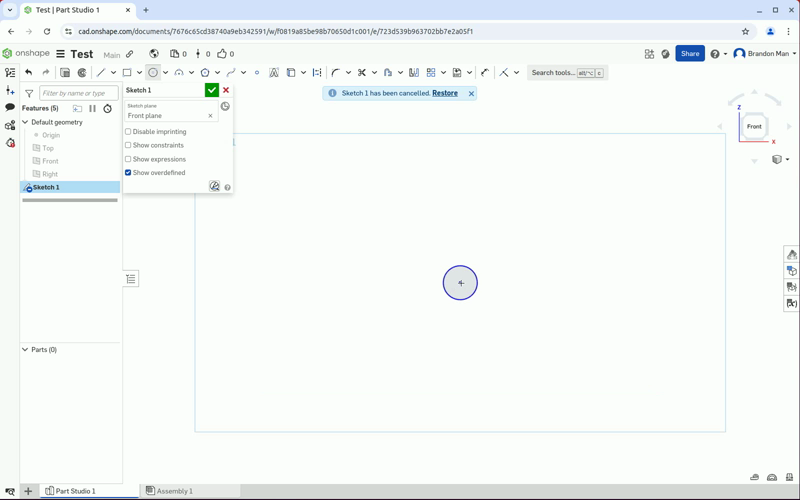
scroll(6)
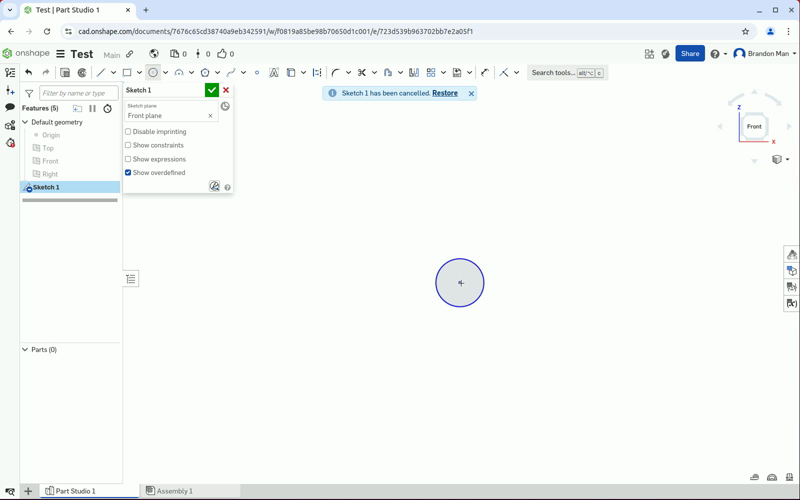
click(461, 282)
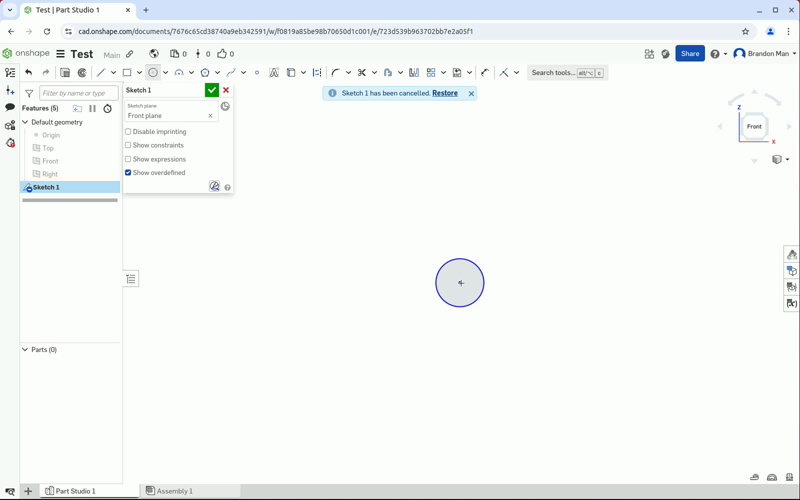
scroll(-6)
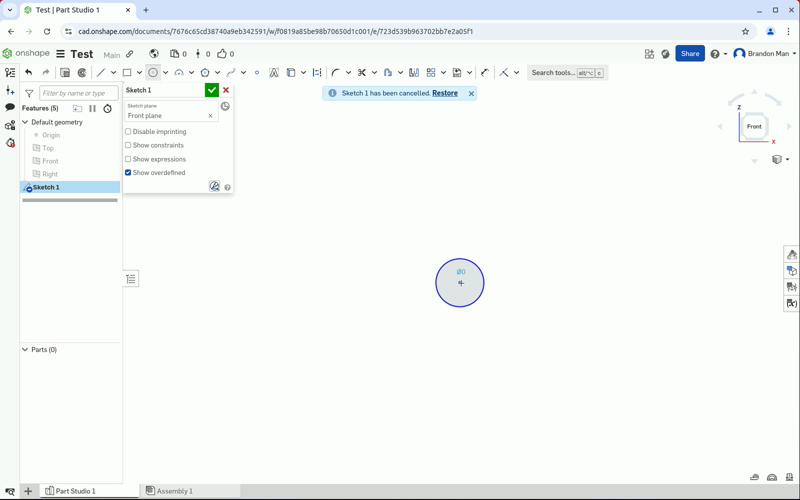
scroll(-6)
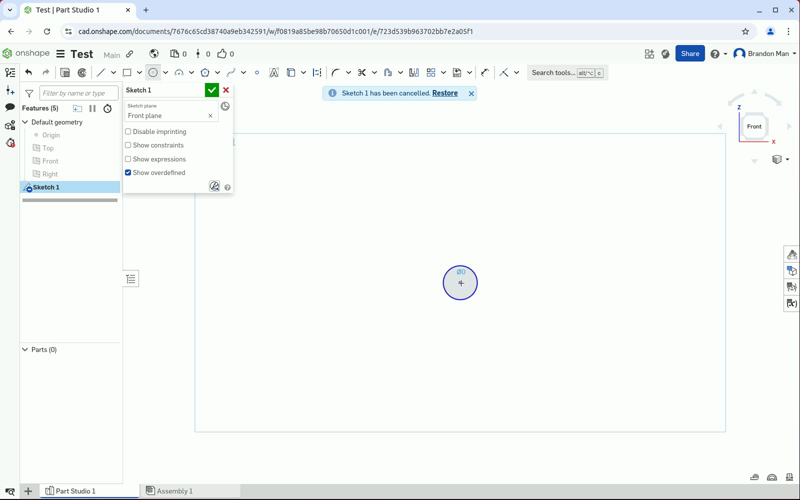
scroll(-6)
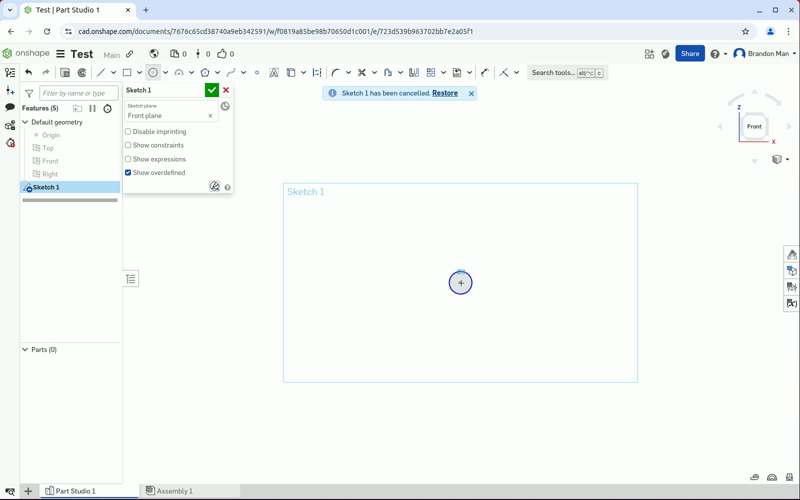
scroll(-6)
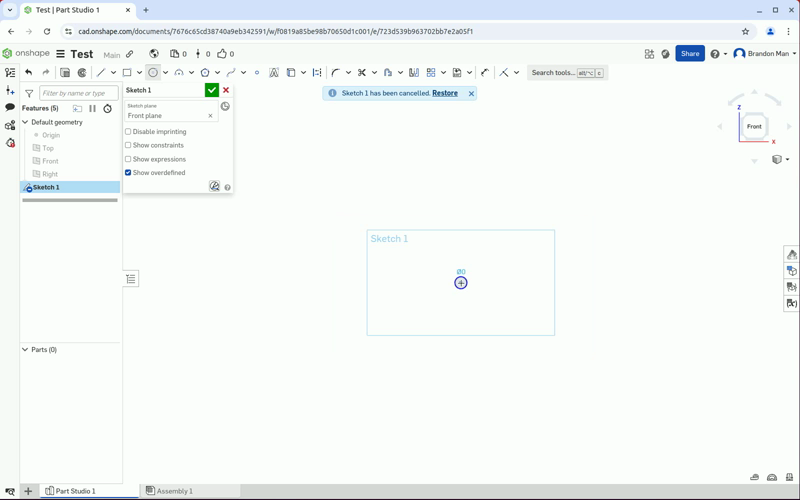
scroll(-6)
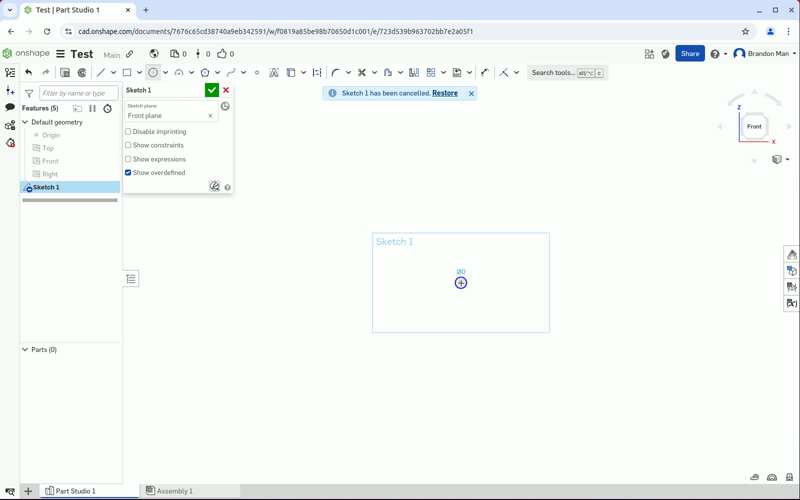
scroll(-6)
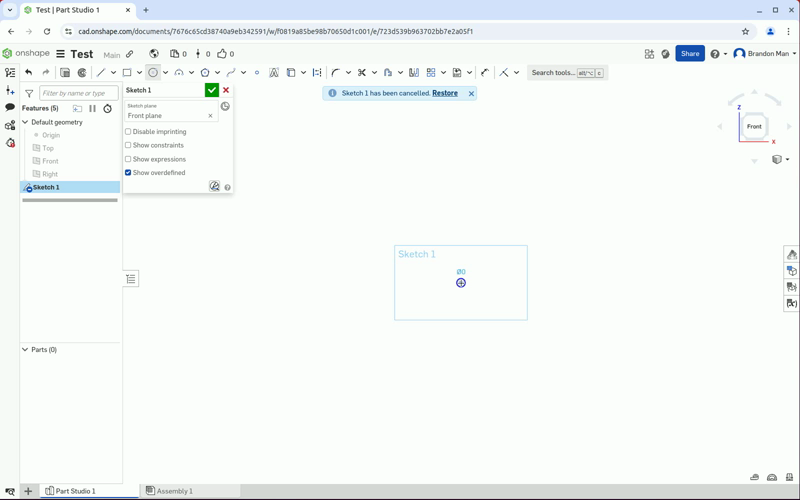
scroll(-6)
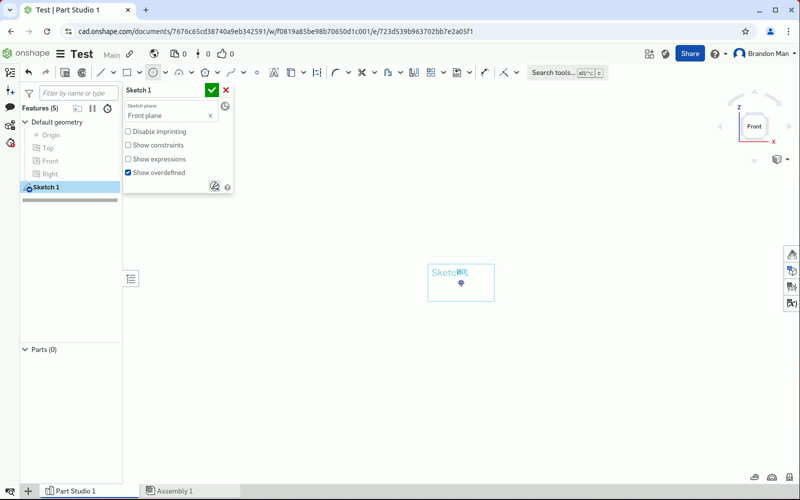
key_up(shift)
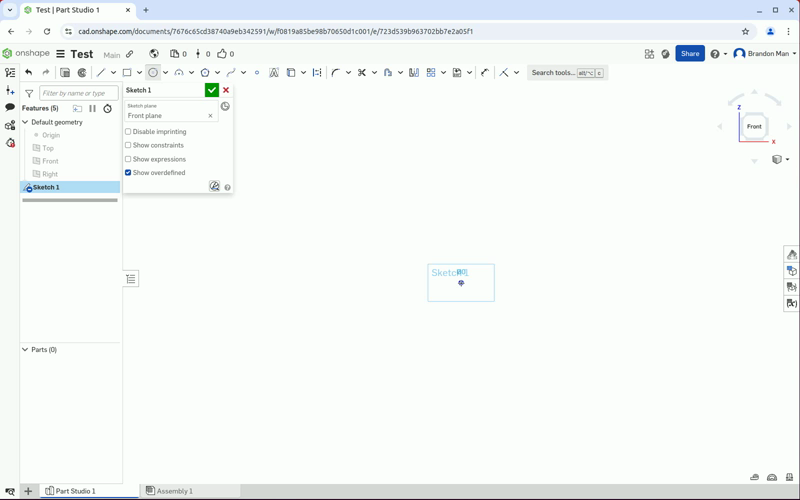
mouse_move(462, 282)
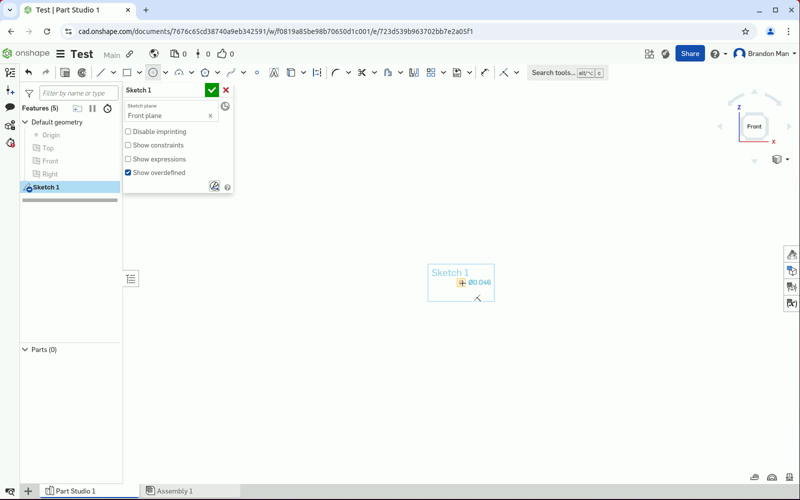
scroll(6)
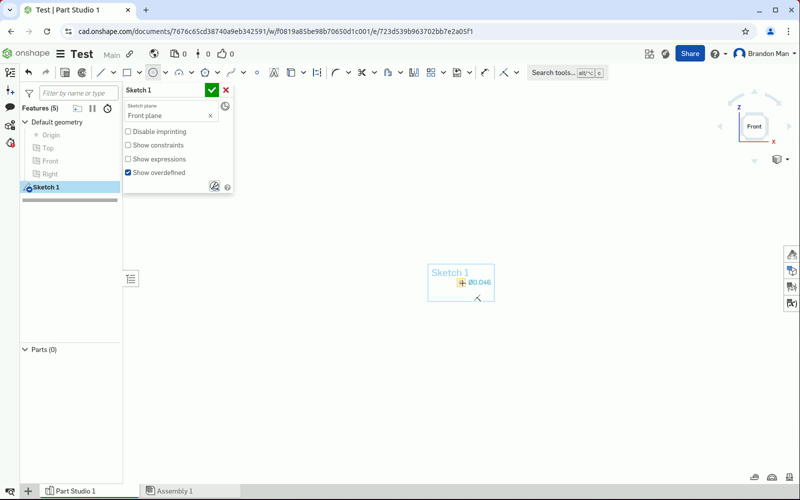
scroll(6)
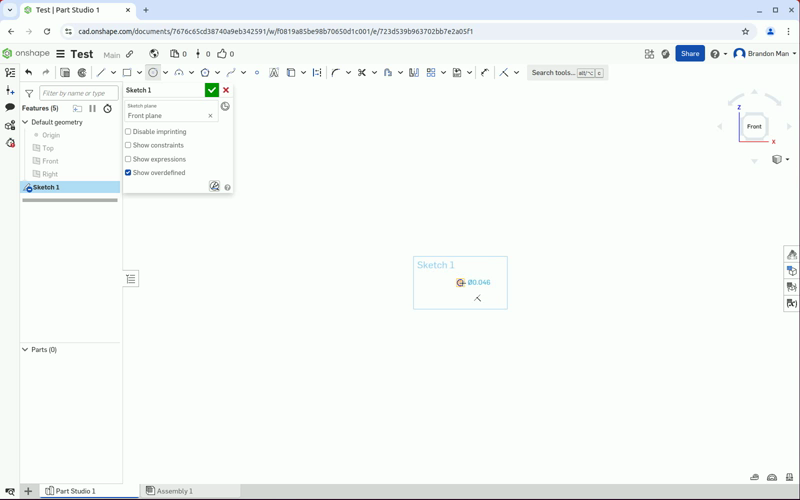
scroll(6)
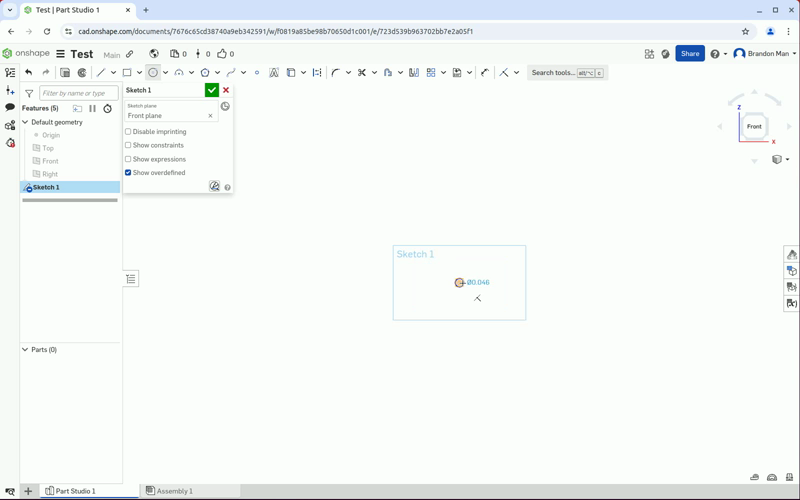
scroll(6)
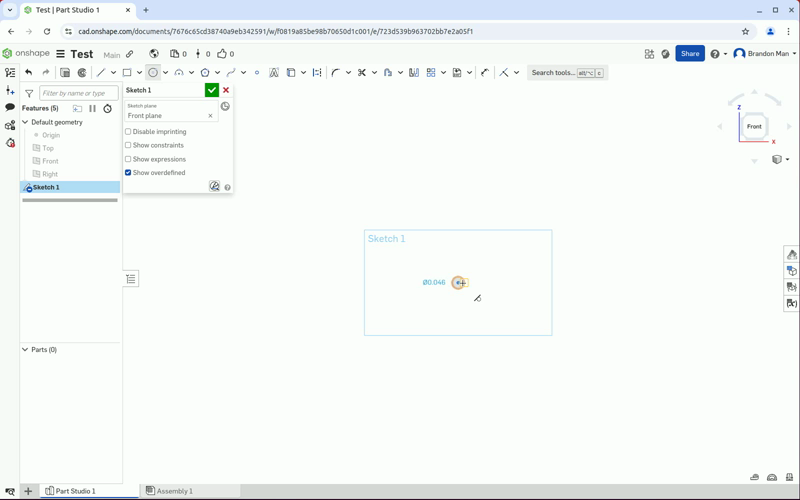
scroll(6)
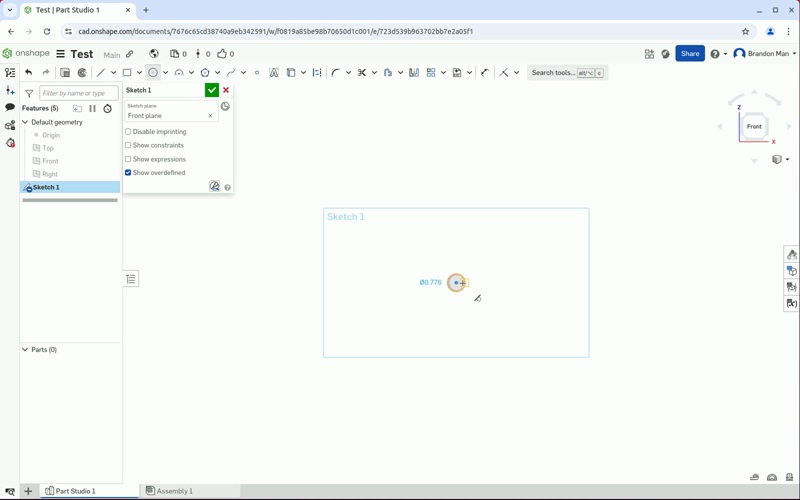
scroll(6)
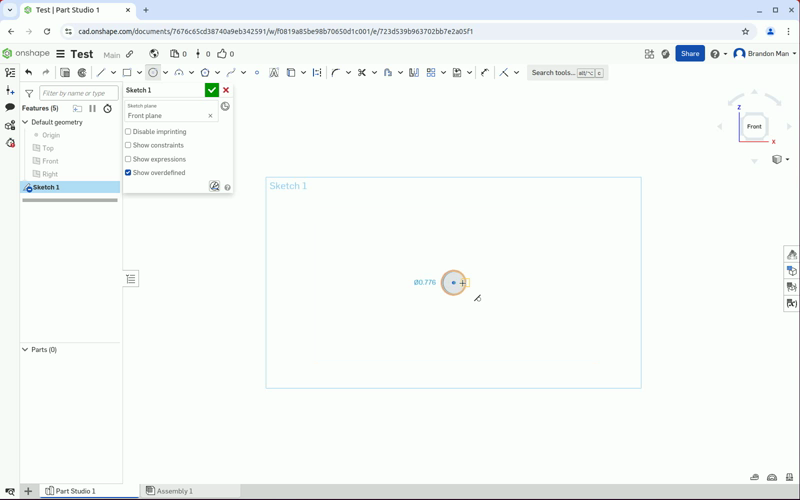
scroll(6)
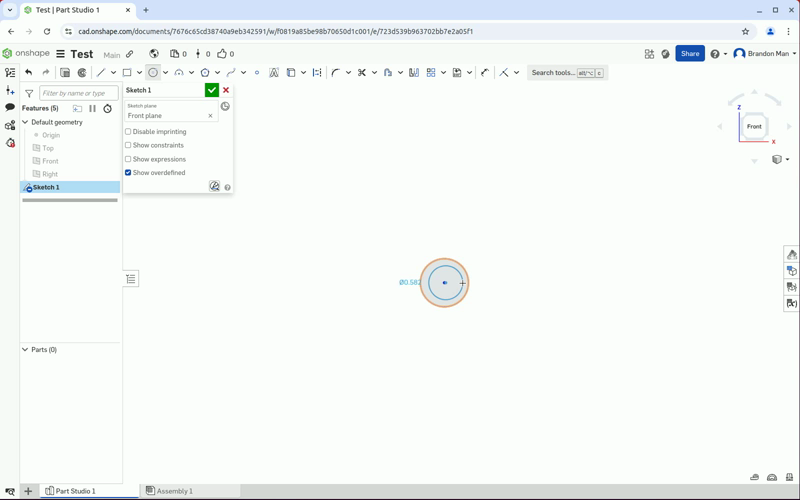
click(462, 282)
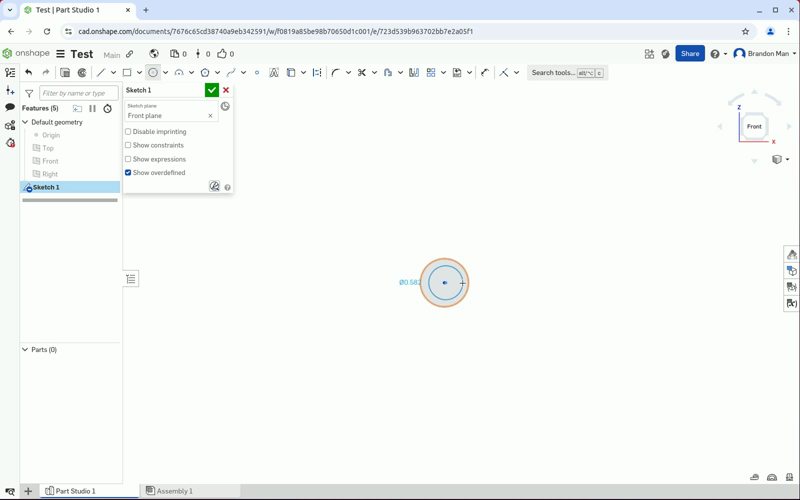
scroll(-6)
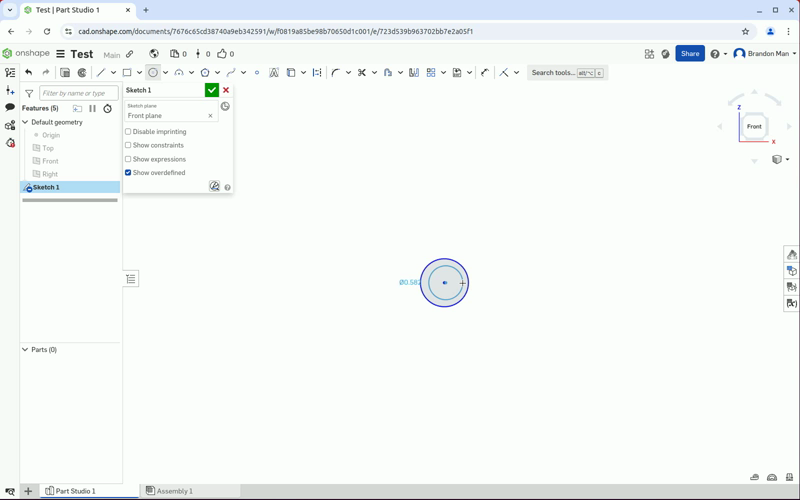
scroll(-6)
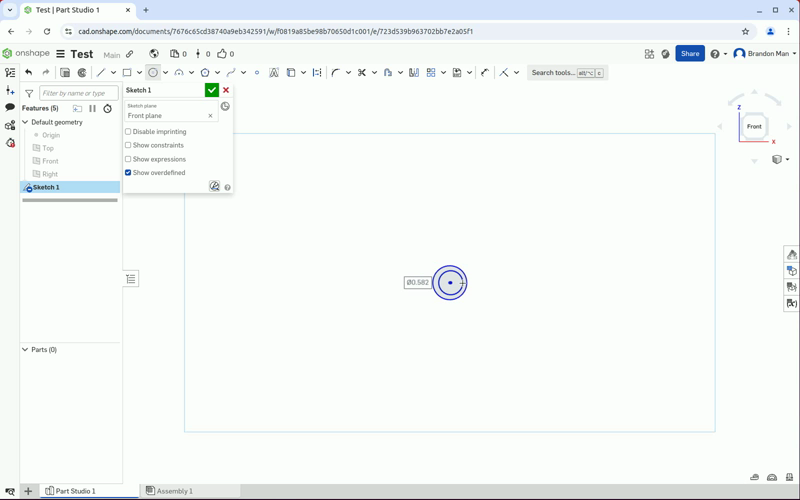
scroll(-6)
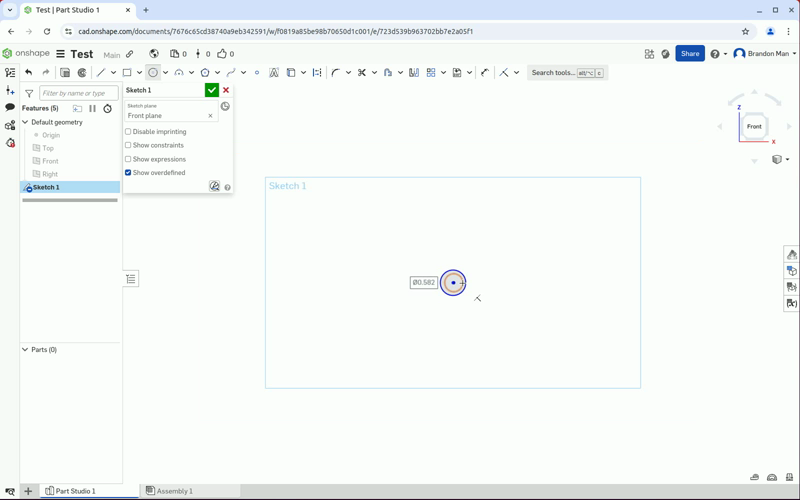
scroll(-6)
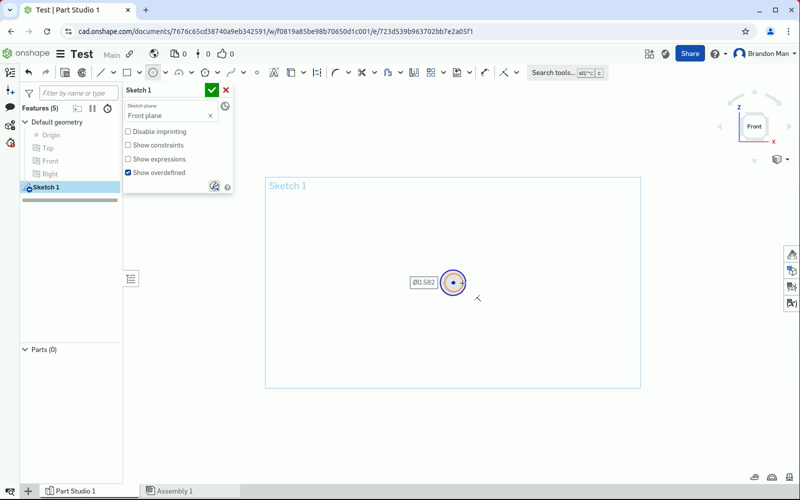
scroll(-6)
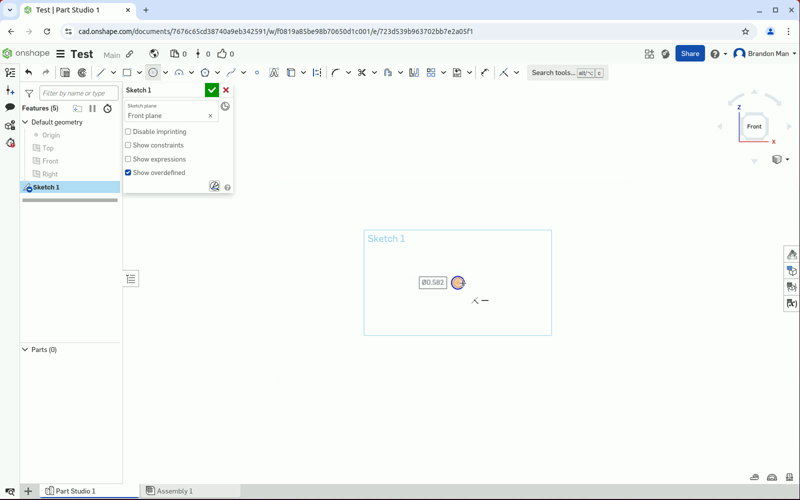
scroll(-6)
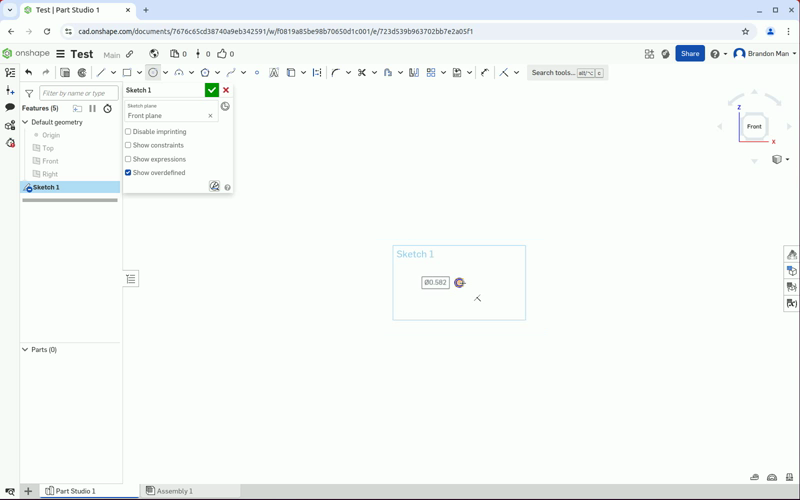
scroll(-6)
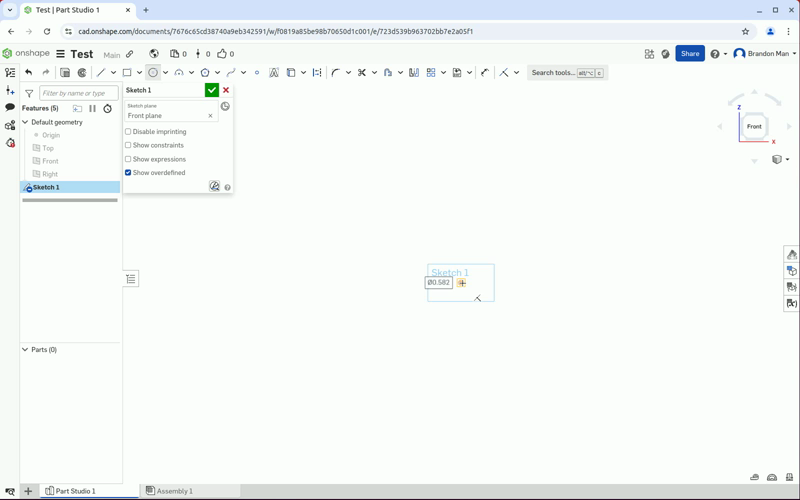
key(esc)
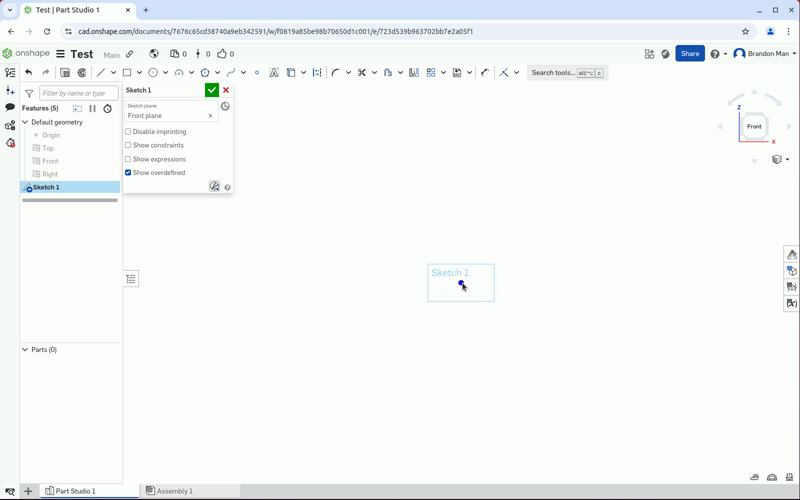
mouse_move(461, 284)
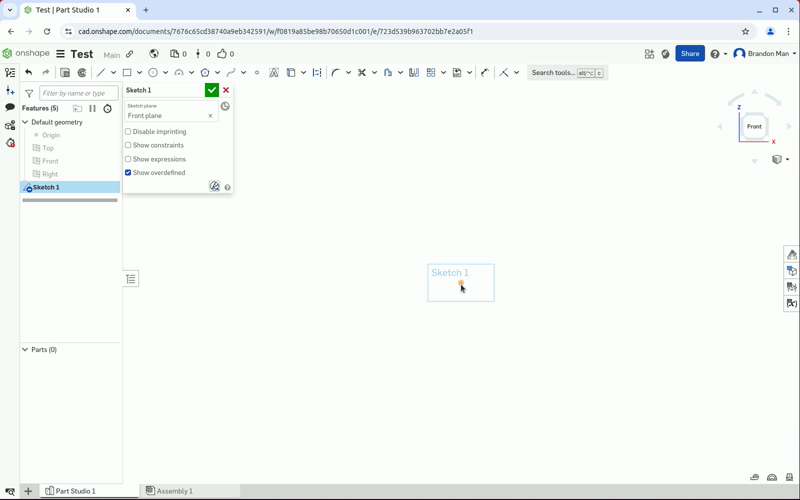
scroll(6)
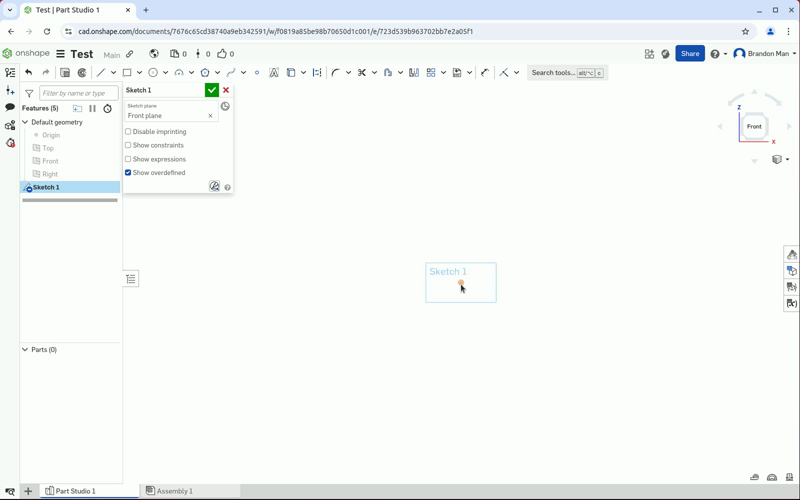
scroll(6)
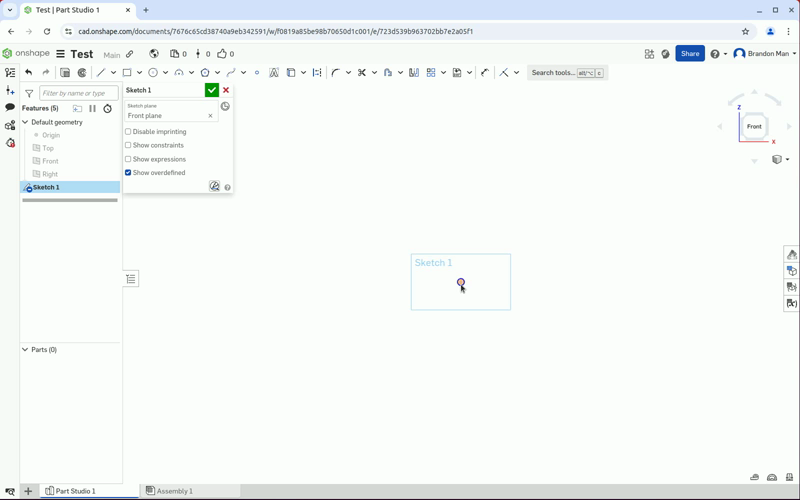
scroll(6)
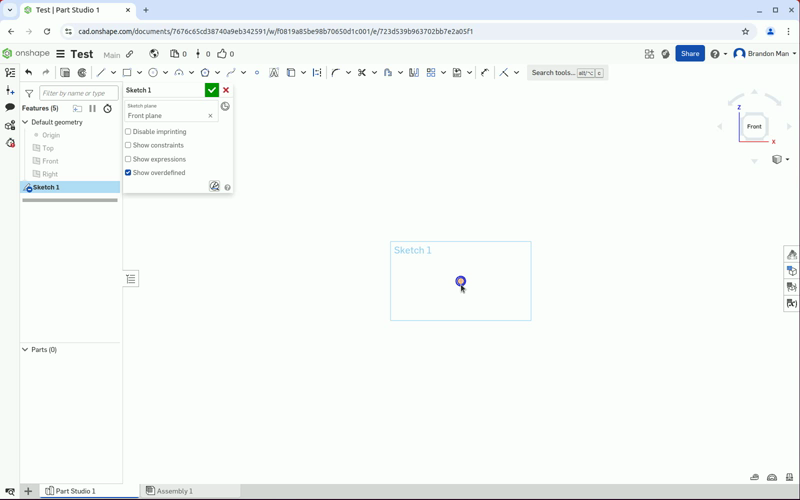
scroll(6)
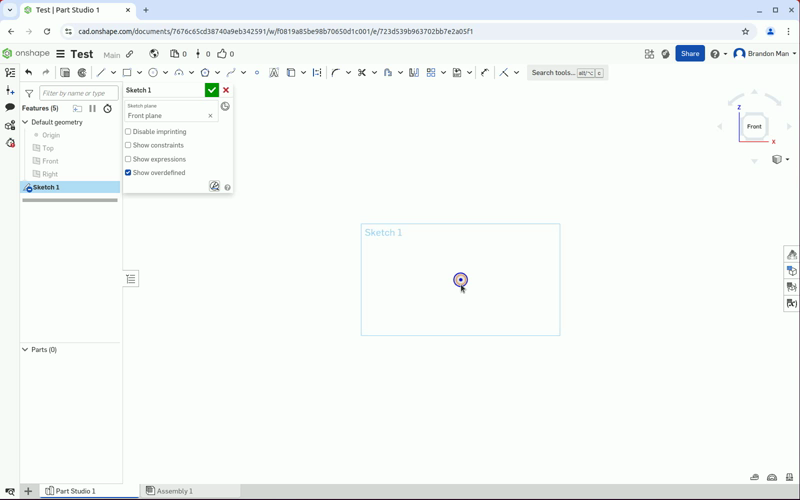
scroll(6)
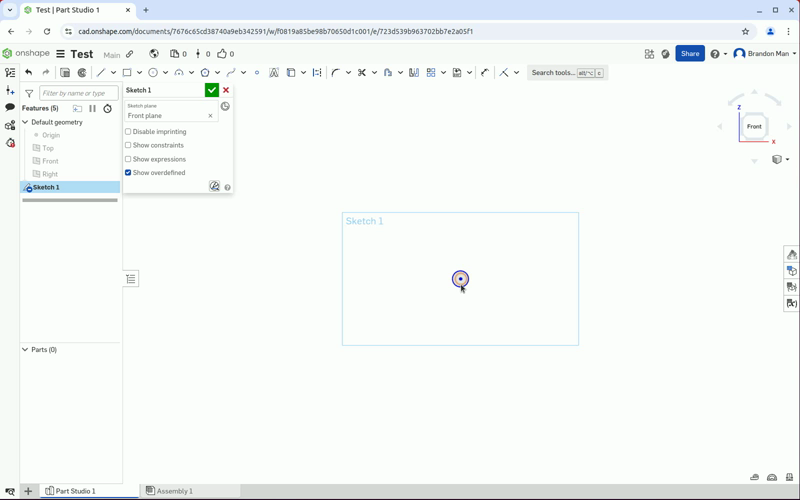
scroll(6)
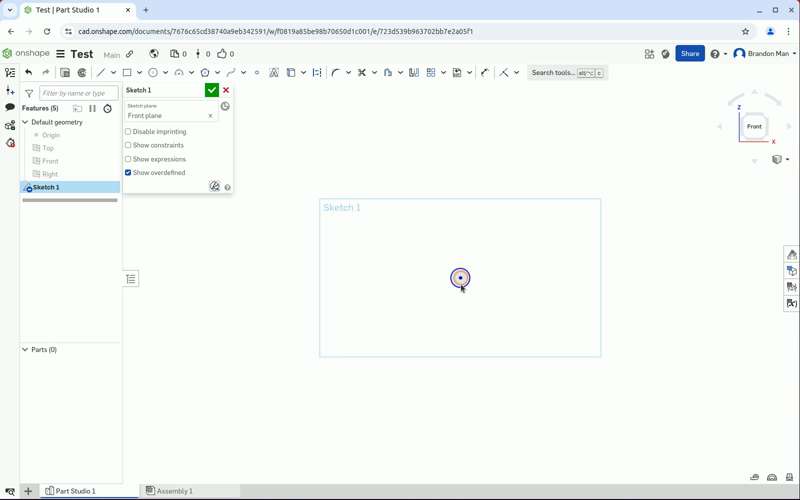
scroll(6)
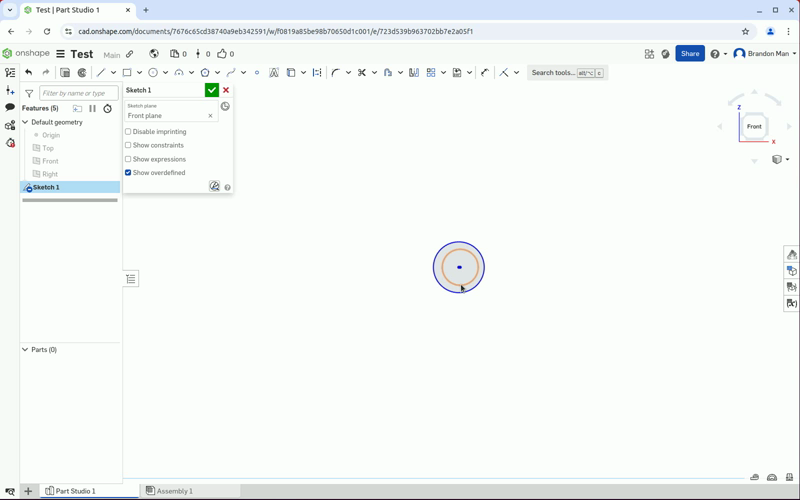
click(461, 284)
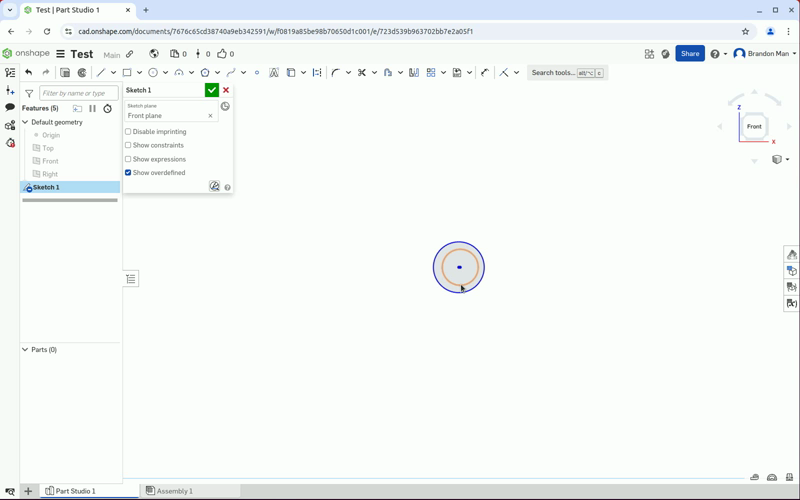
scroll(-6)
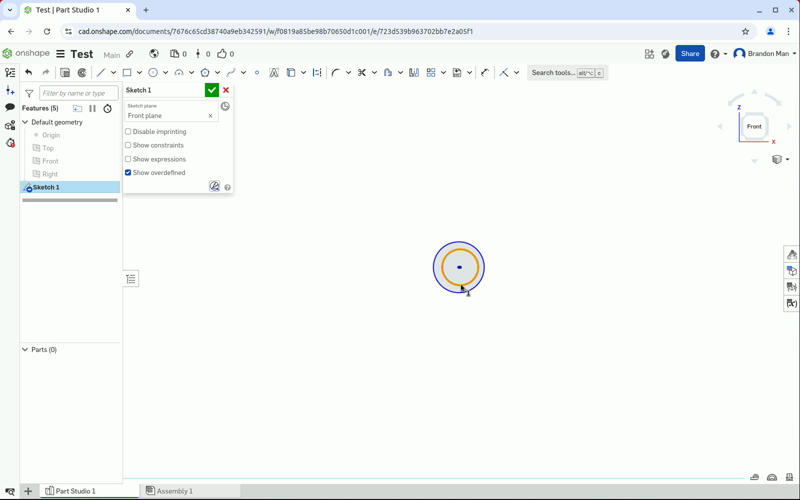
scroll(-6)
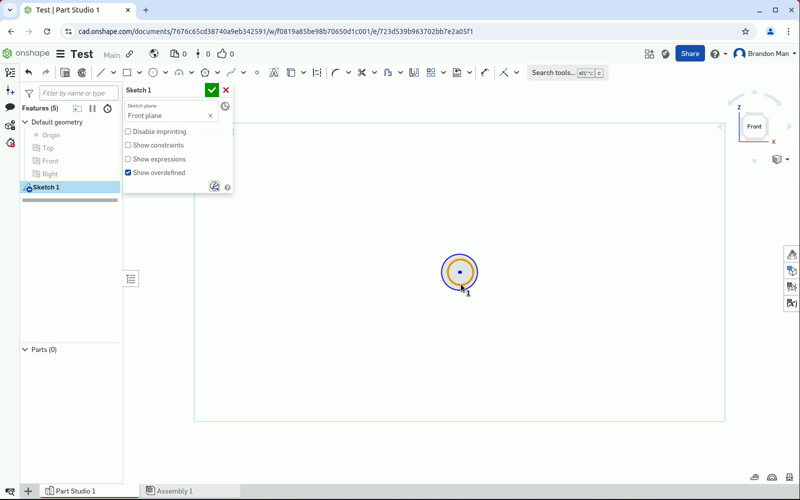
scroll(-6)
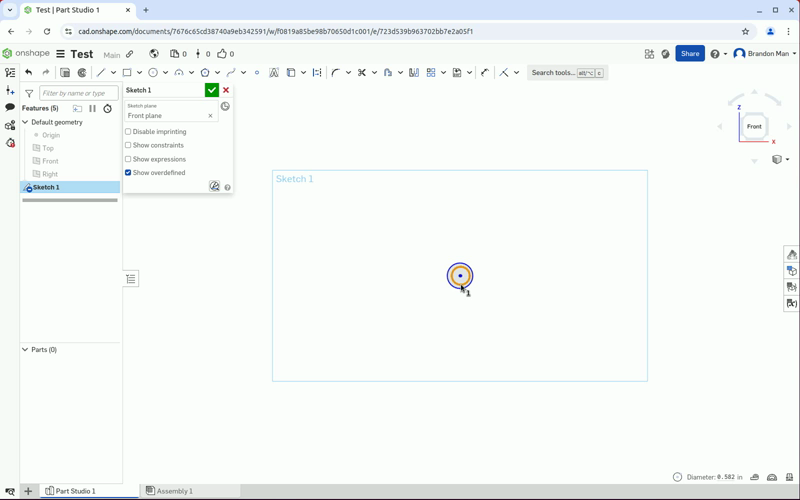
scroll(-6)
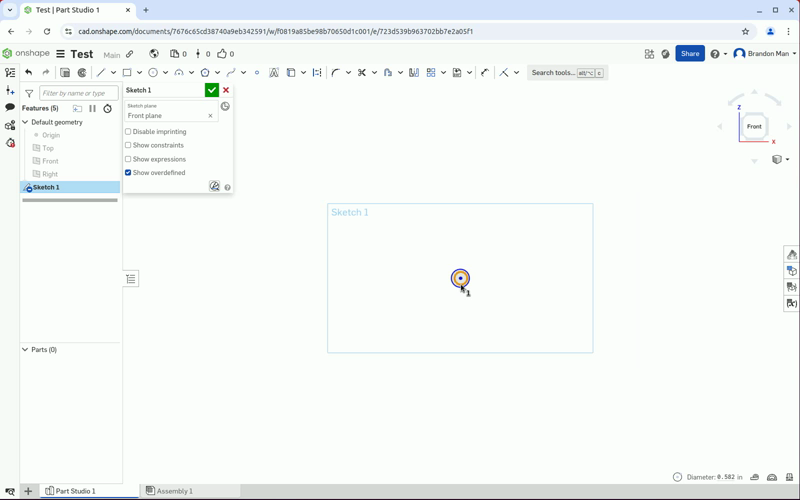
scroll(-6)
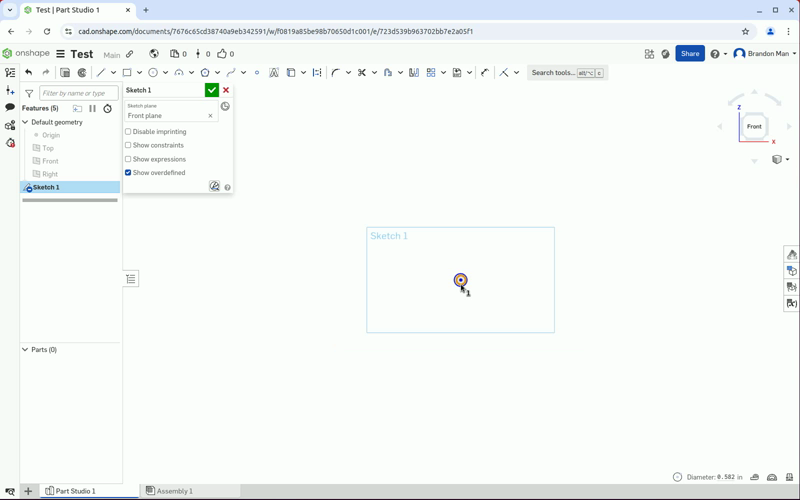
scroll(-6)
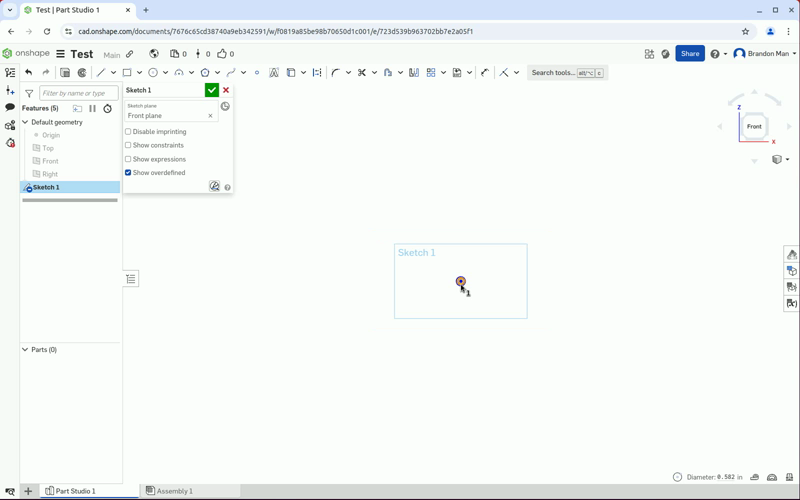
scroll(-6)
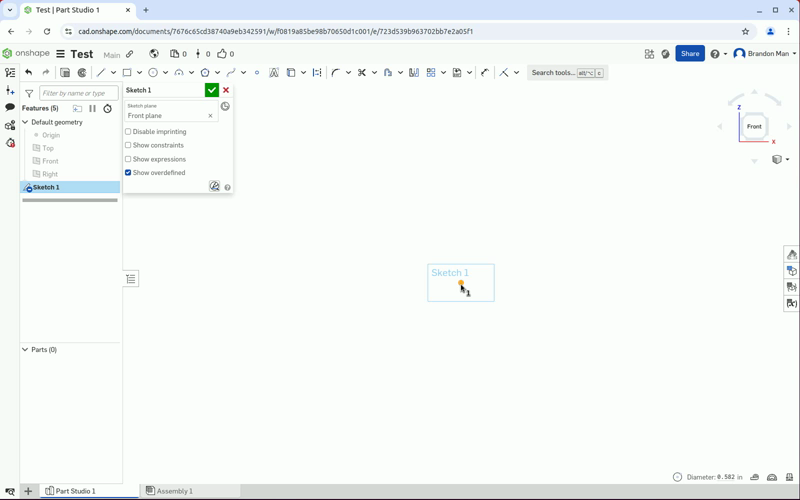
mouse_move(73, 352)
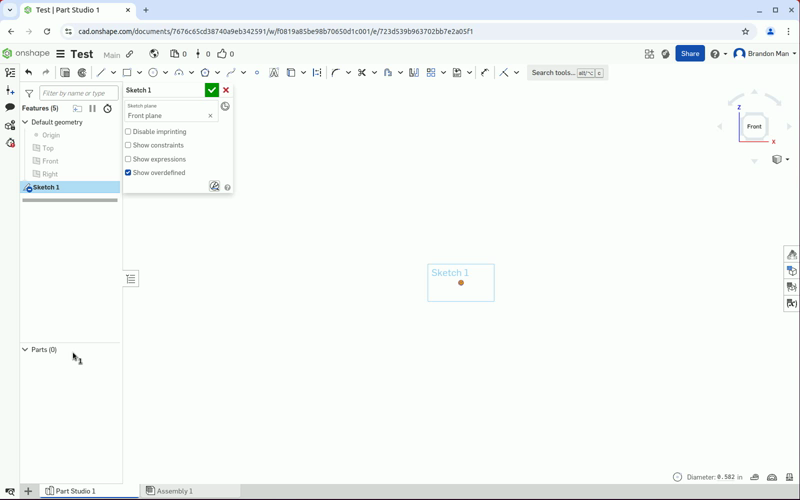
key(shift+y)
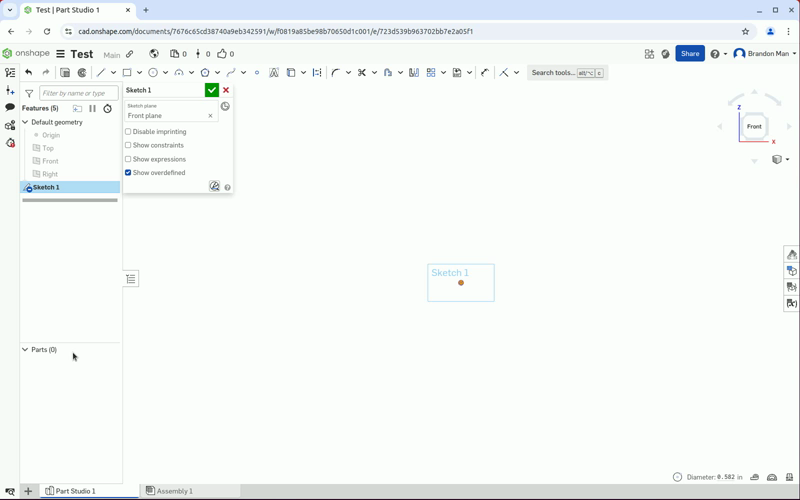
key(shift+e)
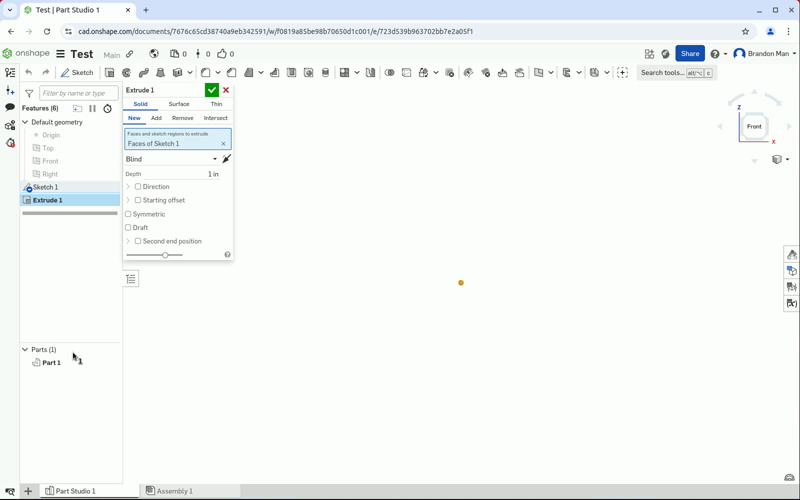
mouse_move(143, 106)
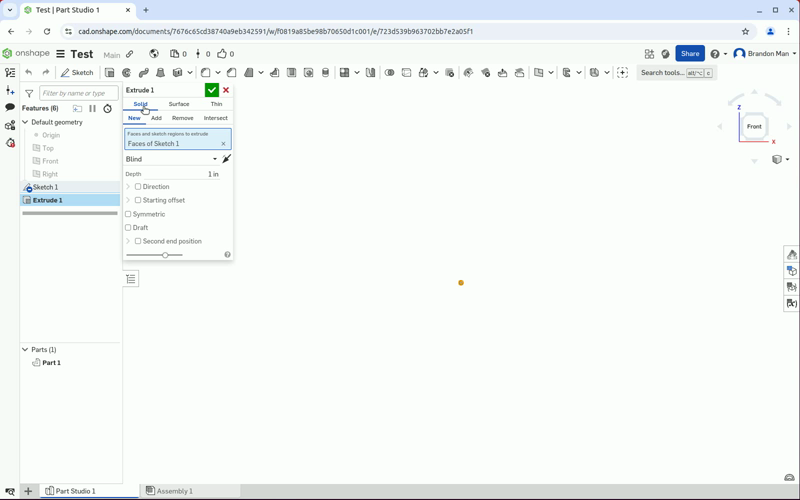
click(143, 106)
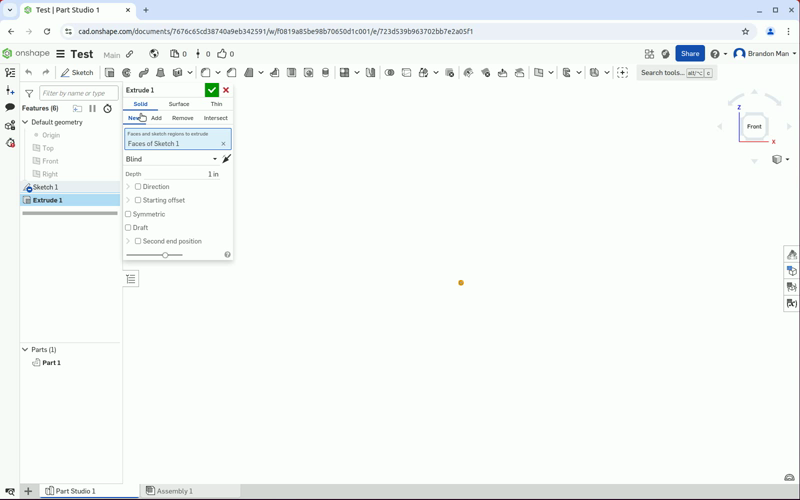
mouse_move(137, 120)
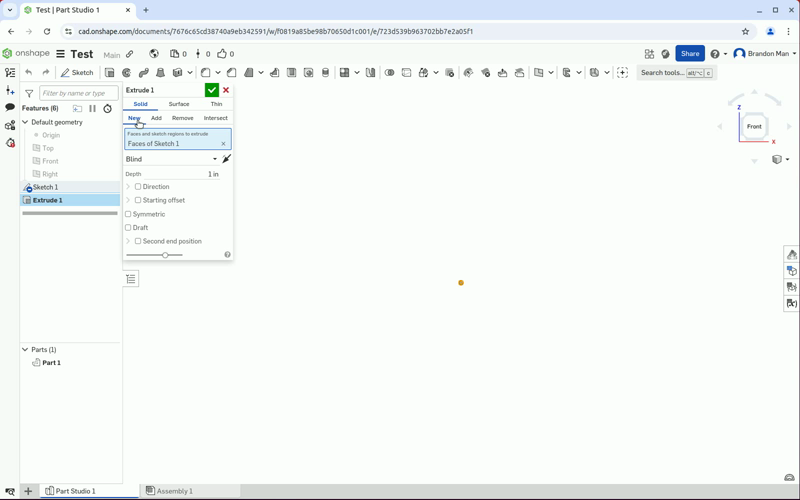
click(137, 120)
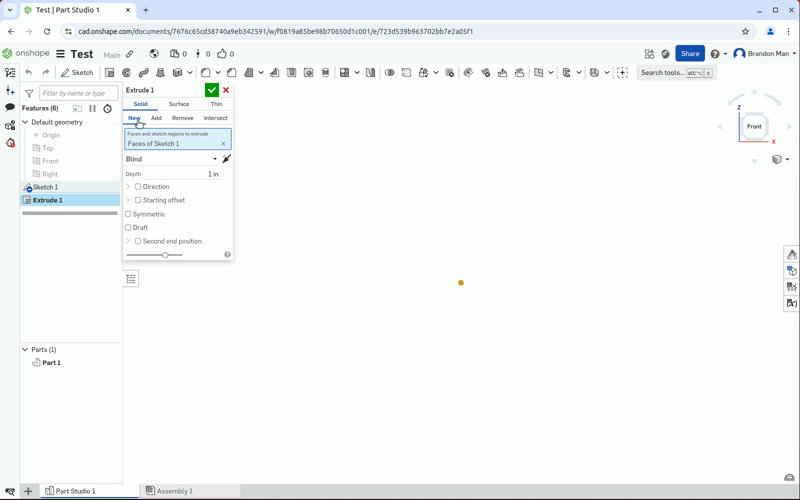
key(tab, 4)
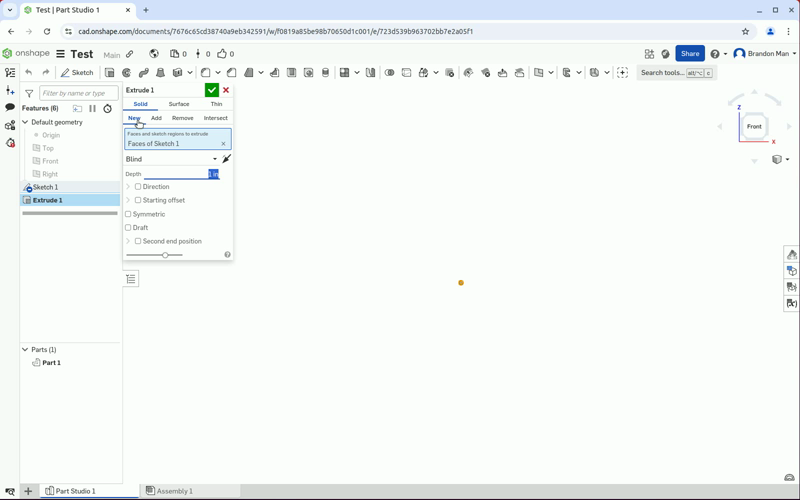
text(23.108)
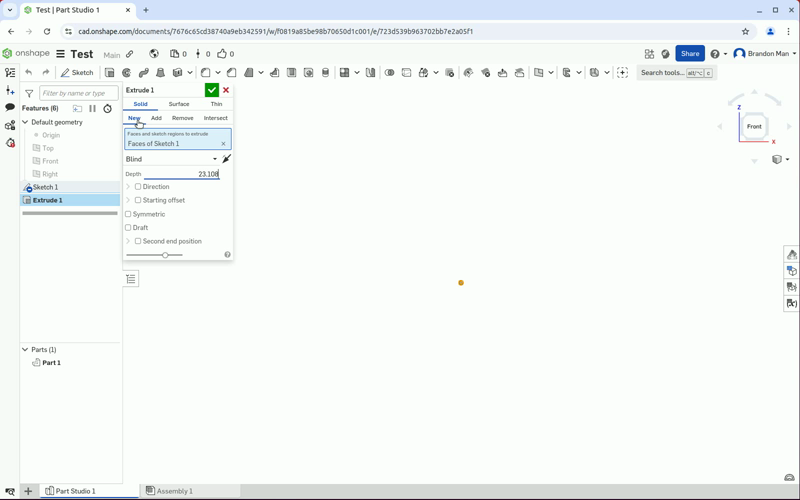
key(enter)
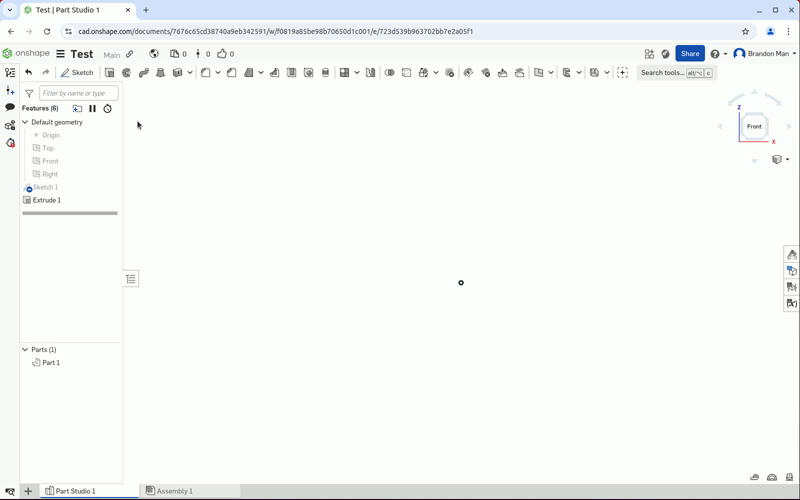
key(shift+h)
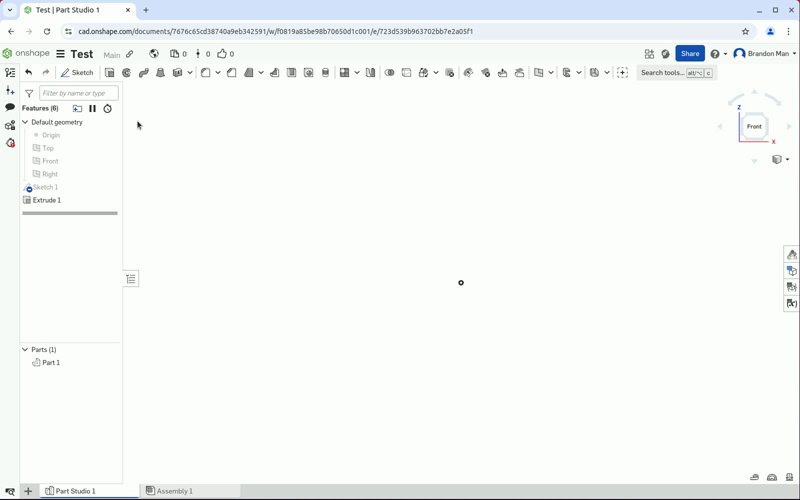
key(shift+h)
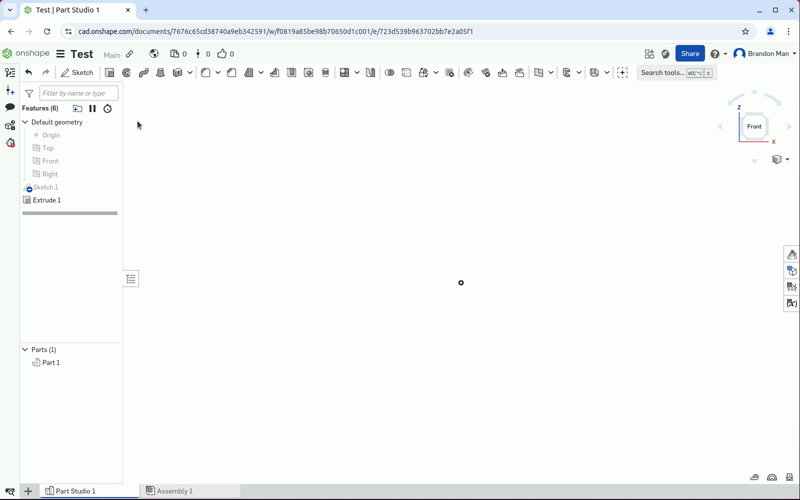
mouse_move(73, 189)
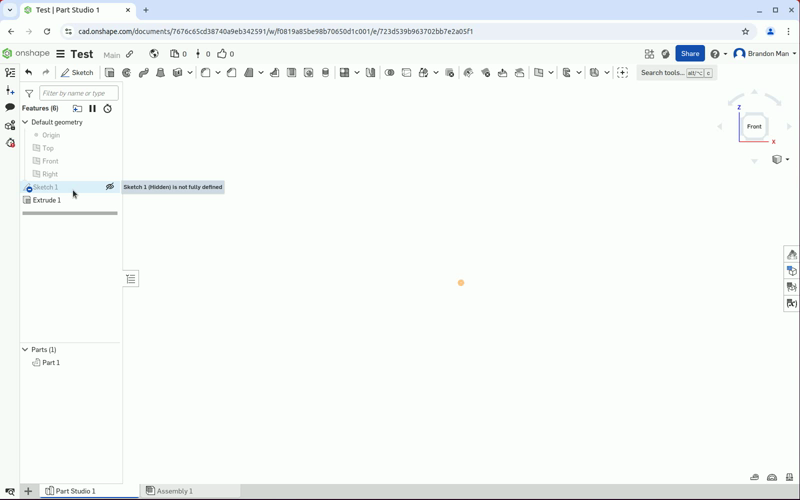
click(73, 189)
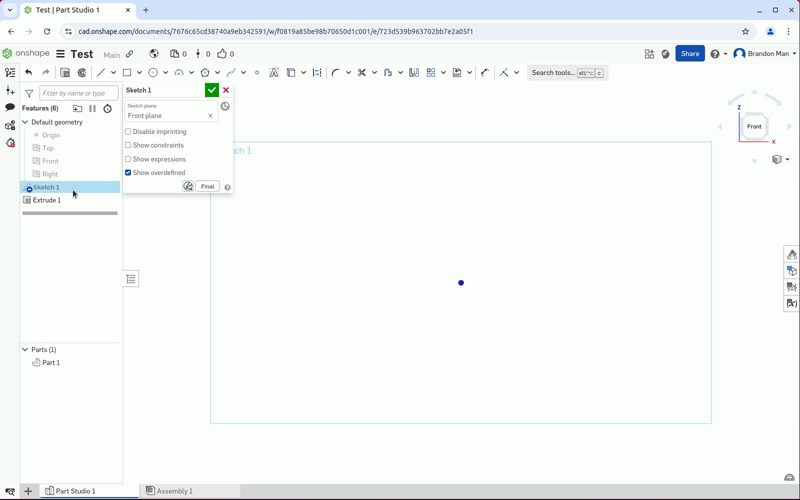
mouse_move(229, 92)
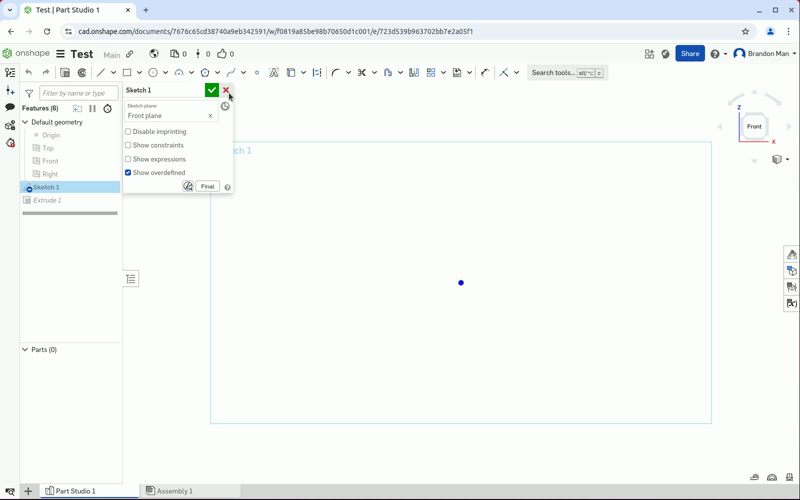
click(229, 92)
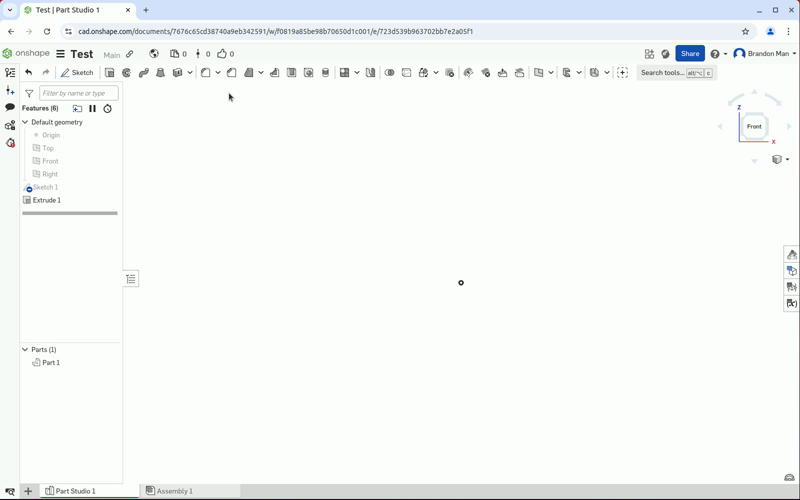
mouse_move(73, 352)
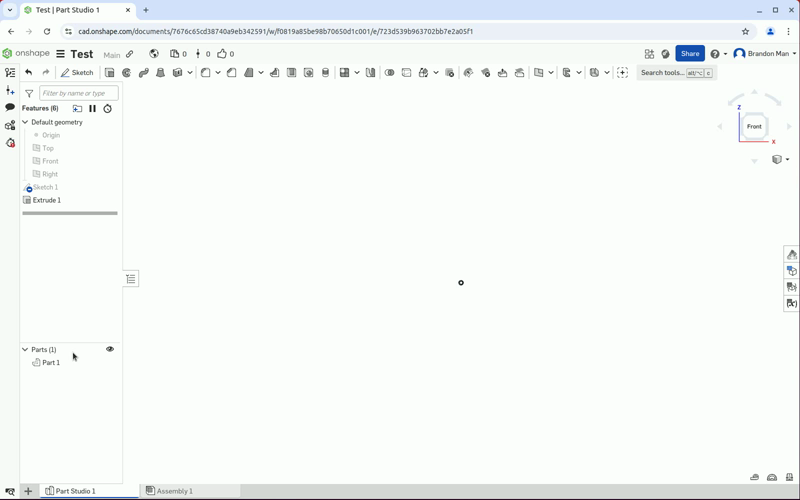
key(y)
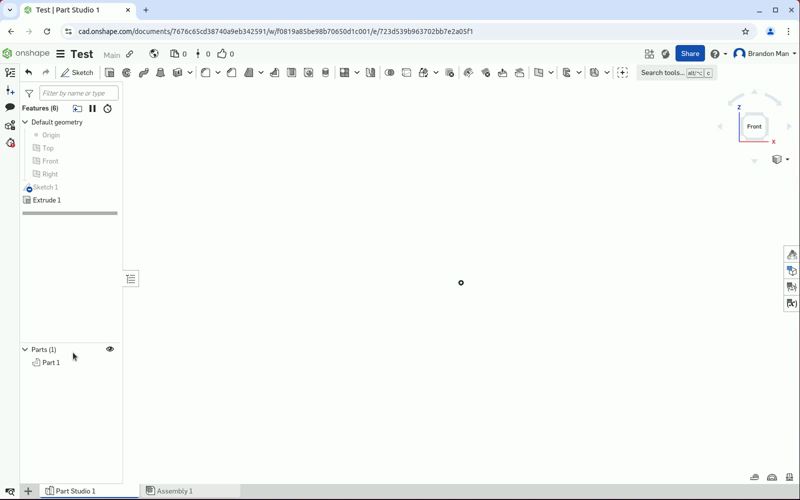
key(shift+p)
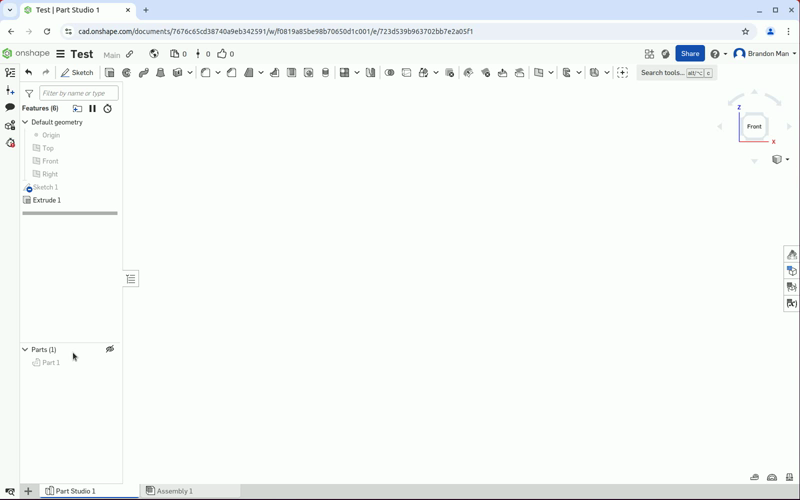
key(space)
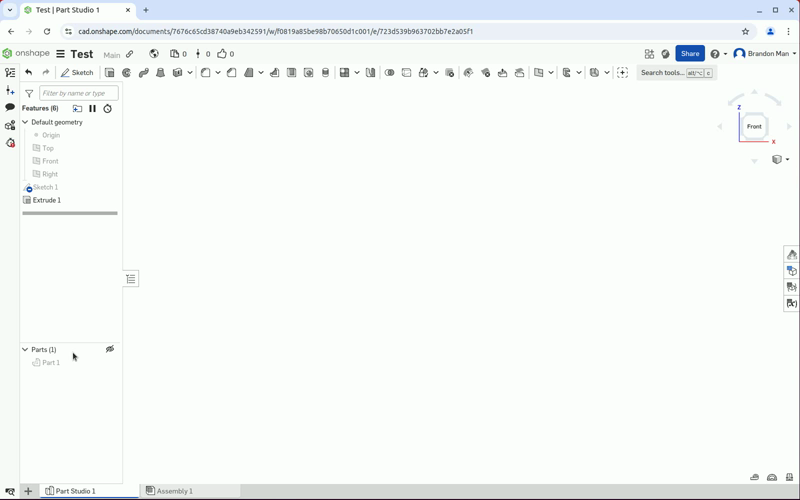
key_down(shift)
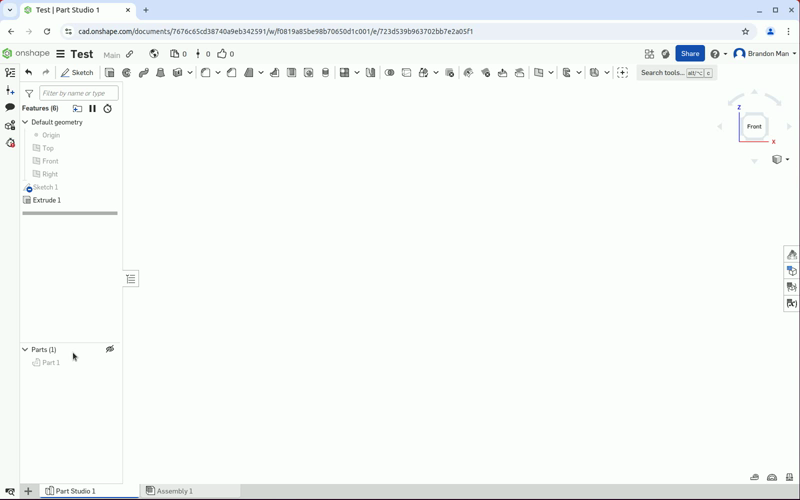
key(down)
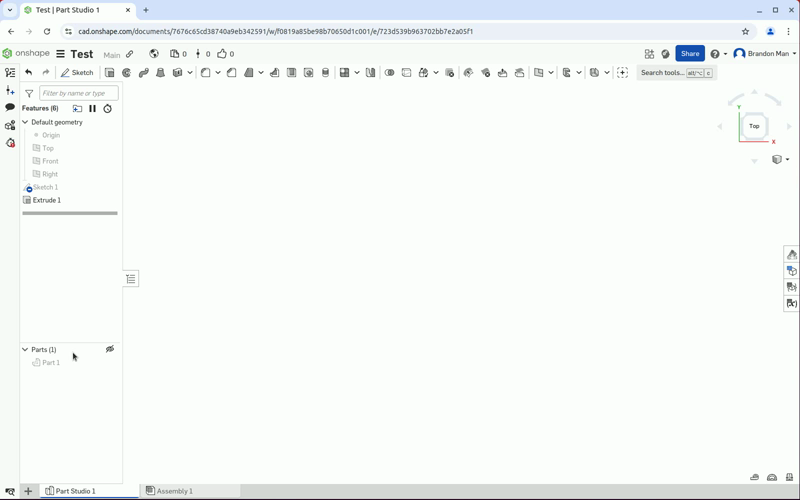
key_up(shift)
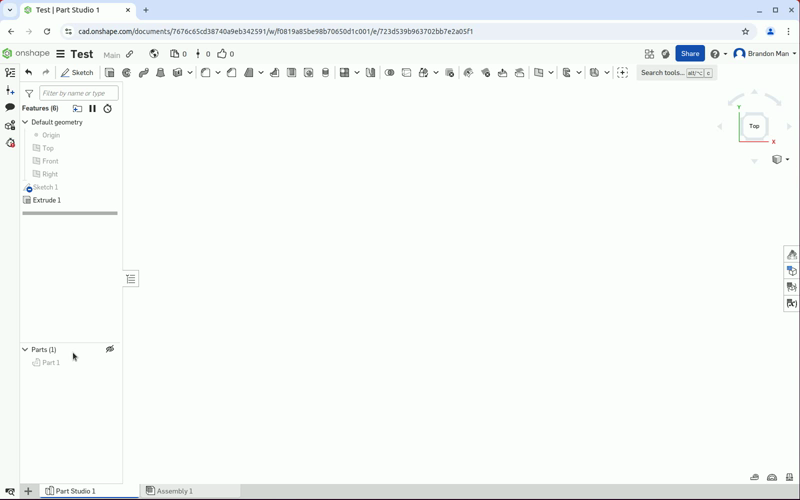
mouse_move(73, 352)
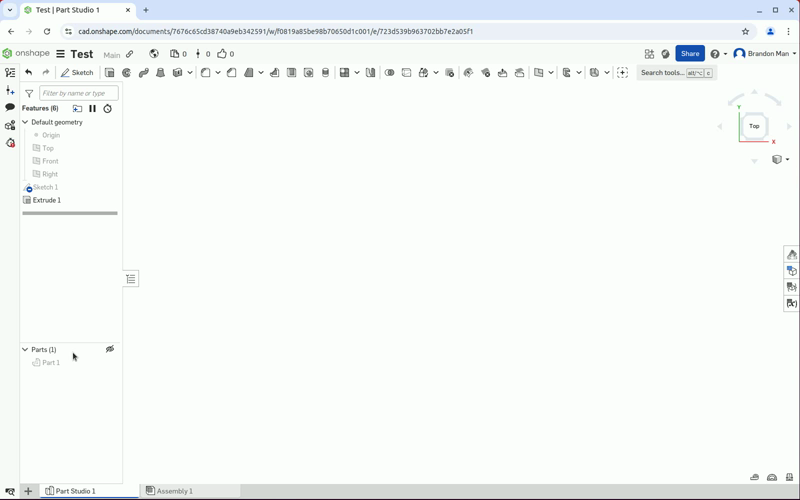
key(shift+y)
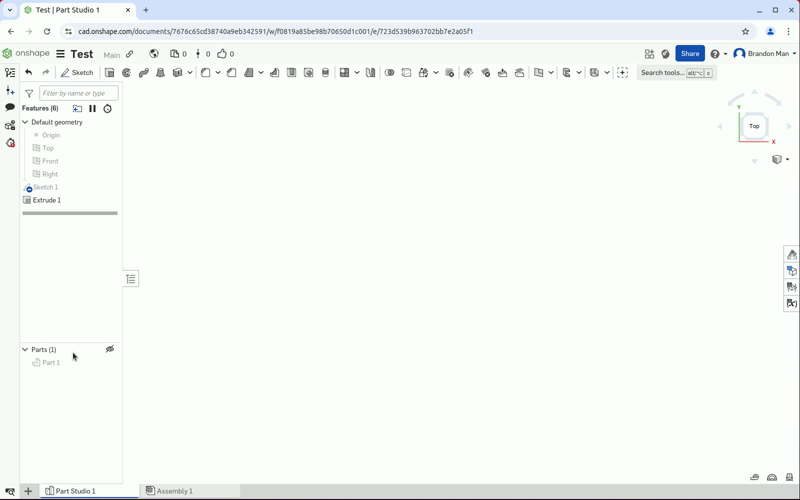
key(shift+s)
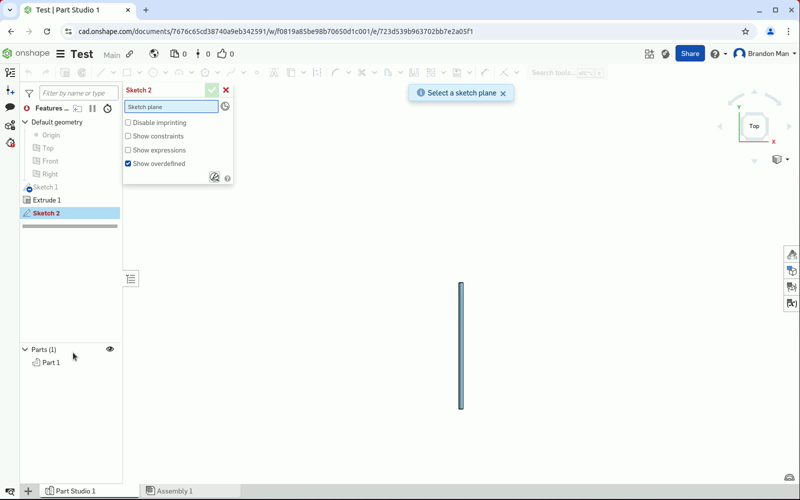
mouse_move(73, 150)
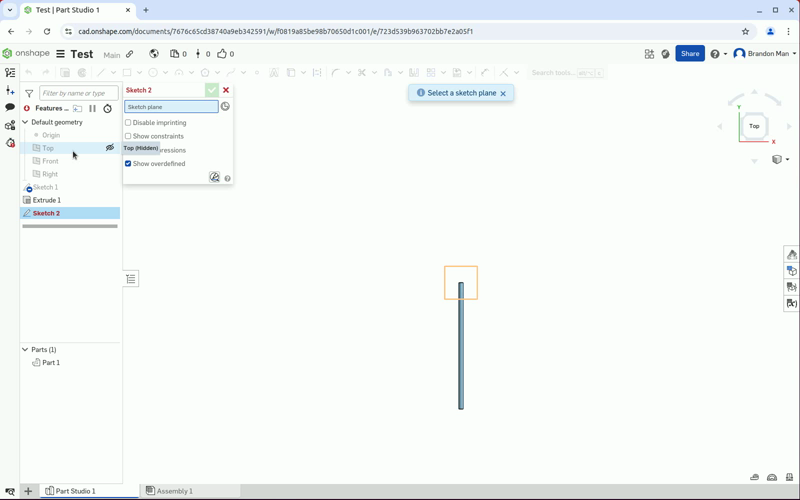
click(73, 150)
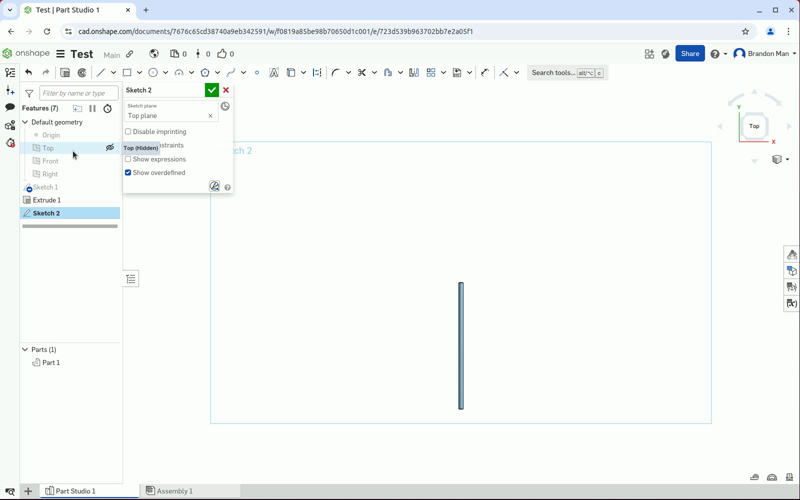
mouse_move(73, 352)
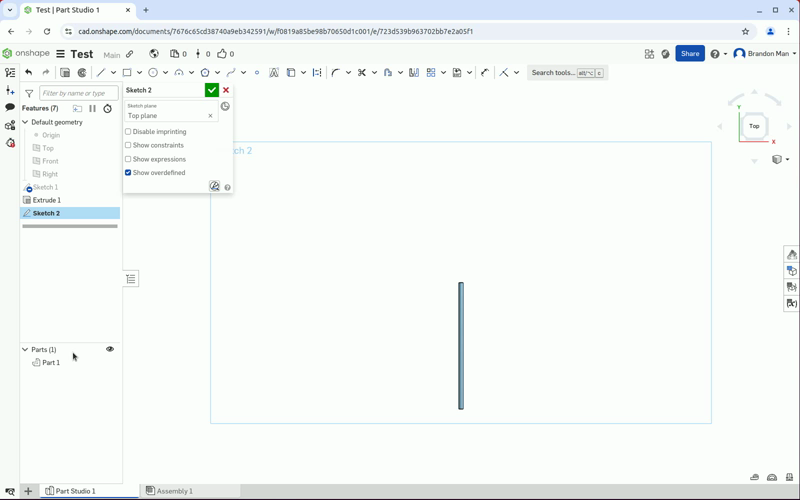
key(y)
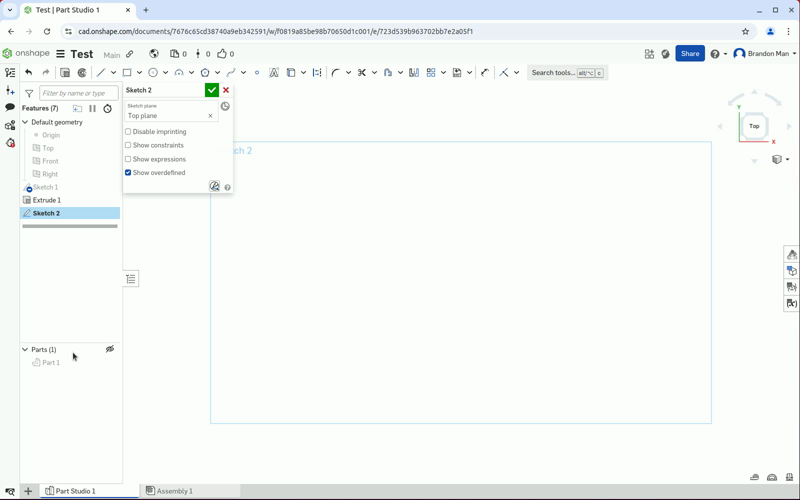
key(c)
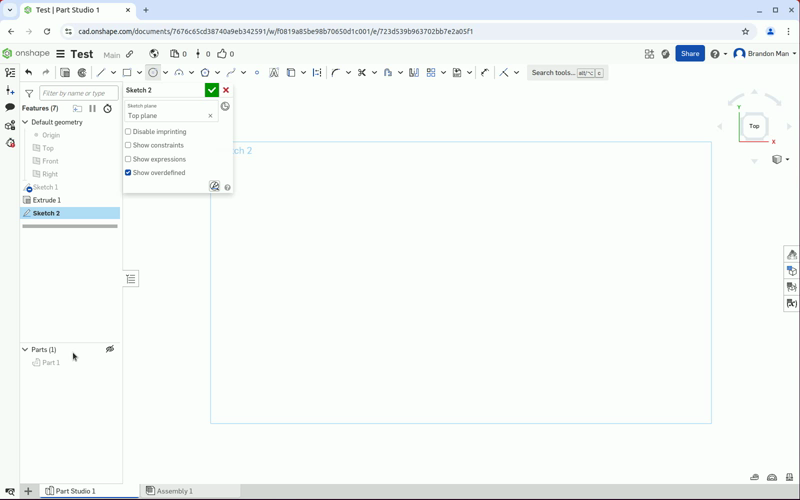
key_down(shift)
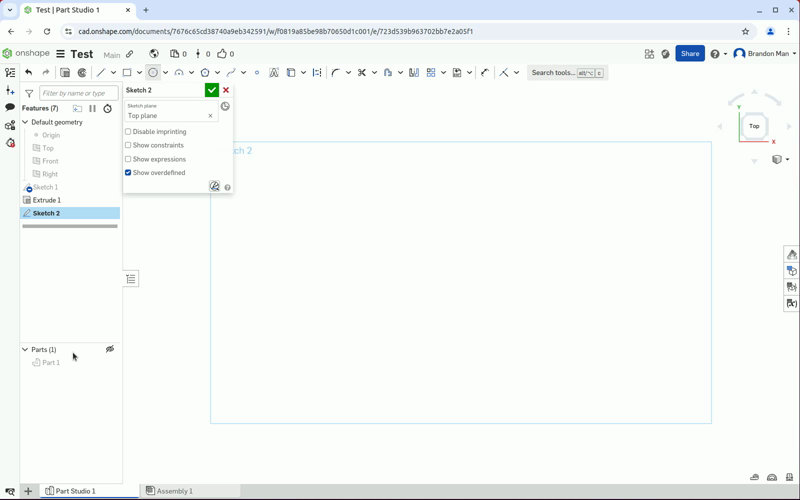
mouse_move(461, 295)
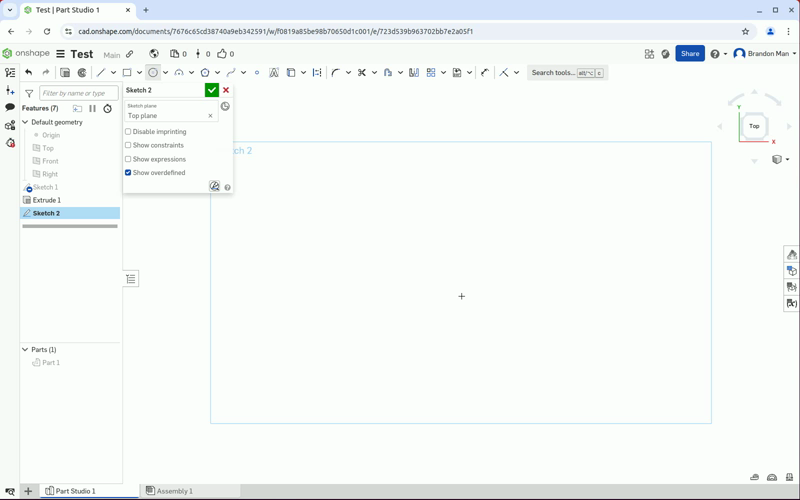
click(461, 295)
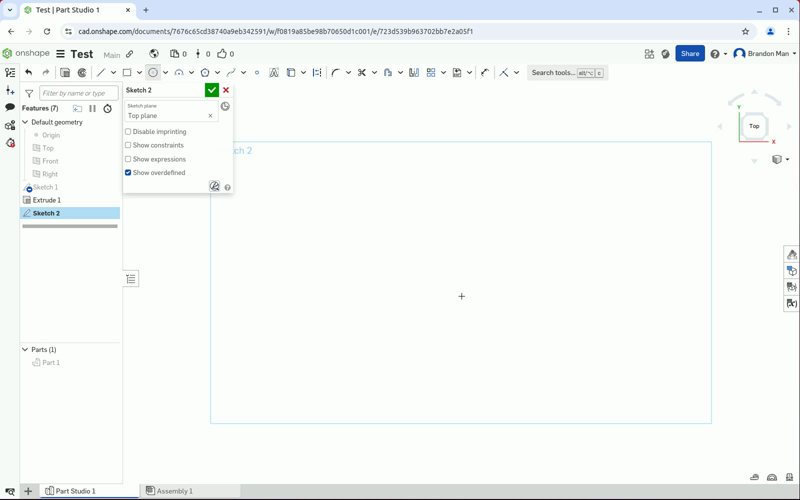
key_up(shift)
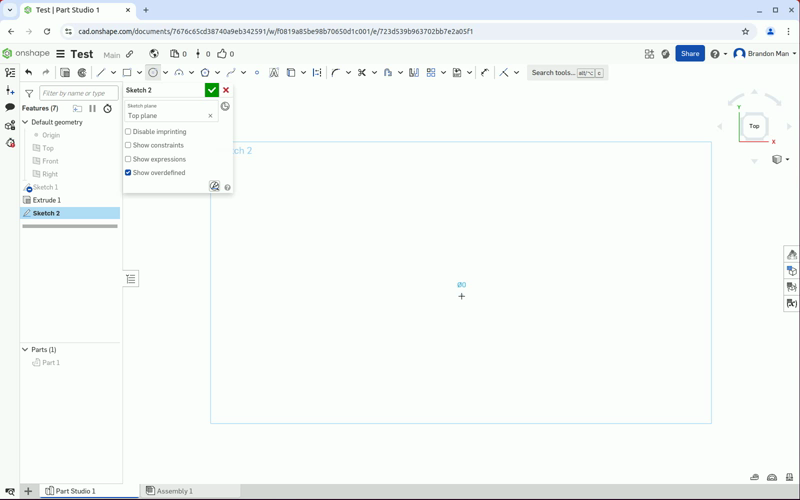
mouse_move(463, 295)
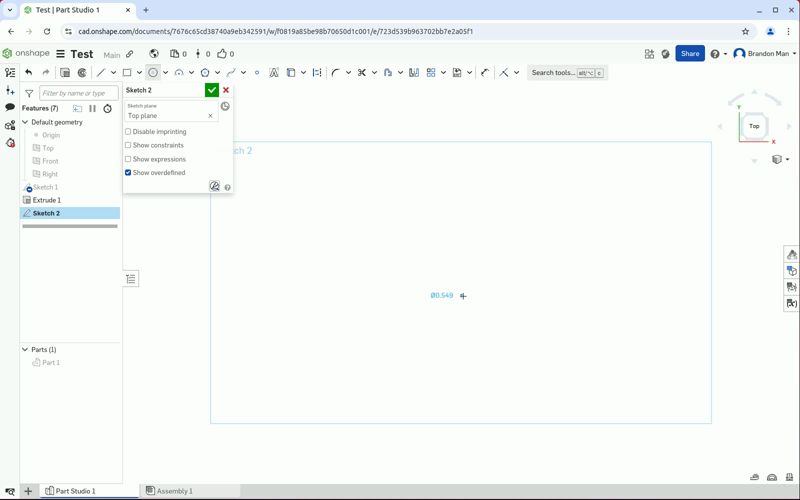
scroll(6)
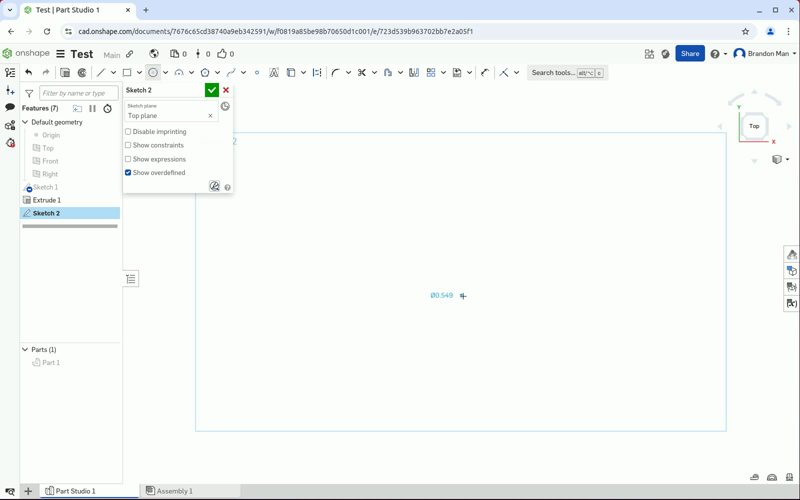
scroll(6)
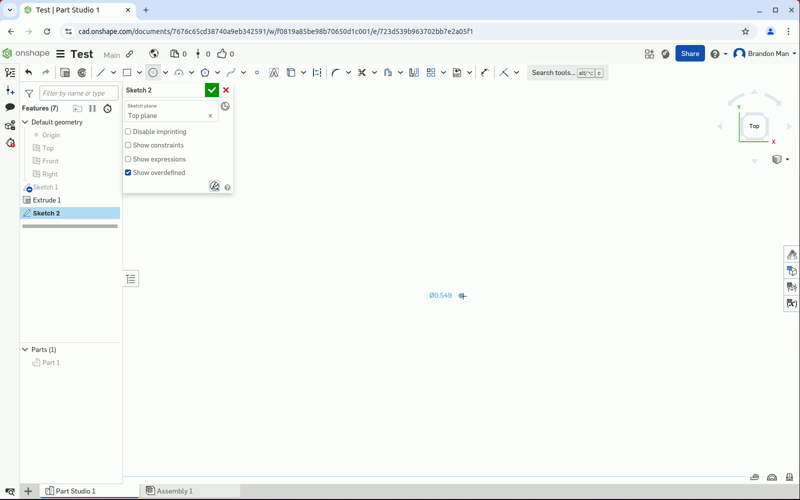
scroll(6)
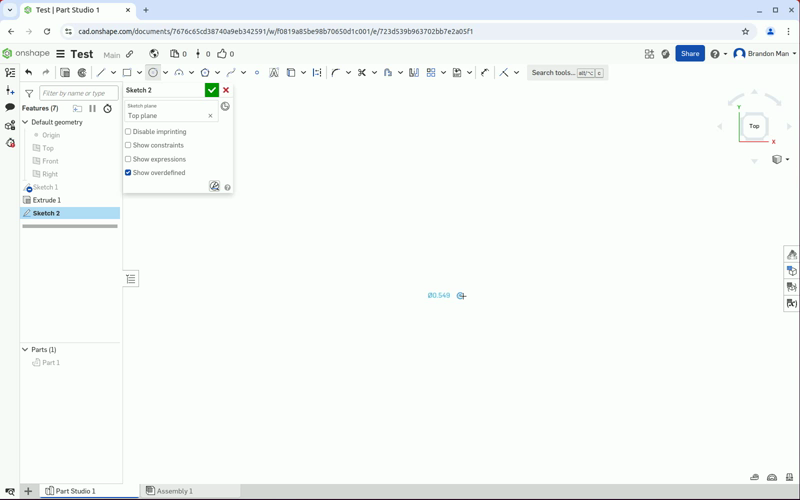
scroll(6)
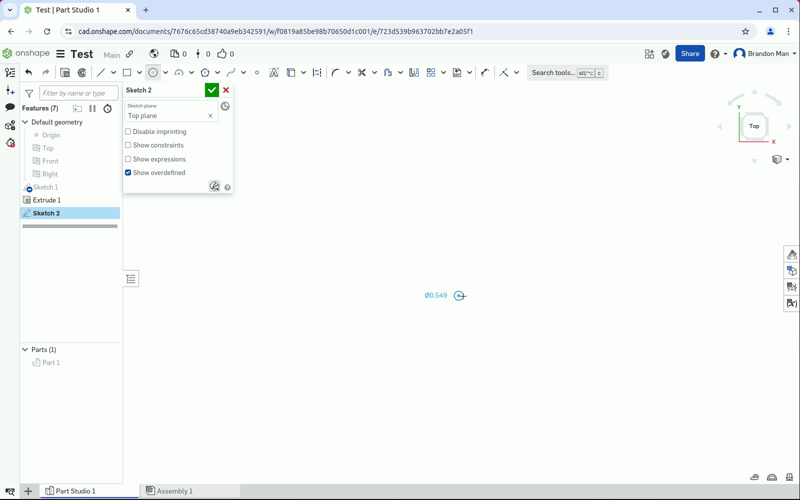
scroll(6)
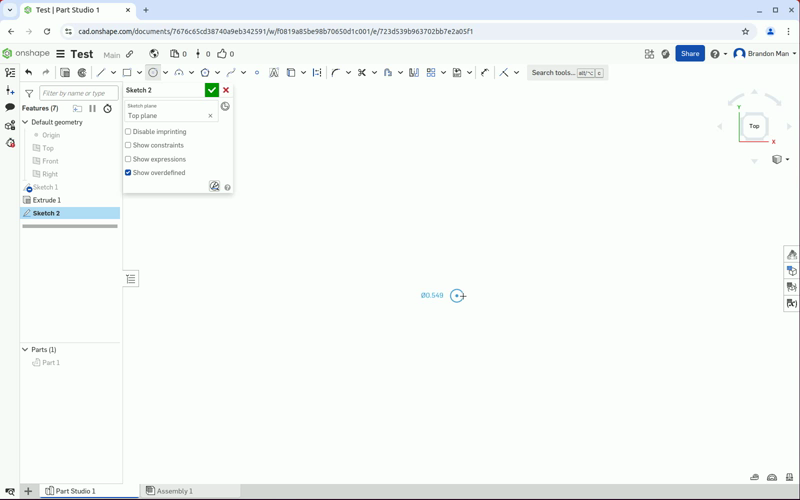
scroll(6)
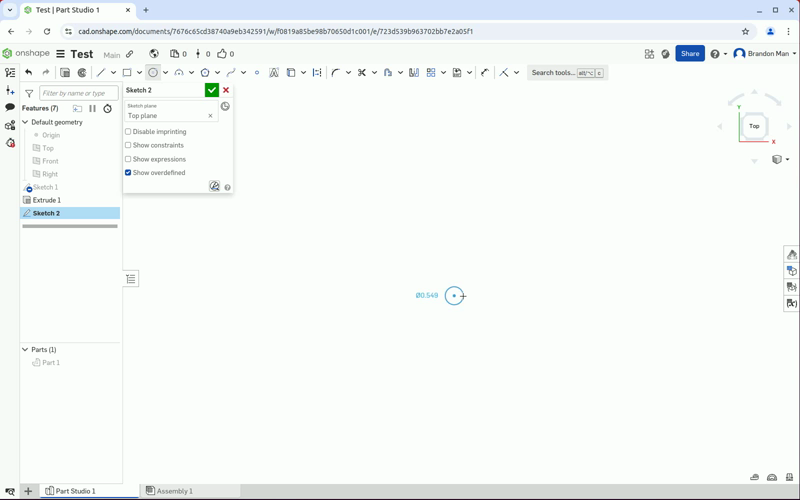
scroll(6)
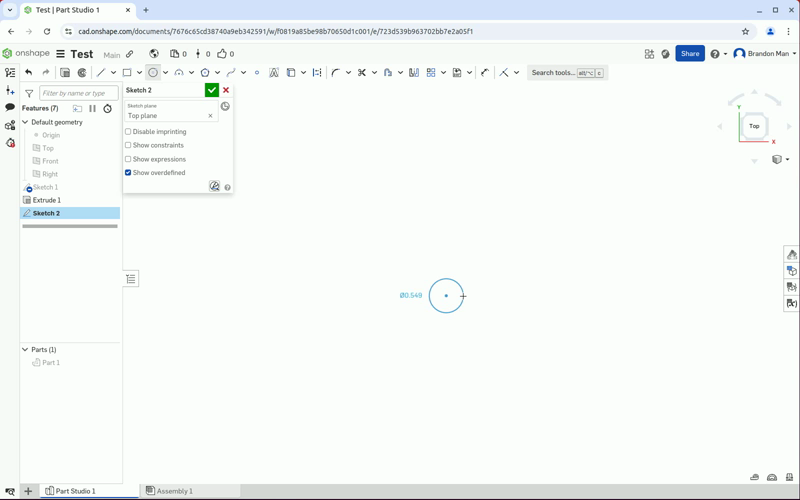
click(463, 295)
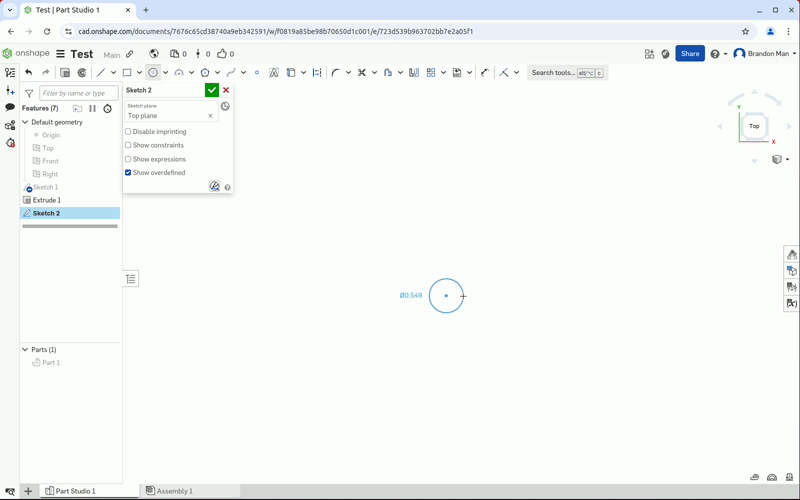
scroll(-6)
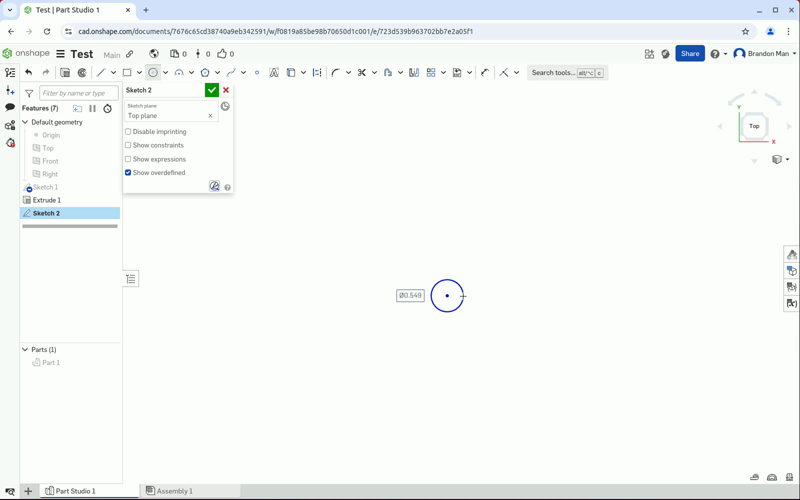
scroll(-6)
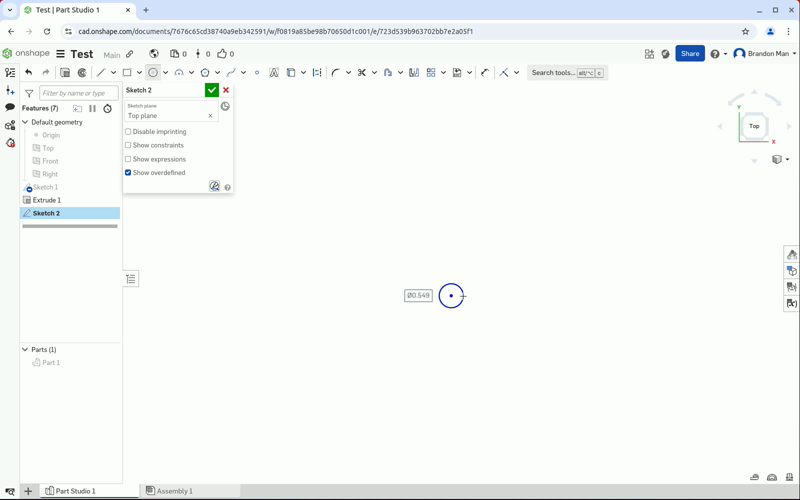
scroll(-6)
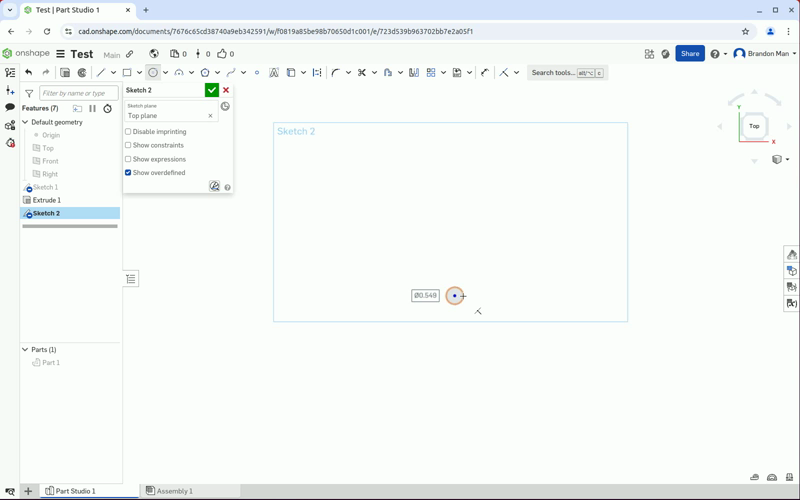
scroll(-6)
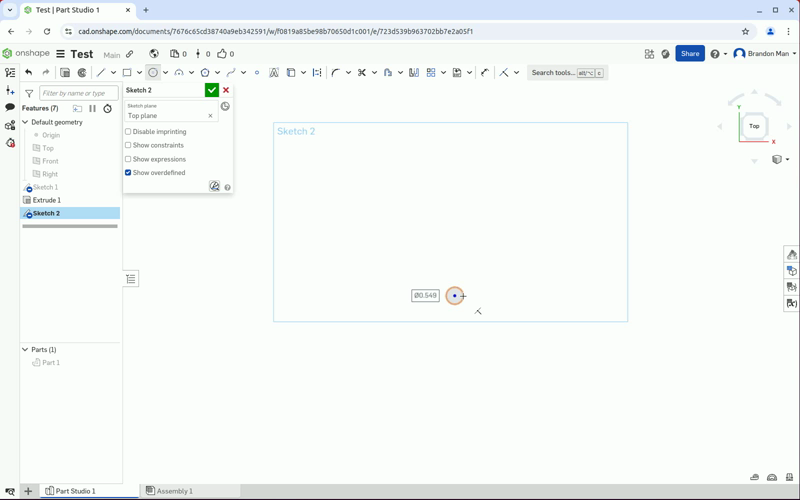
scroll(-6)
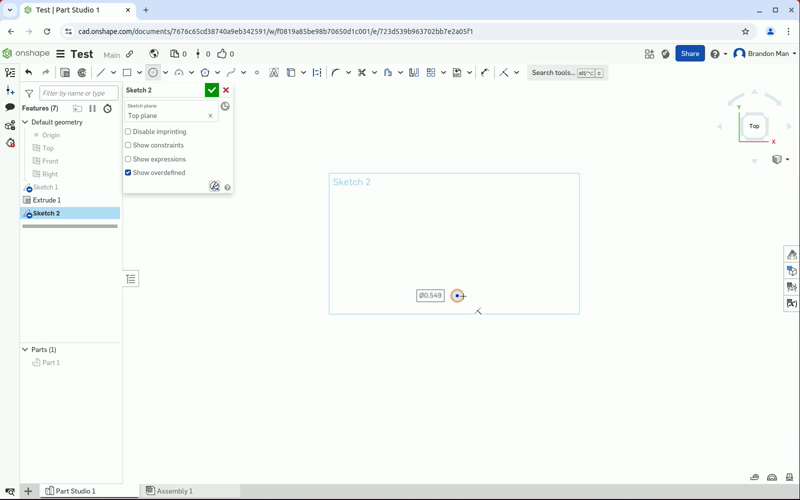
scroll(-6)
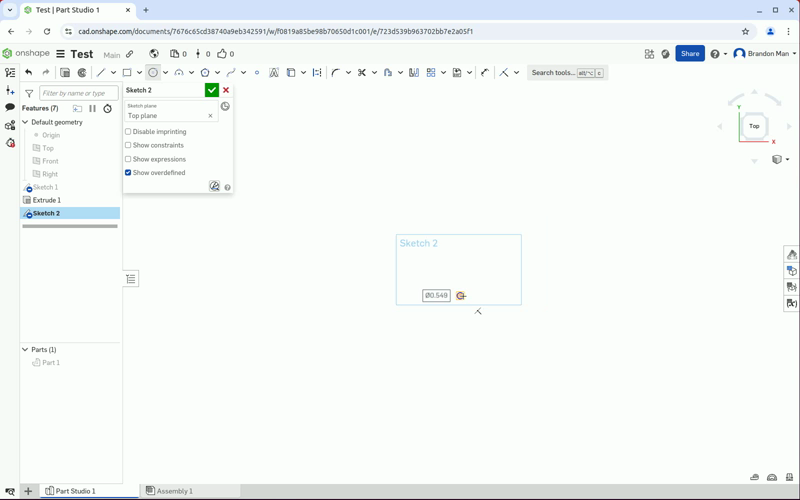
scroll(-6)
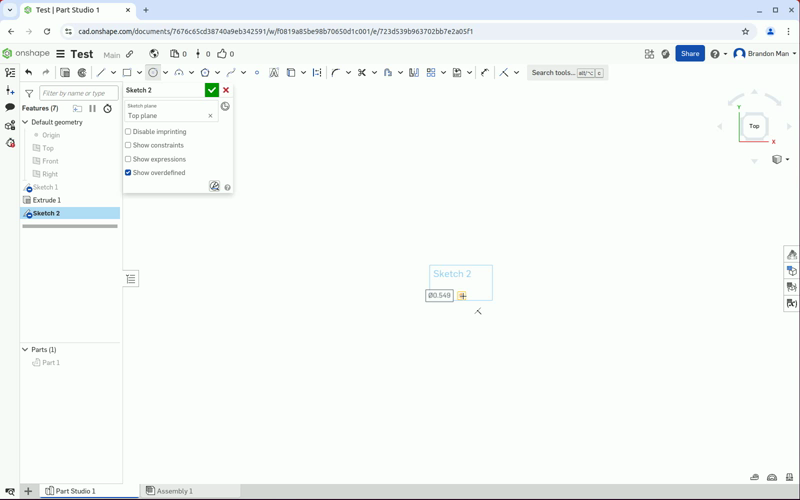
key(esc)
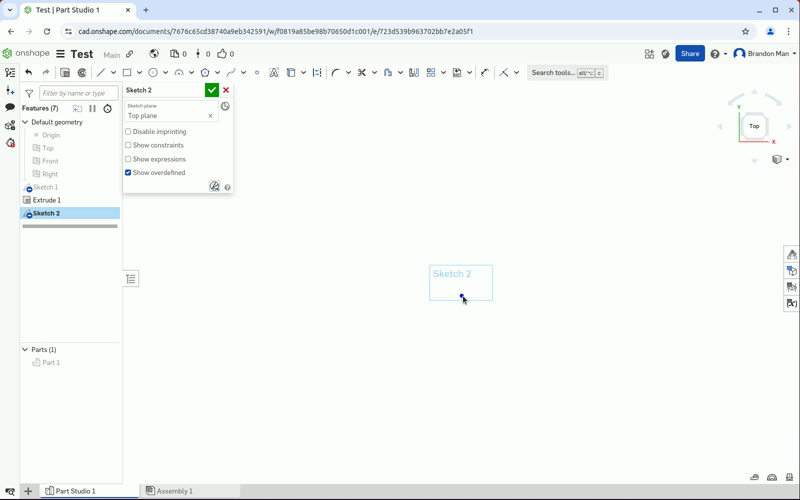
mouse_move(462, 296)
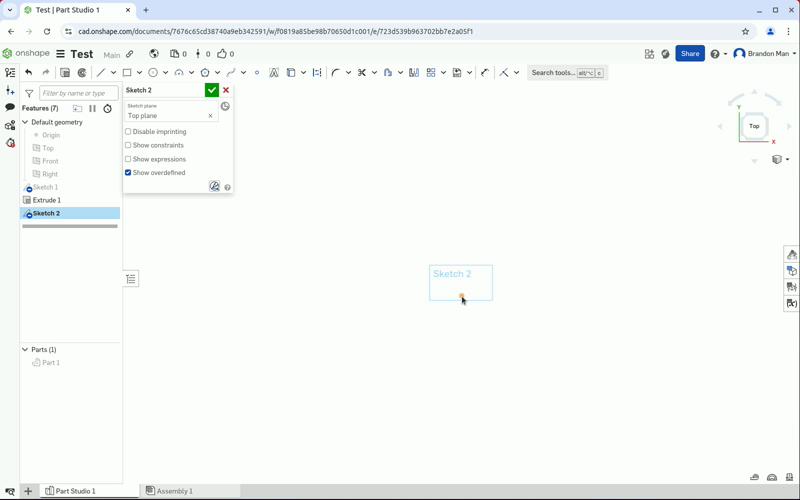
scroll(6)
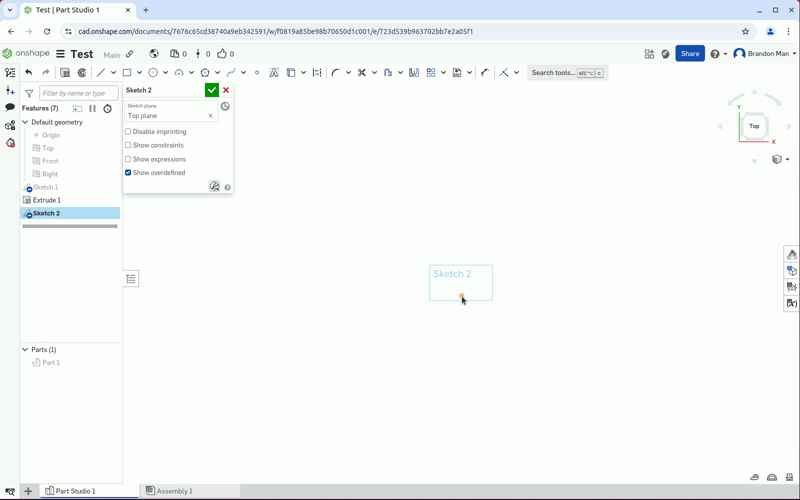
scroll(6)
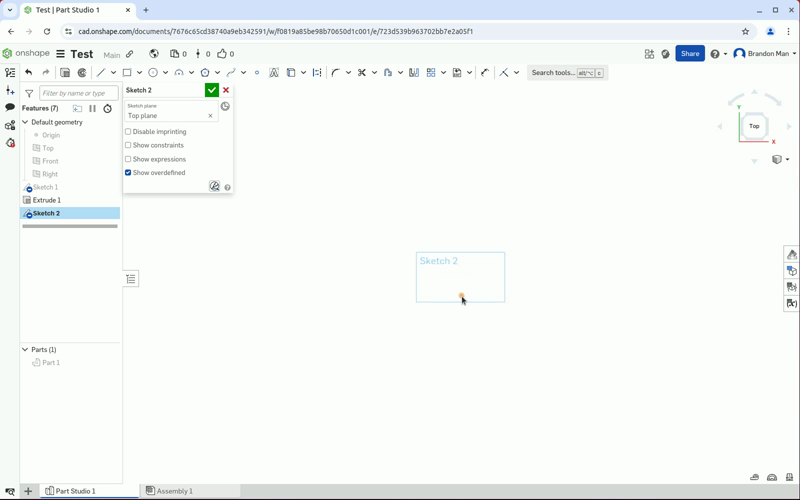
scroll(6)
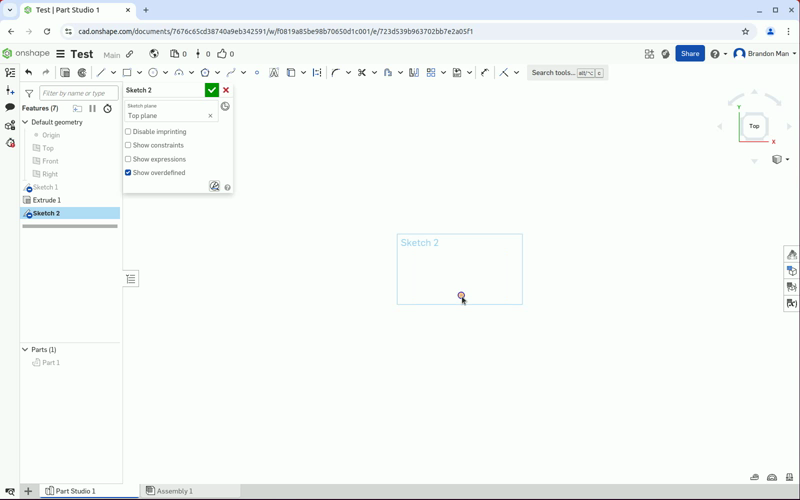
scroll(6)
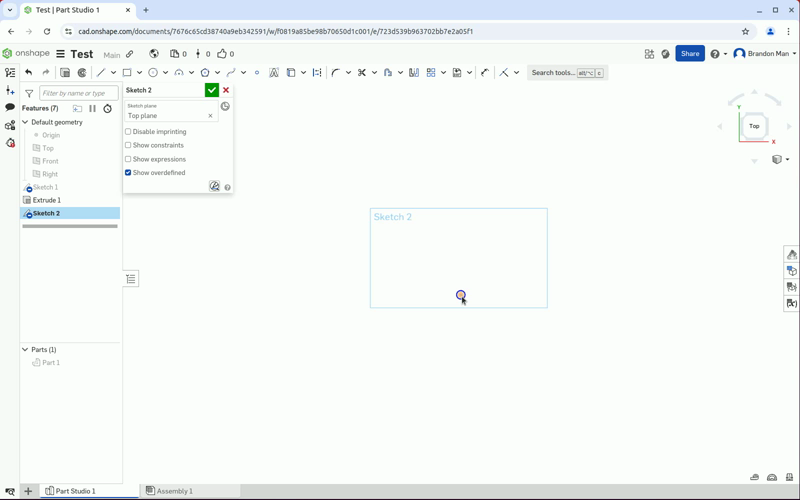
scroll(6)
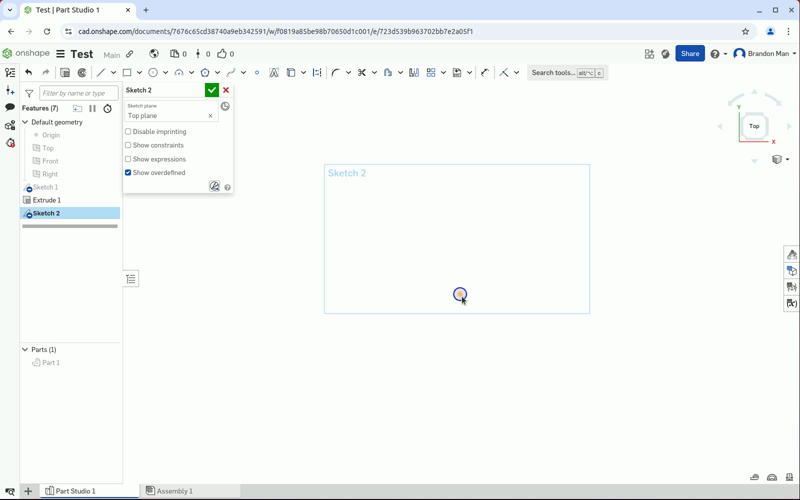
scroll(6)
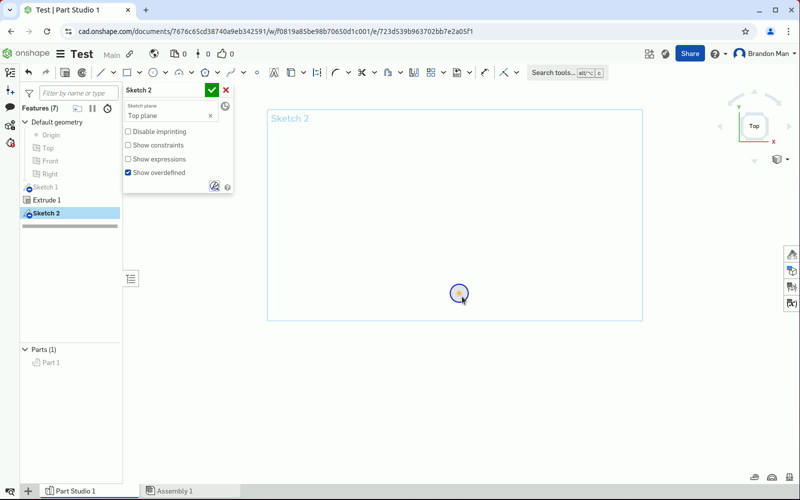
scroll(6)
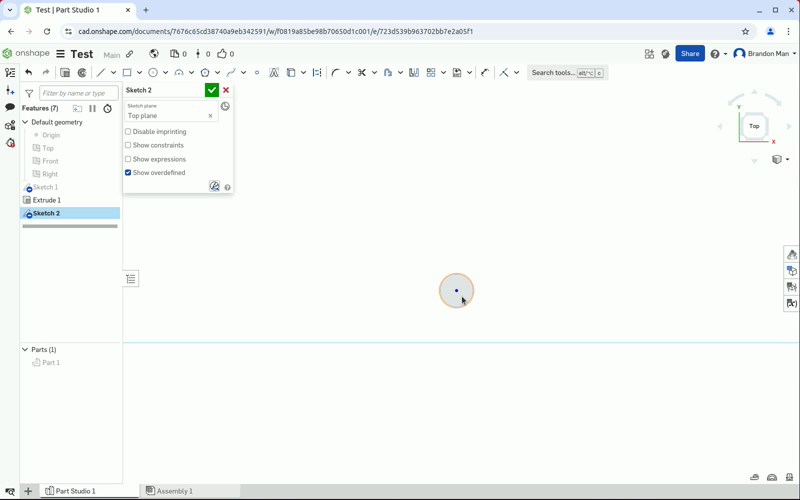
click(462, 296)
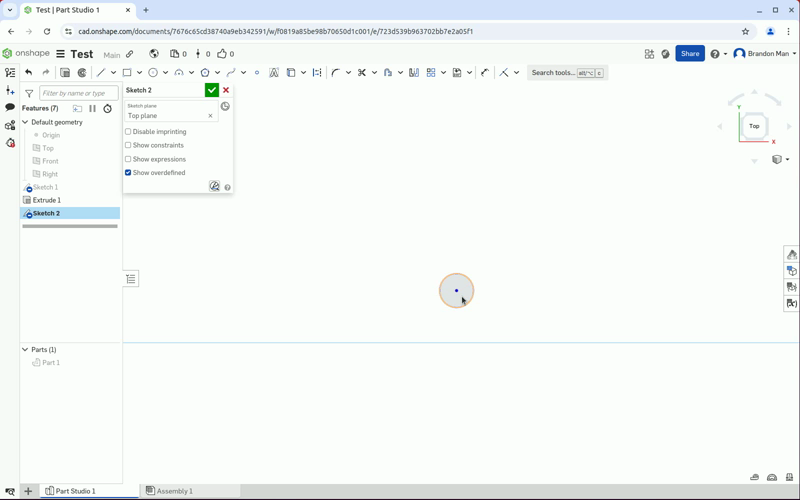
scroll(-6)
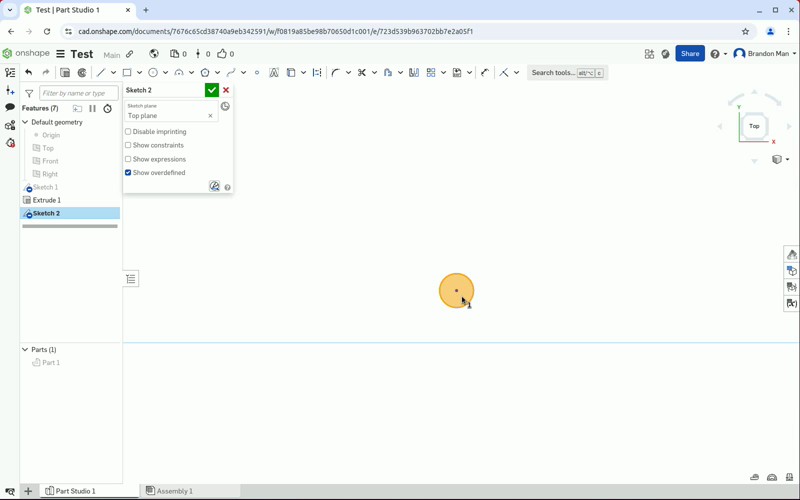
scroll(-6)
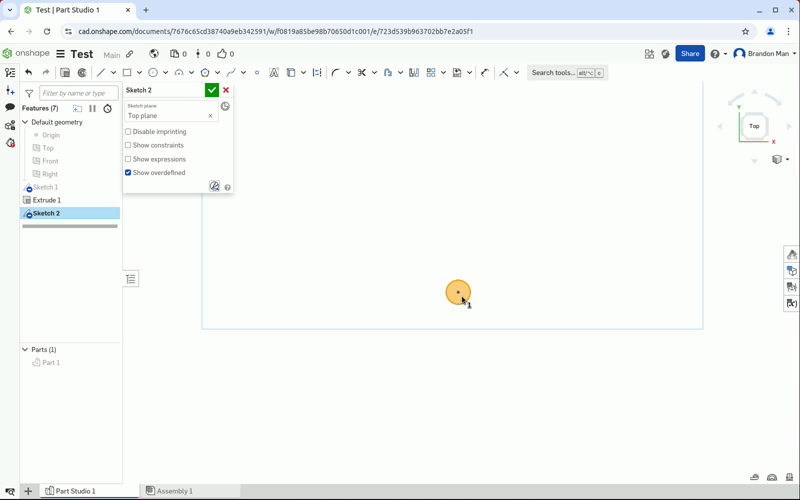
scroll(-6)
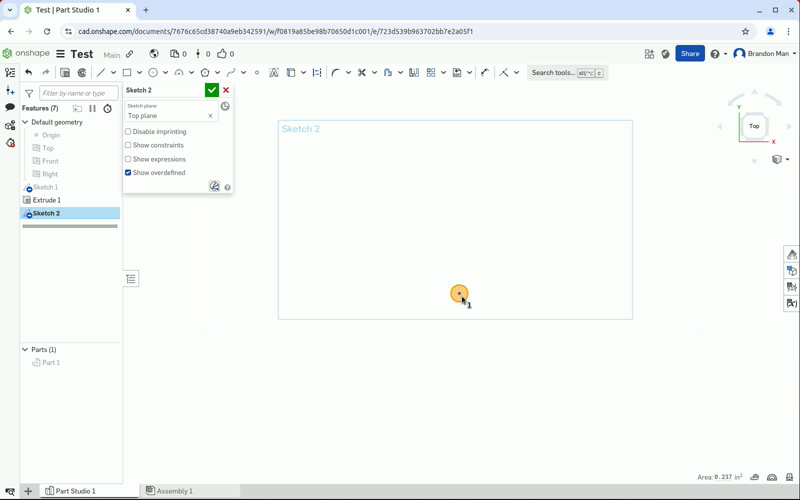
scroll(-6)
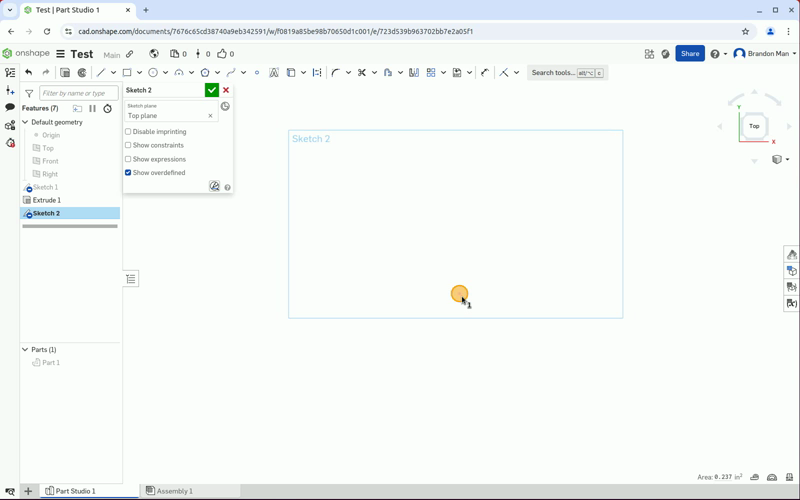
scroll(-6)
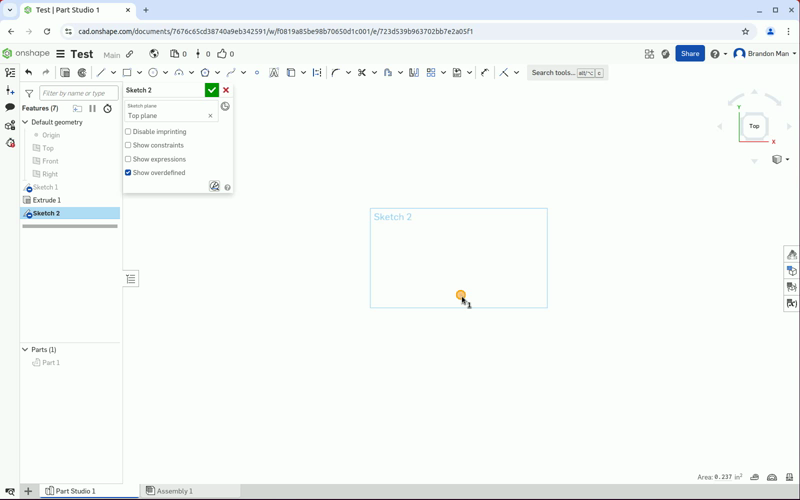
scroll(-6)
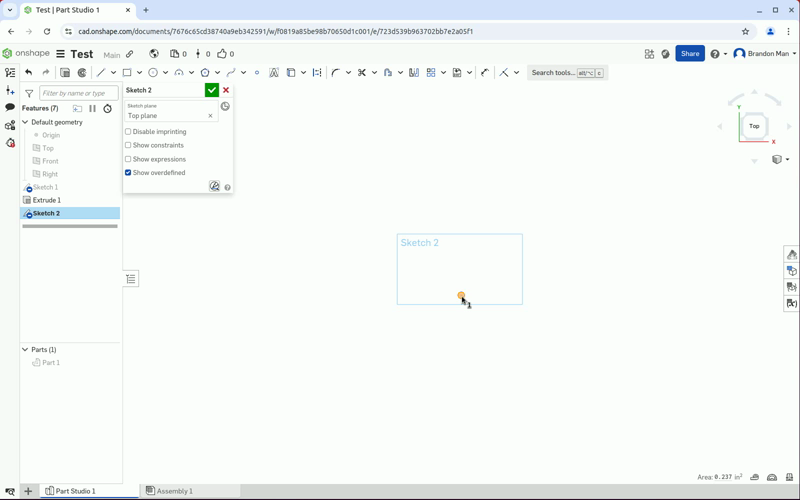
scroll(-6)
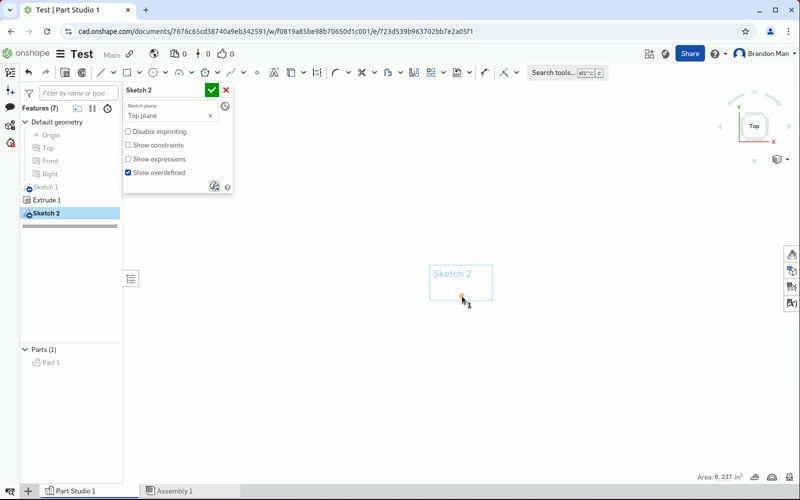
mouse_move(73, 352)
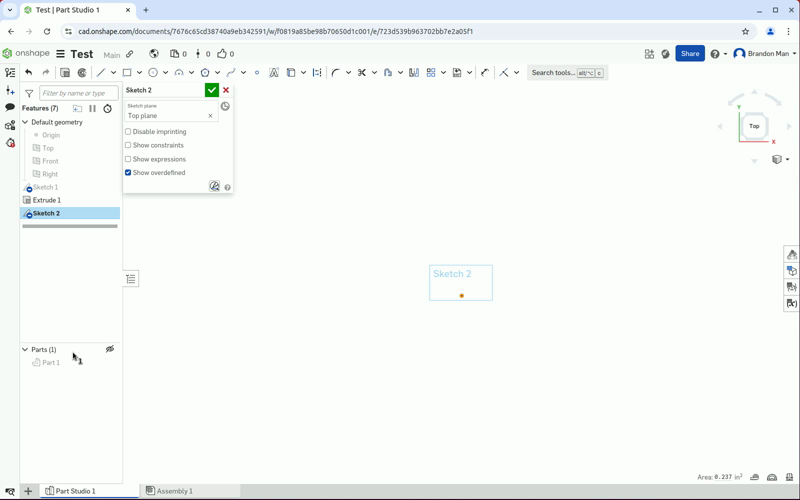
key(shift+y)
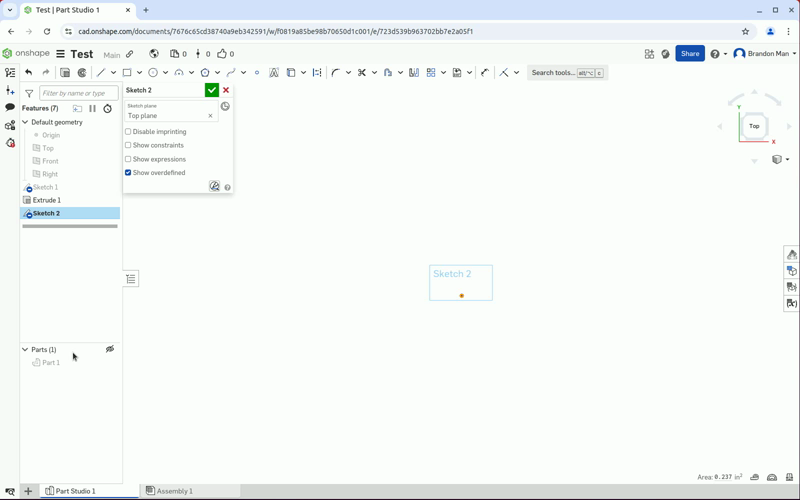
key(shift+e)
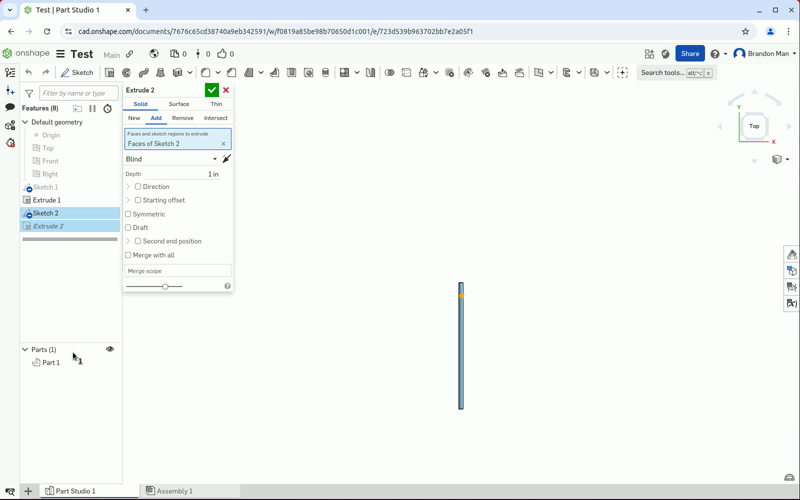
mouse_move(143, 106)
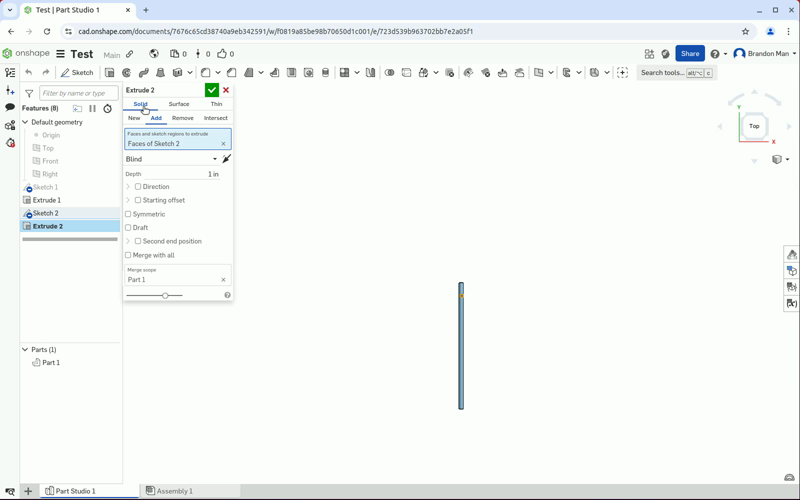
click(143, 106)
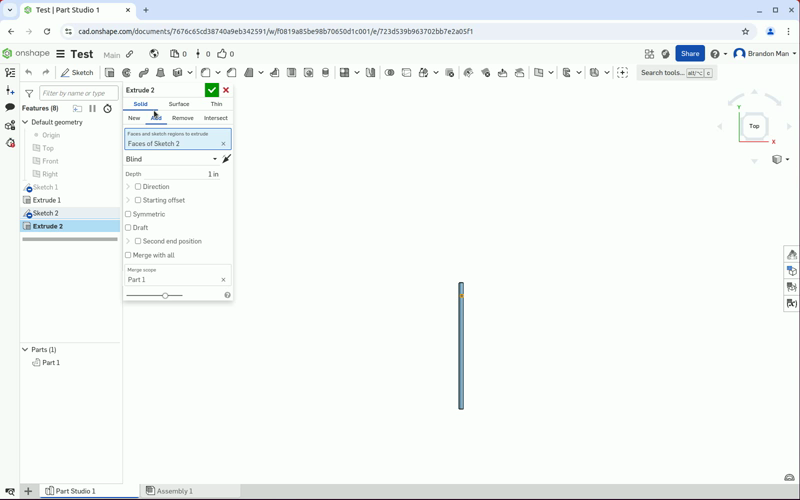
mouse_move(186, 120)
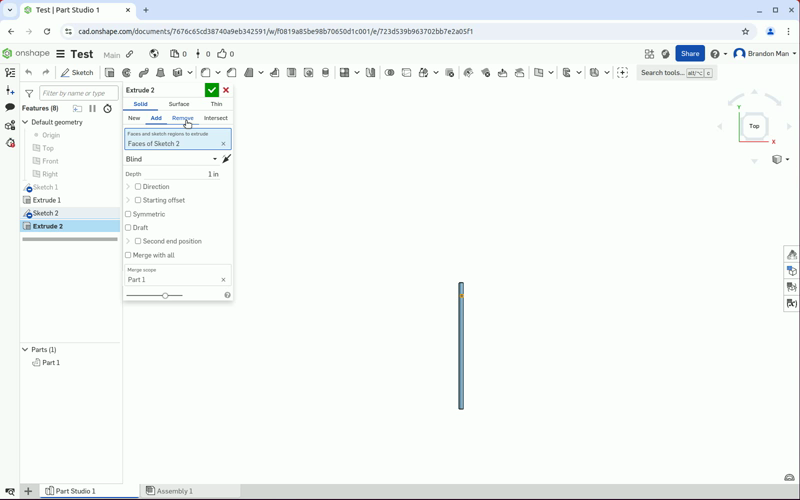
click(186, 120)
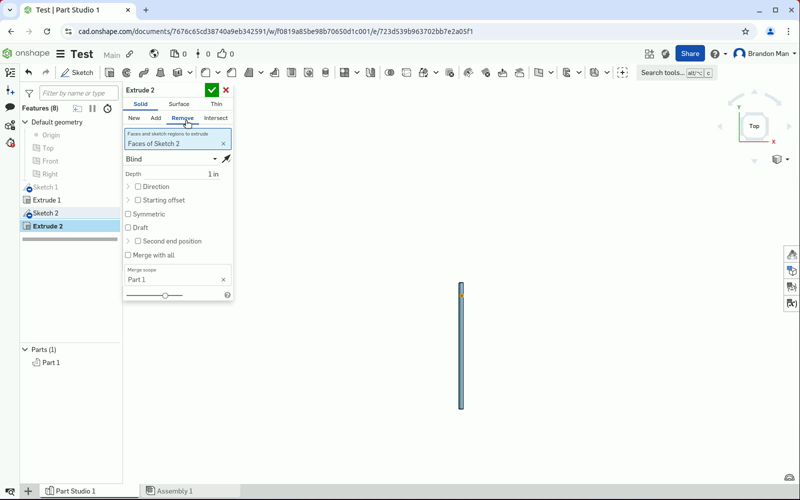
key(tab, 4)
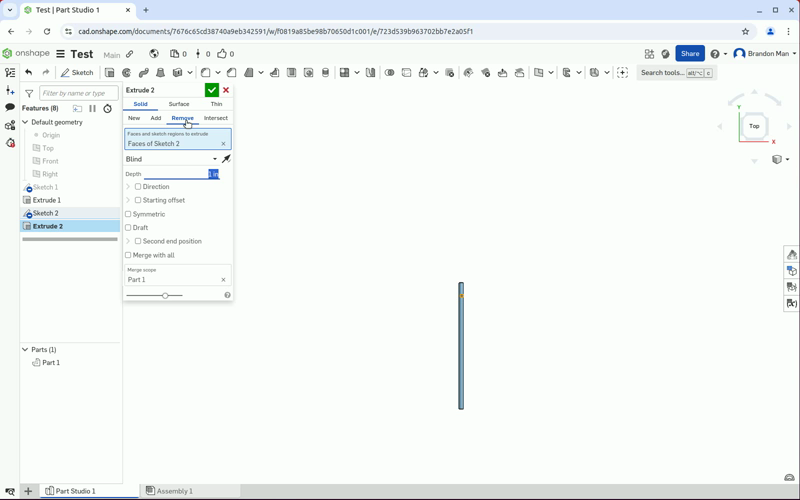
text(-0.722)
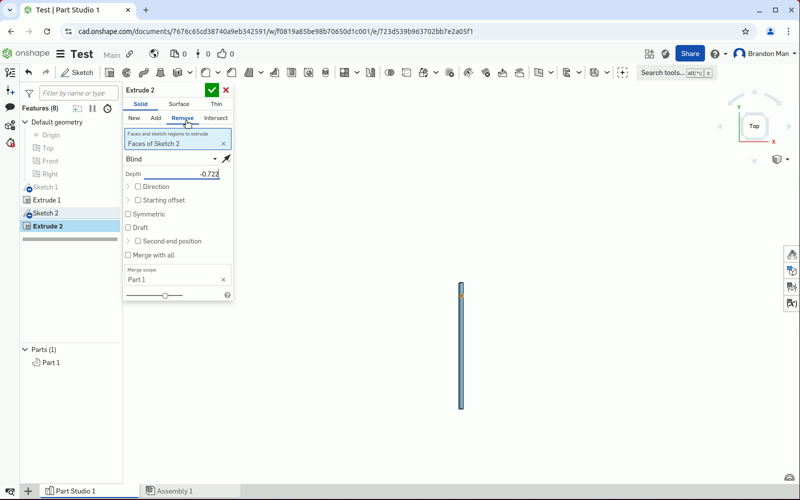
key(tab, 6)
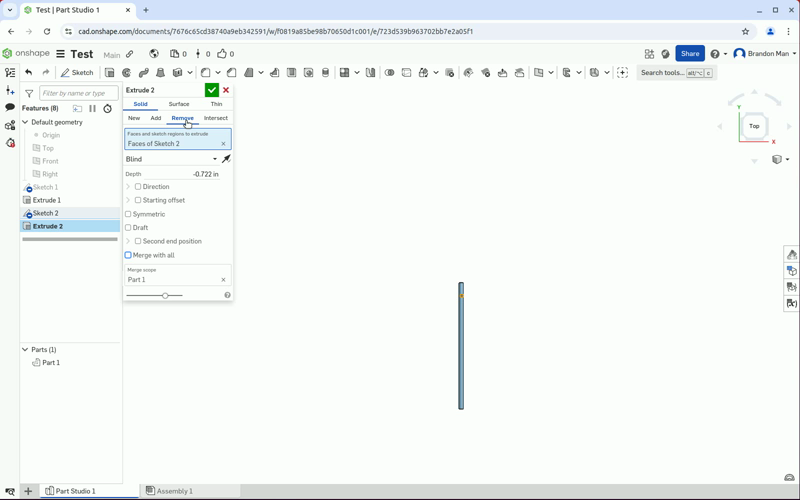
key(space)
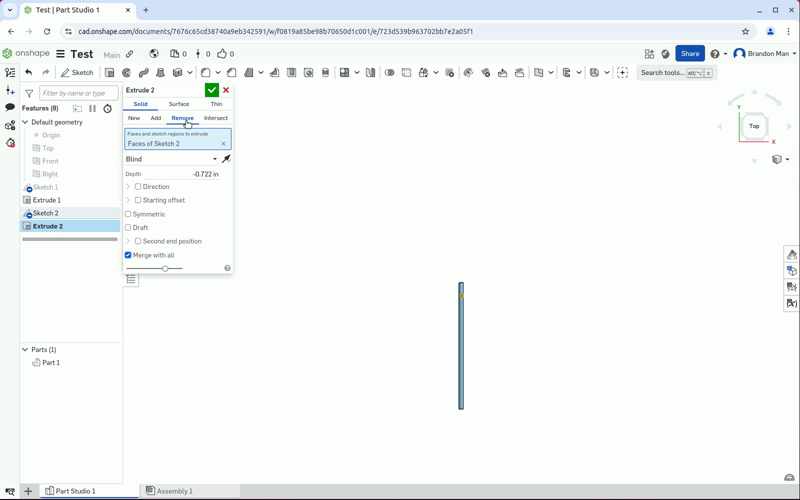
key(enter)
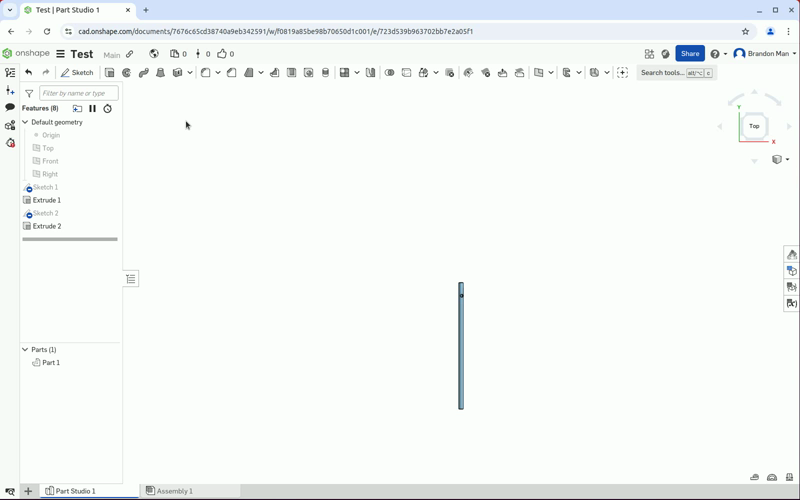
key(shift+h)
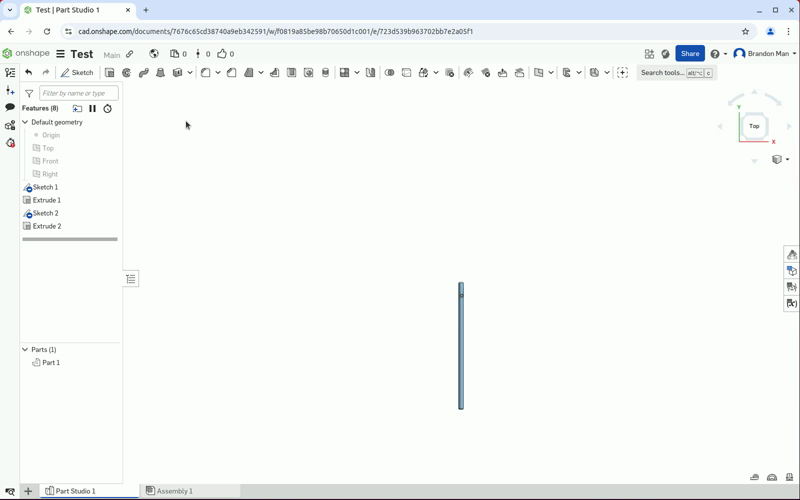
key(shift+h)
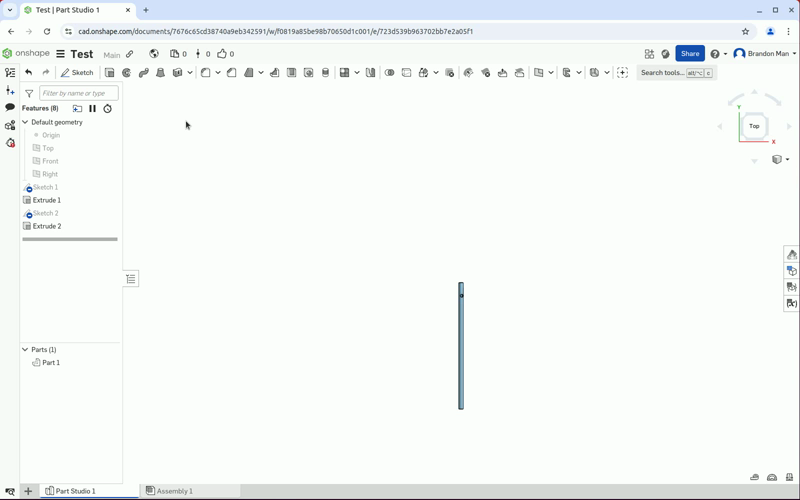
mouse_move(73, 189)
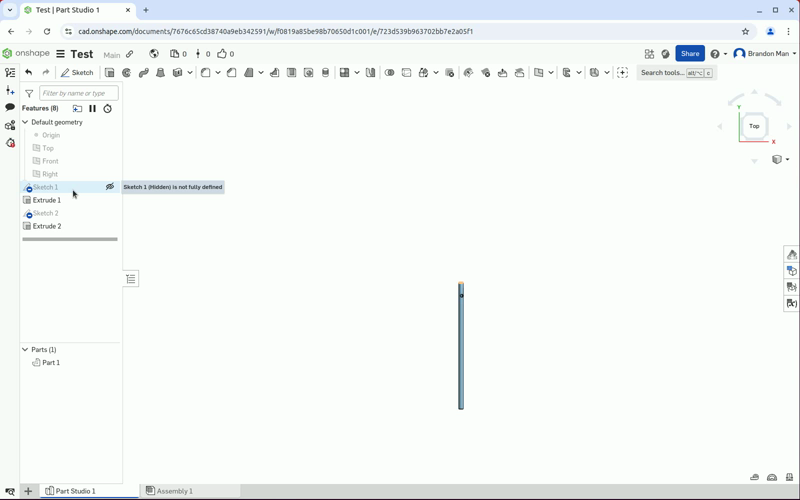
click(73, 189)
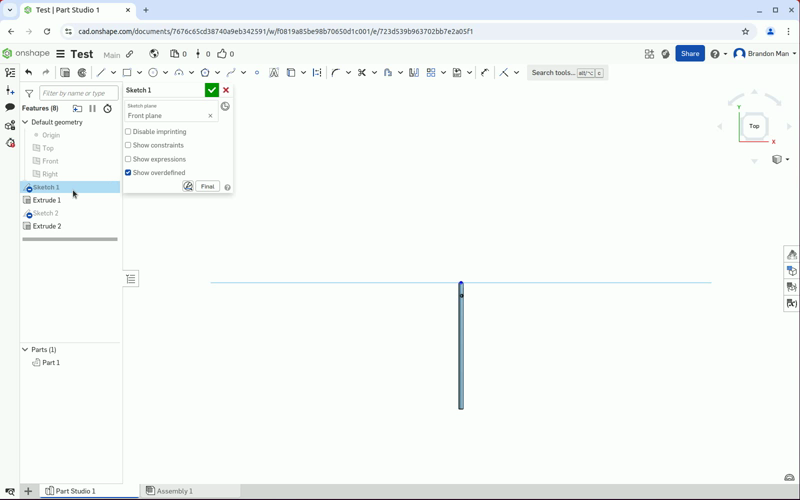
mouse_move(229, 92)
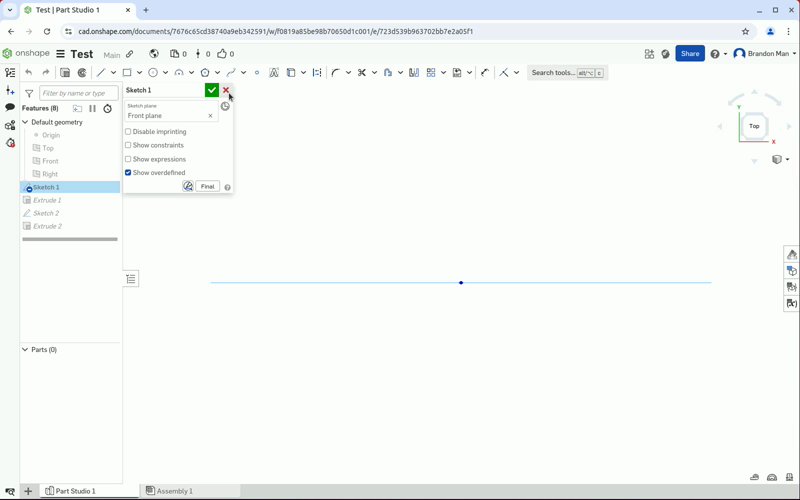
click(229, 92)
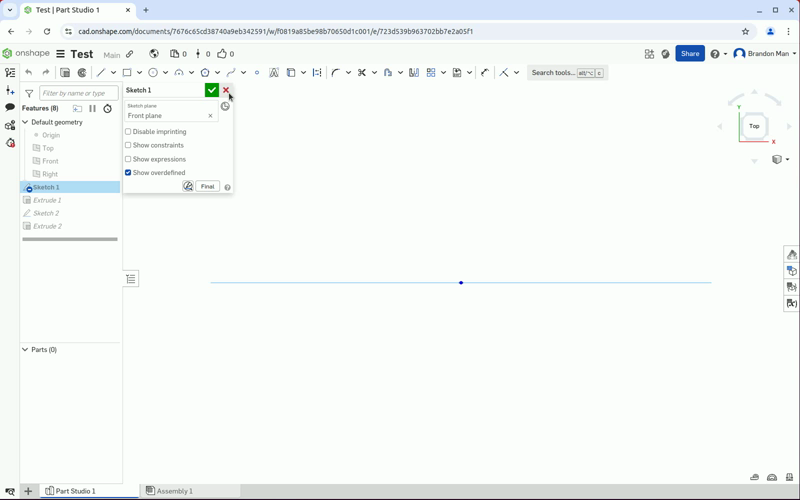
key(shift+s)
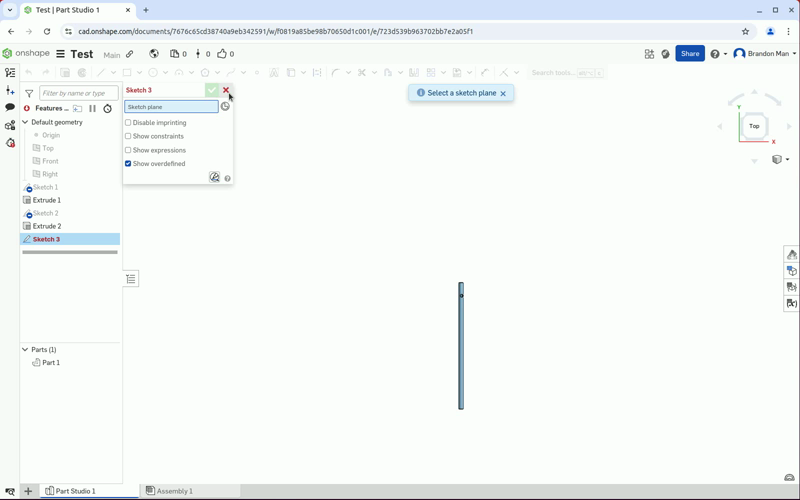
mouse_move(73, 150)
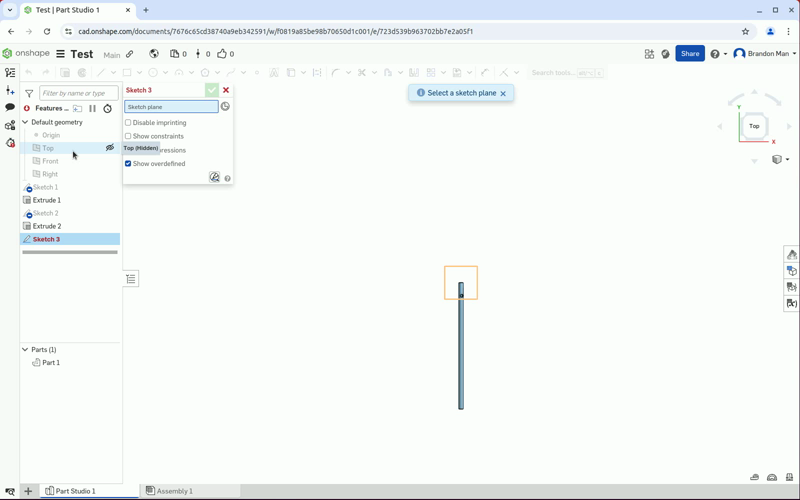
click(73, 150)
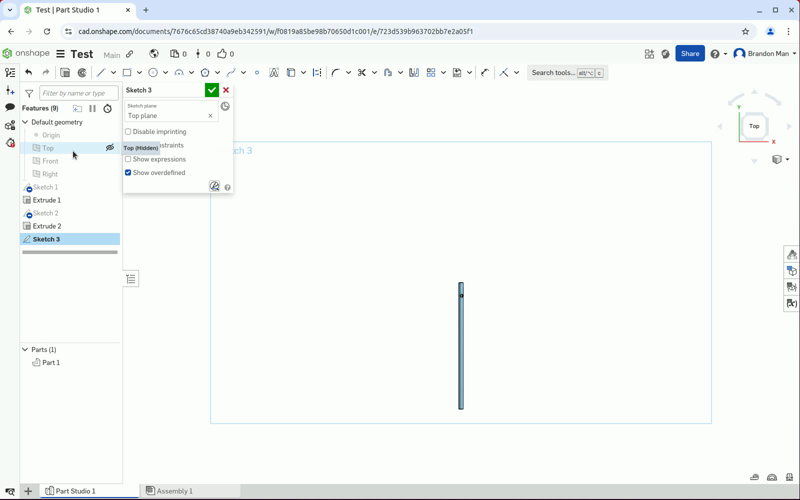
mouse_move(73, 352)
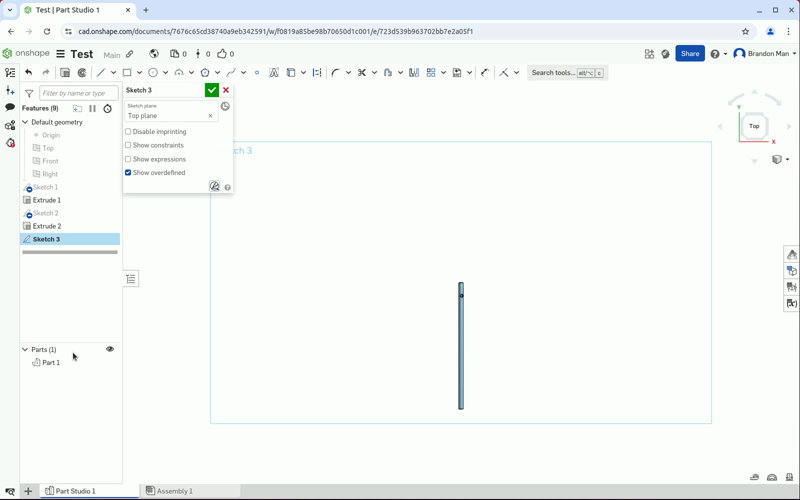
key(y)
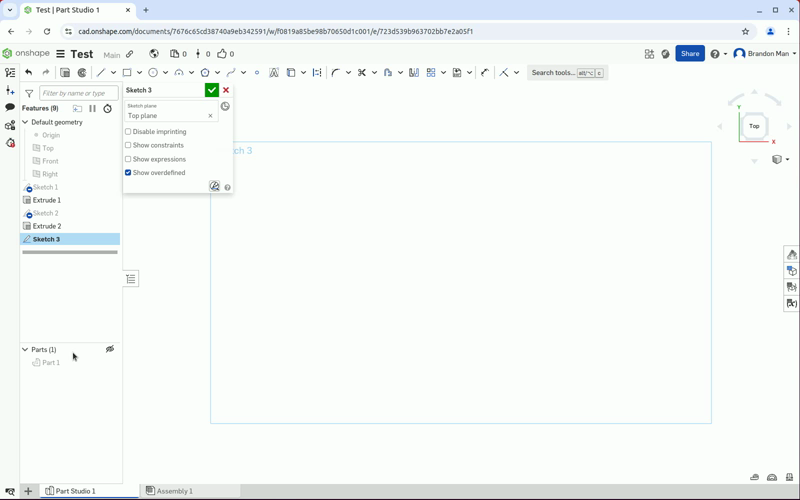
key(c)
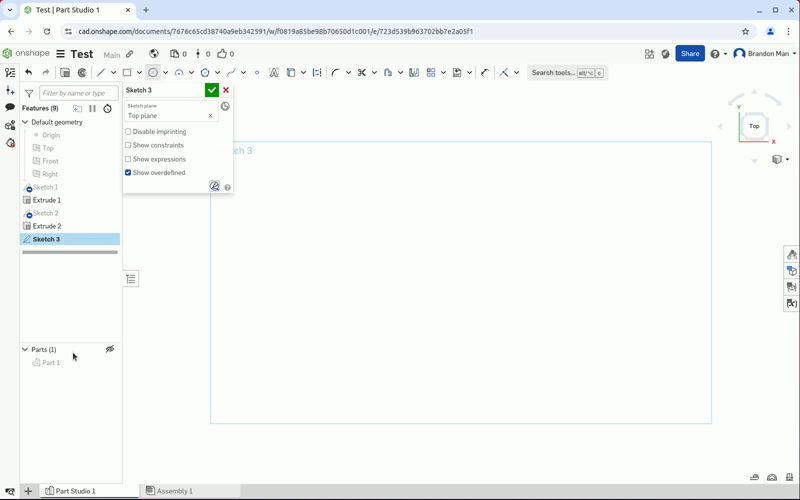
key_down(shift)
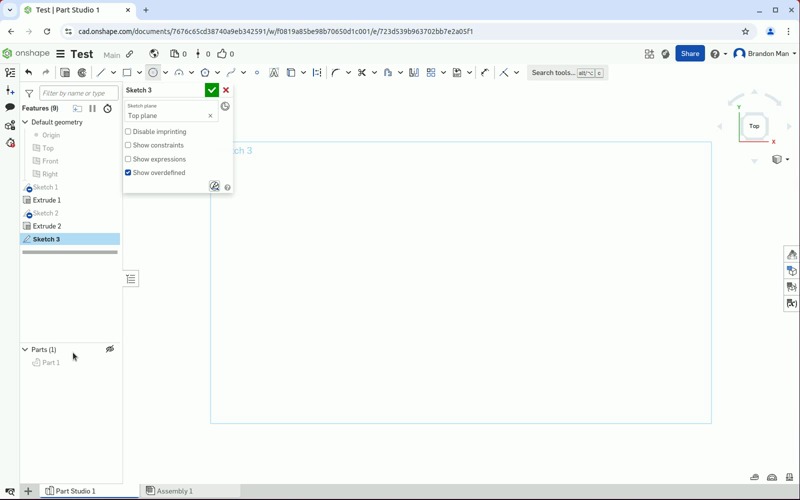
mouse_move(461, 316)
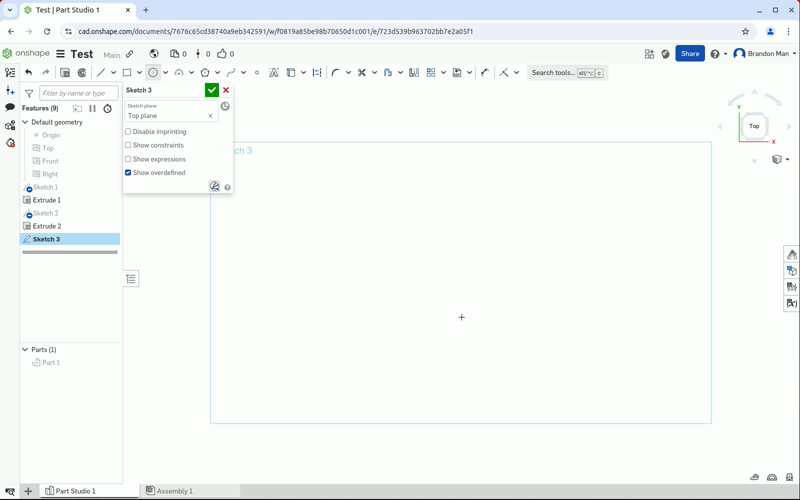
click(461, 316)
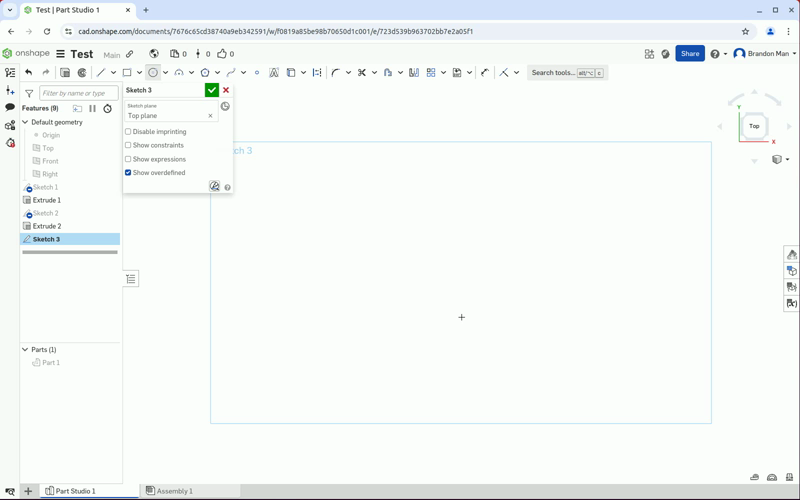
key_up(shift)
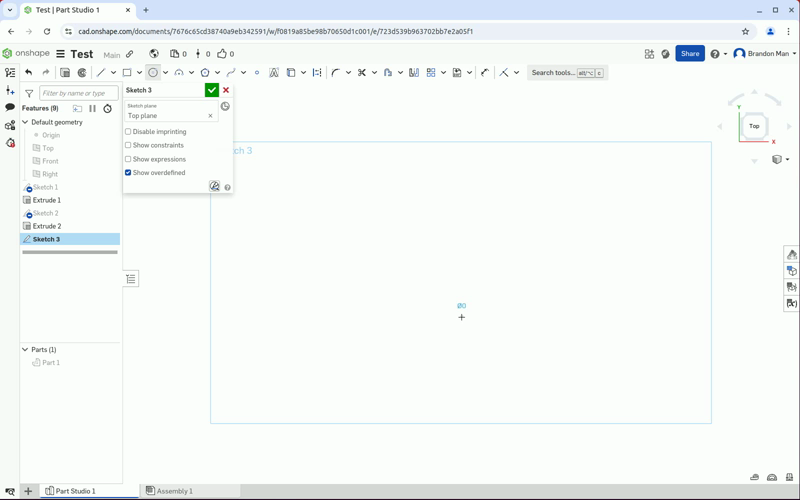
mouse_move(463, 316)
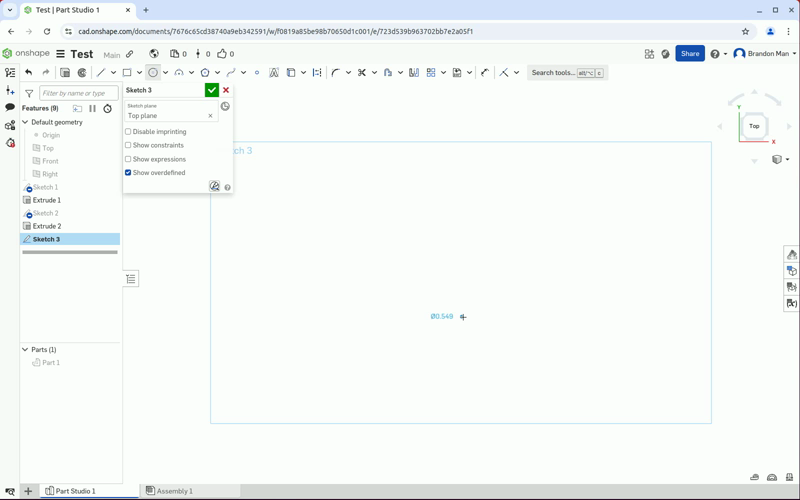
scroll(6)
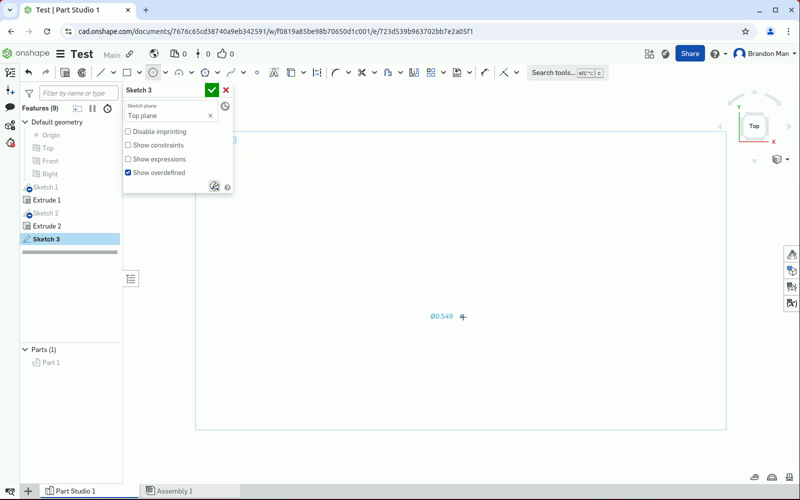
scroll(6)
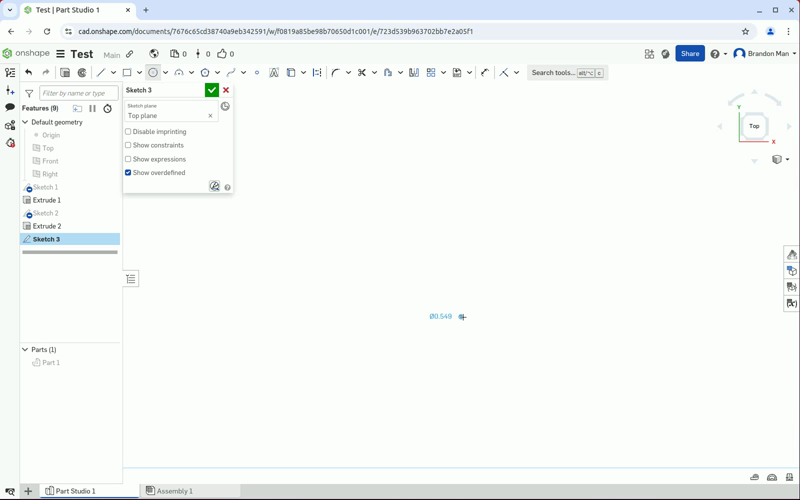
scroll(6)
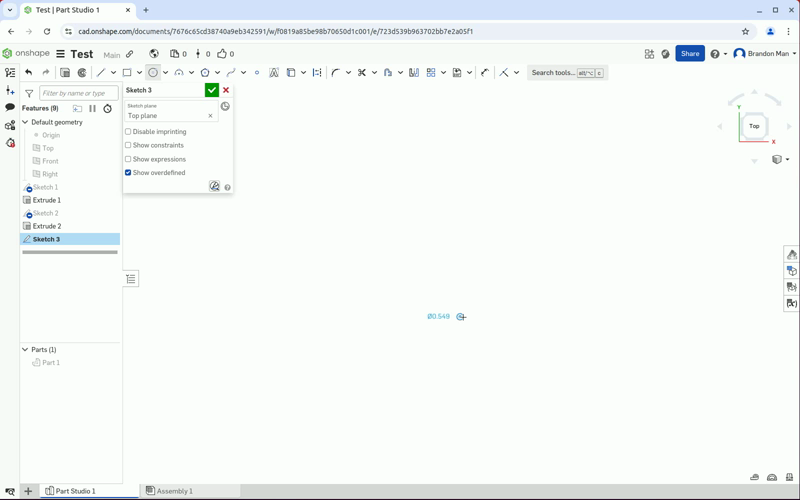
scroll(6)
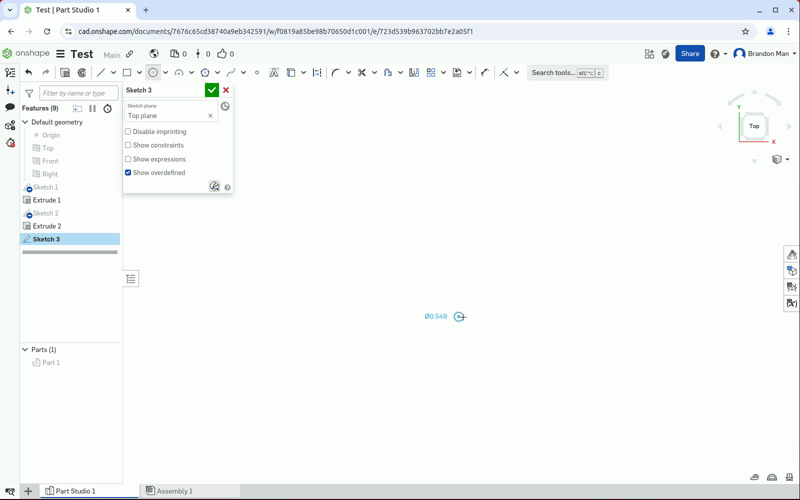
scroll(6)
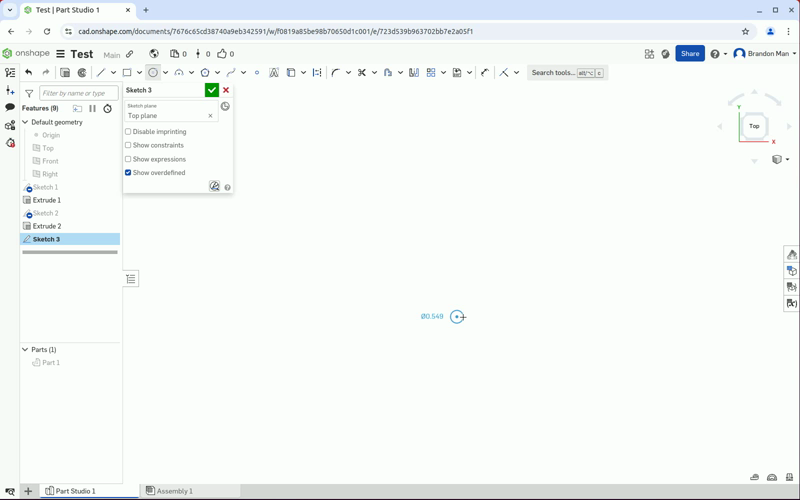
scroll(6)
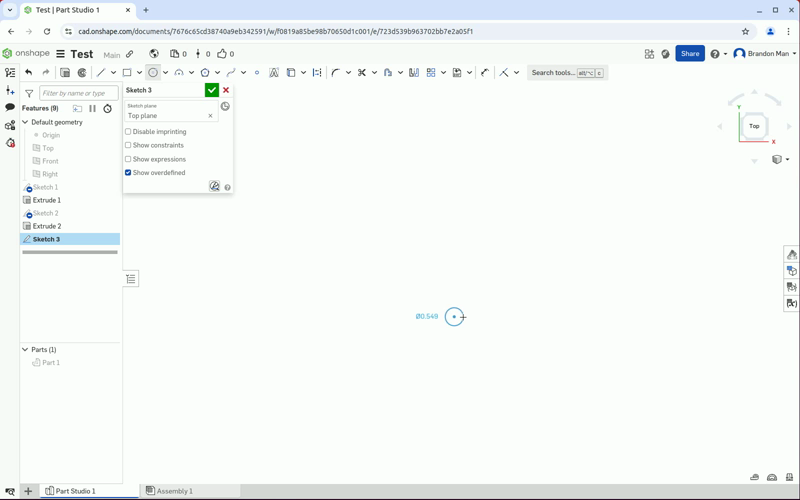
scroll(6)
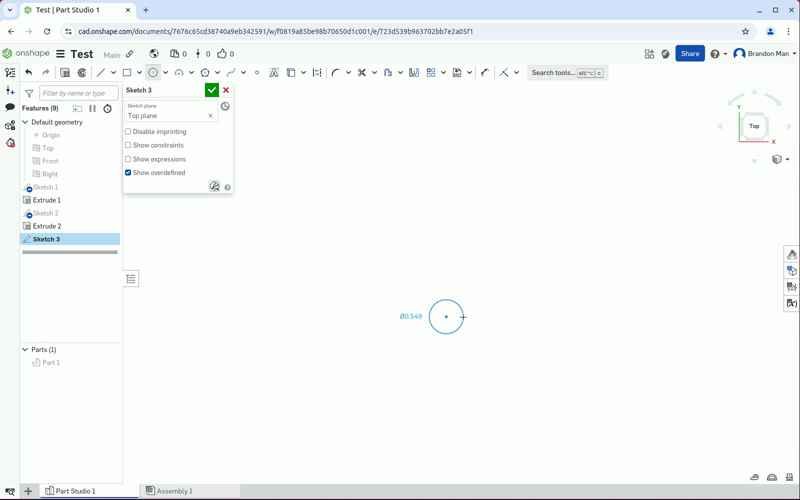
click(463, 316)
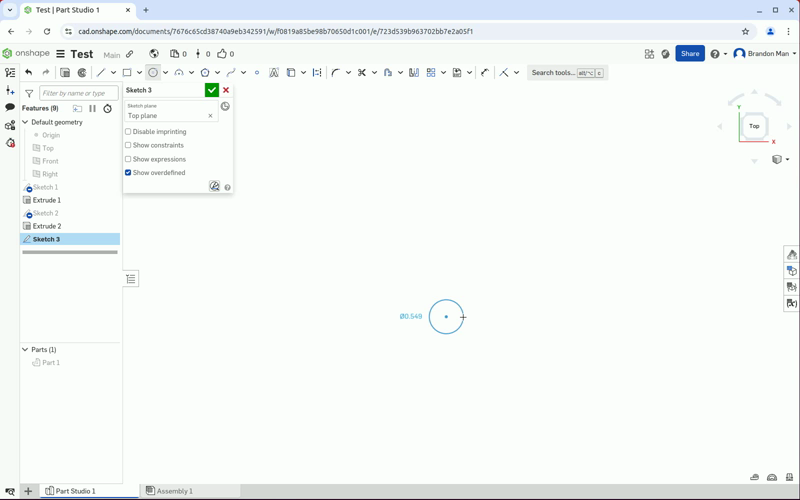
scroll(-6)
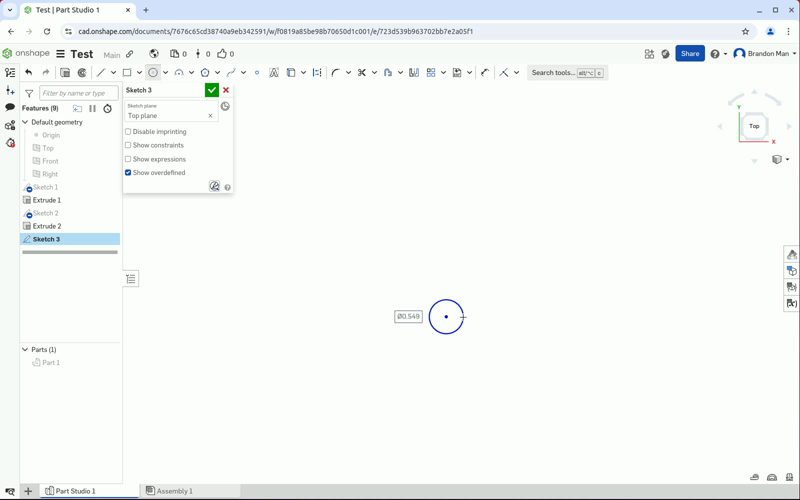
scroll(-6)
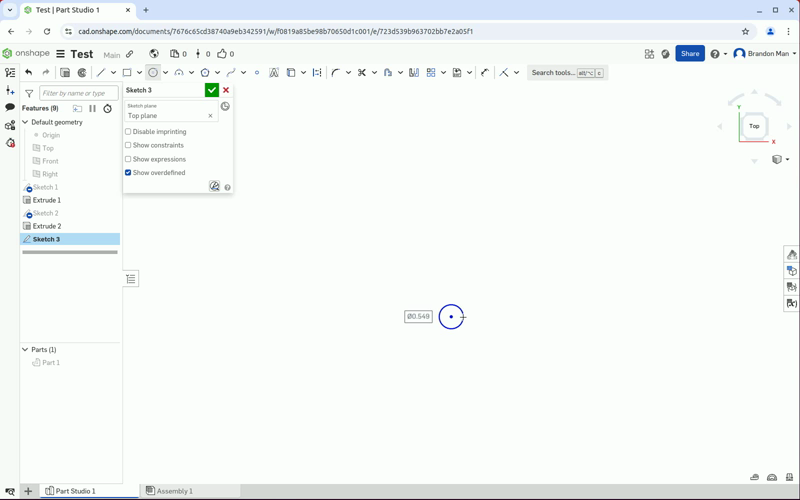
scroll(-6)
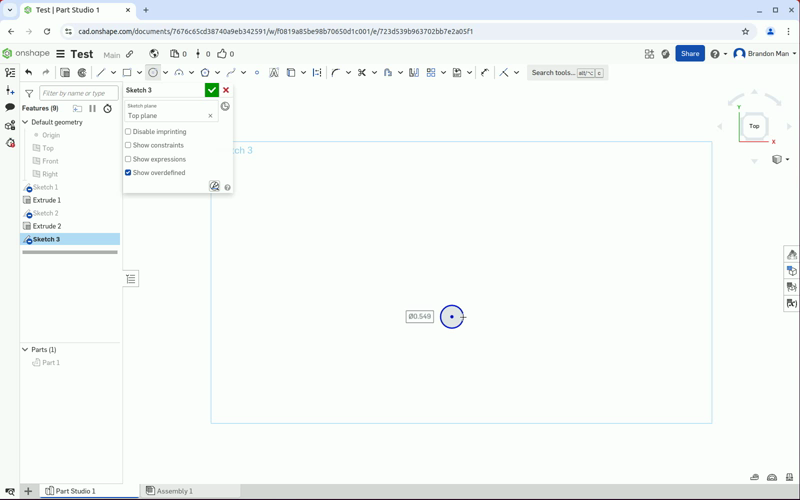
scroll(-6)
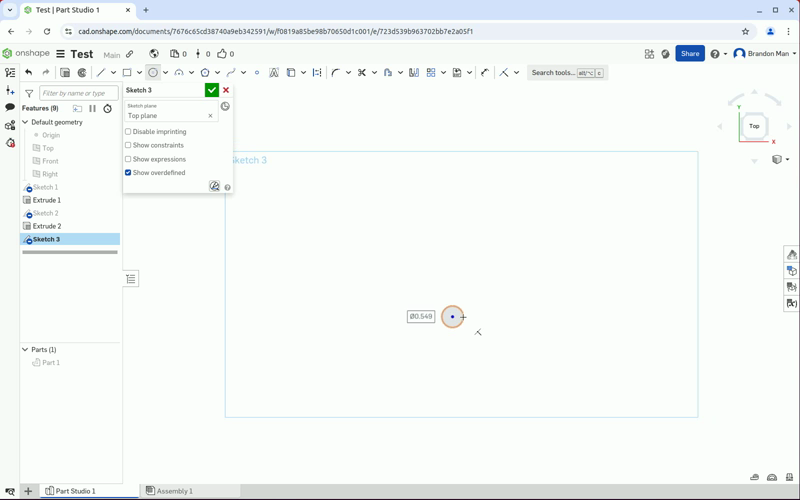
scroll(-6)
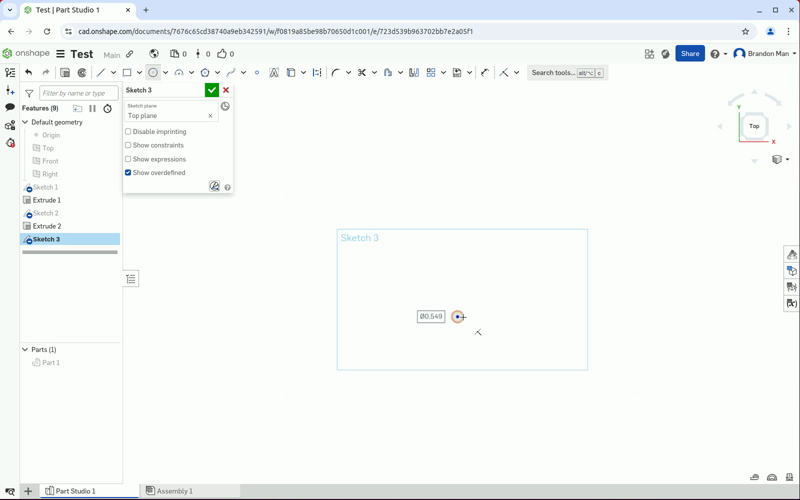
scroll(-6)
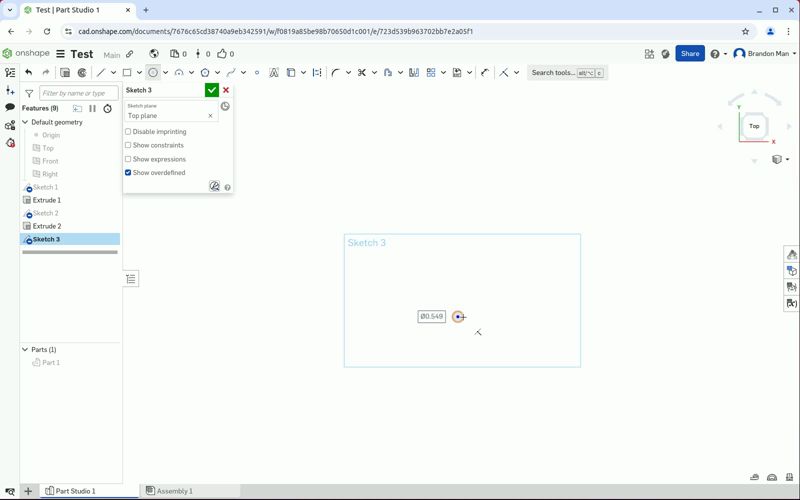
scroll(-6)
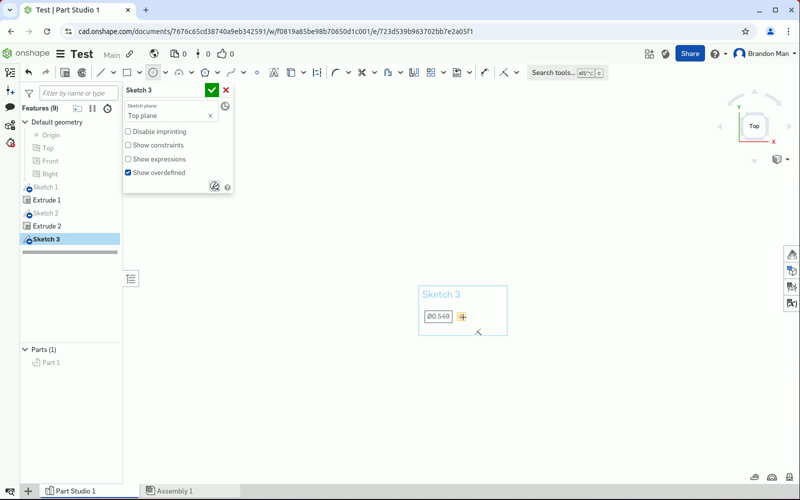
key(esc)
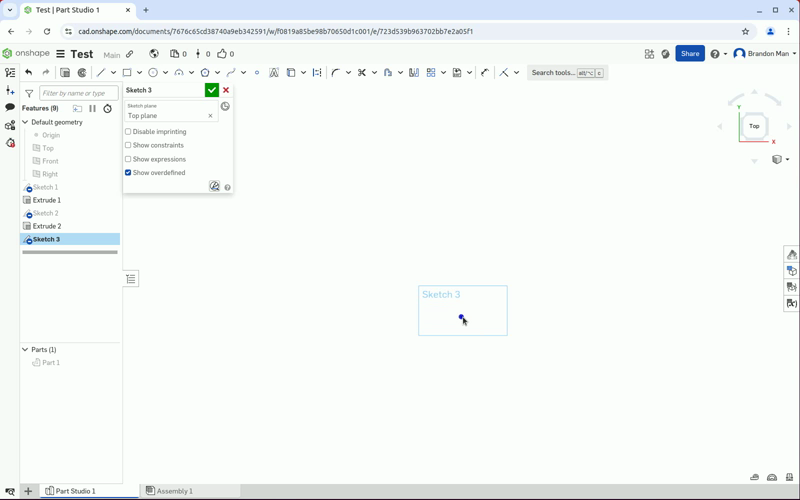
mouse_move(462, 317)
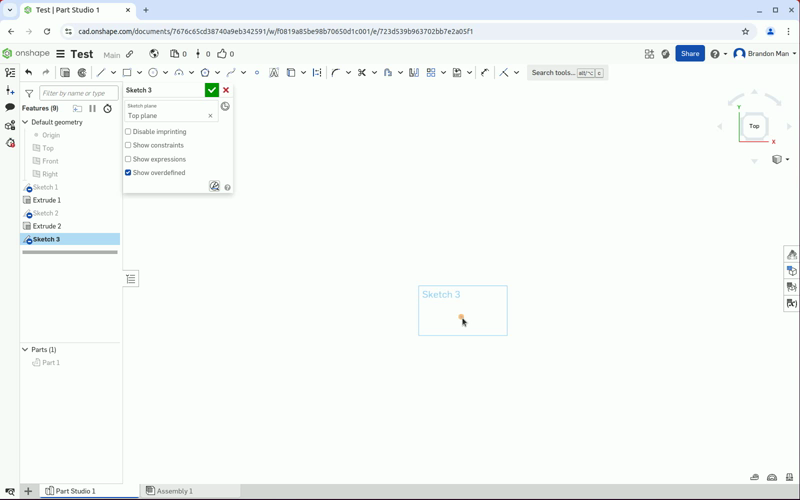
scroll(6)
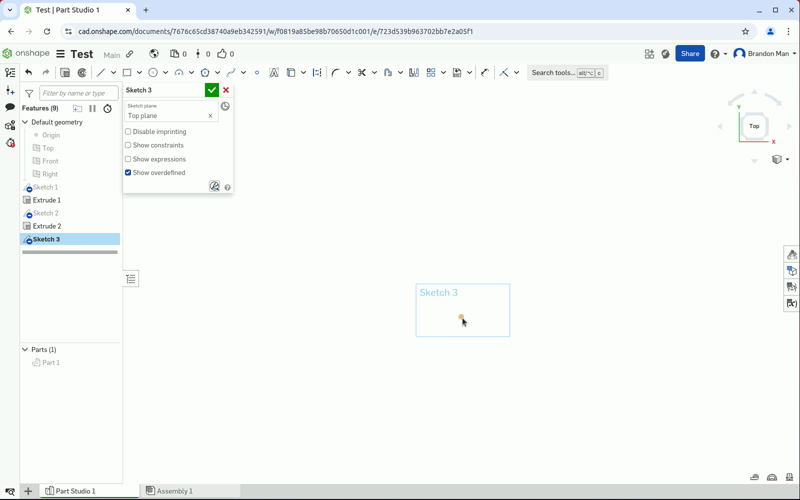
scroll(6)
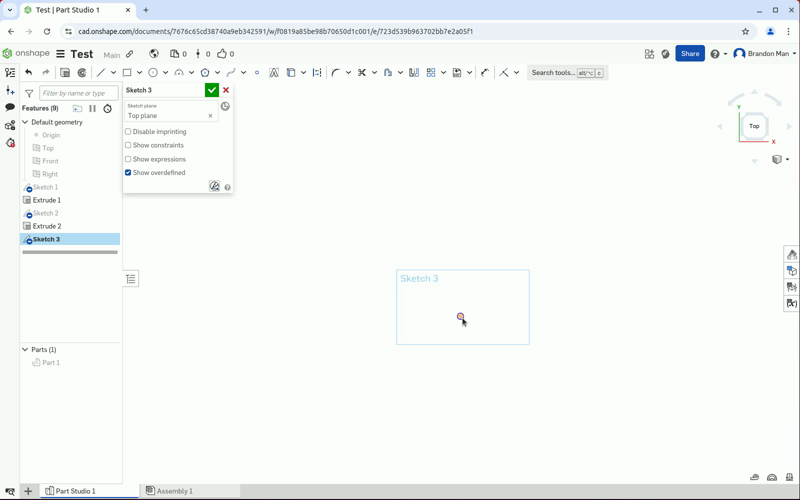
scroll(6)
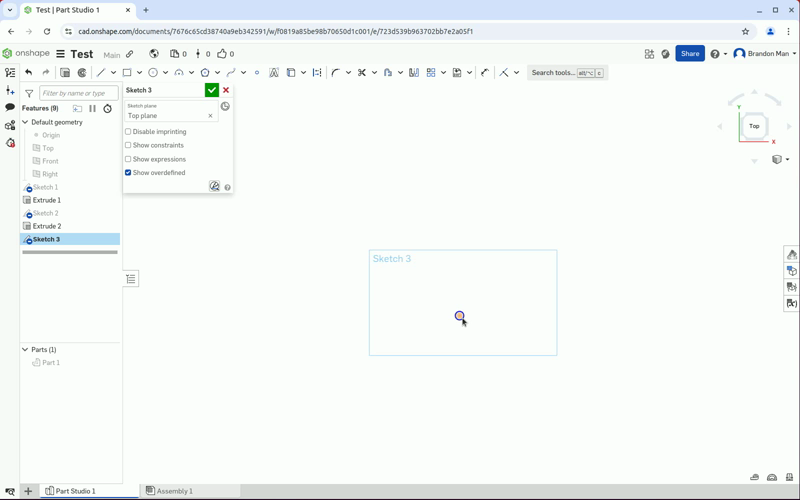
scroll(6)
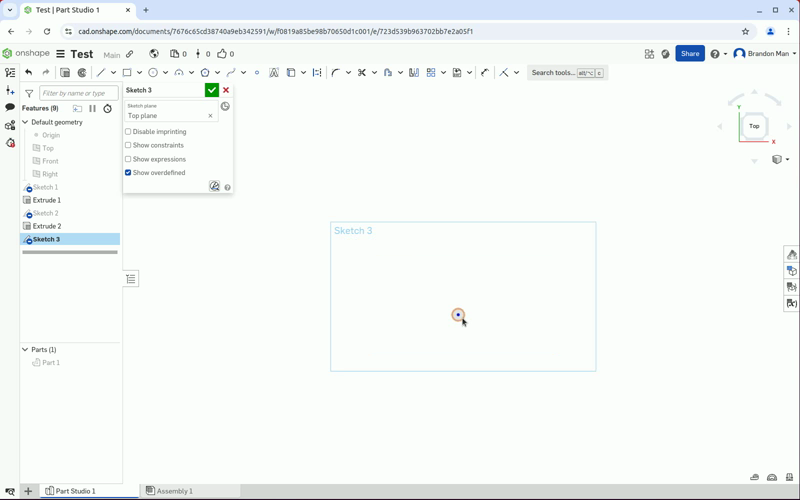
scroll(6)
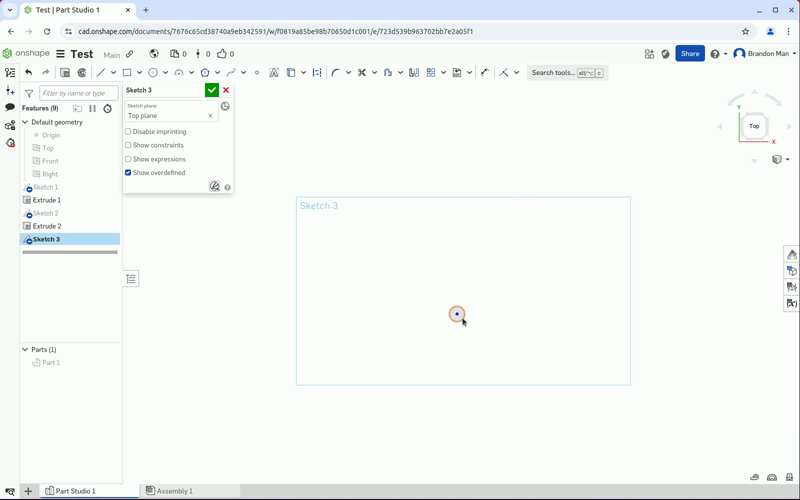
scroll(6)
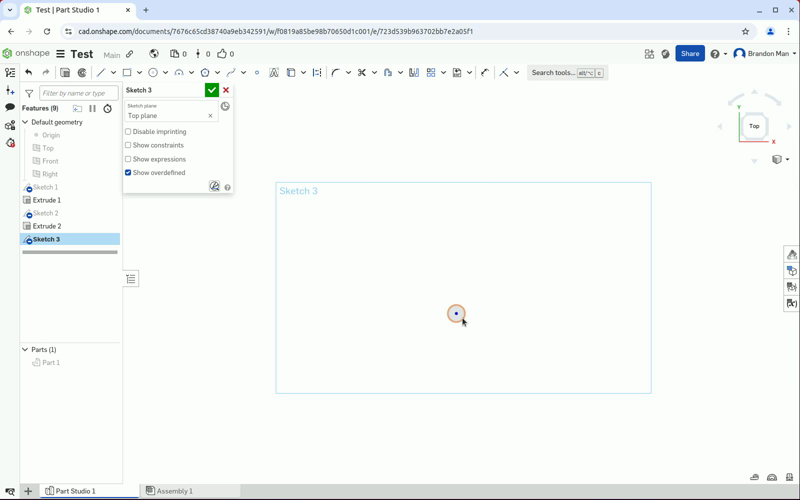
scroll(6)
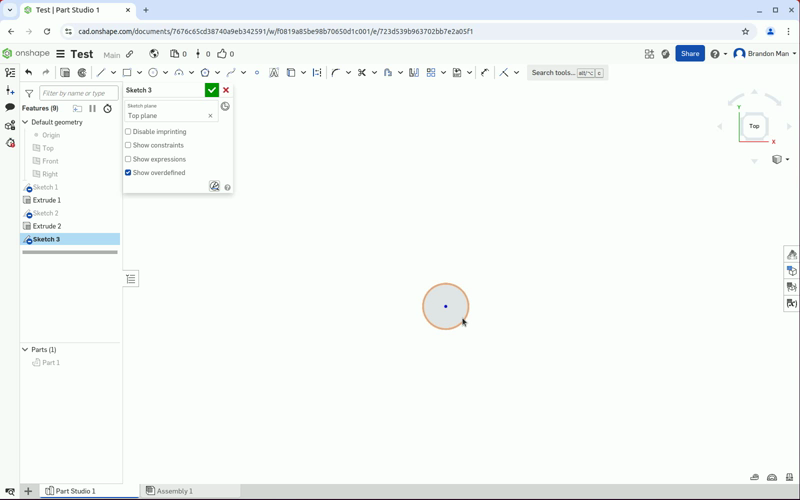
click(462, 317)
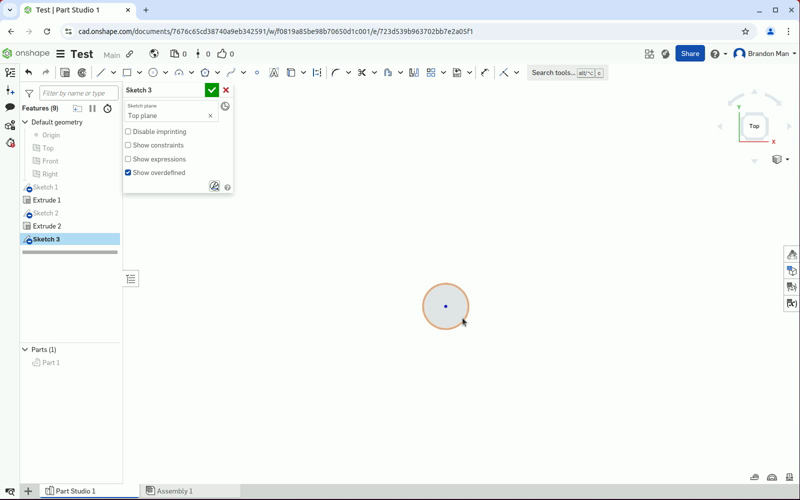
scroll(-6)
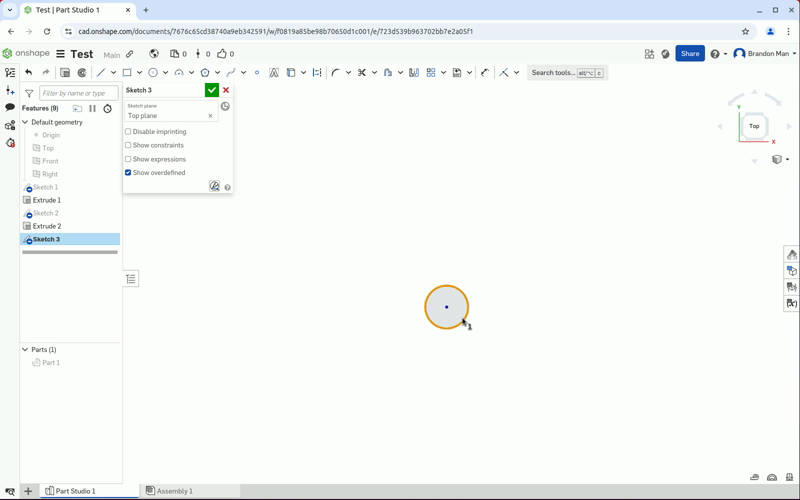
scroll(-6)
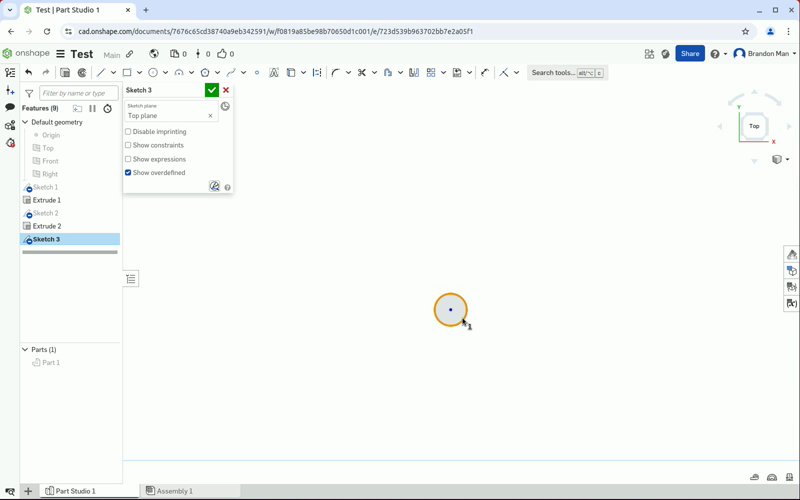
scroll(-6)
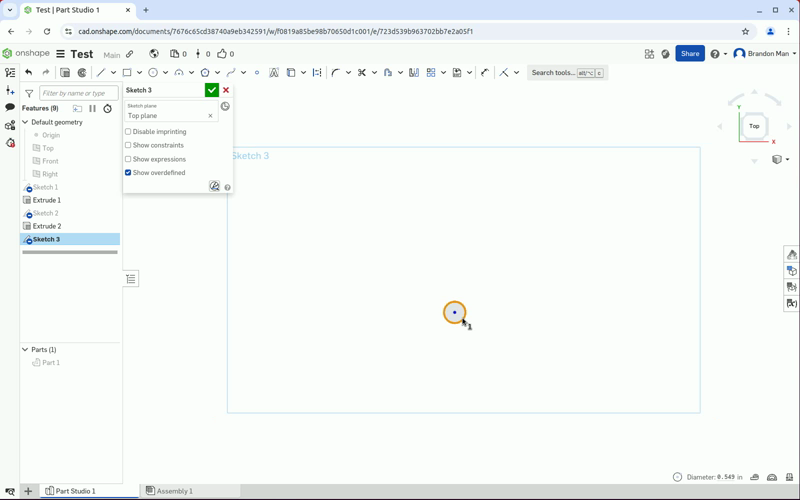
scroll(-6)
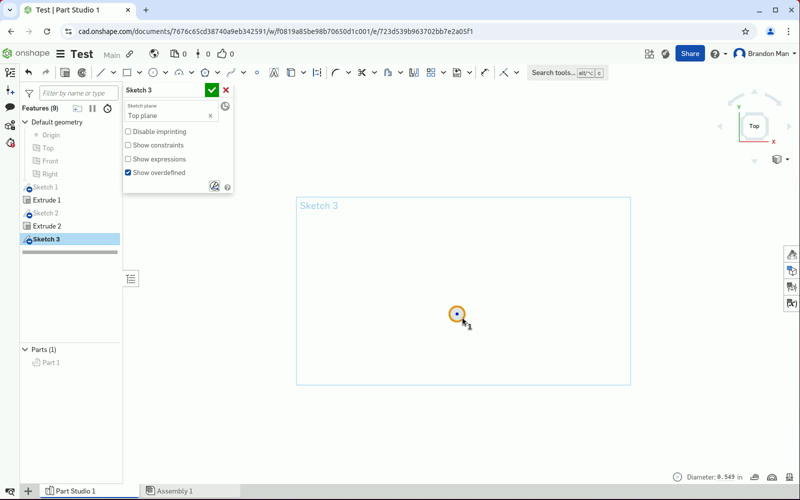
scroll(-6)
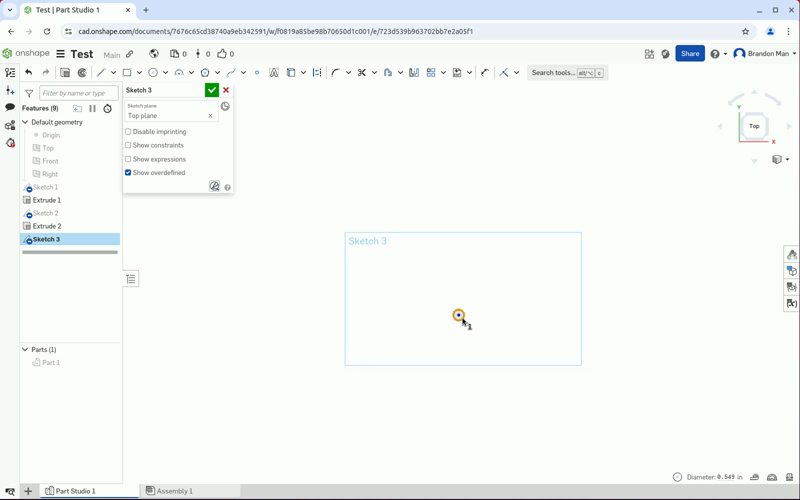
scroll(-6)
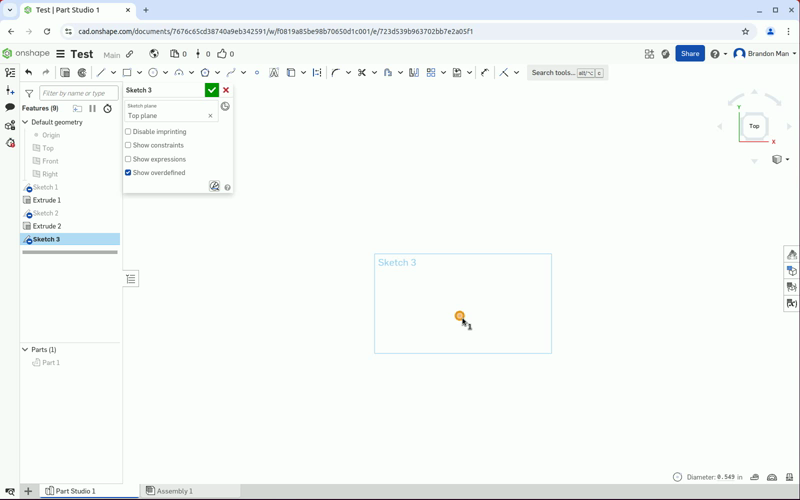
scroll(-6)
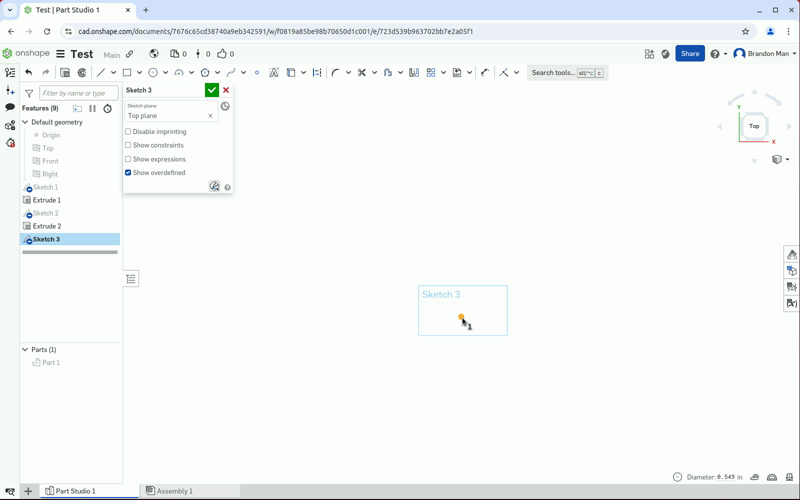
mouse_move(73, 352)
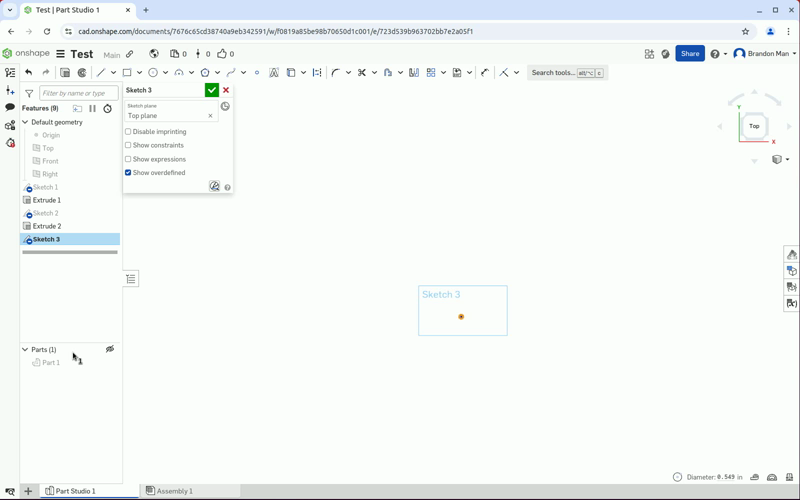
key(shift+y)
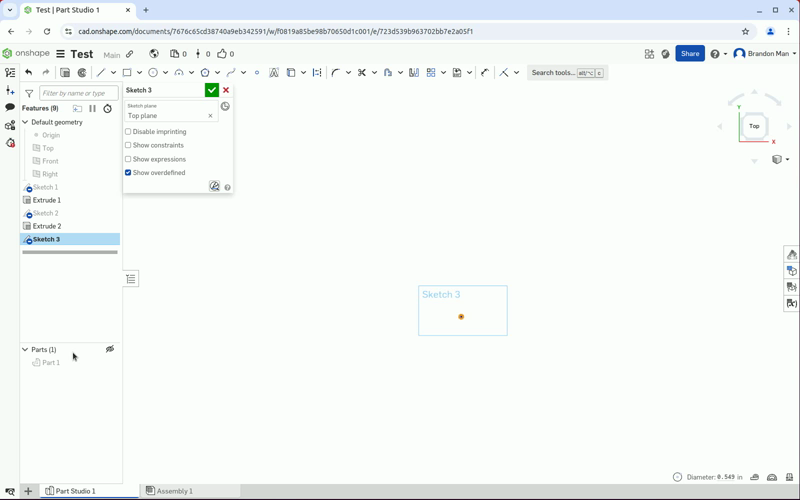
key(shift+e)
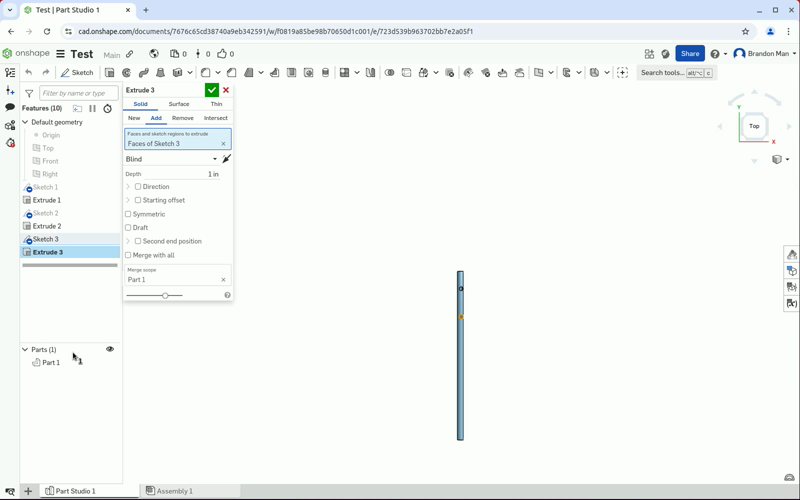
mouse_move(143, 106)
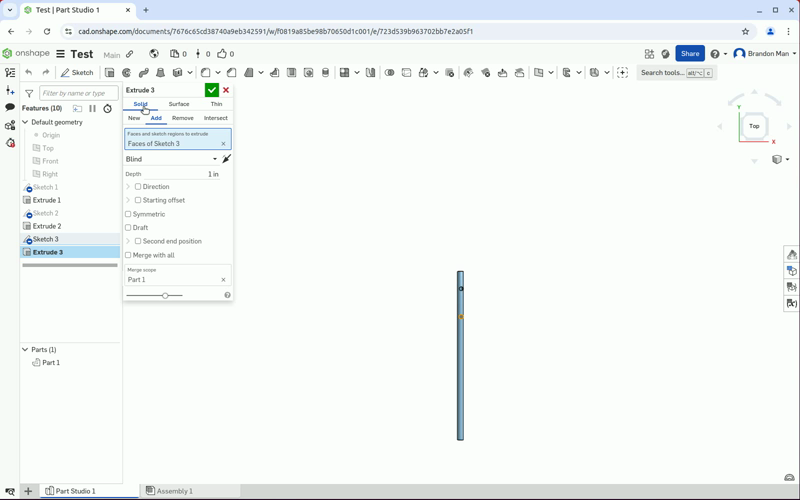
click(143, 106)
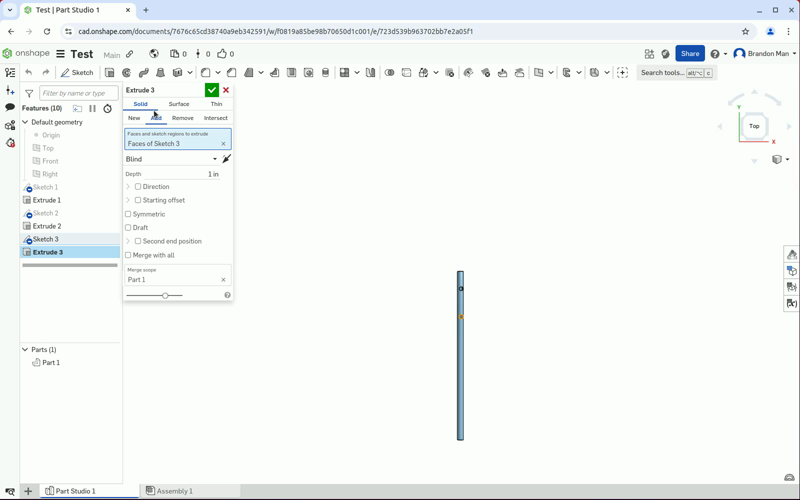
mouse_move(186, 120)
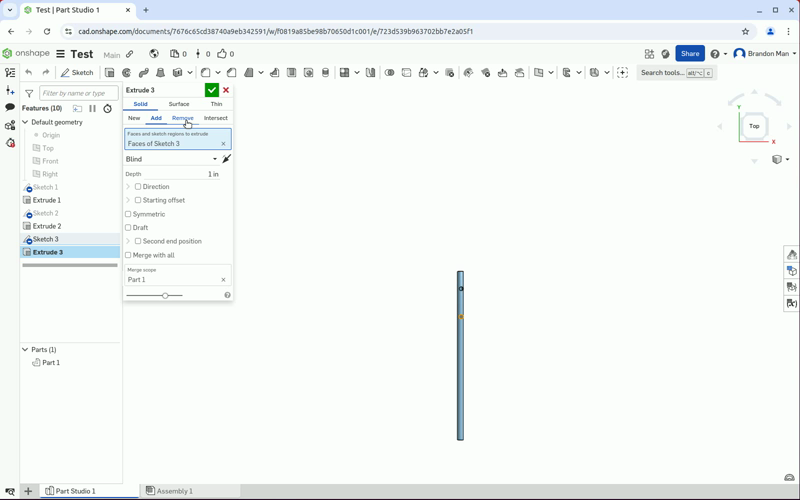
click(186, 120)
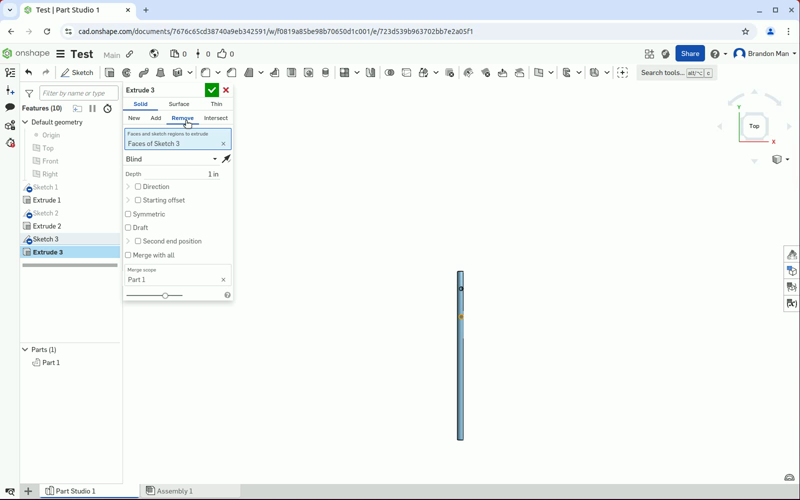
key(tab, 4)
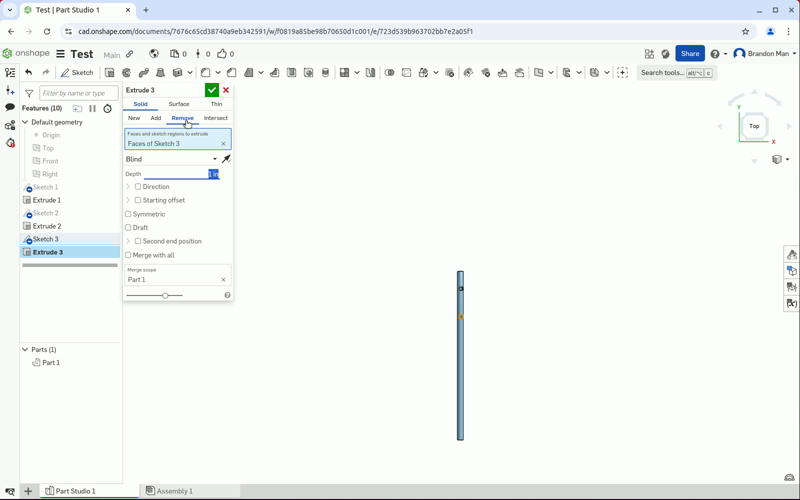
text(-0.722)
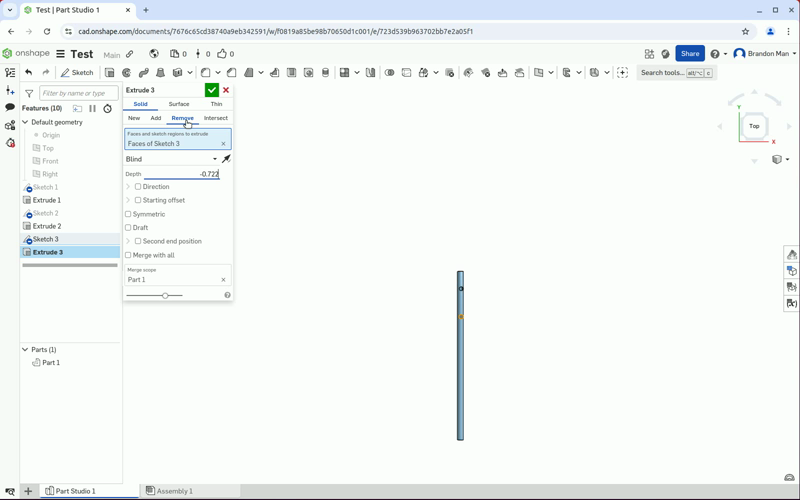
key(tab, 6)
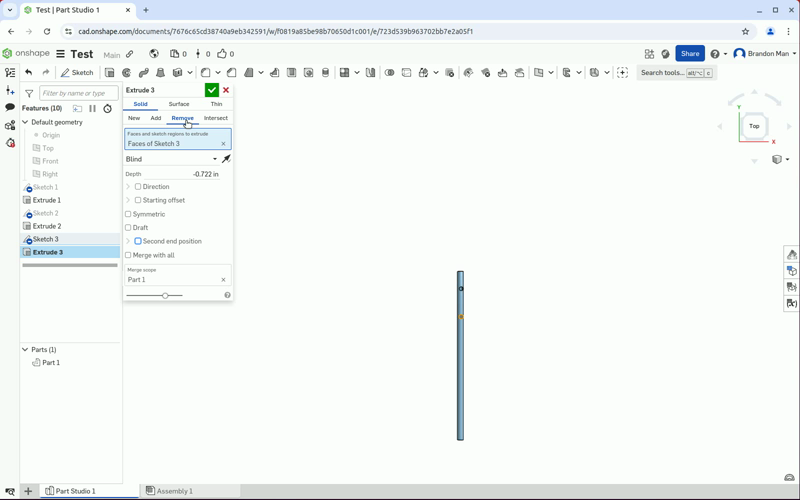
key(space)
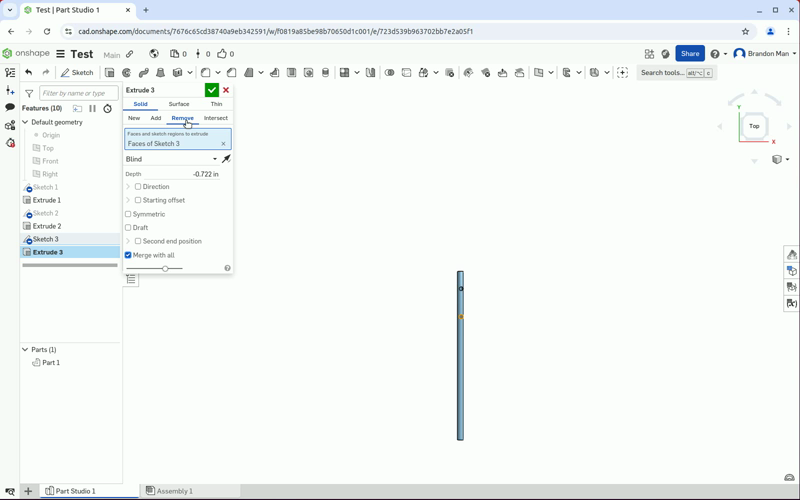
key(enter)
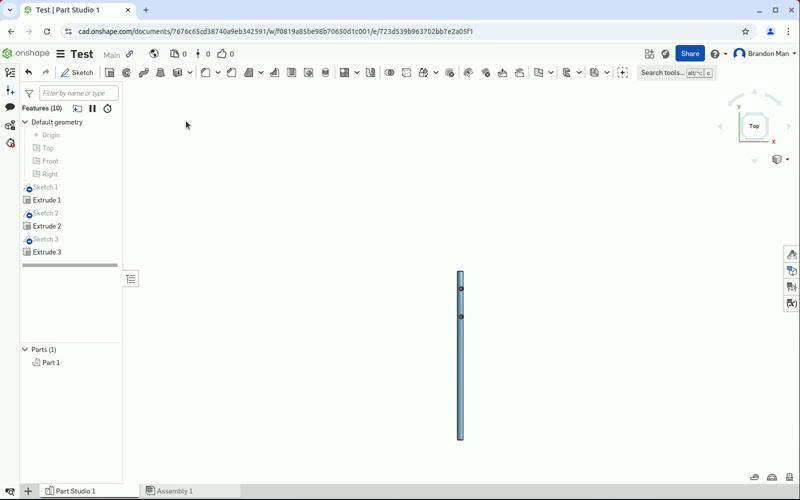
key(shift+h)
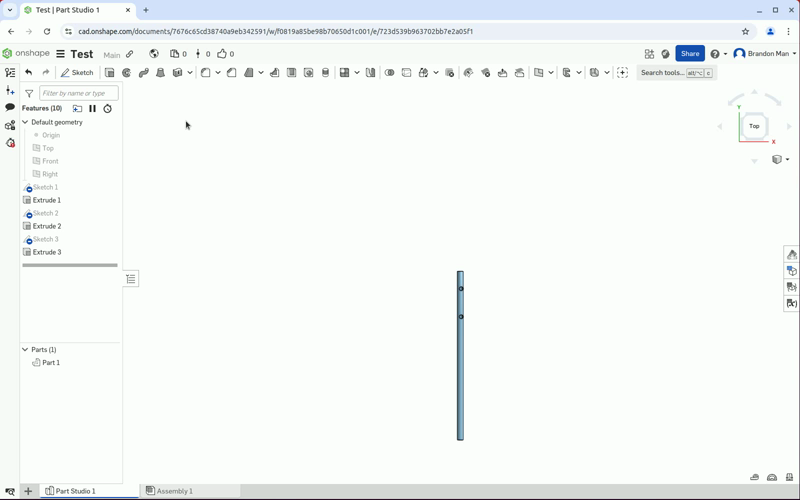
key(shift+h)
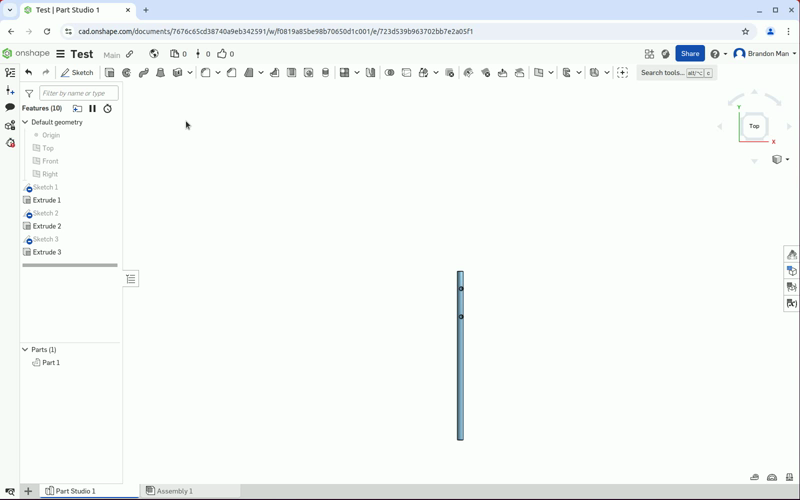
mouse_move(73, 189)
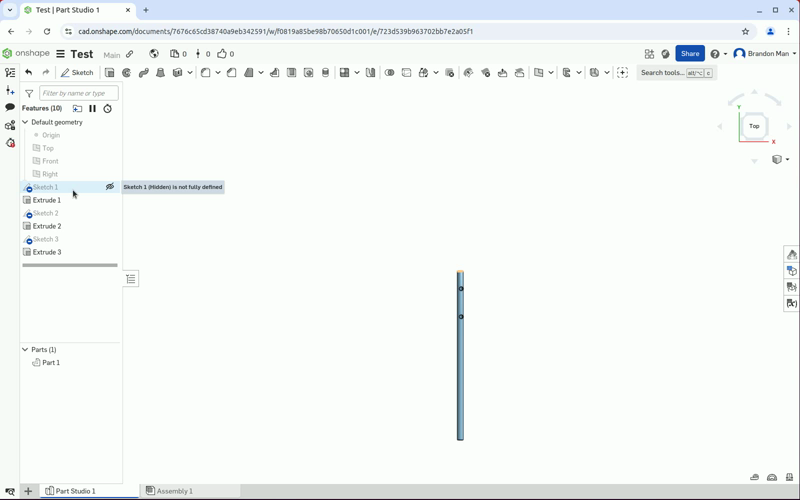
click(73, 189)
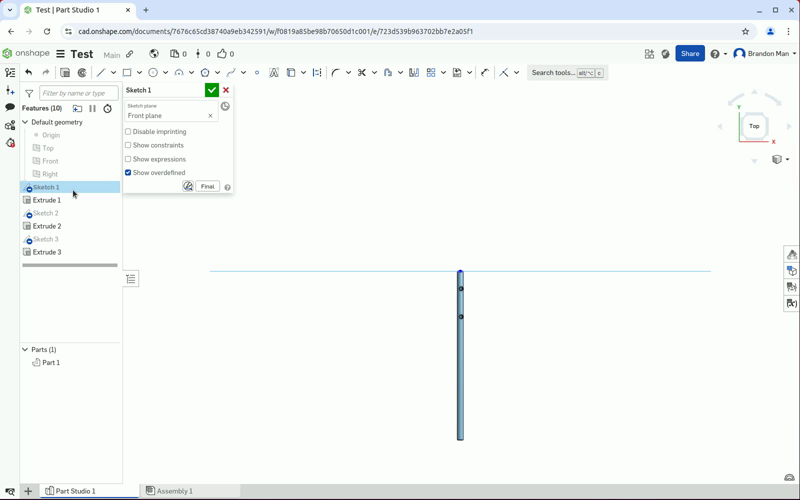
mouse_move(229, 92)
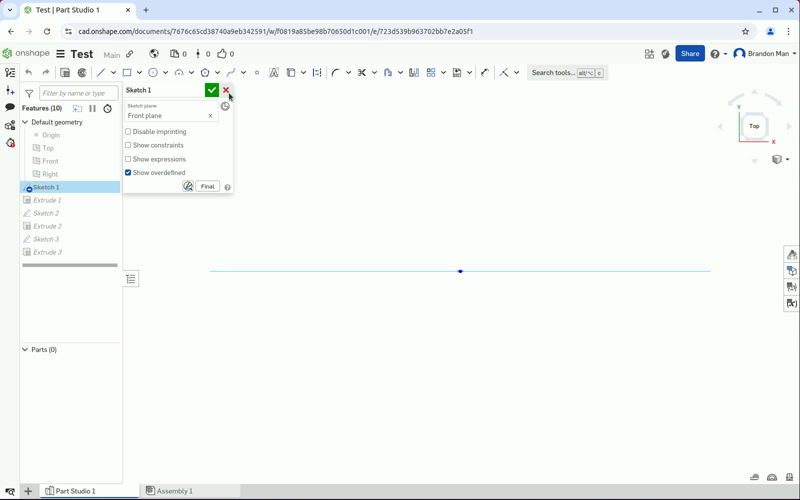
click(229, 92)
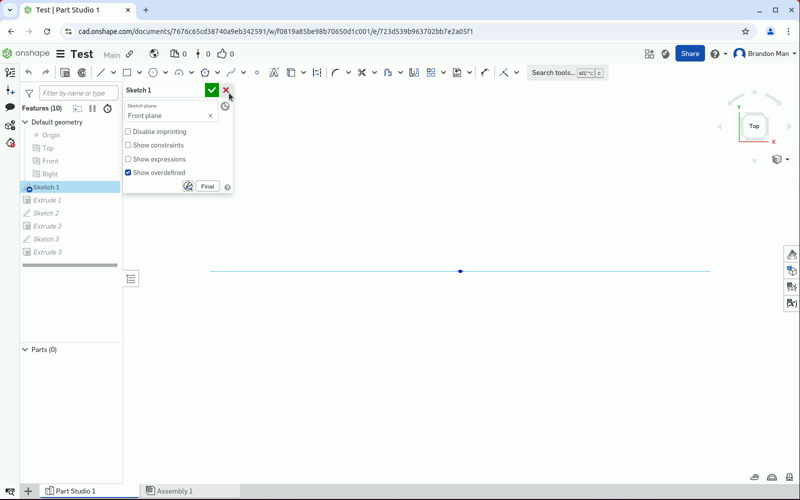
key(shift+s)
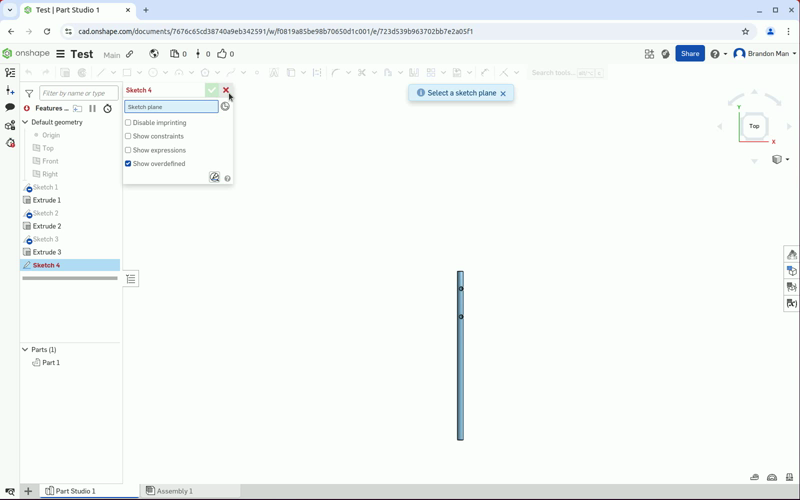
mouse_move(73, 150)
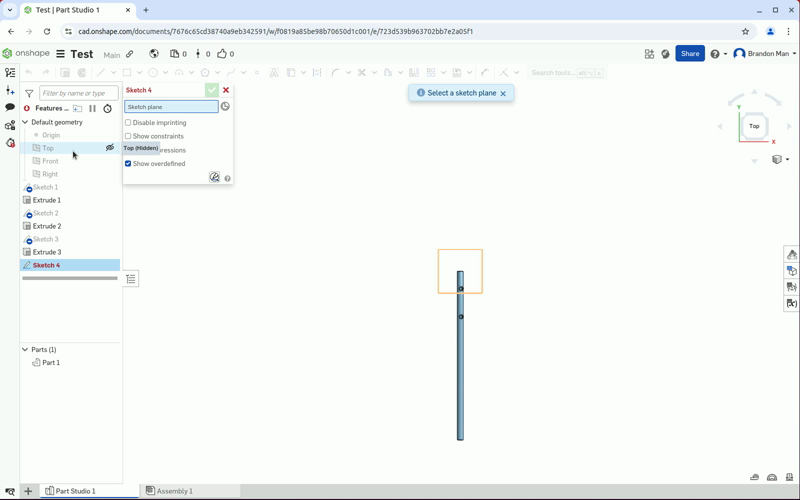
click(73, 150)
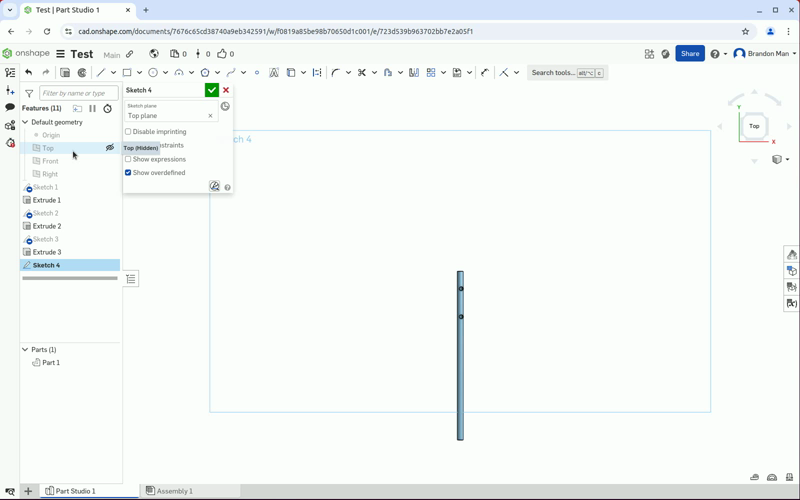
mouse_move(73, 352)
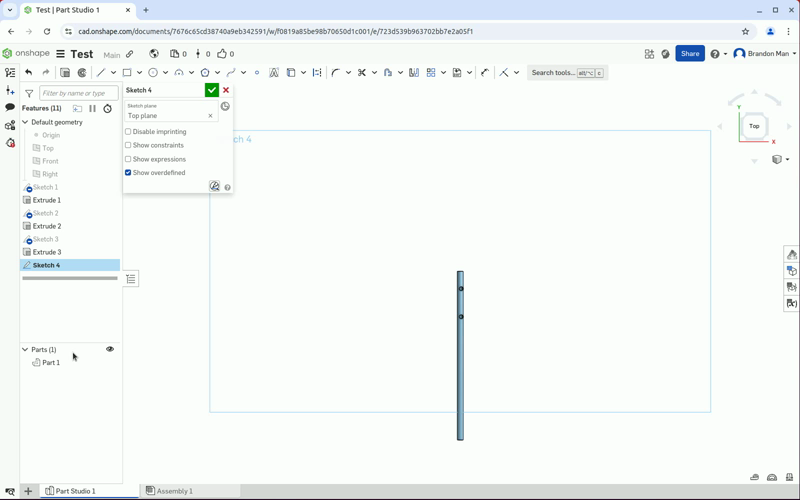
key(y)
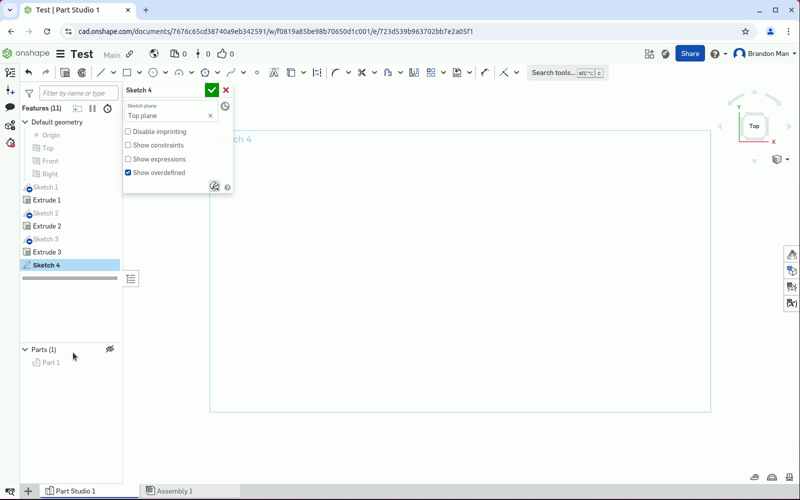
key(c)
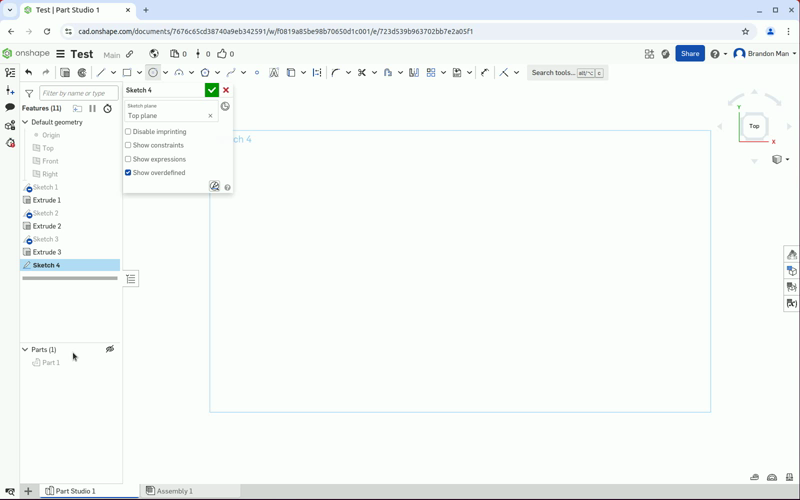
key_down(shift)
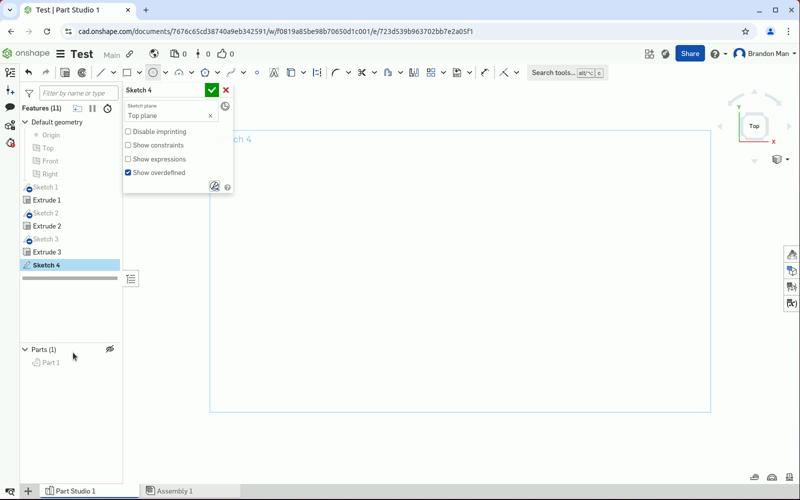
mouse_move(461, 339)
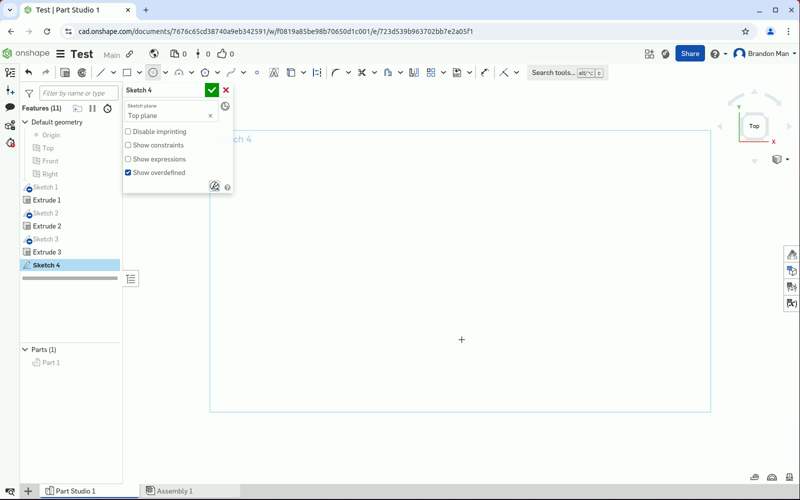
click(461, 339)
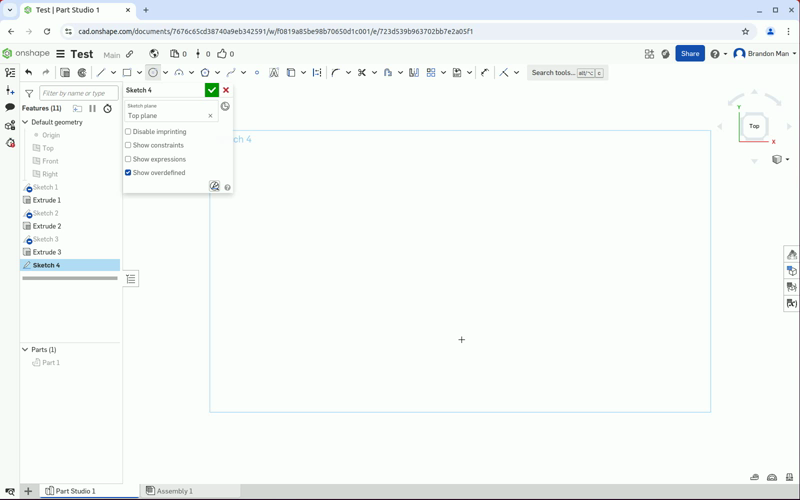
key_up(shift)
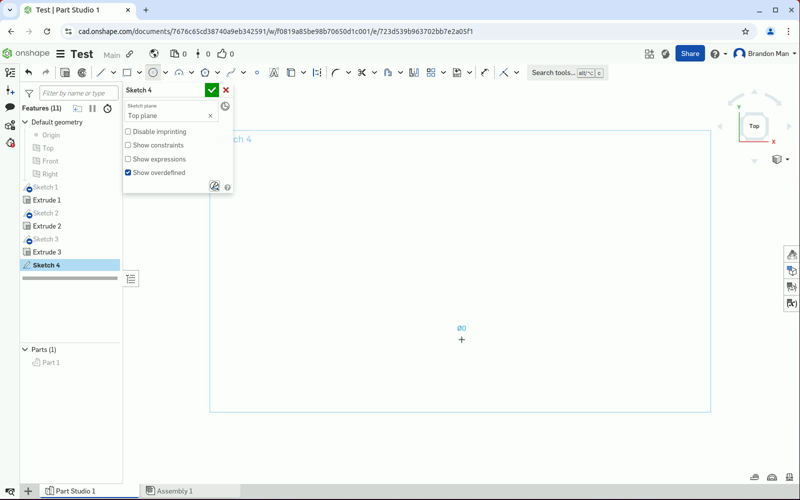
mouse_move(463, 339)
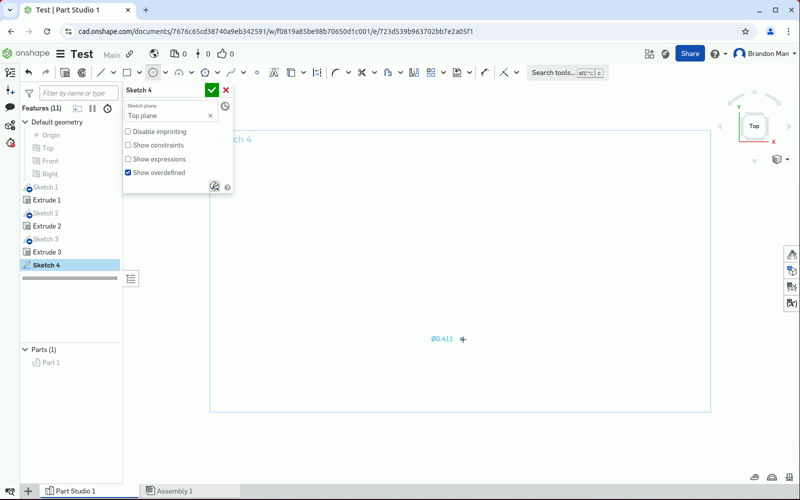
scroll(6)
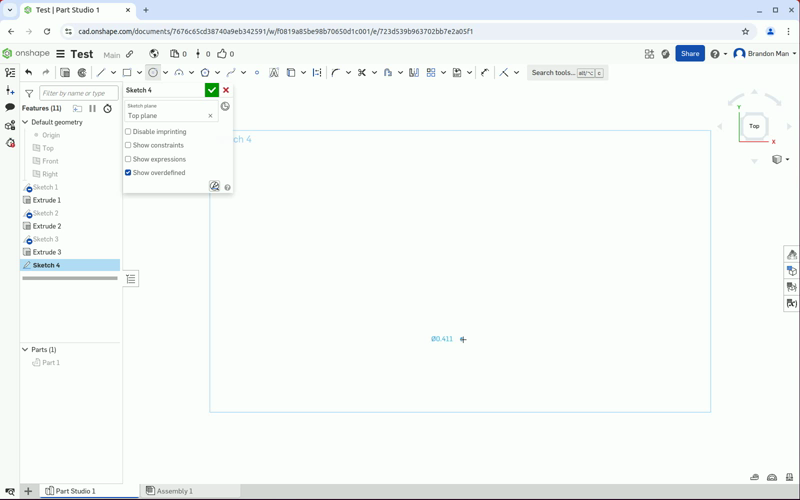
scroll(6)
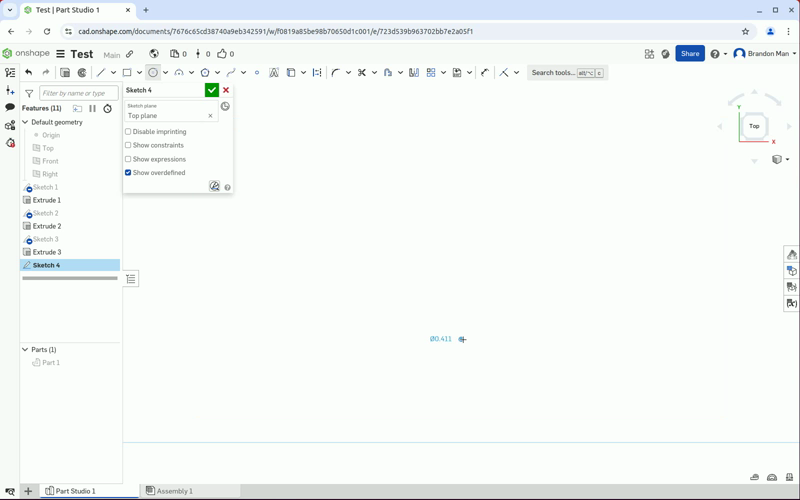
scroll(6)
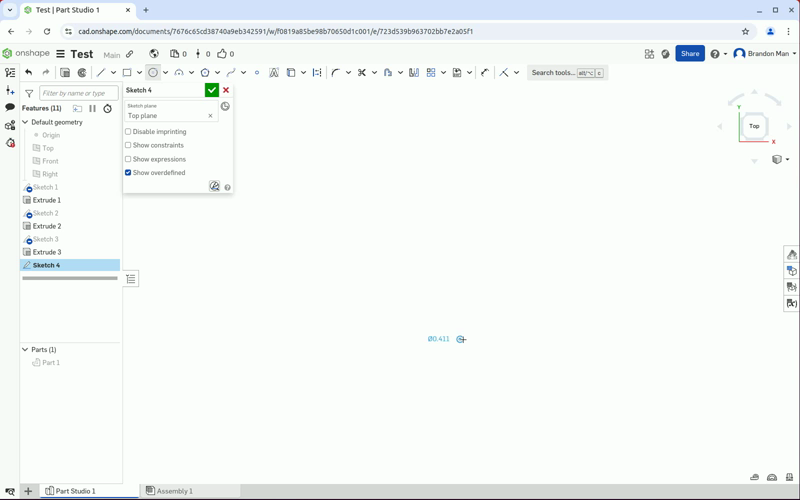
scroll(6)
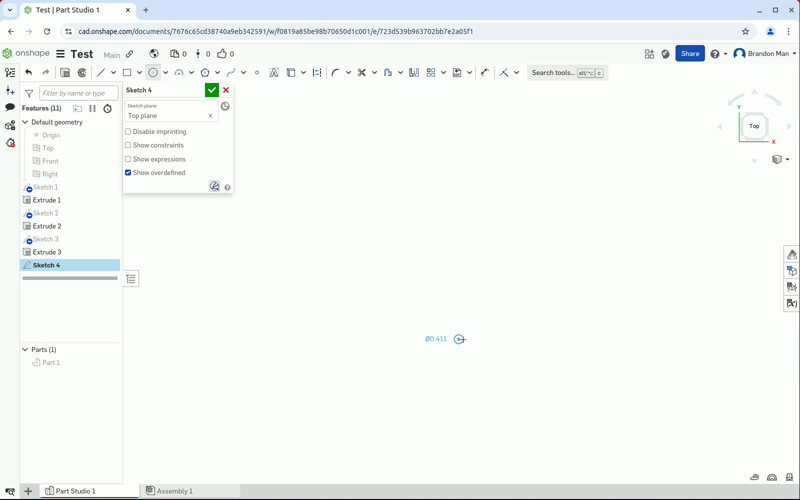
scroll(6)
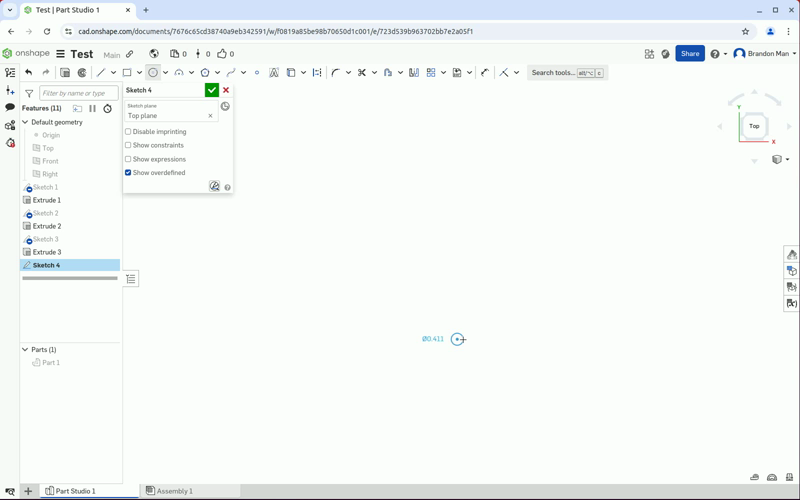
scroll(6)
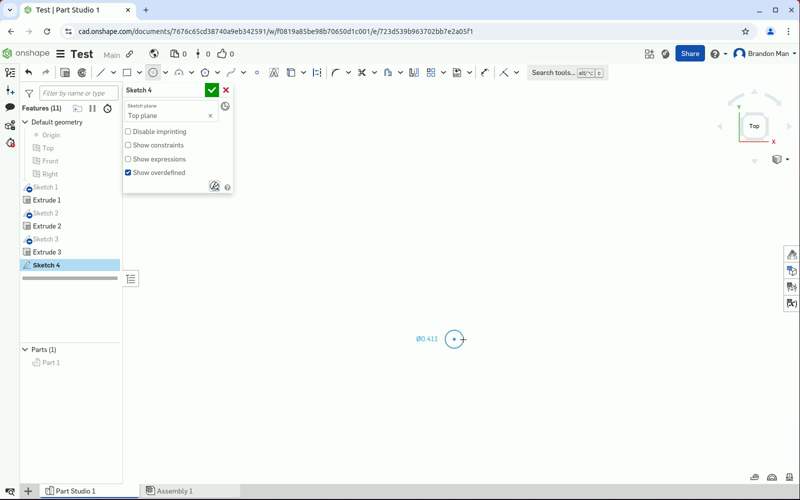
scroll(6)
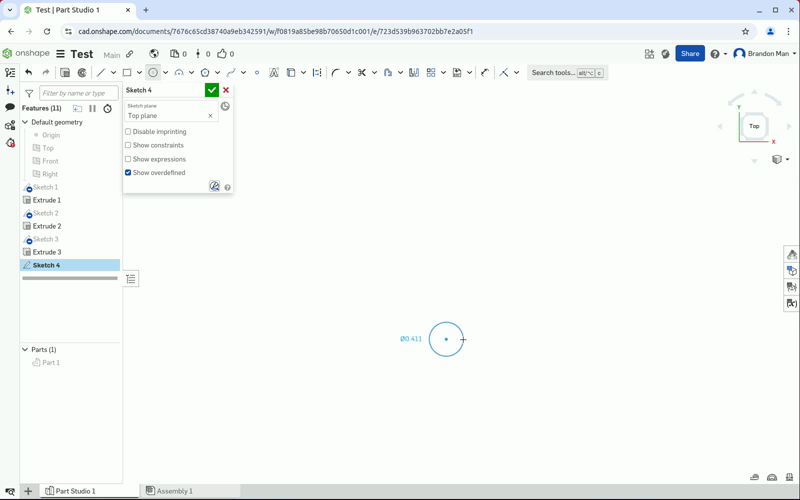
click(463, 339)
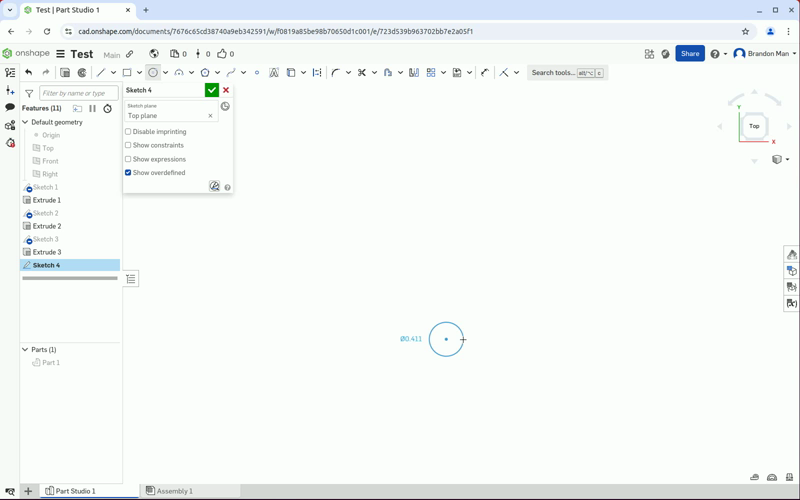
scroll(-6)
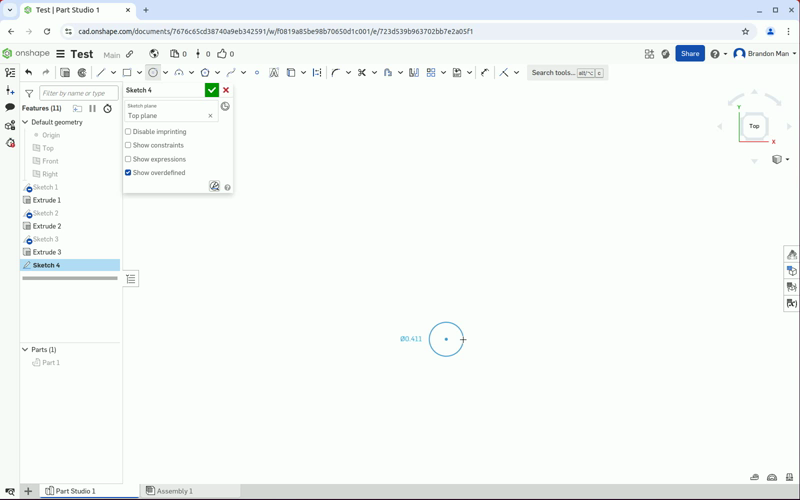
scroll(-6)
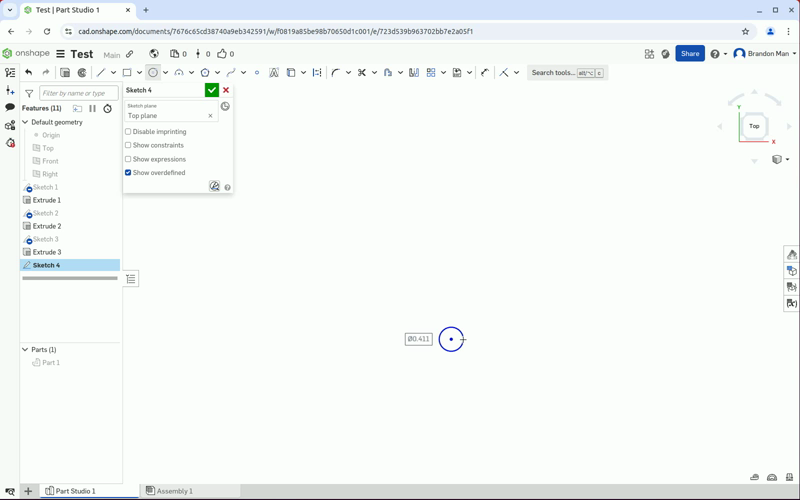
scroll(-6)
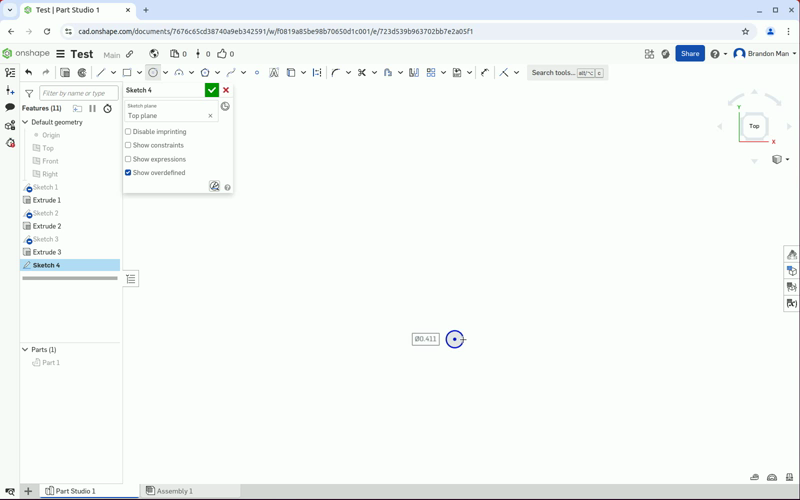
scroll(-6)
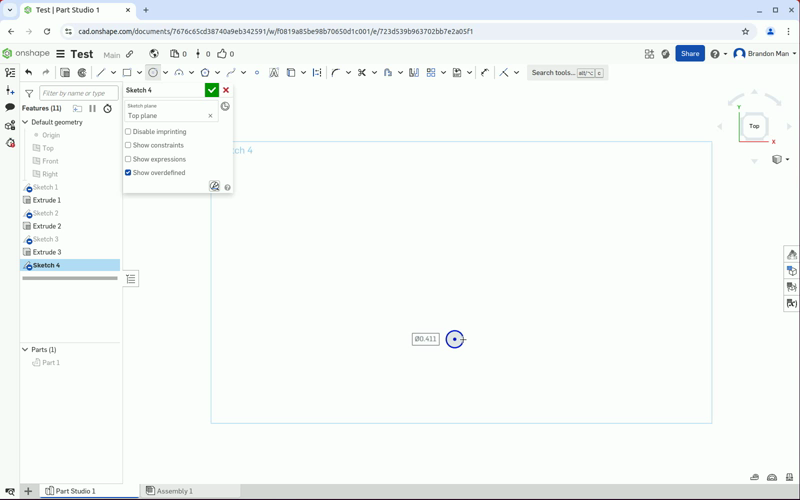
scroll(-6)
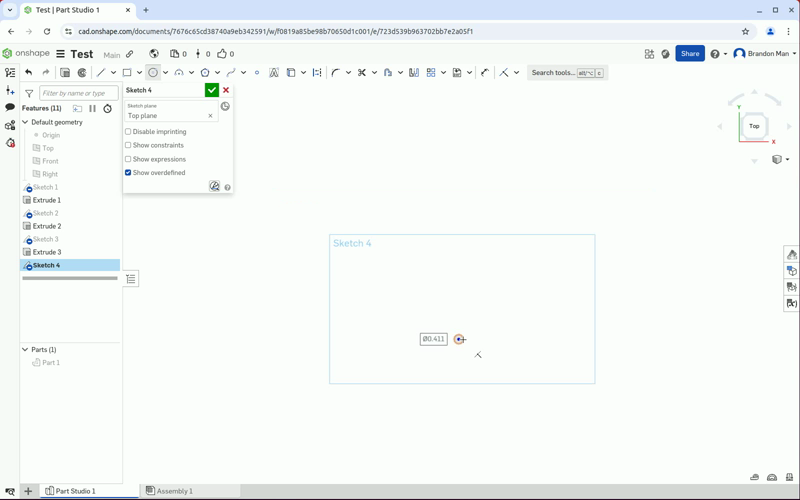
scroll(-6)
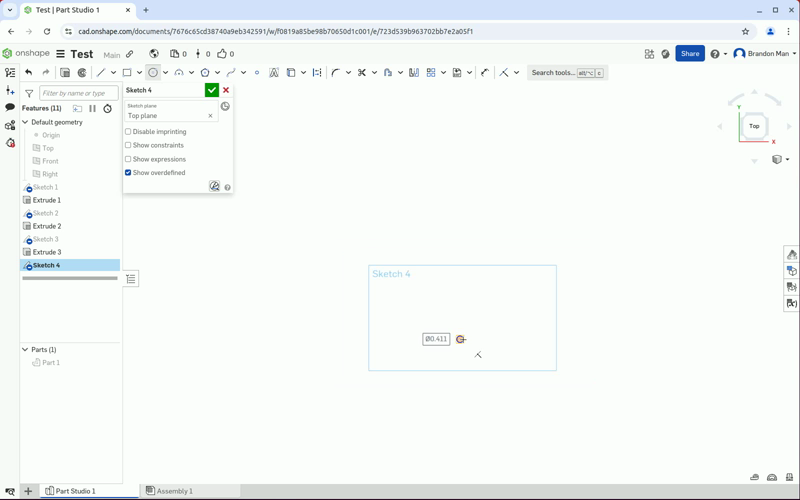
scroll(-6)
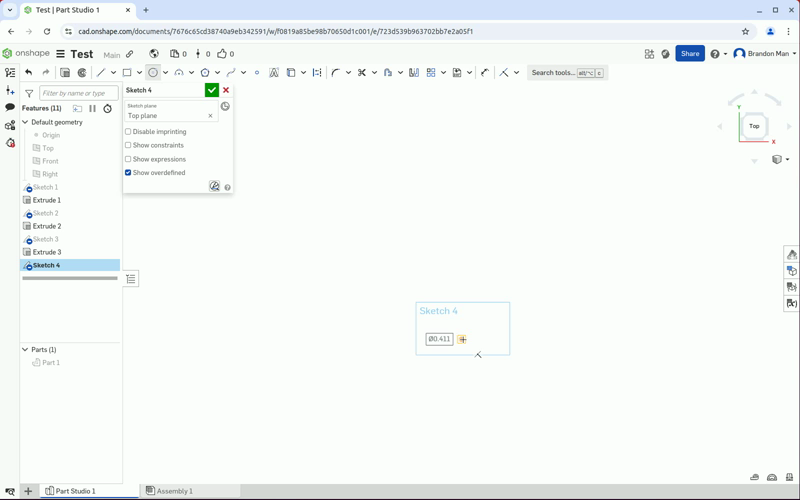
key(esc)
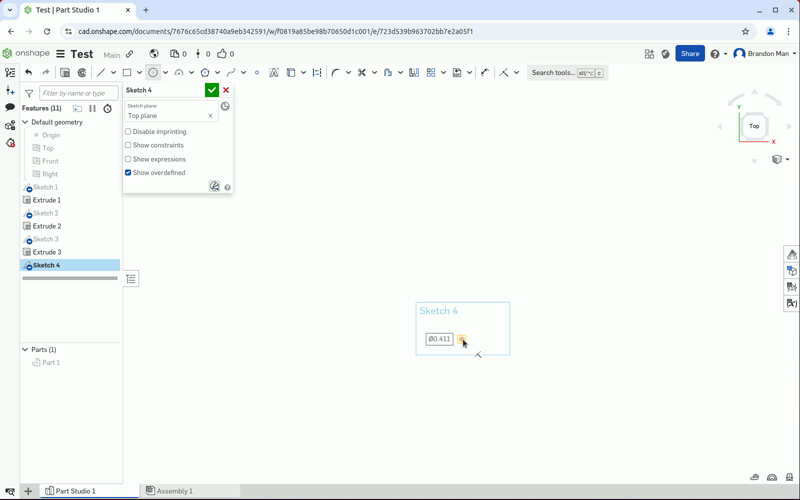
mouse_move(461, 338)
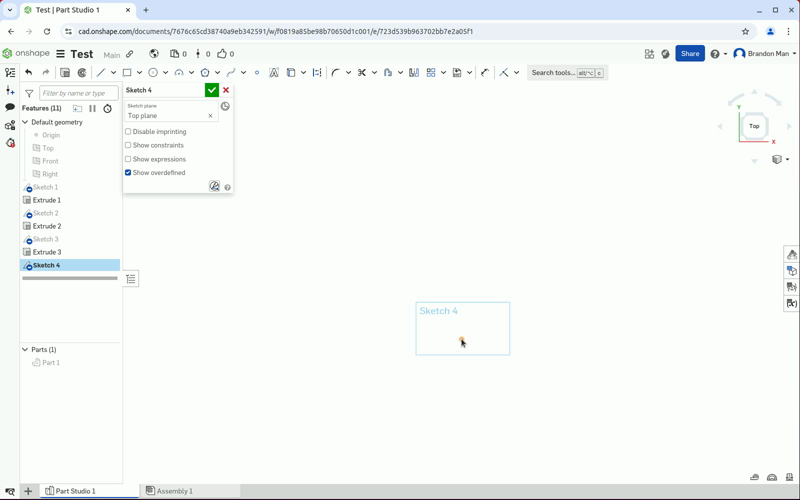
scroll(6)
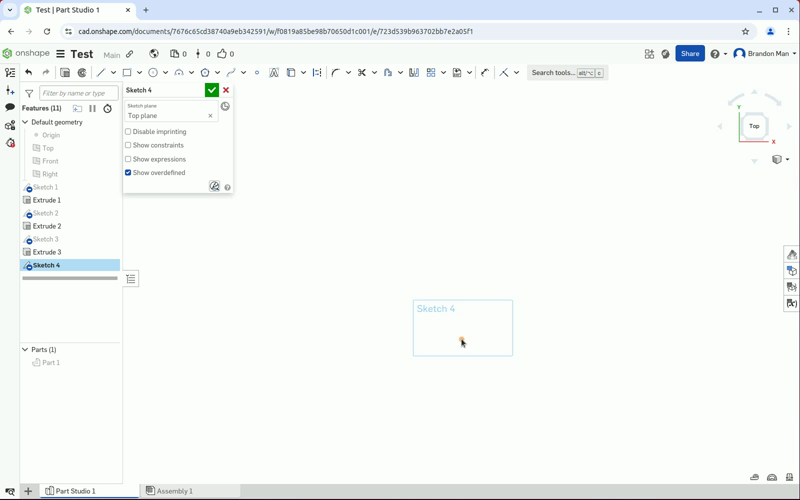
scroll(6)
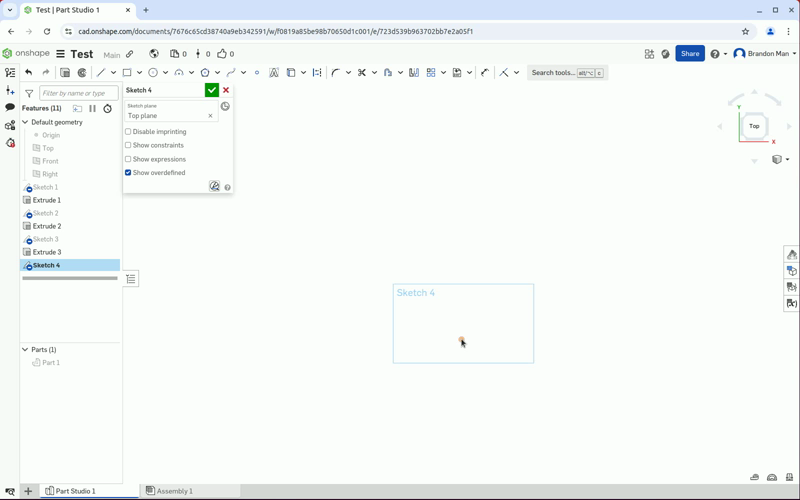
scroll(6)
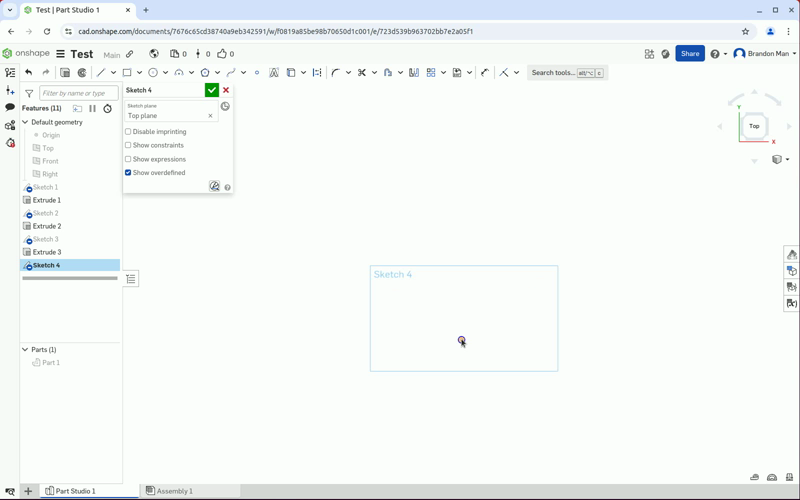
scroll(6)
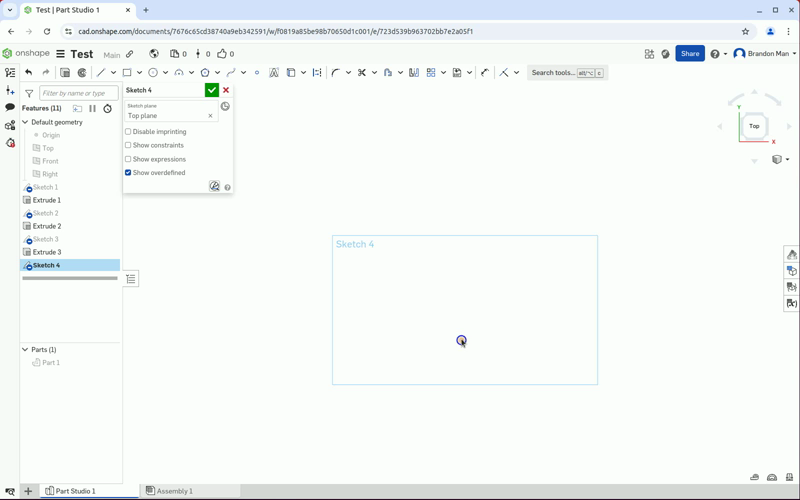
scroll(6)
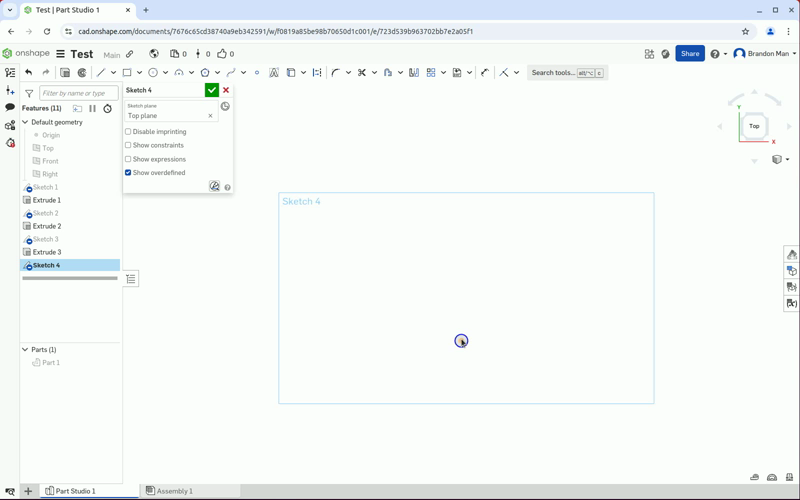
scroll(6)
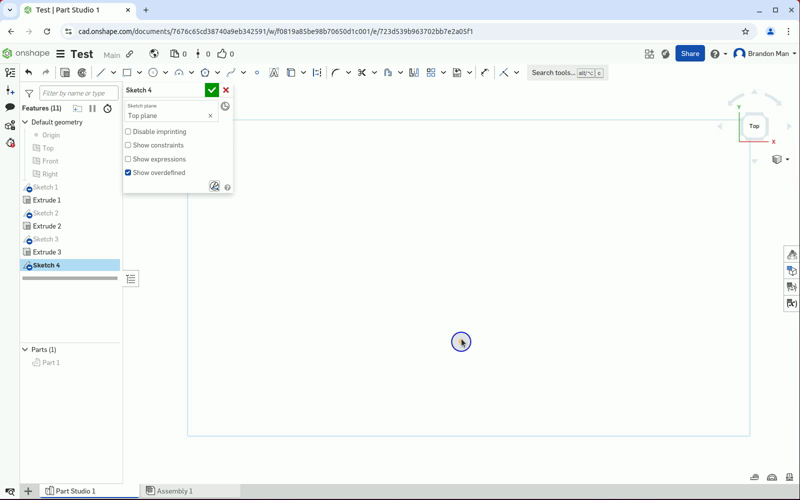
scroll(6)
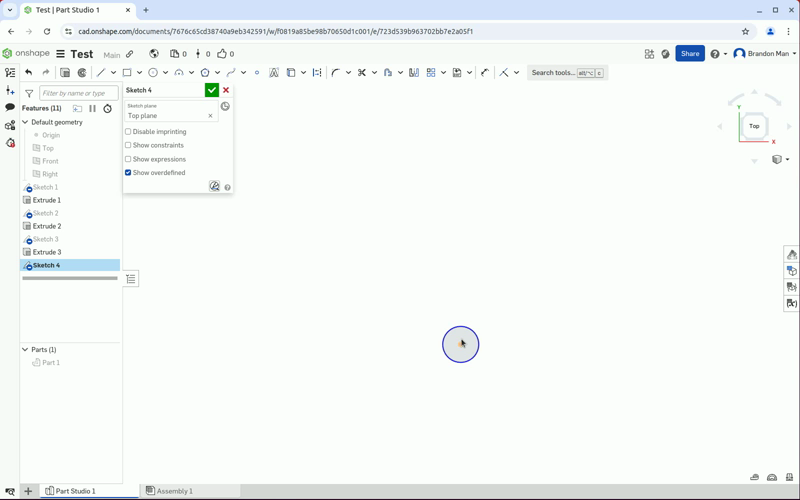
click(461, 338)
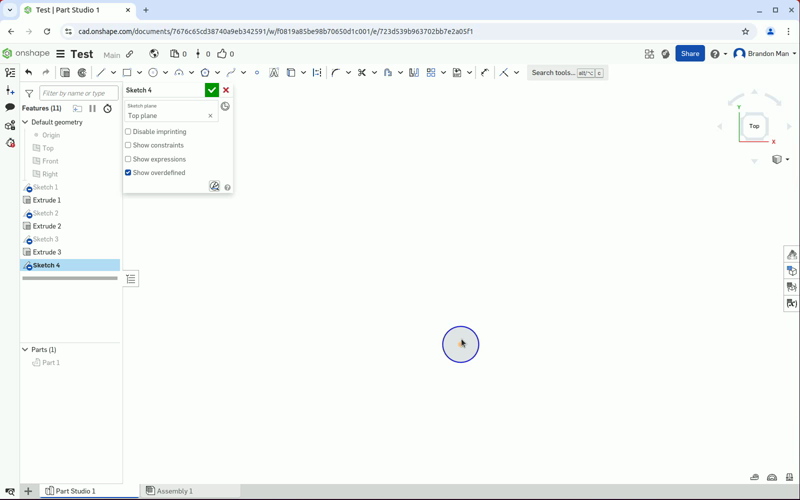
scroll(-6)
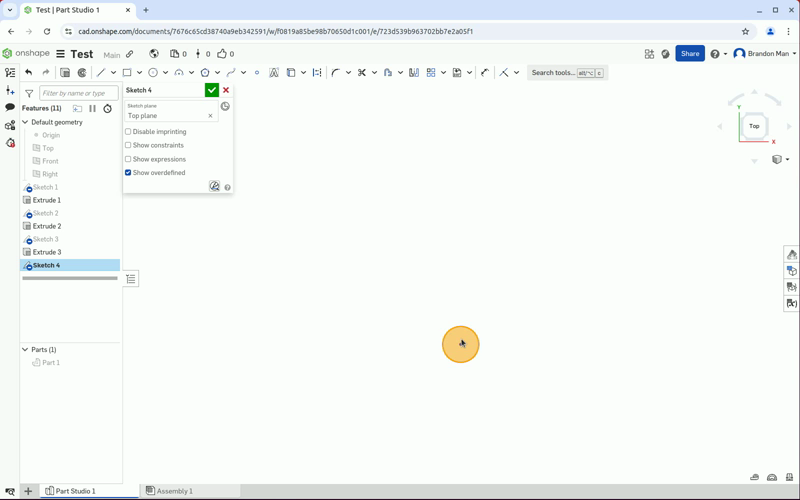
scroll(-6)
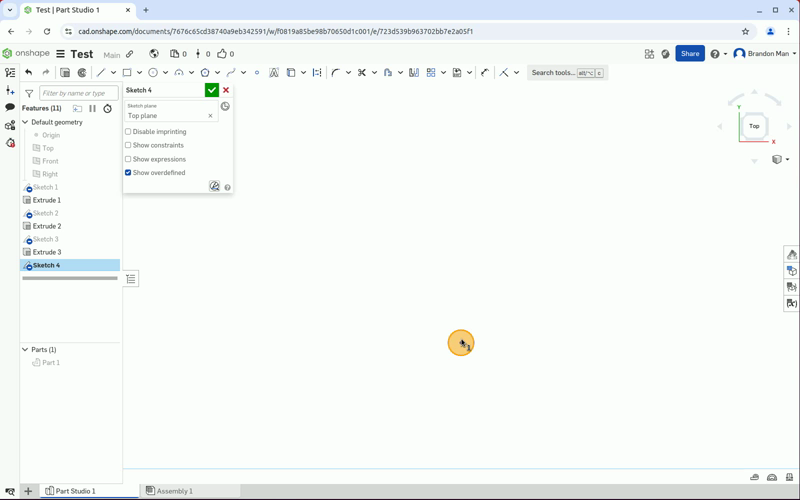
scroll(-6)
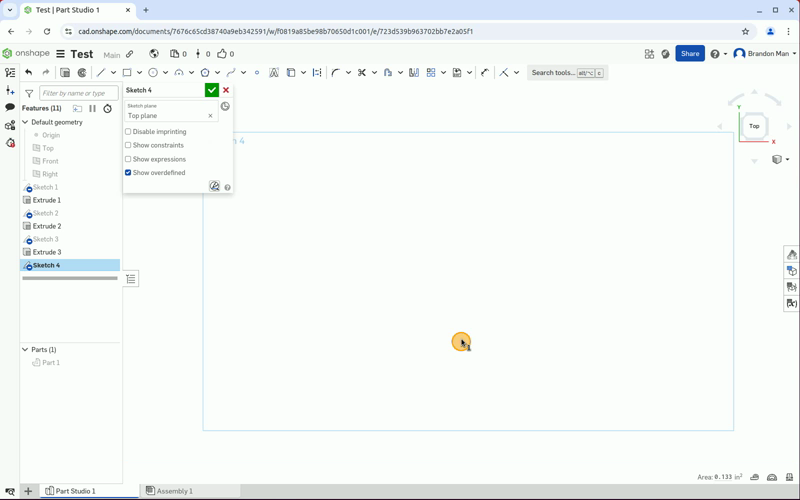
scroll(-6)
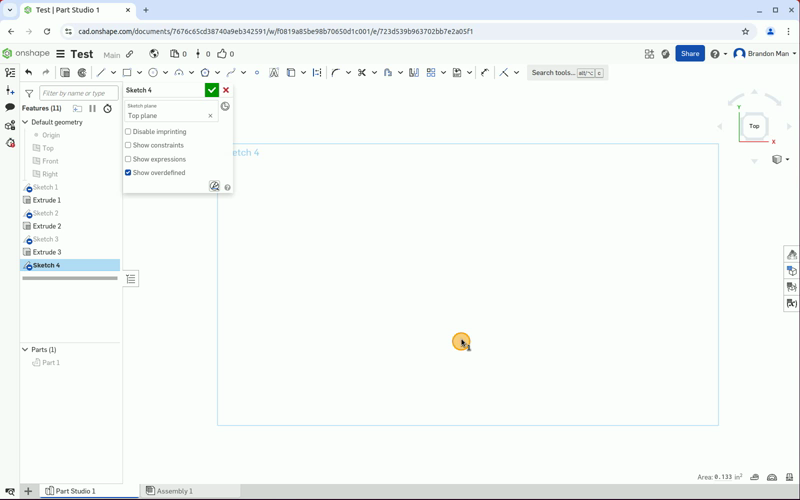
scroll(-6)
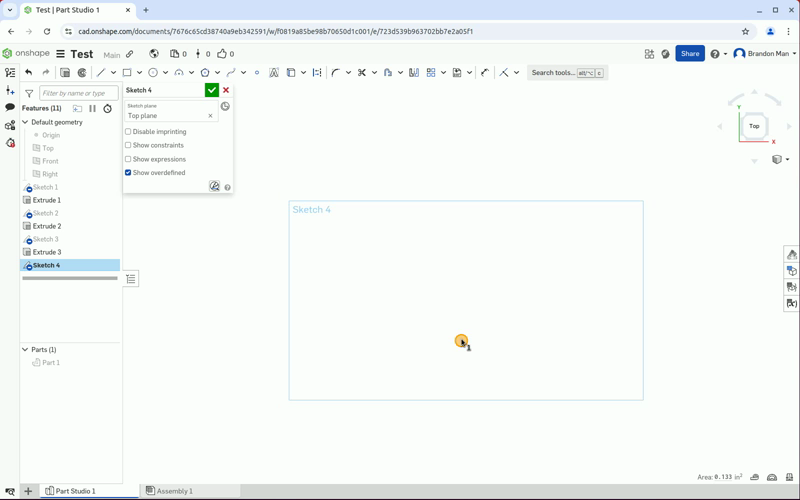
scroll(-6)
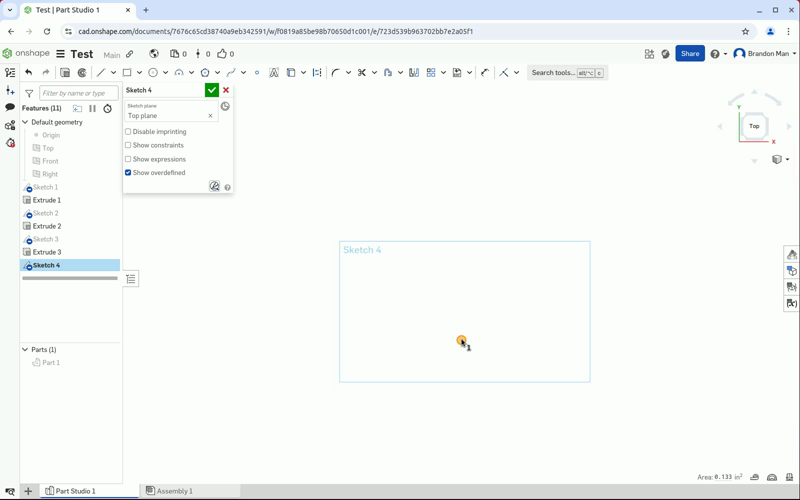
scroll(-6)
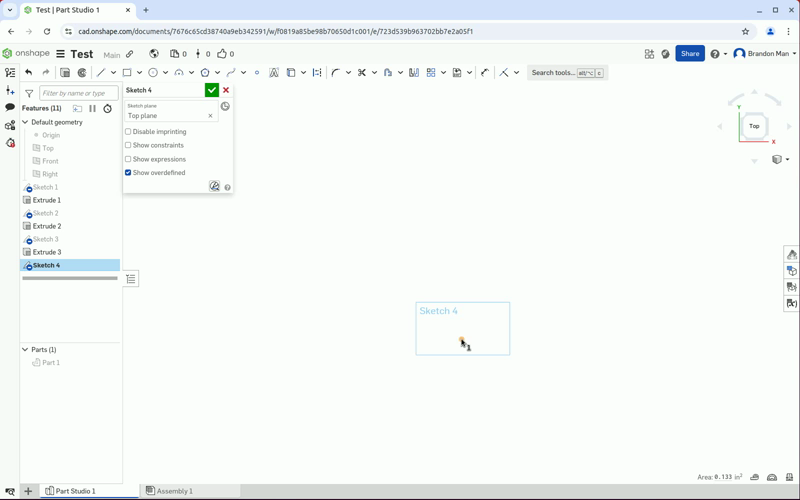
mouse_move(73, 352)
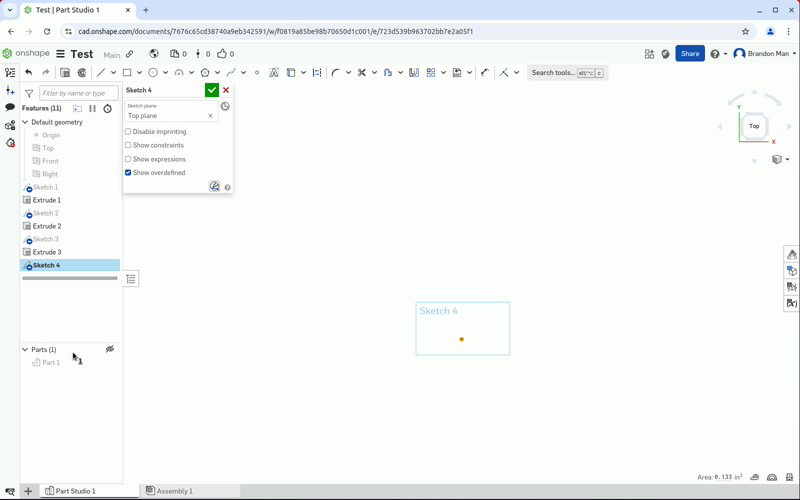
key(shift+y)
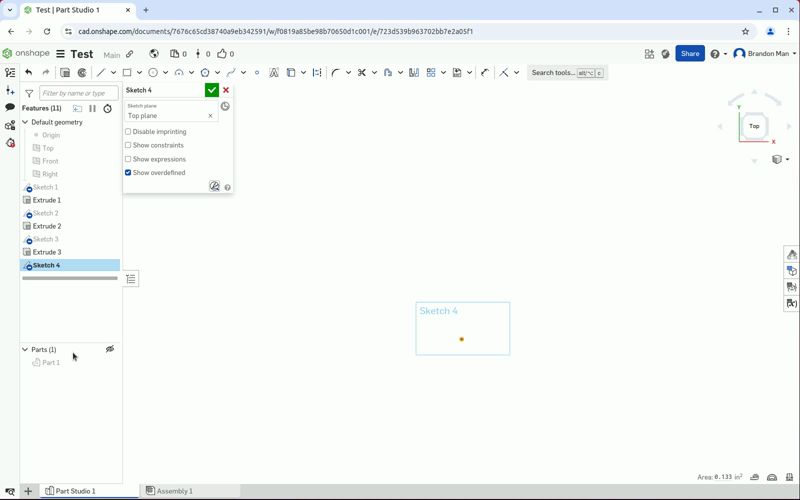
key(shift+e)
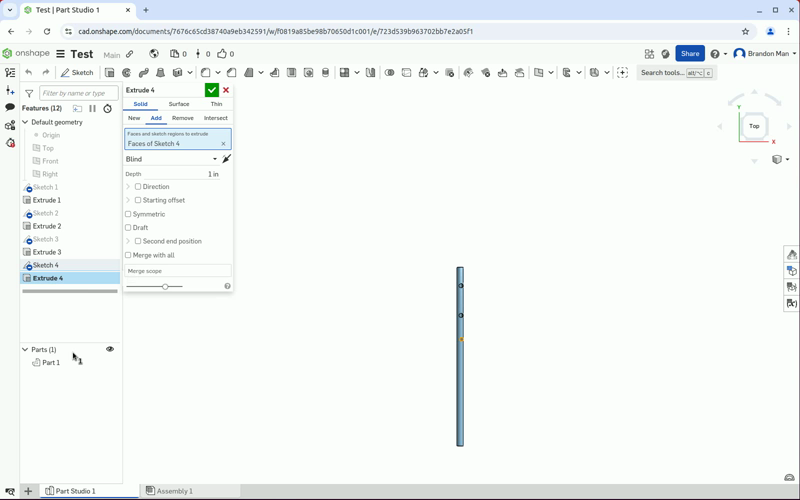
mouse_move(143, 106)
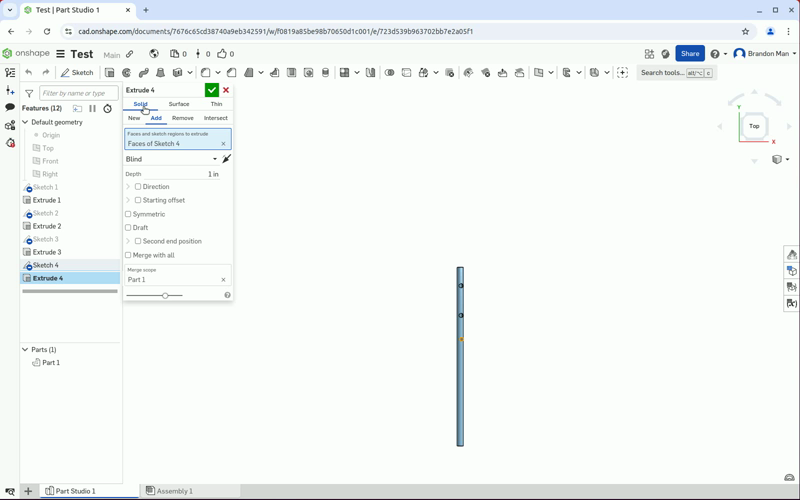
click(143, 106)
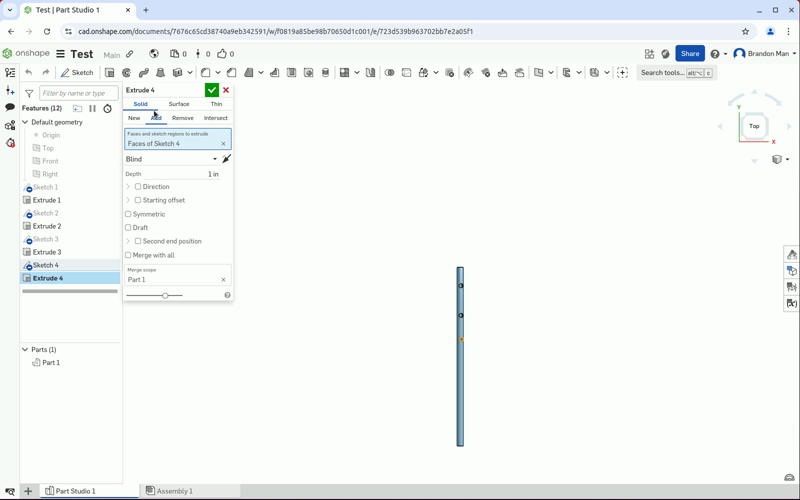
mouse_move(186, 120)
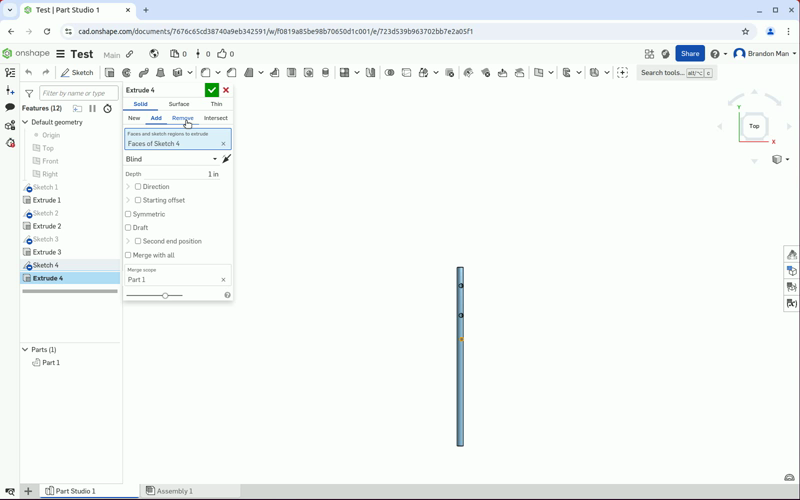
click(186, 120)
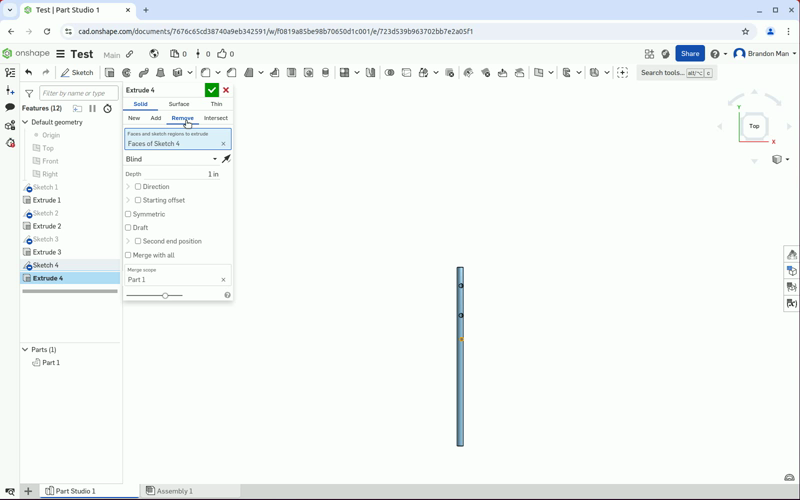
key(tab, 4)
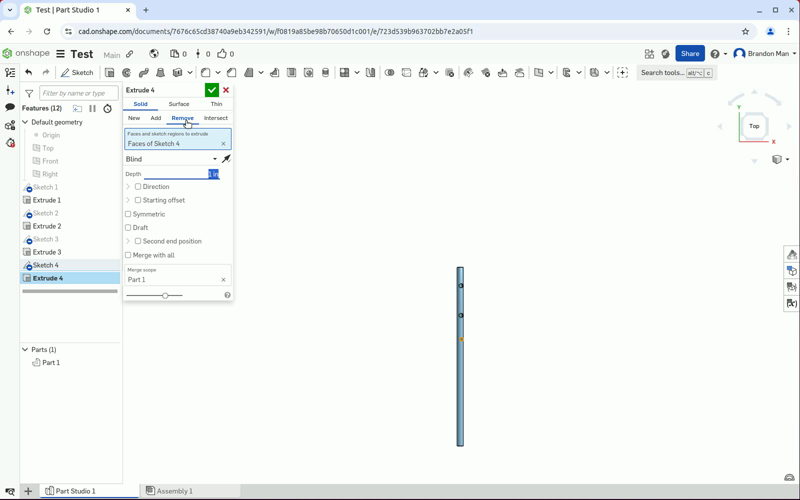
text(-0.722)
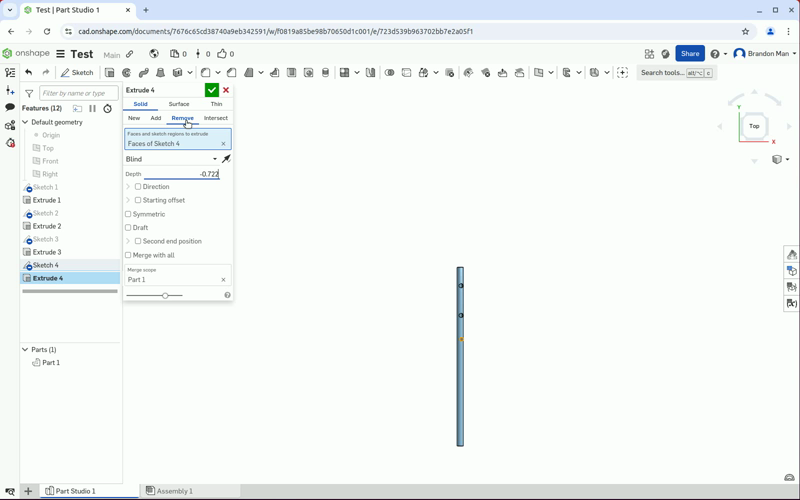
key(tab, 6)
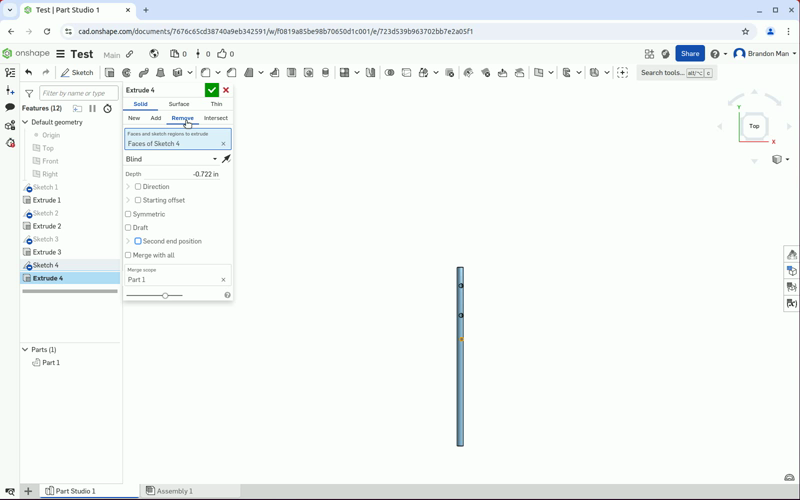
key(space)
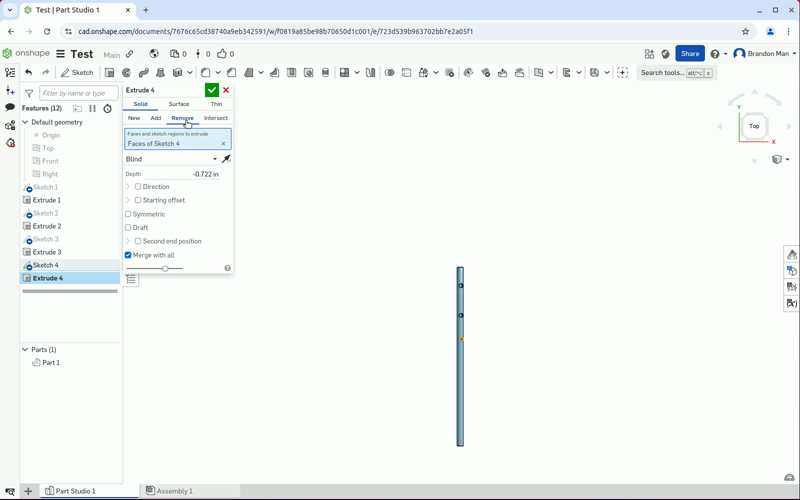
key(enter)
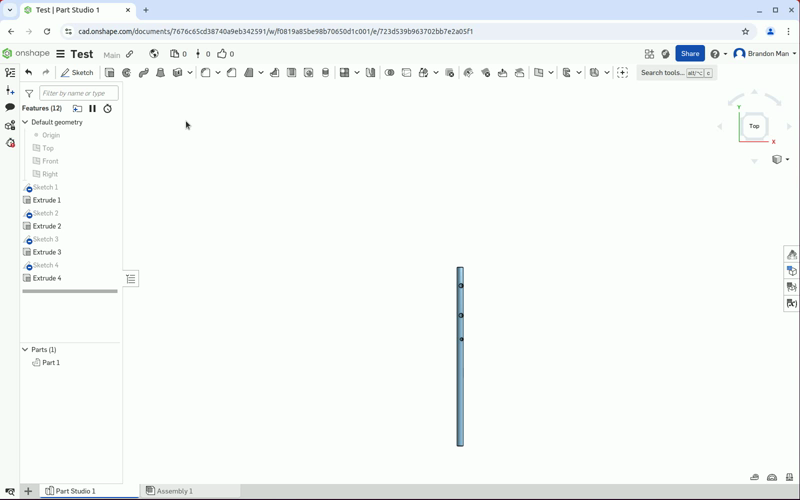
key(shift+h)
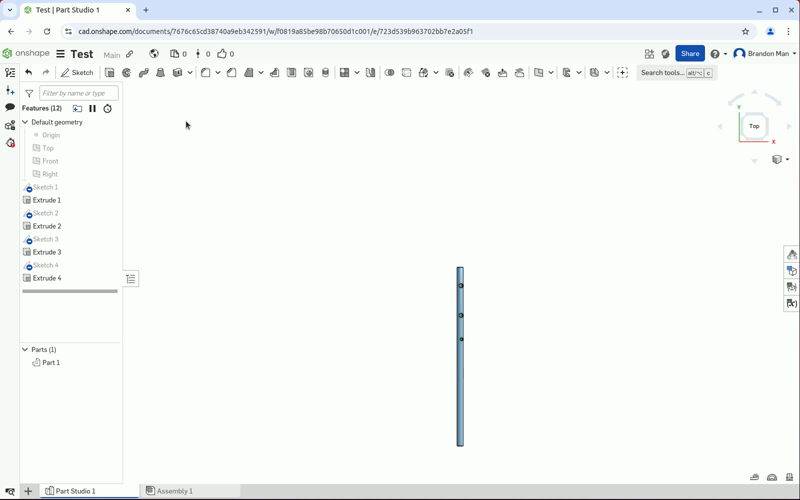
key(shift+h)
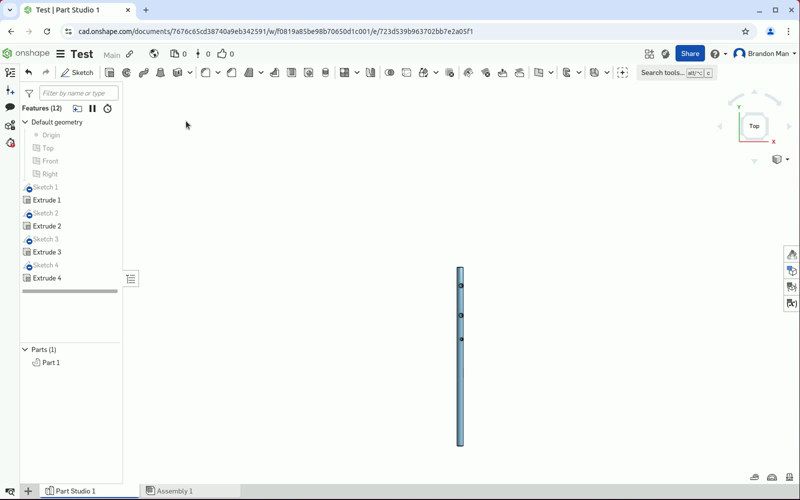
mouse_move(73, 189)
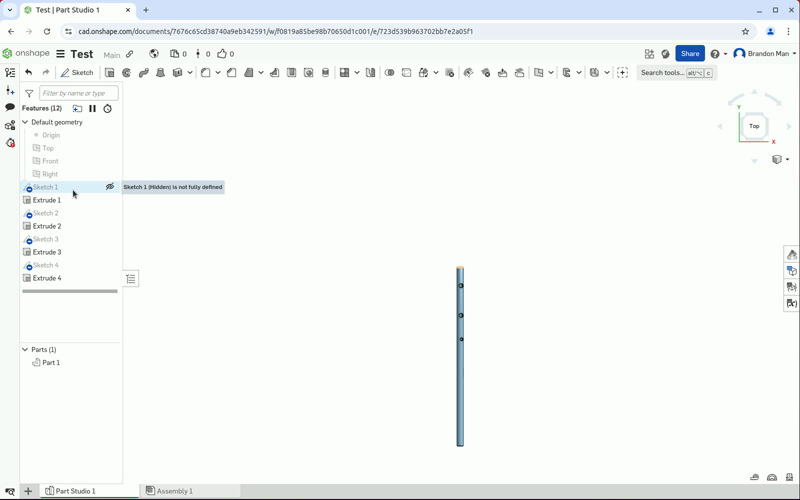
click(73, 189)
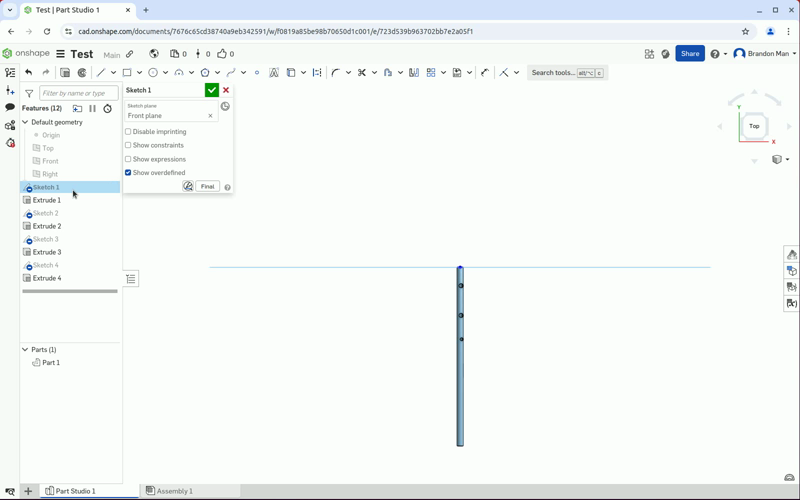
mouse_move(229, 92)
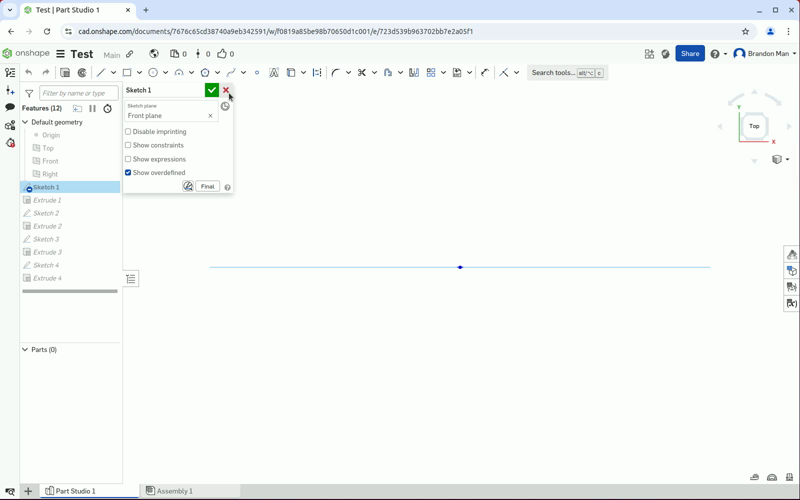
click(229, 92)
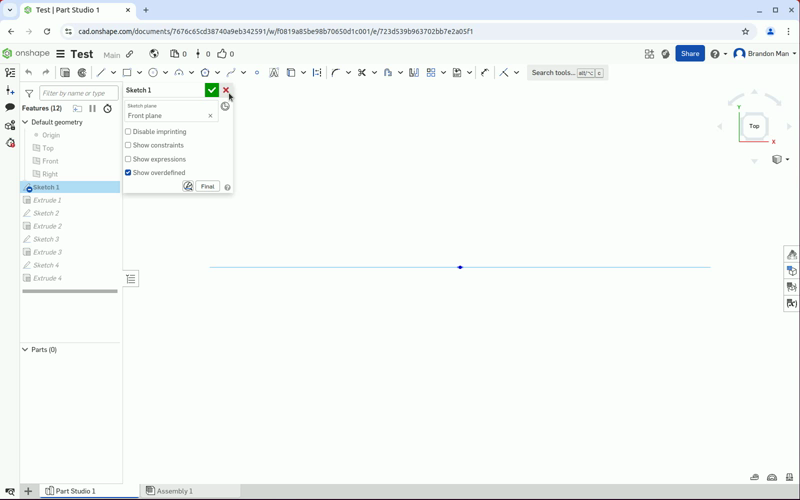
key(shift+s)
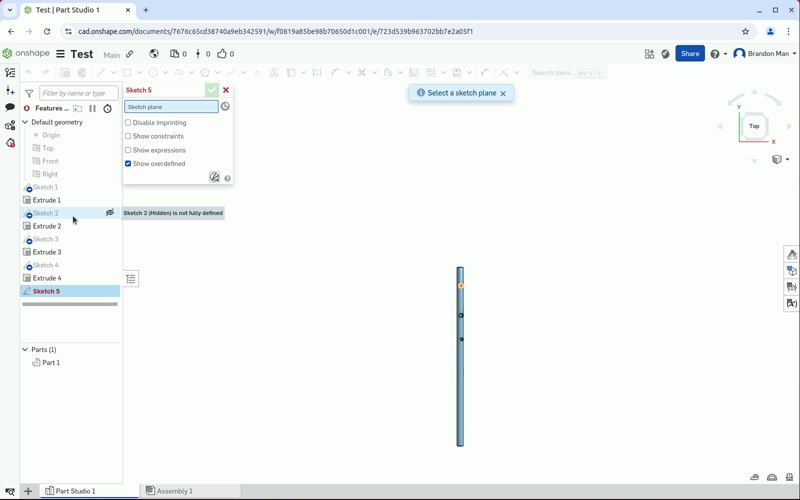
scroll(3)
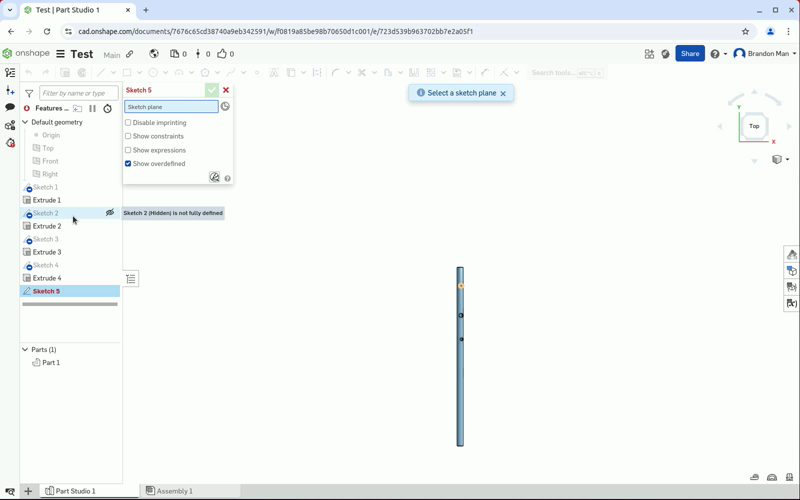
mouse_move(73, 150)
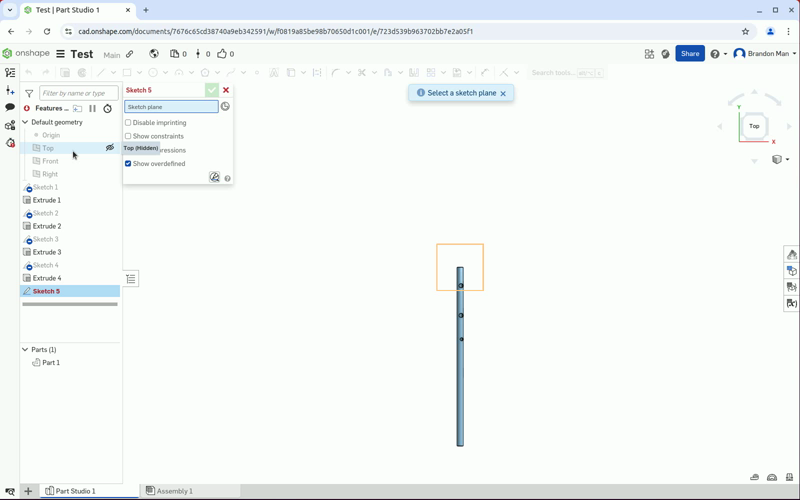
click(73, 150)
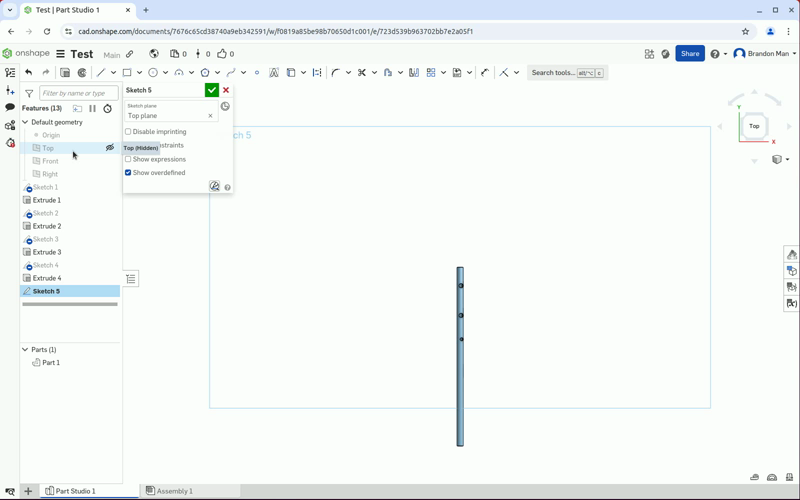
mouse_move(73, 352)
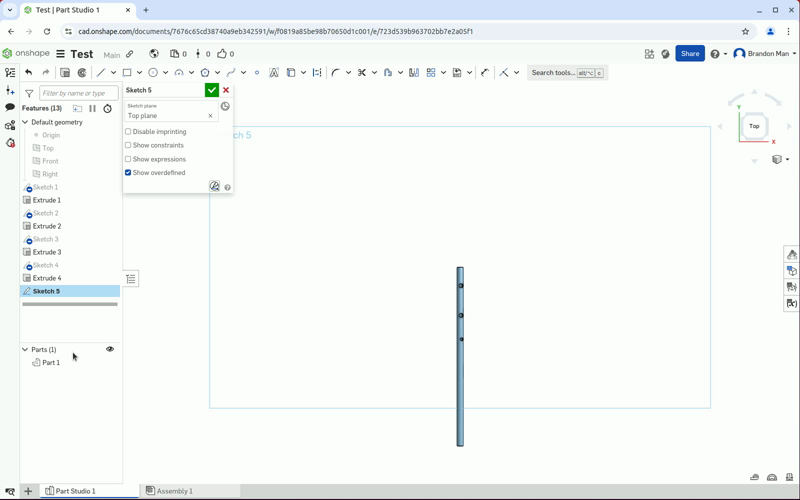
key(y)
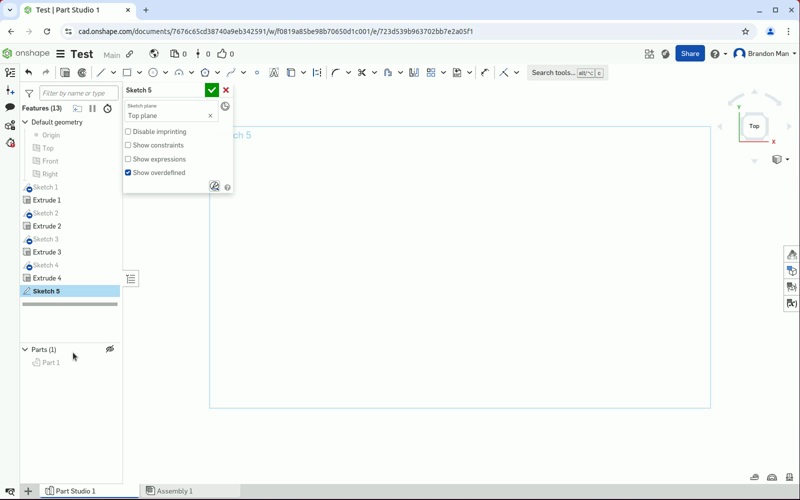
key(c)
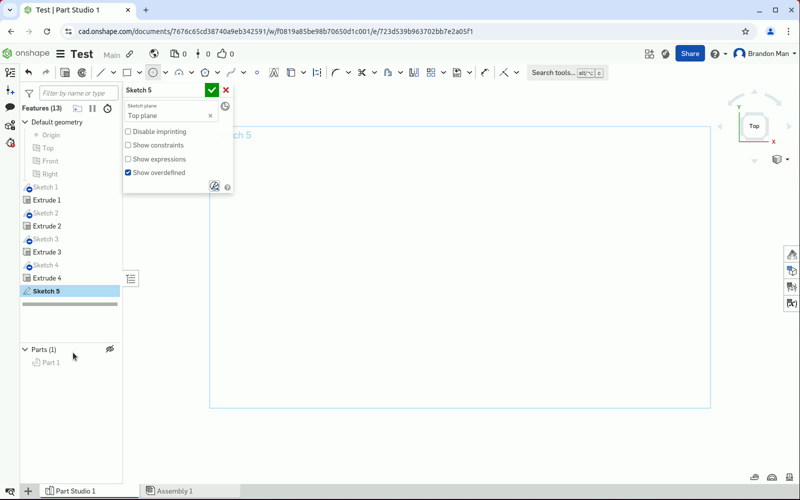
key_down(shift)
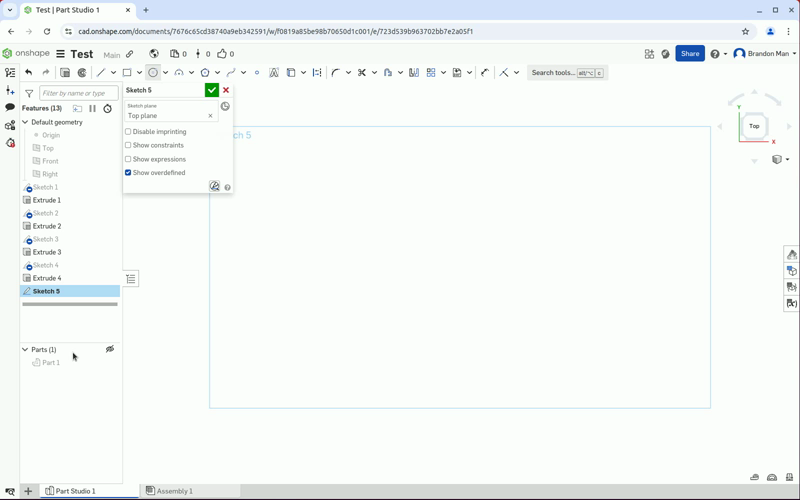
mouse_move(461, 361)
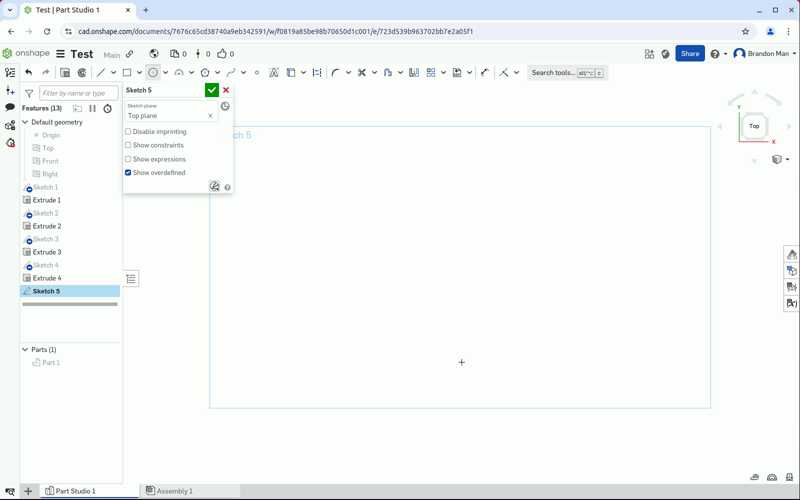
click(461, 361)
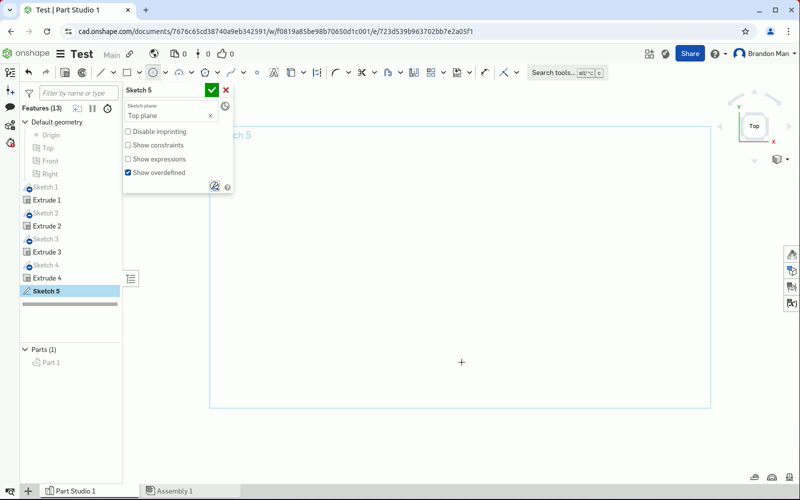
key_up(shift)
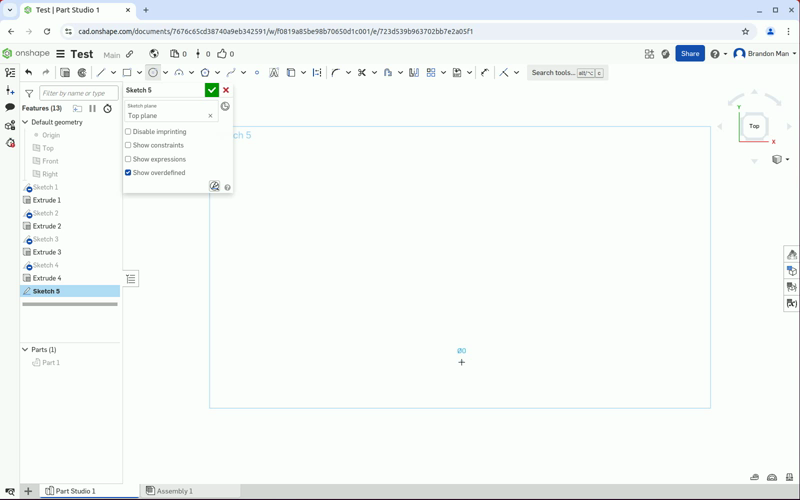
mouse_move(463, 361)
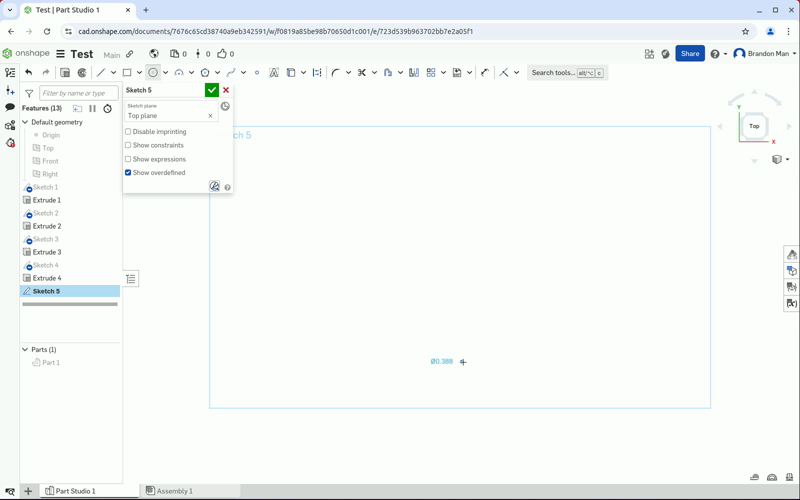
scroll(6)
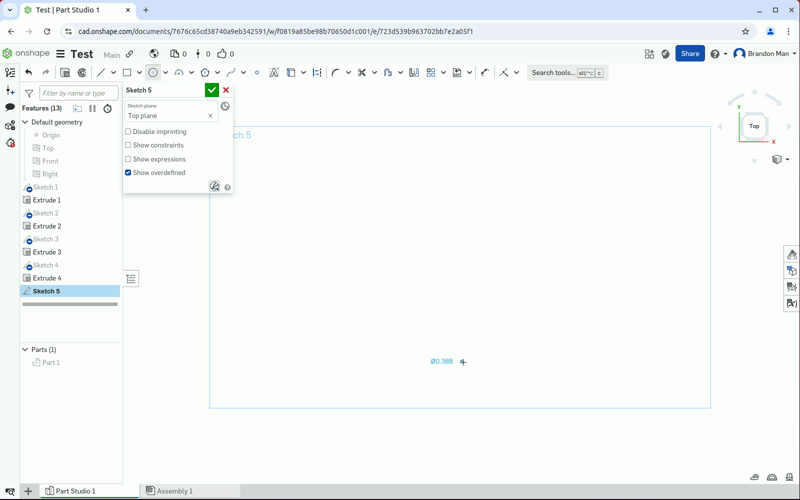
scroll(6)
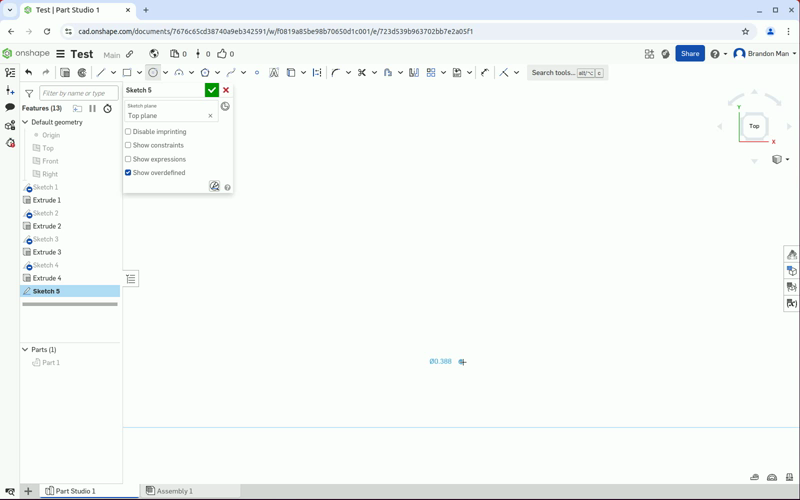
scroll(6)
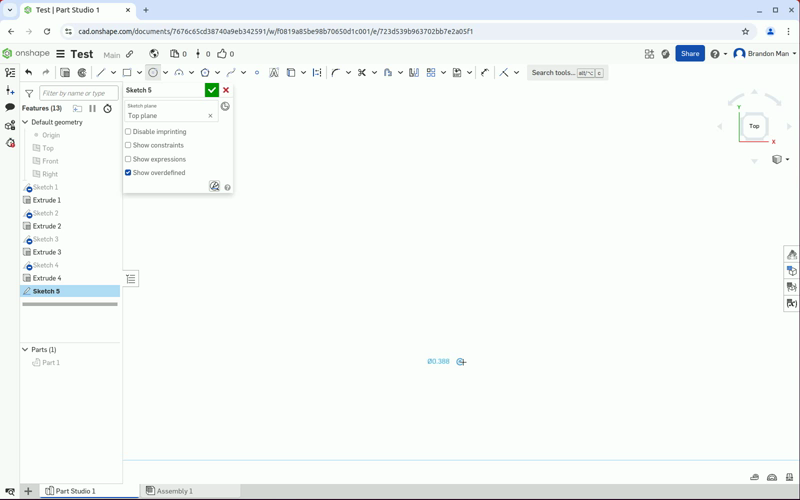
scroll(6)
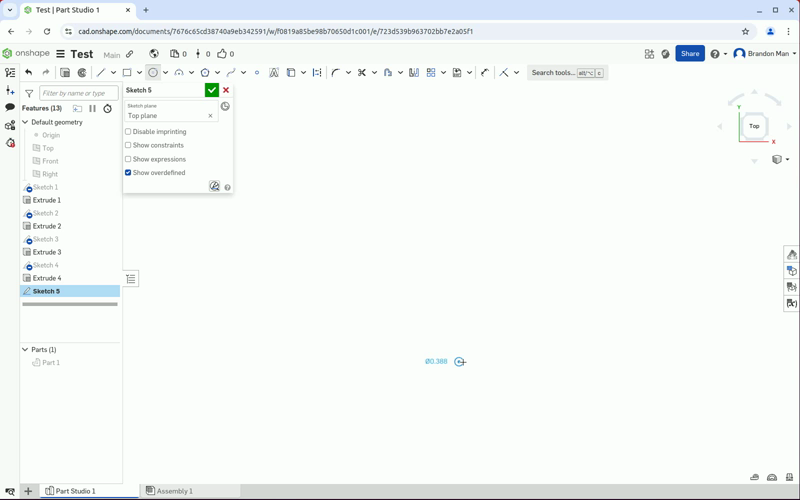
scroll(6)
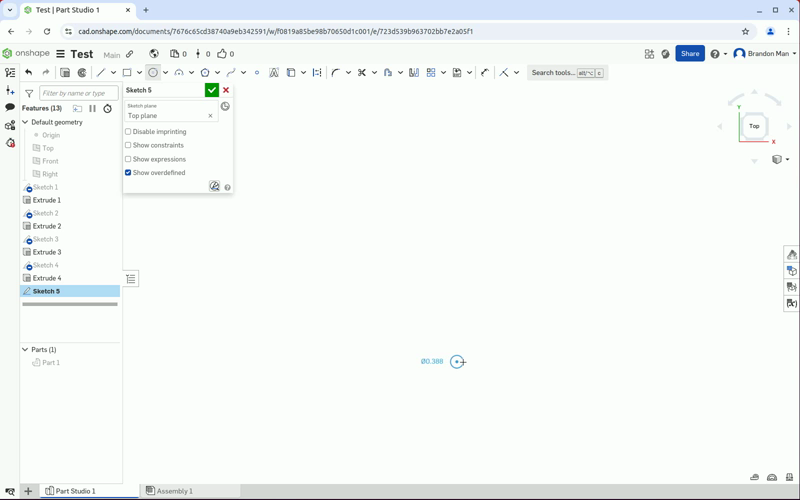
scroll(6)
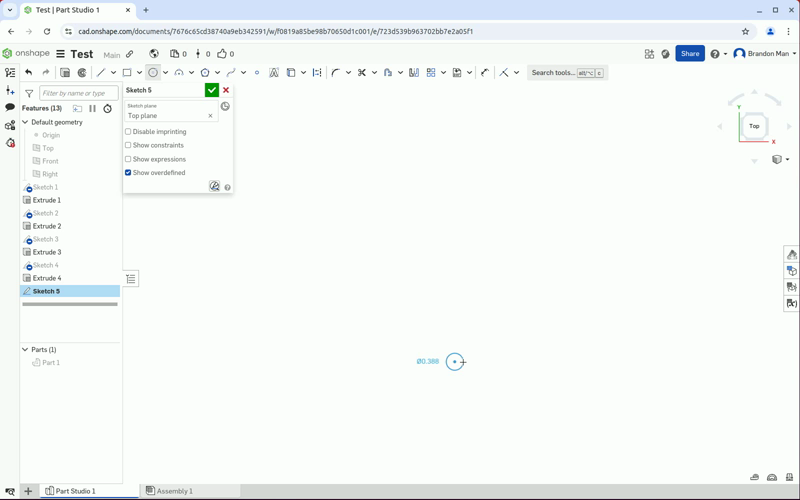
scroll(6)
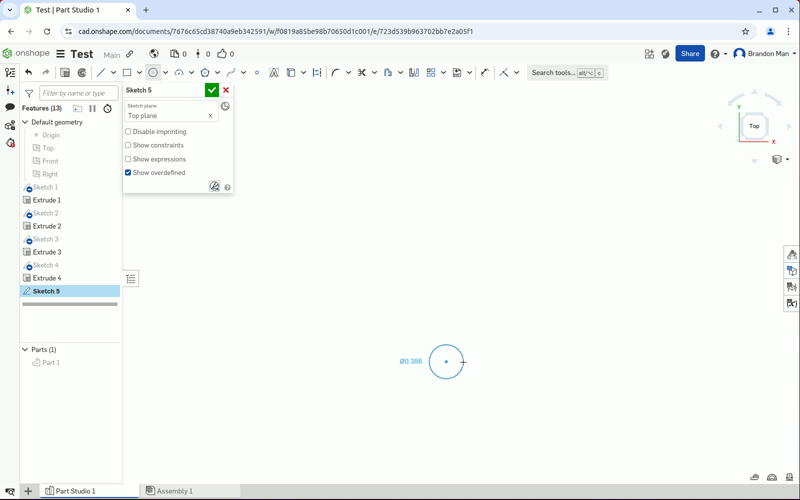
click(463, 361)
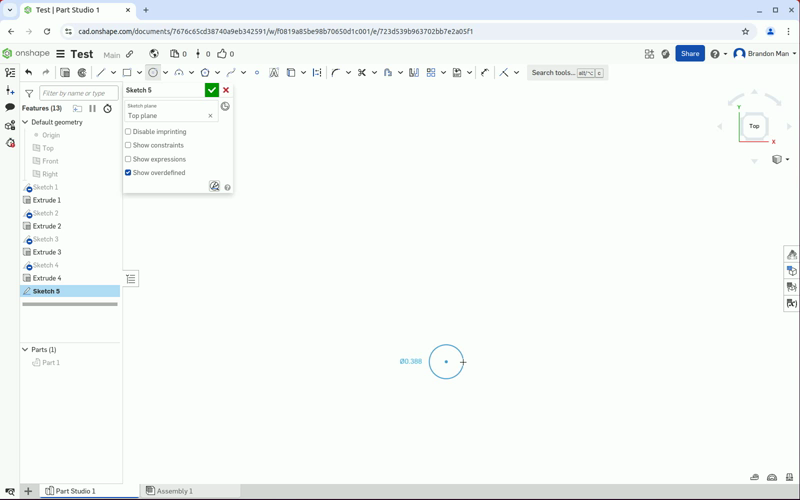
scroll(-6)
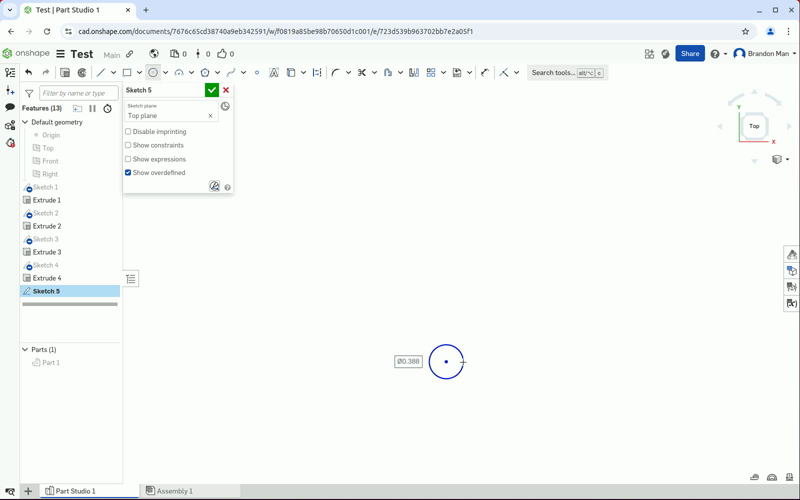
scroll(-6)
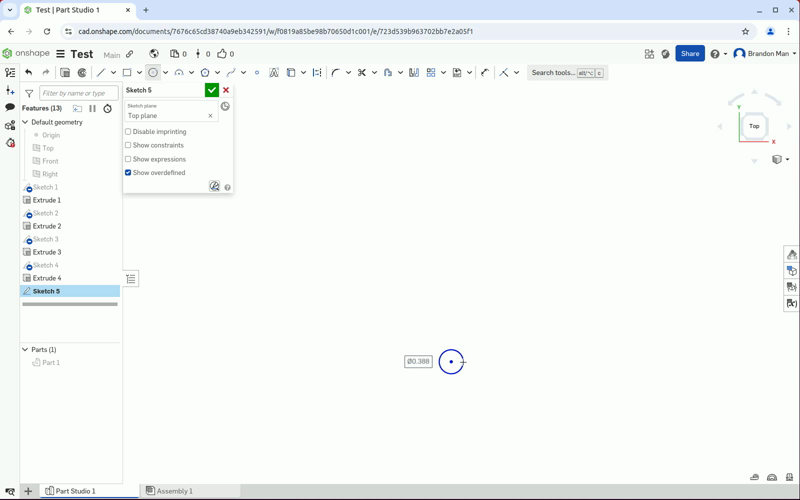
scroll(-6)
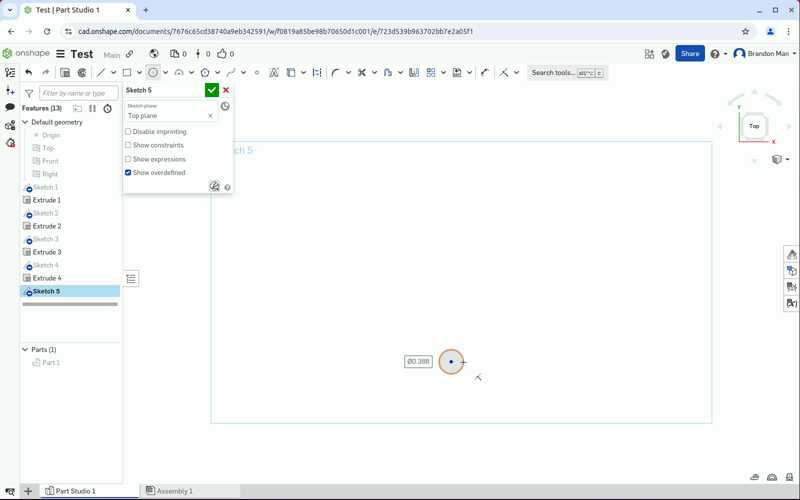
scroll(-6)
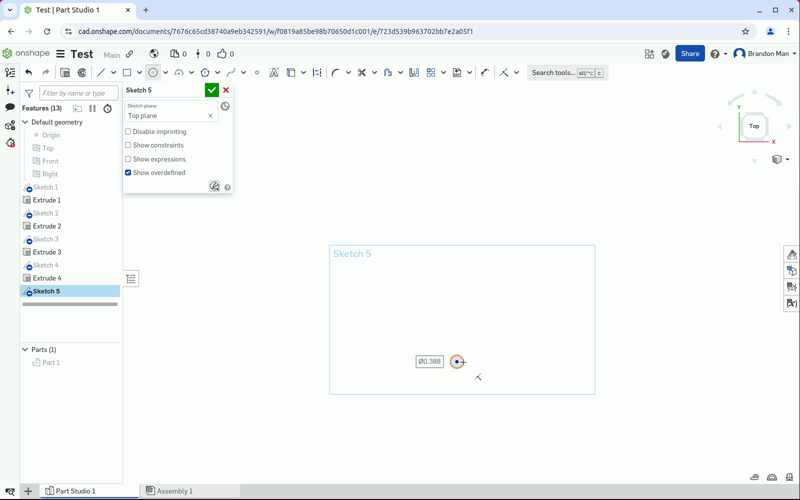
scroll(-6)
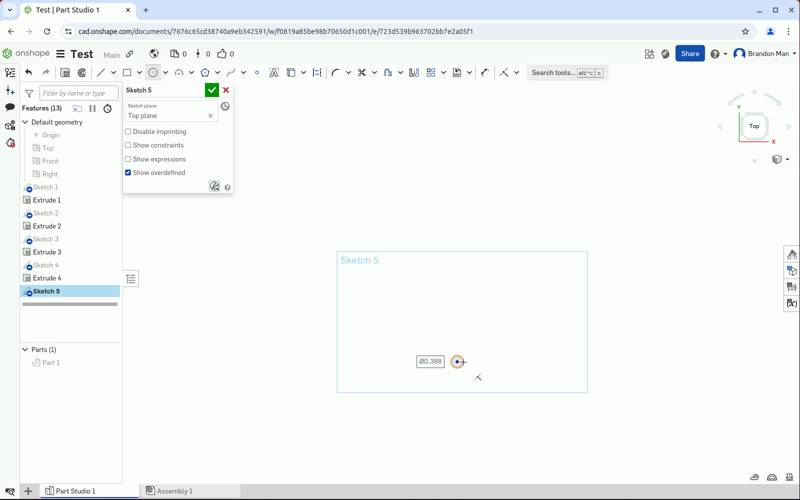
scroll(-6)
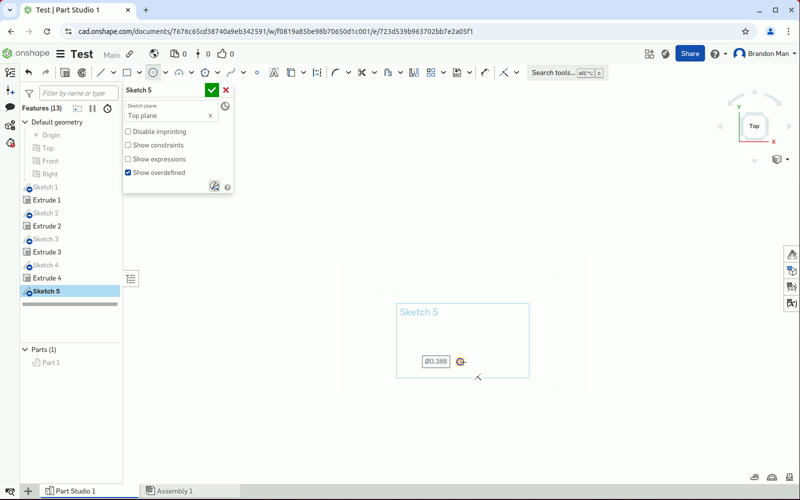
scroll(-6)
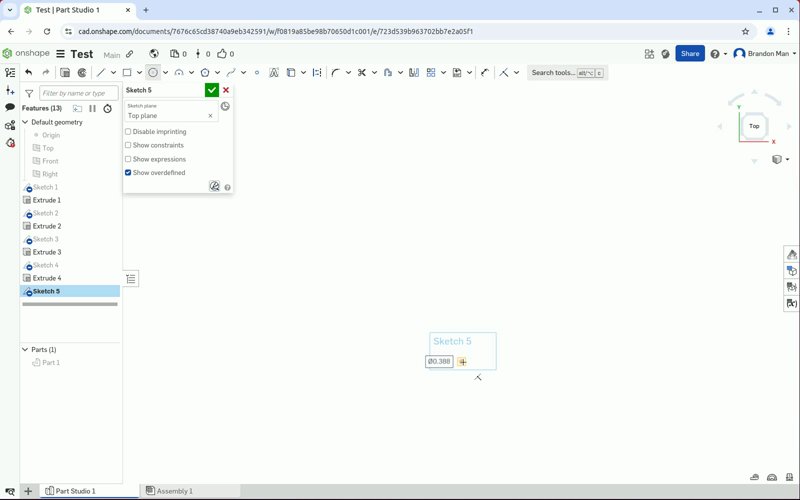
key(esc)
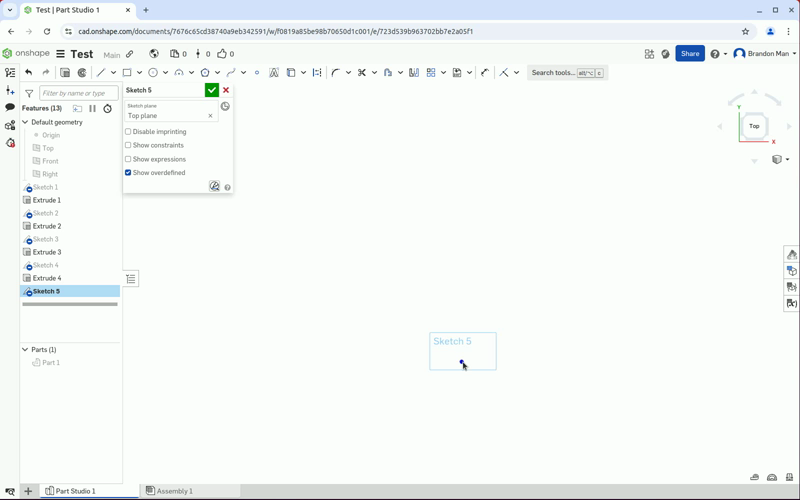
mouse_move(462, 360)
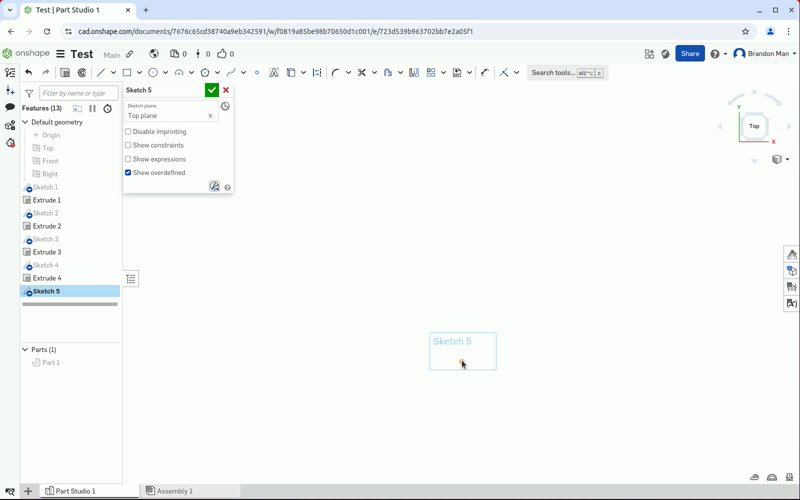
scroll(6)
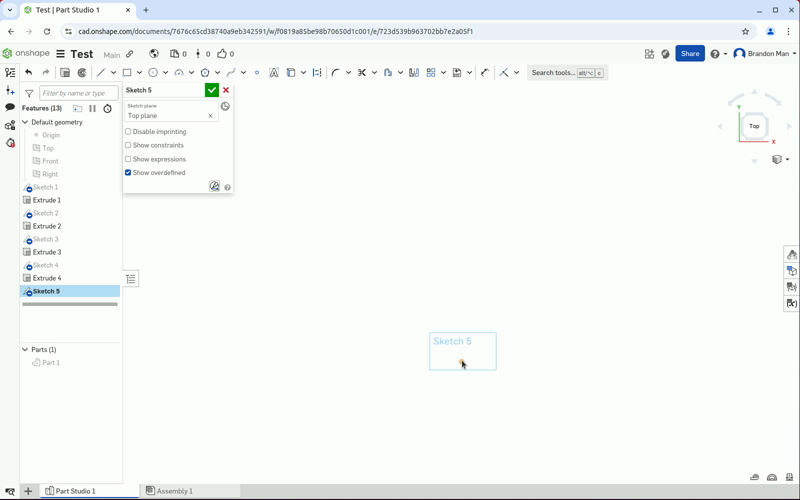
scroll(6)
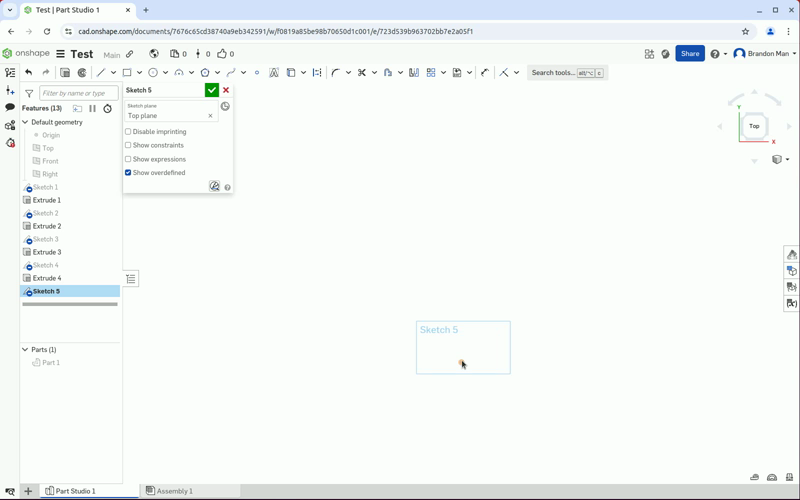
scroll(6)
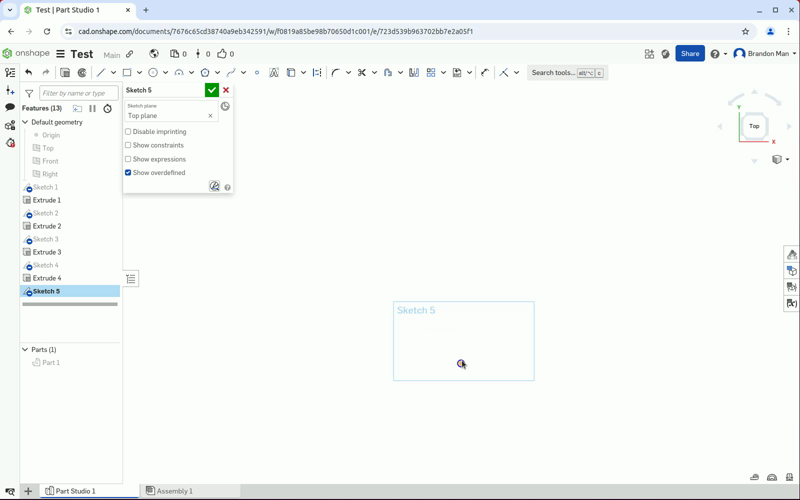
scroll(6)
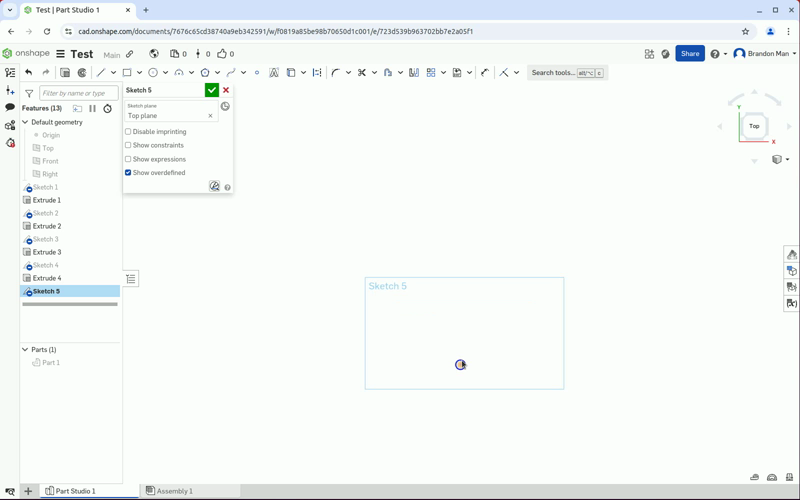
scroll(6)
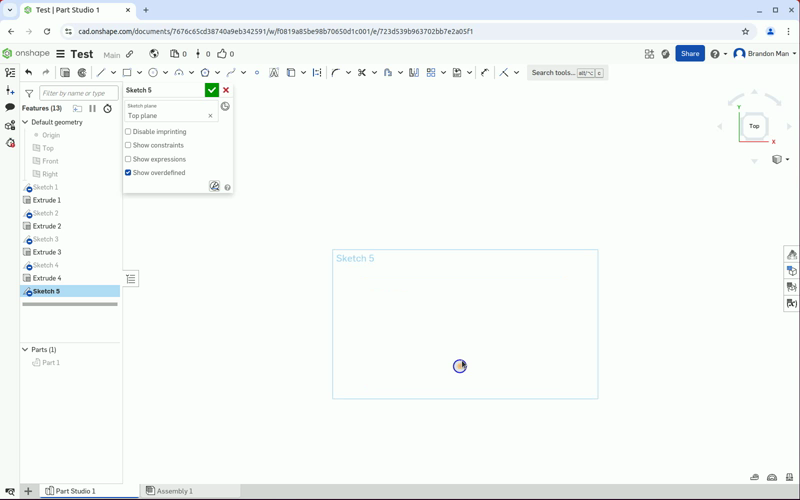
scroll(6)
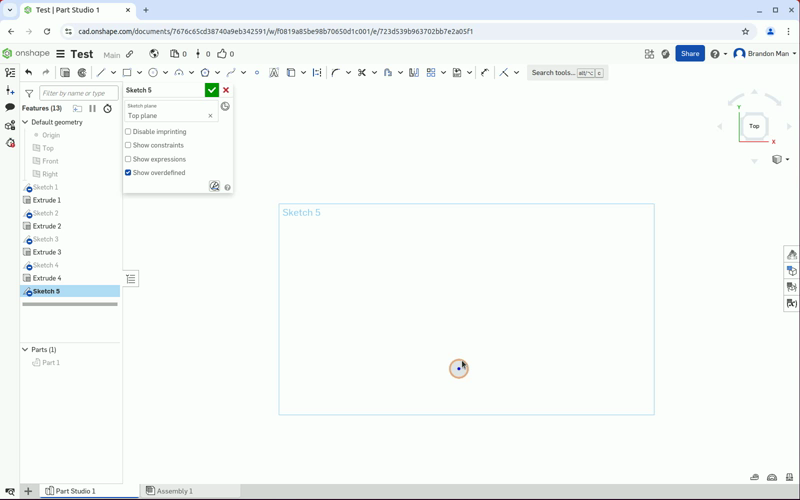
scroll(6)
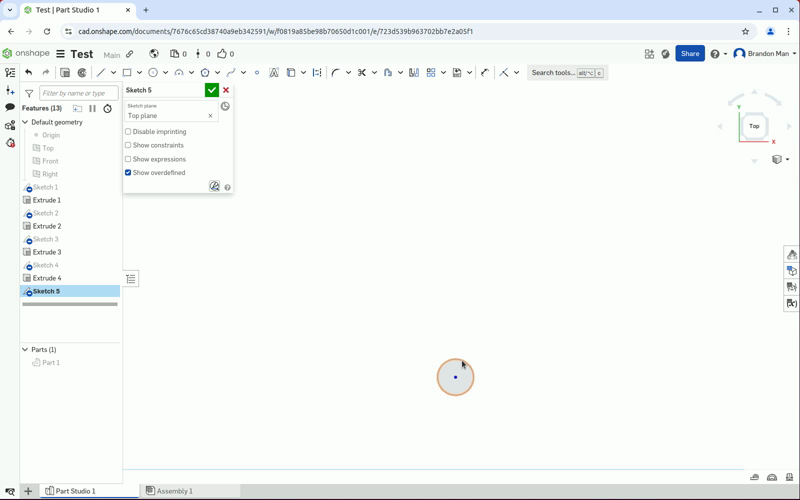
click(462, 360)
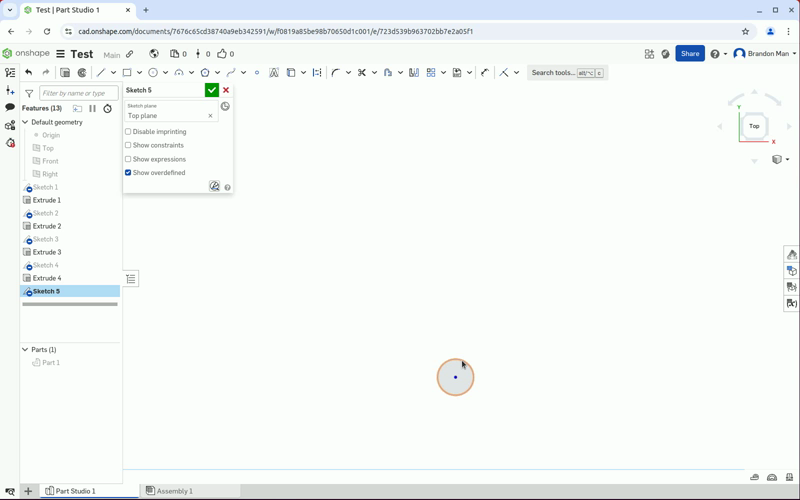
scroll(-6)
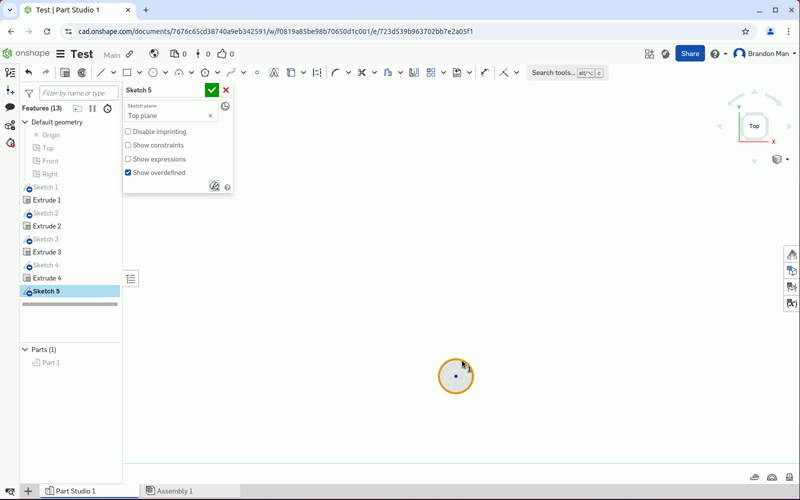
scroll(-6)
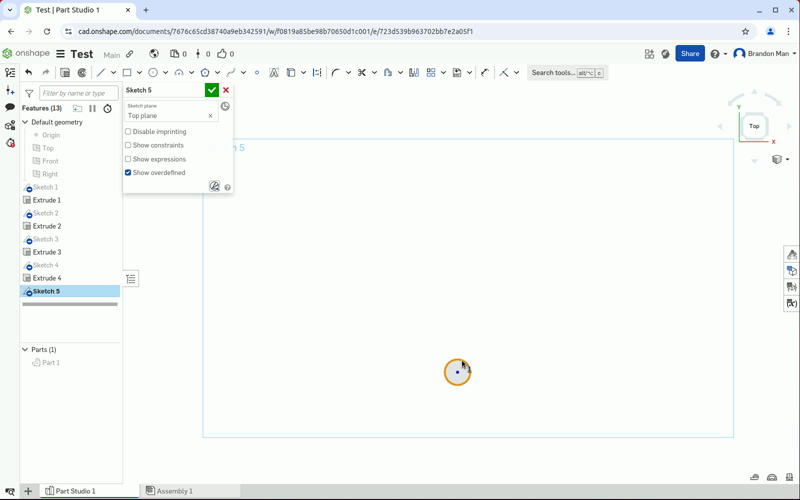
scroll(-6)
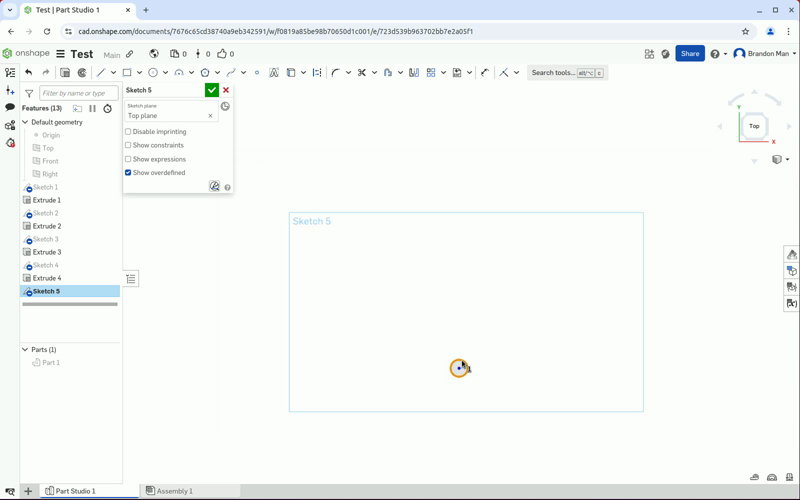
scroll(-6)
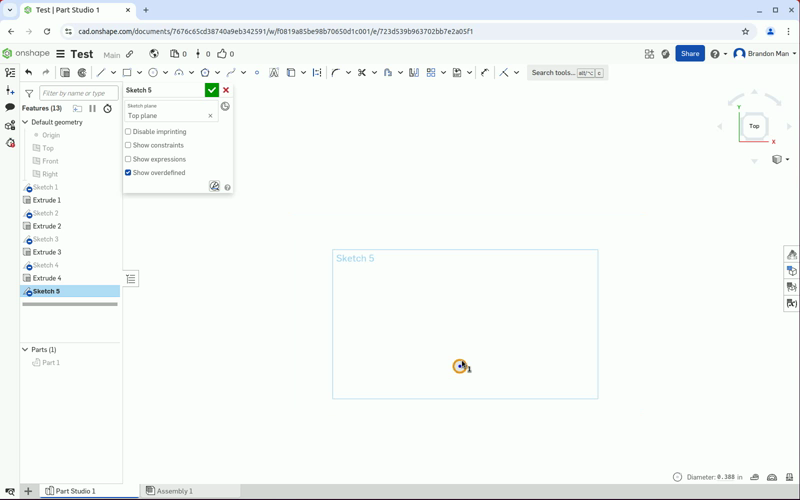
scroll(-6)
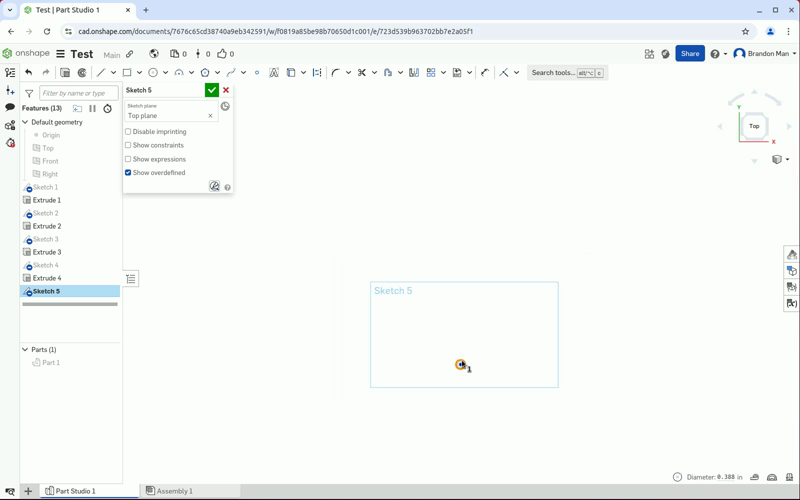
scroll(-6)
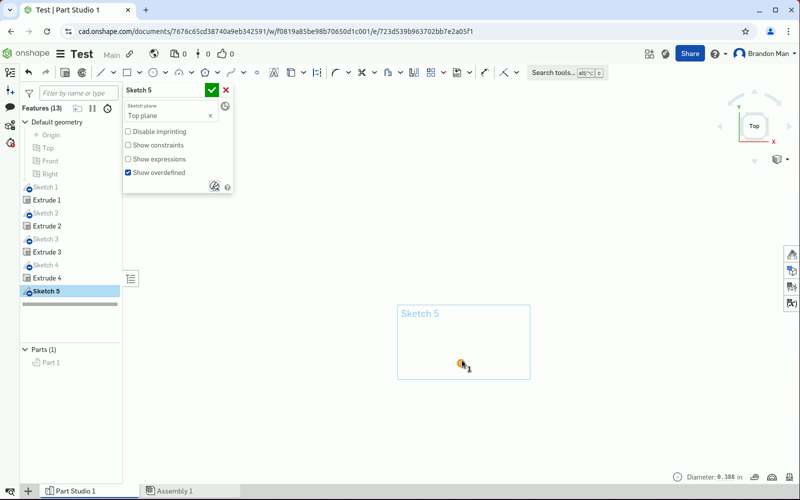
scroll(-6)
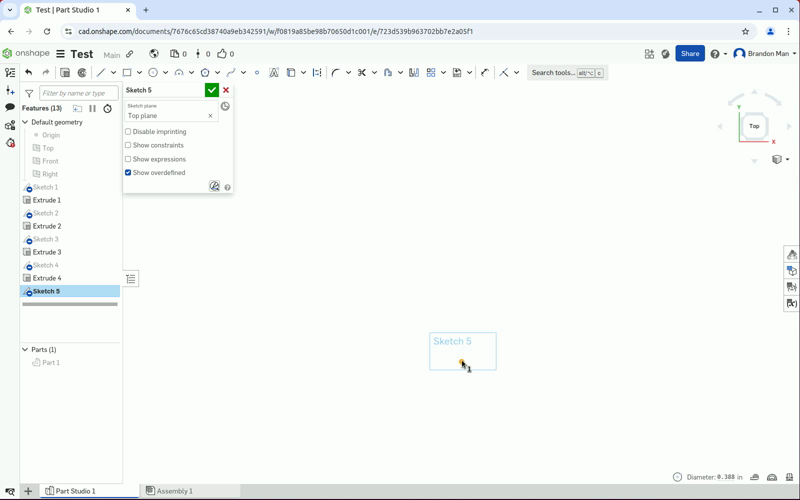
mouse_move(73, 352)
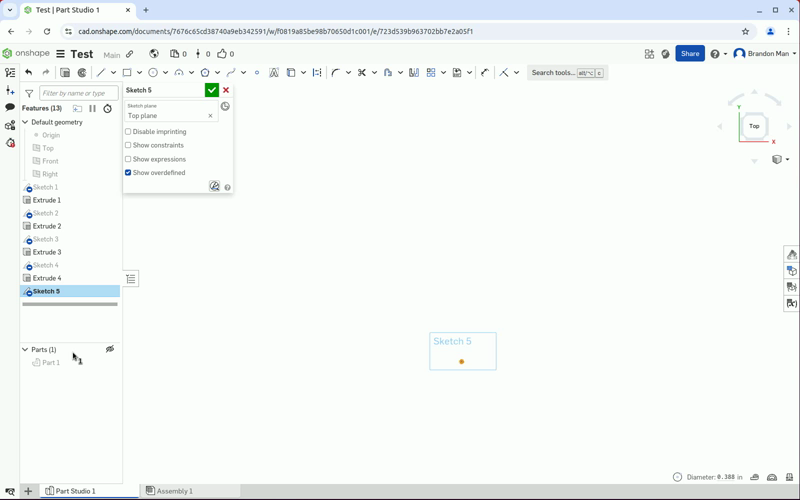
key(shift+y)
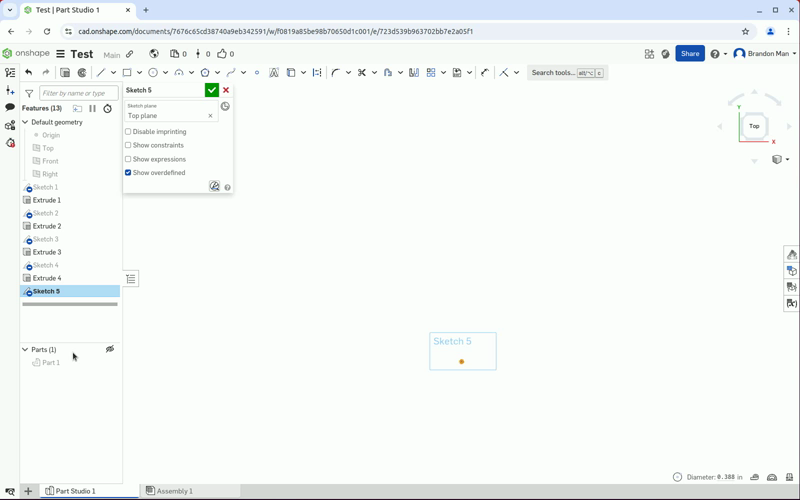
key(shift+e)
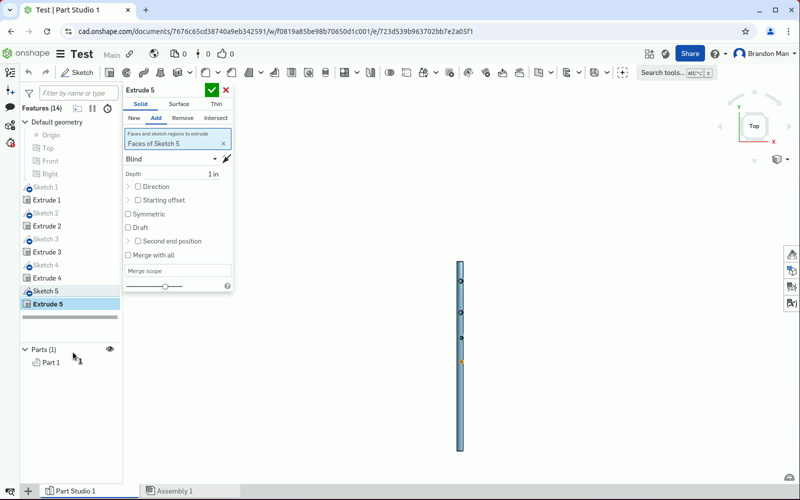
mouse_move(143, 106)
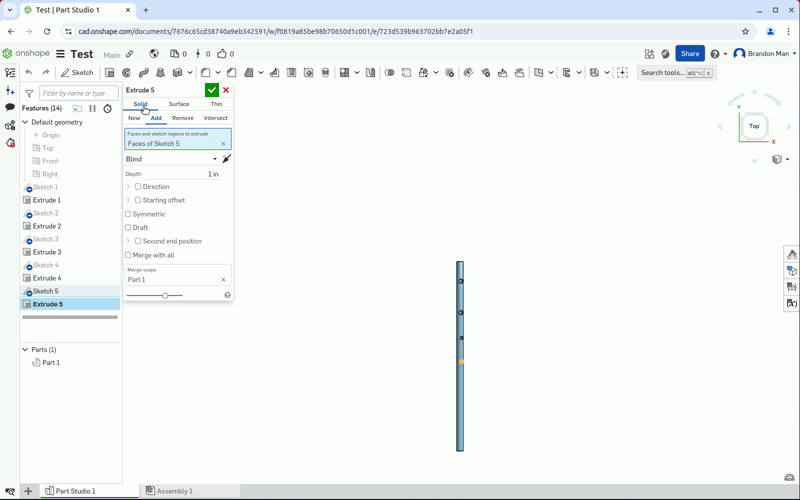
click(143, 106)
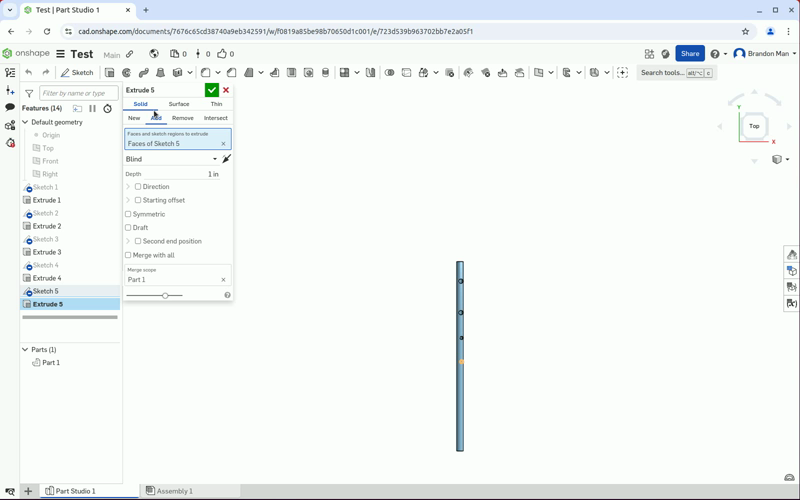
mouse_move(186, 120)
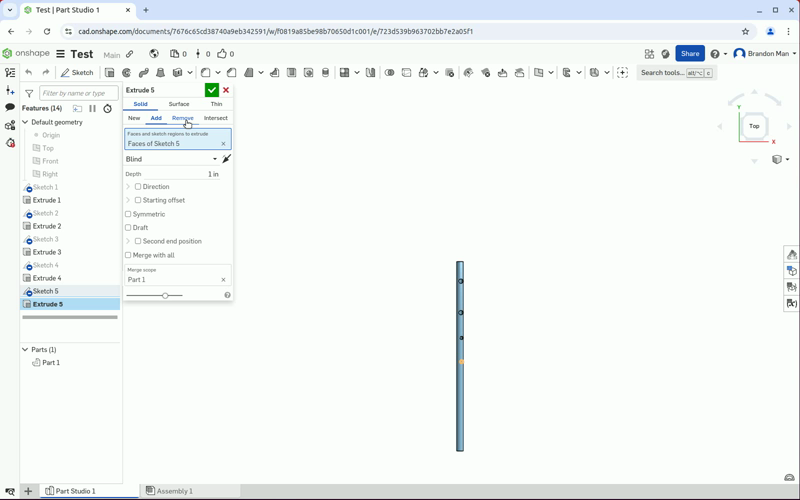
click(186, 120)
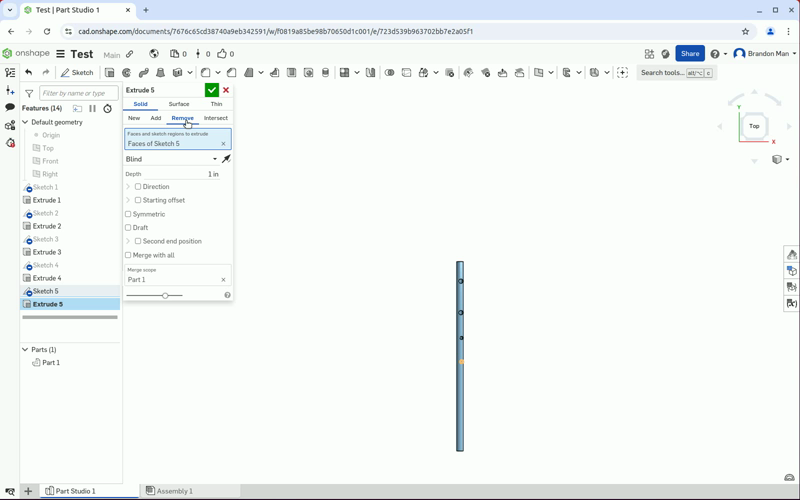
key(tab, 4)
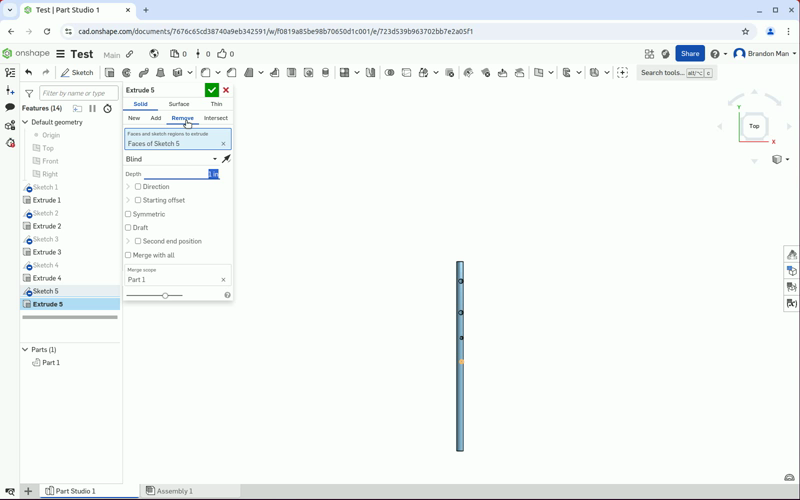
text(-0.722)
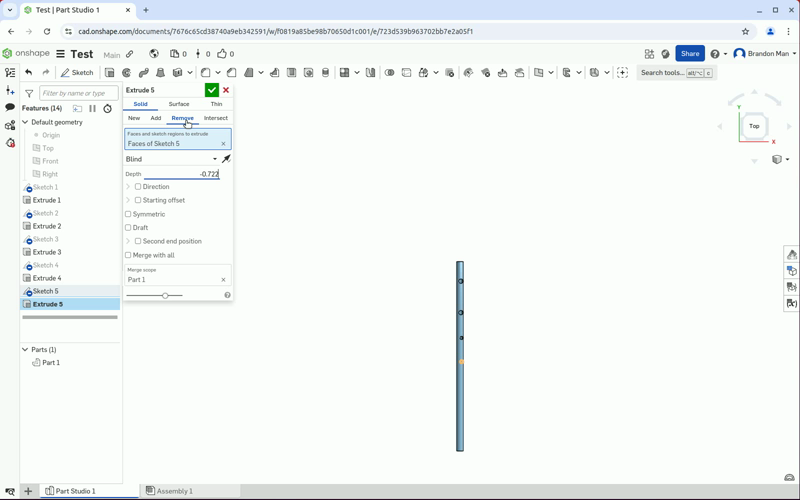
key(tab, 6)
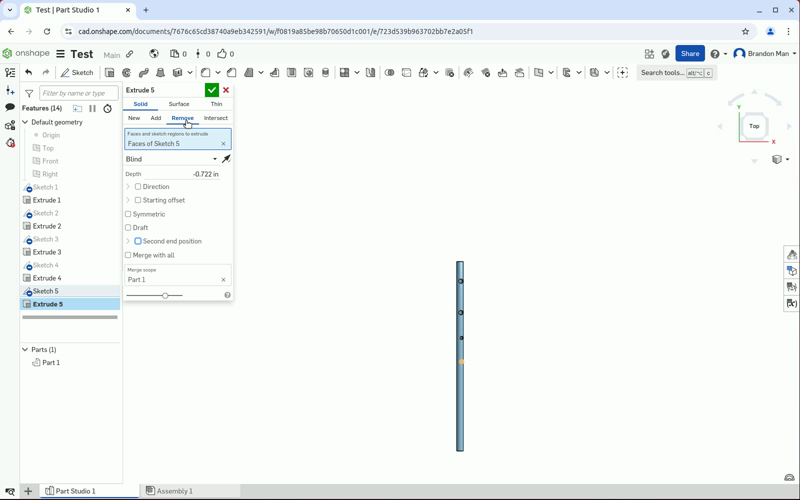
key(space)
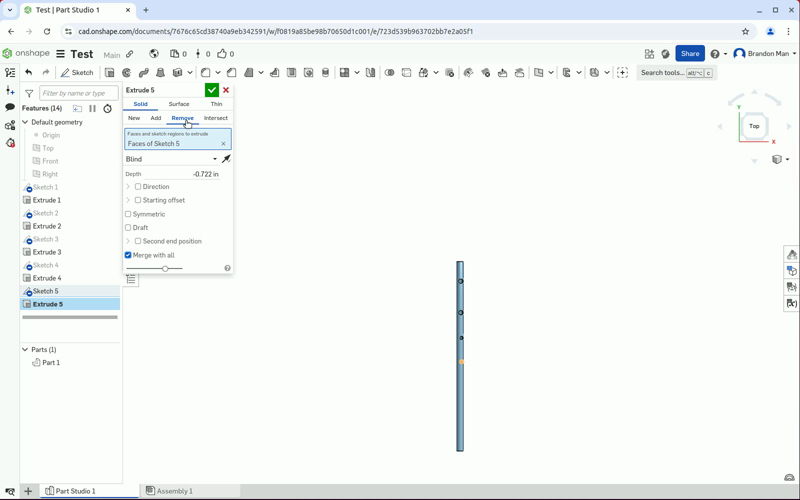
key(enter)
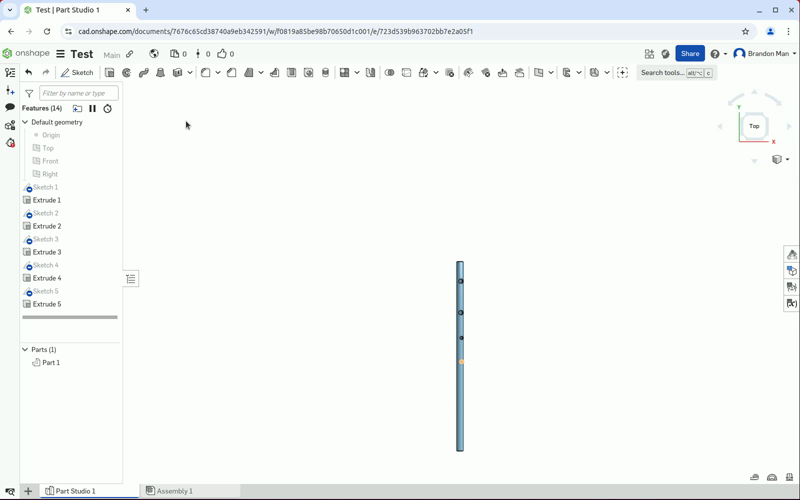
key(shift+h)
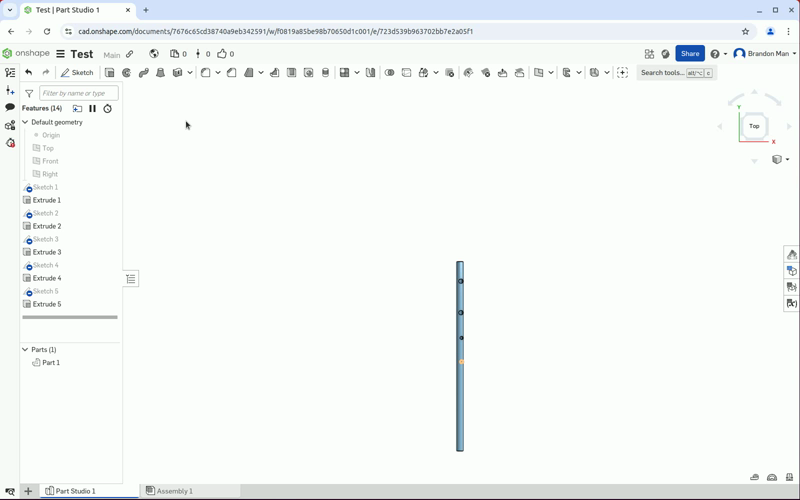
key(shift+h)
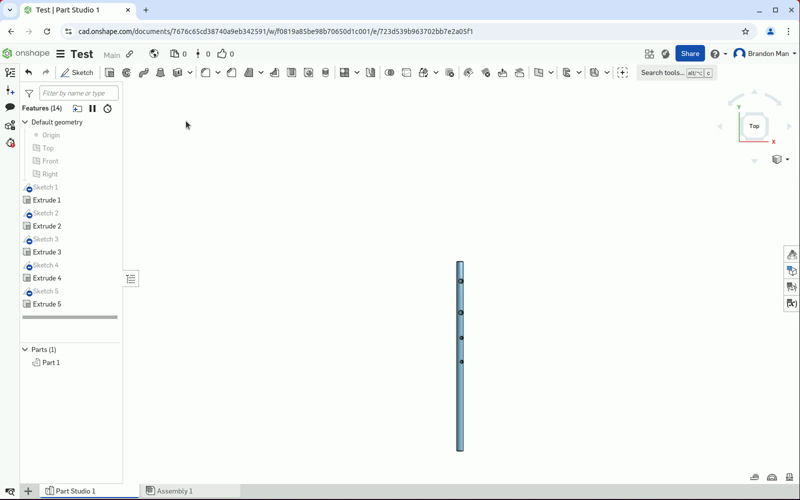
mouse_move(73, 189)
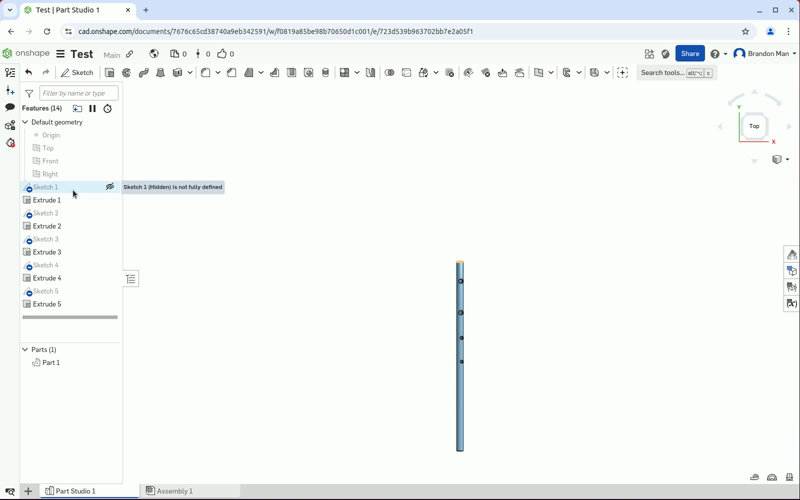
click(73, 189)
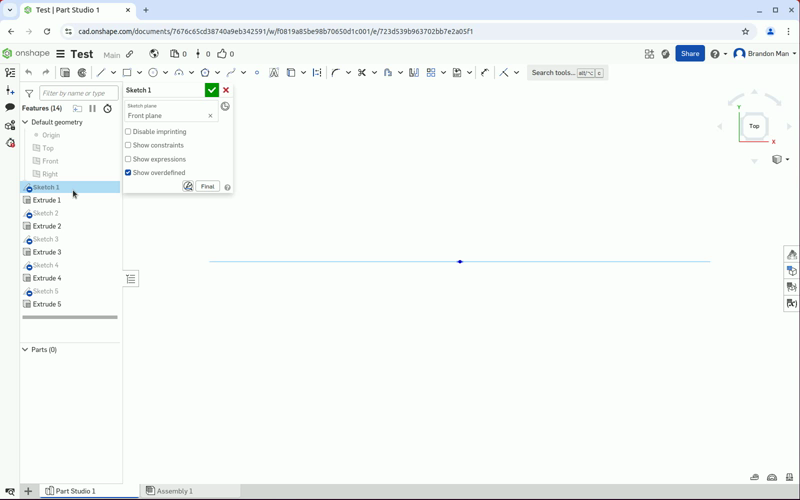
mouse_move(229, 92)
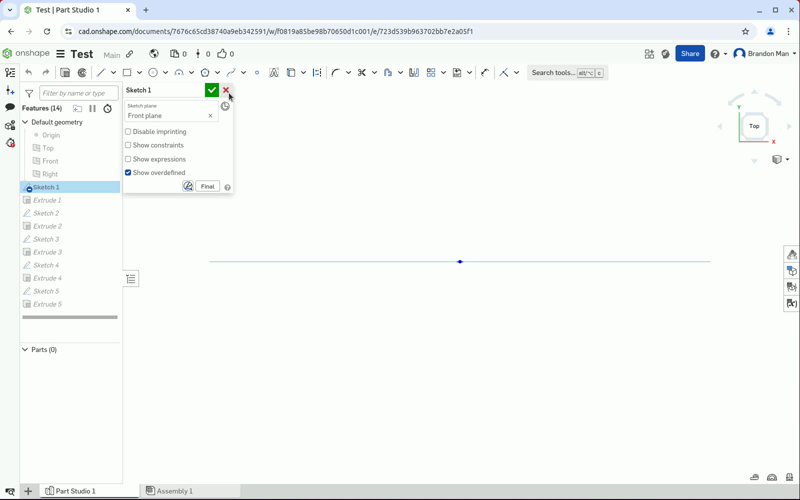
click(229, 92)
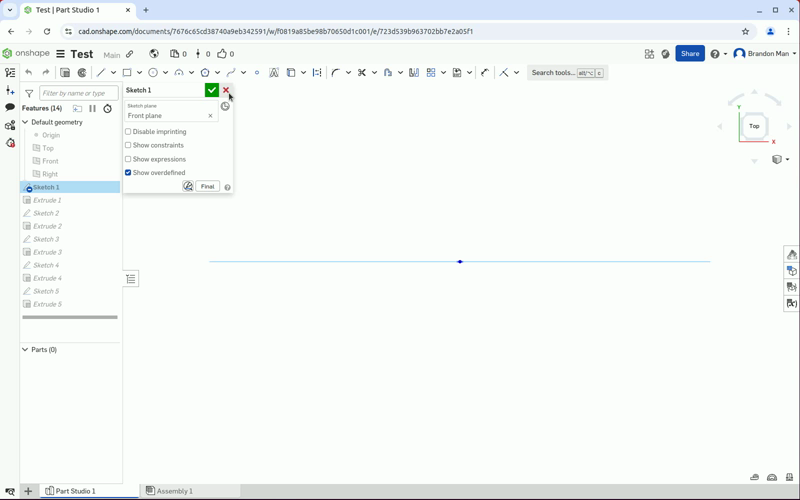
key(shift+s)
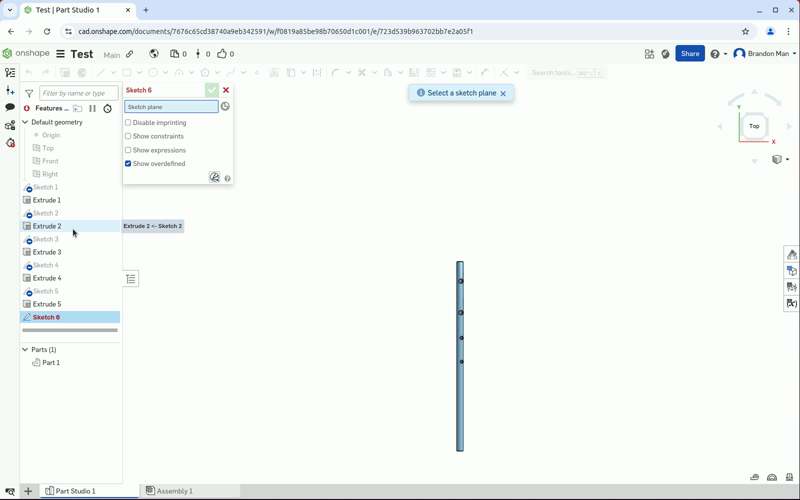
scroll(3)
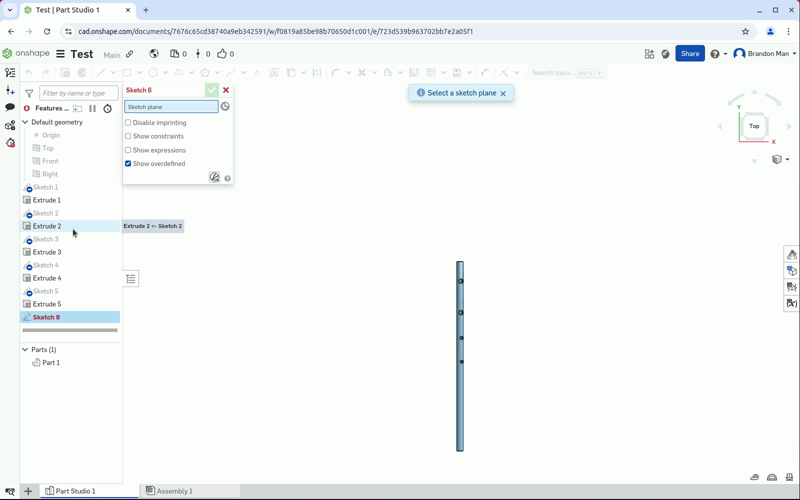
mouse_move(73, 150)
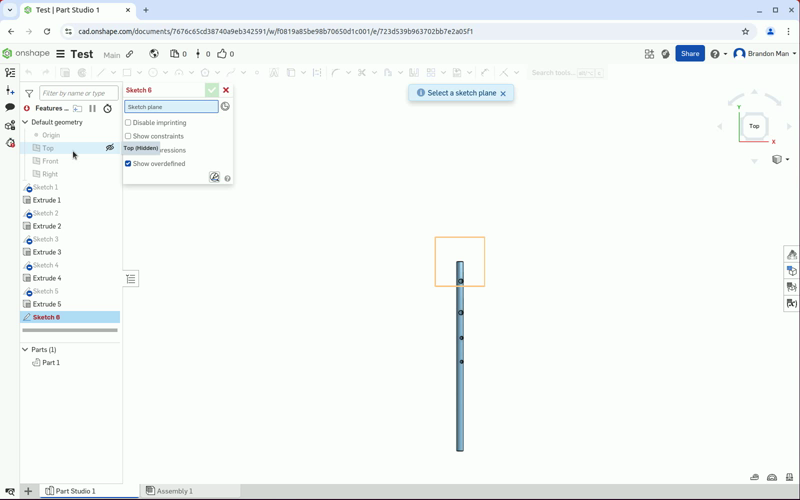
click(73, 150)
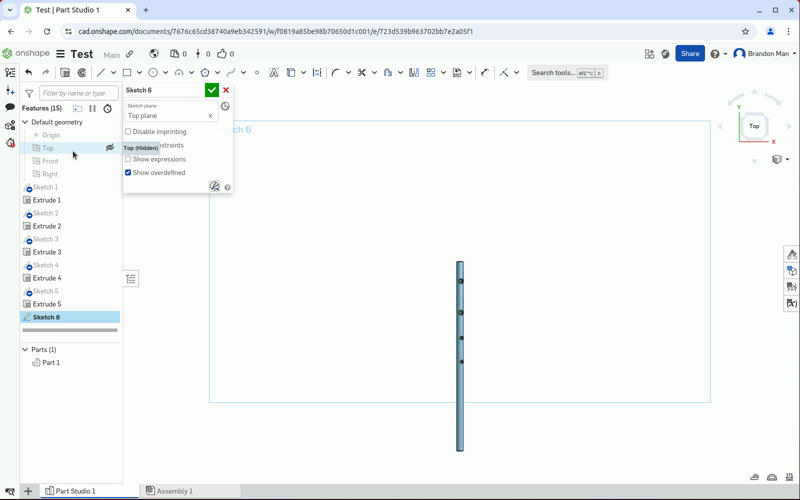
mouse_move(73, 352)
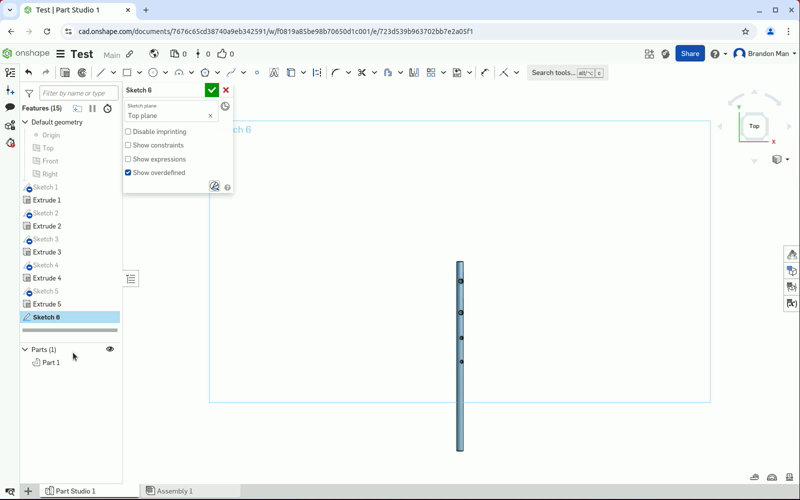
key(y)
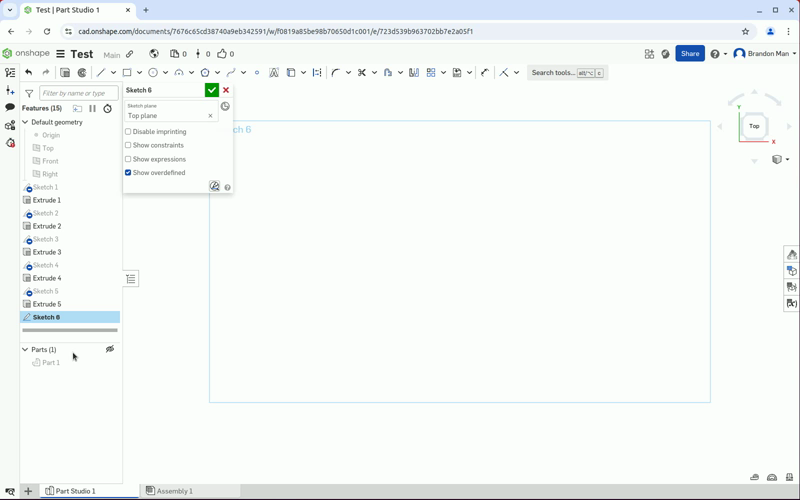
key(c)
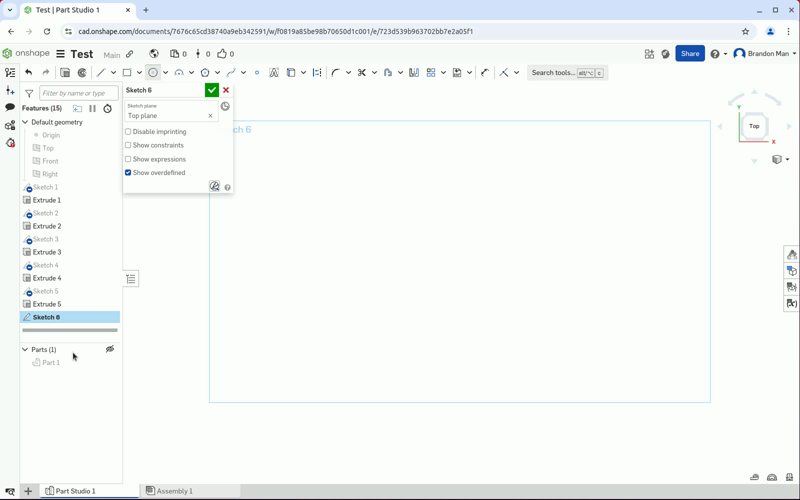
key_down(shift)
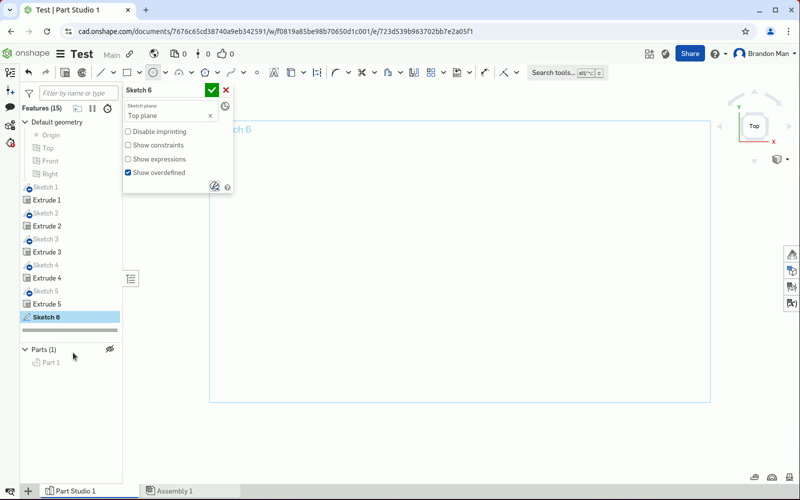
mouse_move(461, 382)
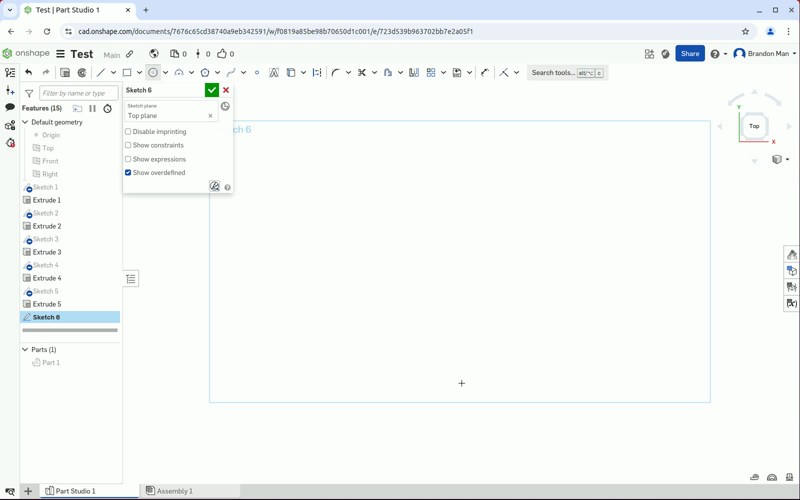
click(461, 382)
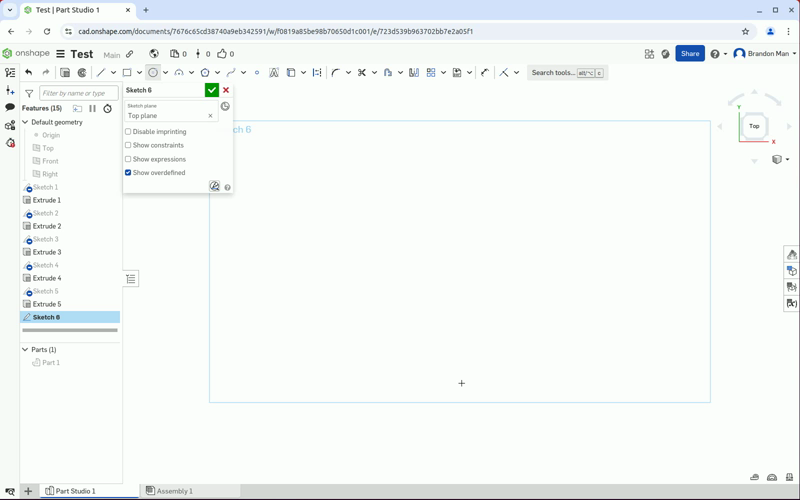
key_up(shift)
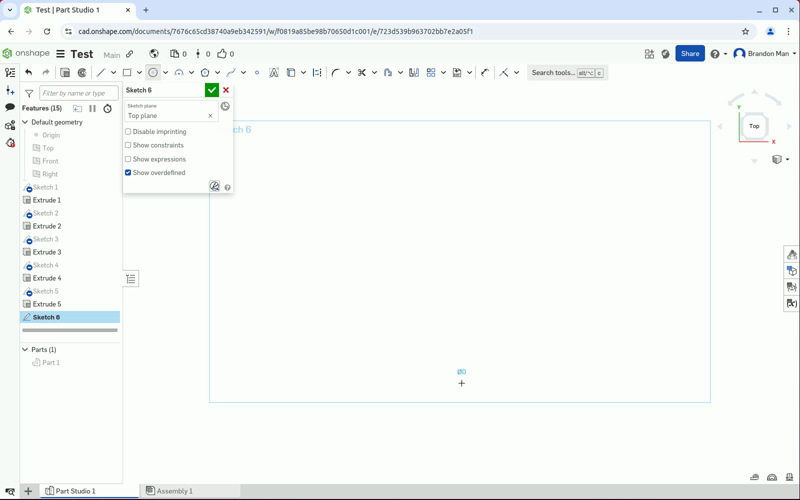
mouse_move(463, 382)
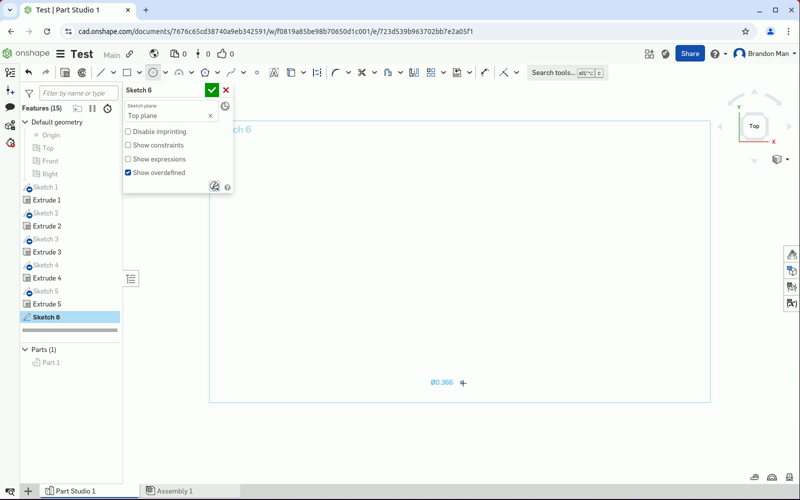
scroll(6)
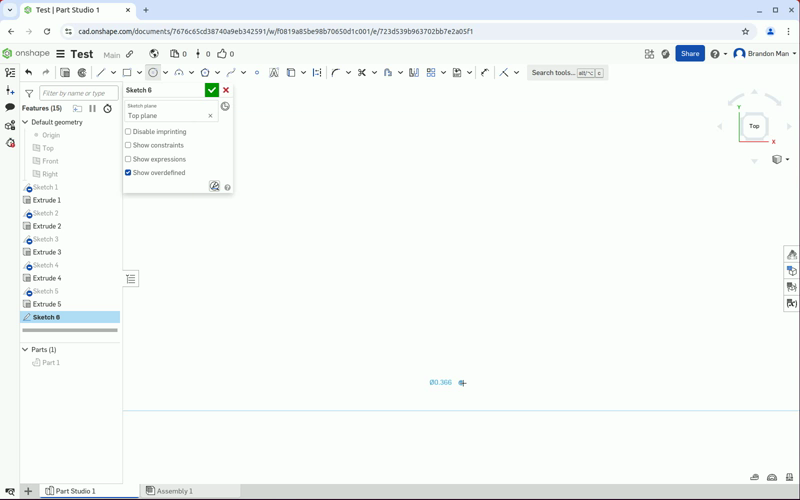
scroll(6)
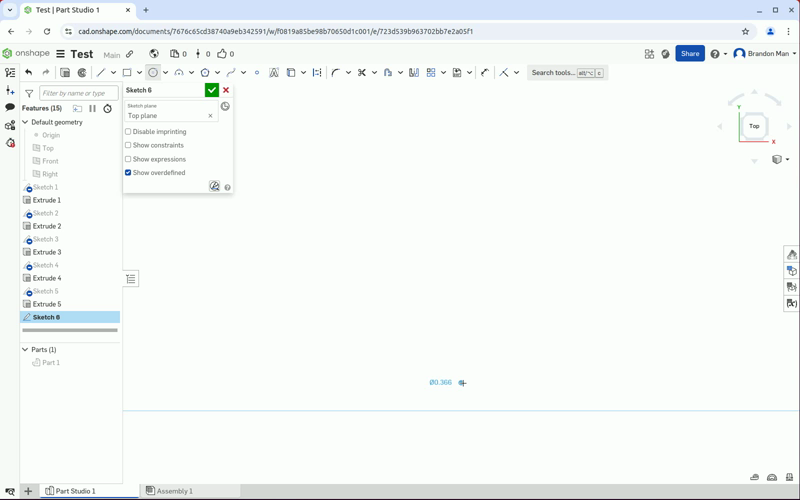
scroll(6)
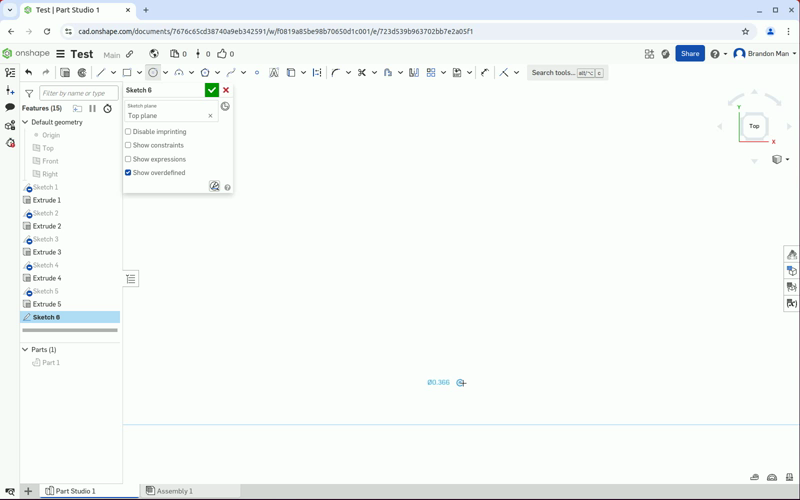
scroll(6)
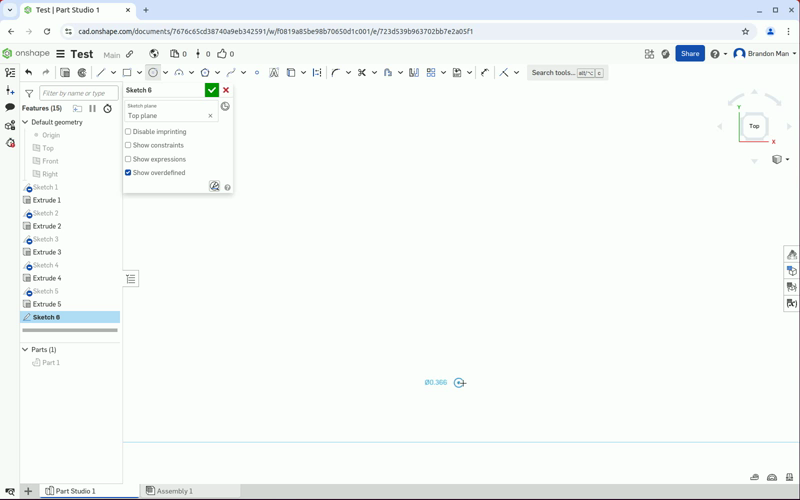
scroll(6)
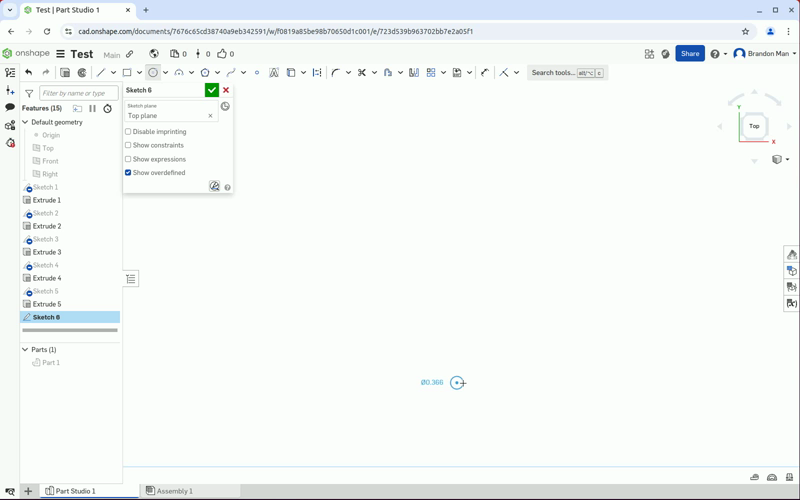
scroll(6)
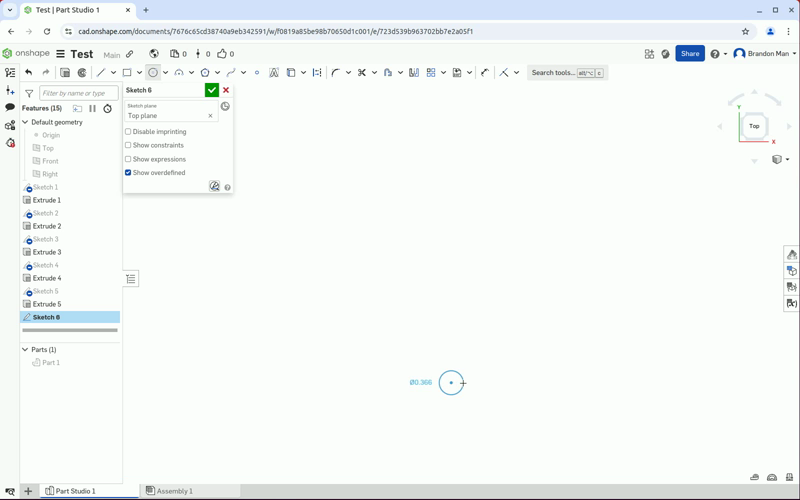
scroll(6)
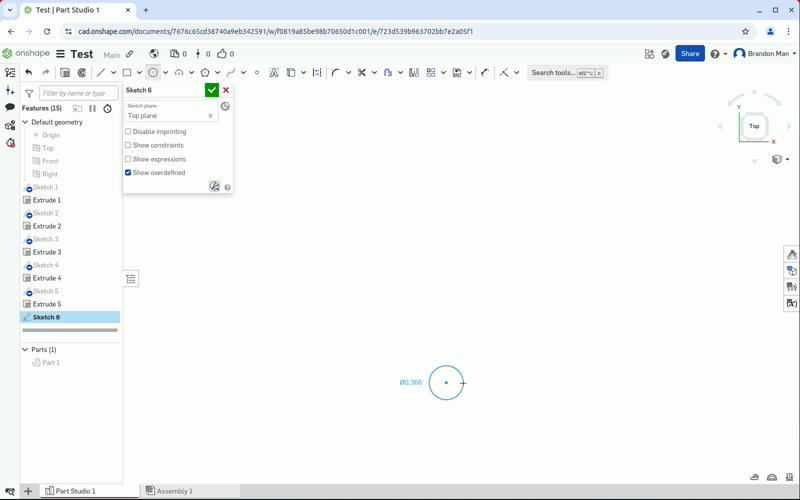
click(463, 382)
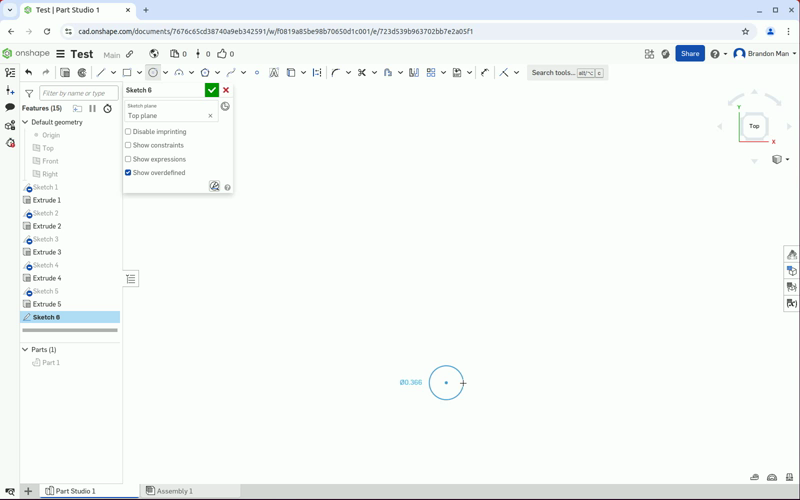
scroll(-6)
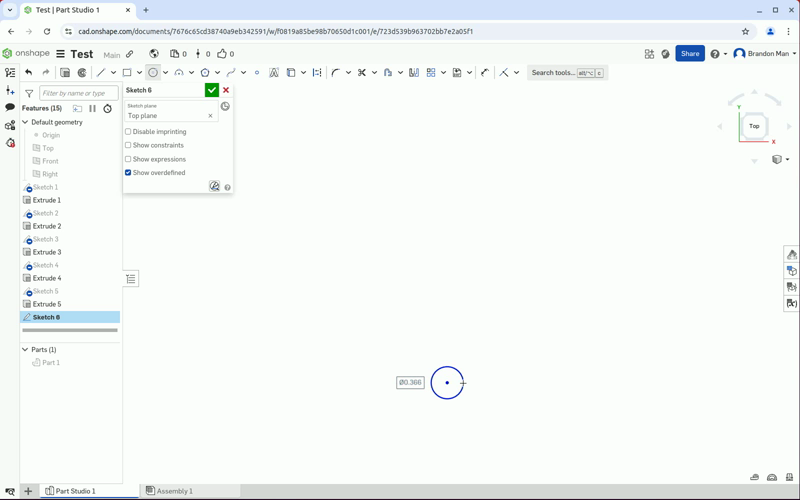
scroll(-6)
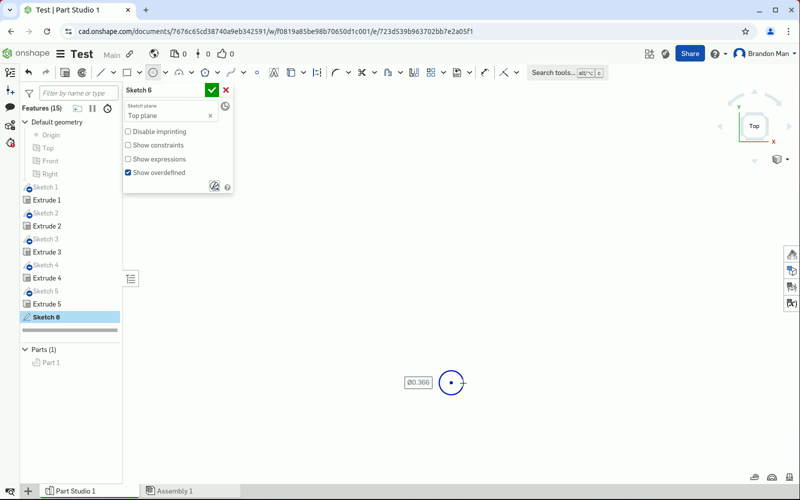
scroll(-6)
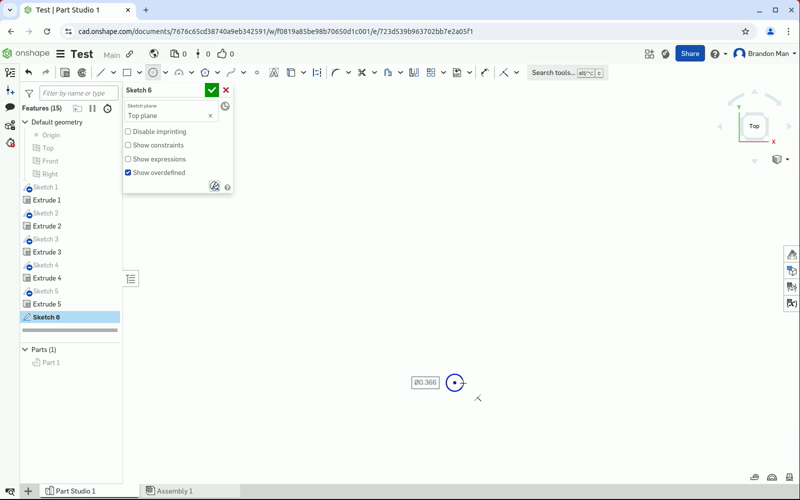
scroll(-6)
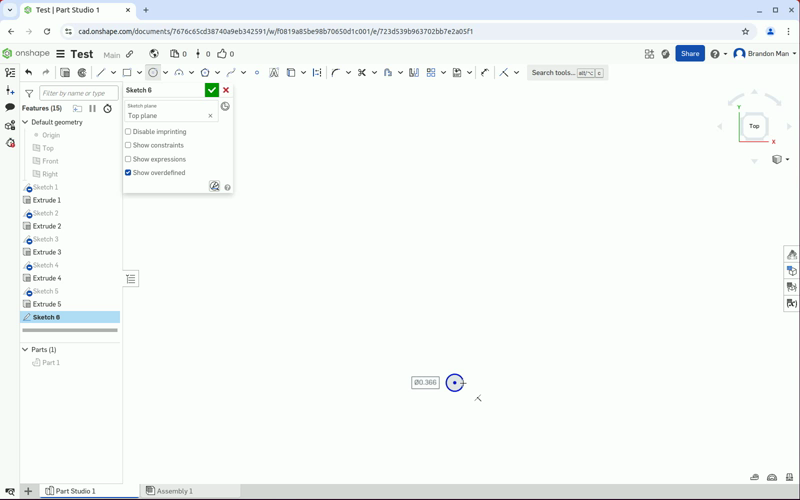
scroll(-6)
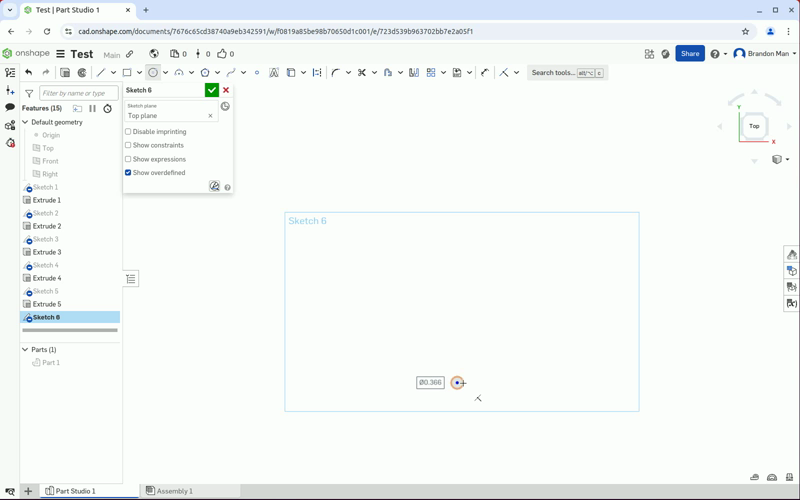
scroll(-6)
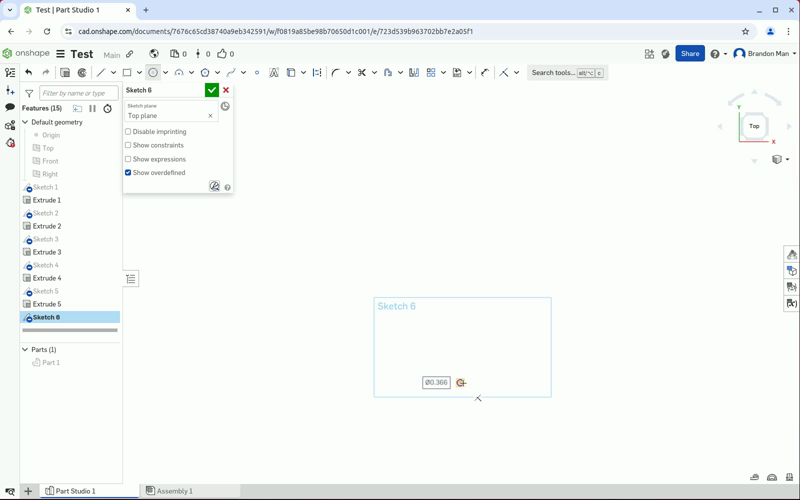
scroll(-6)
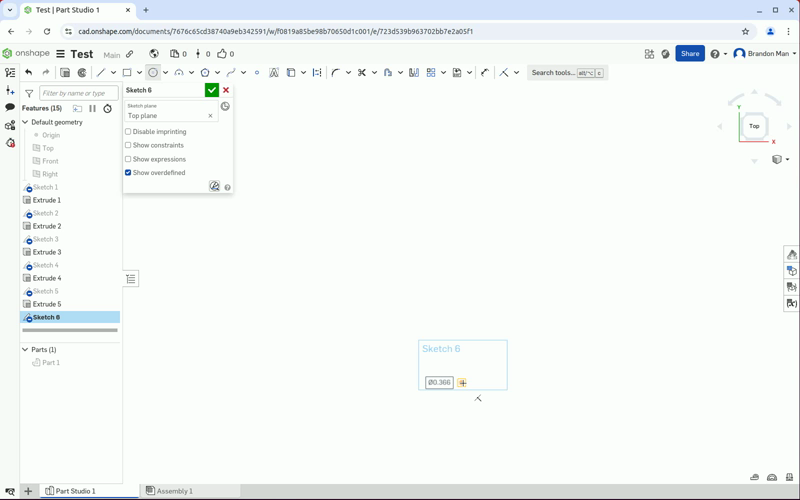
key(esc)
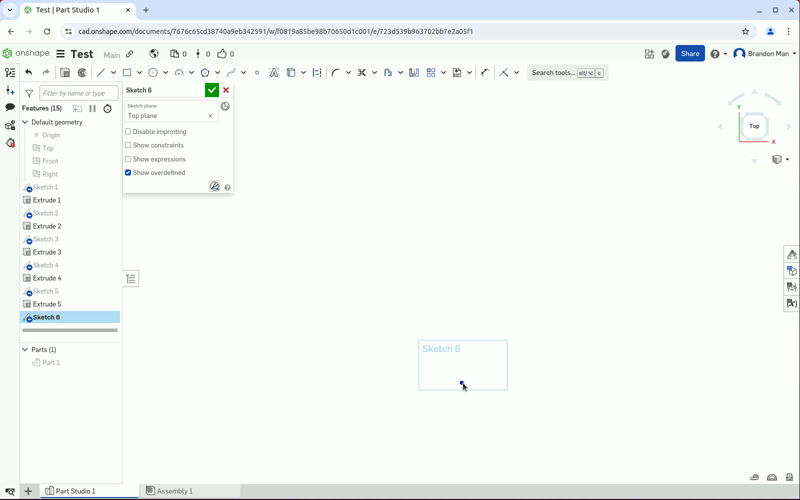
mouse_move(461, 382)
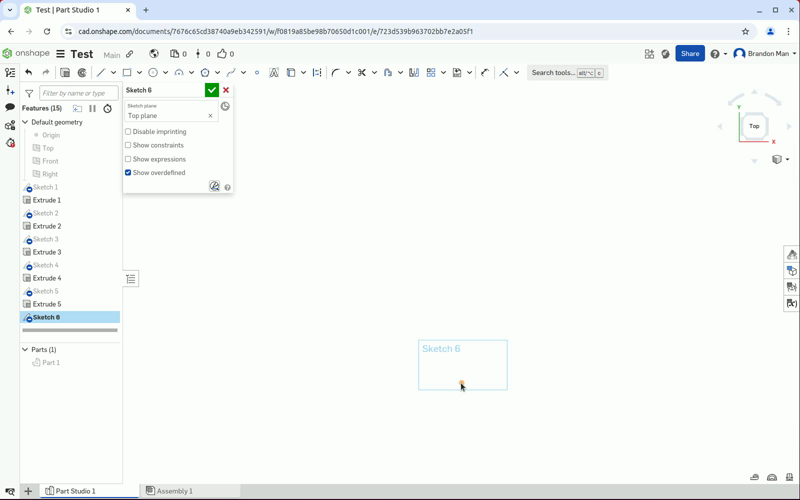
scroll(6)
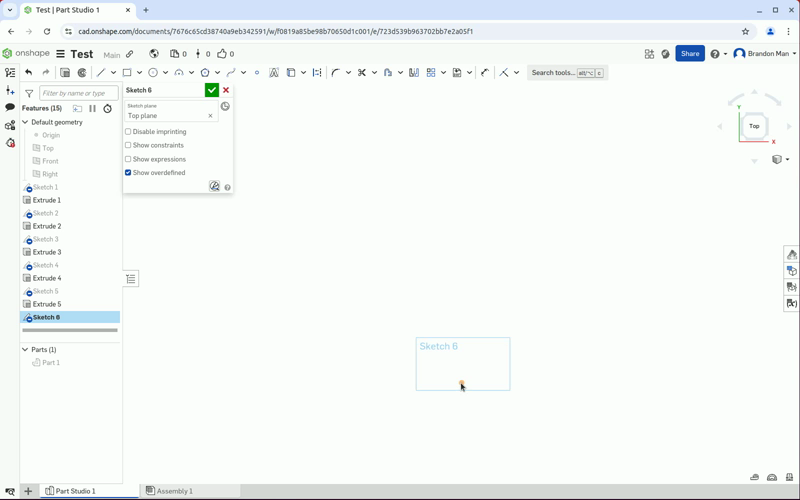
scroll(6)
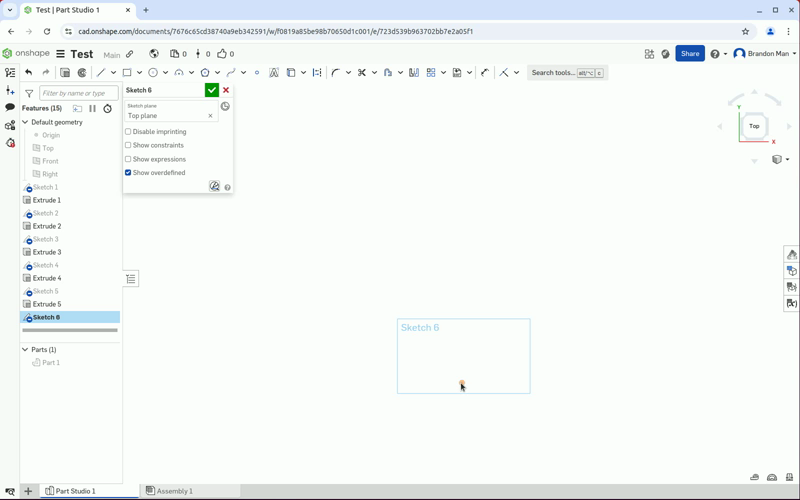
scroll(6)
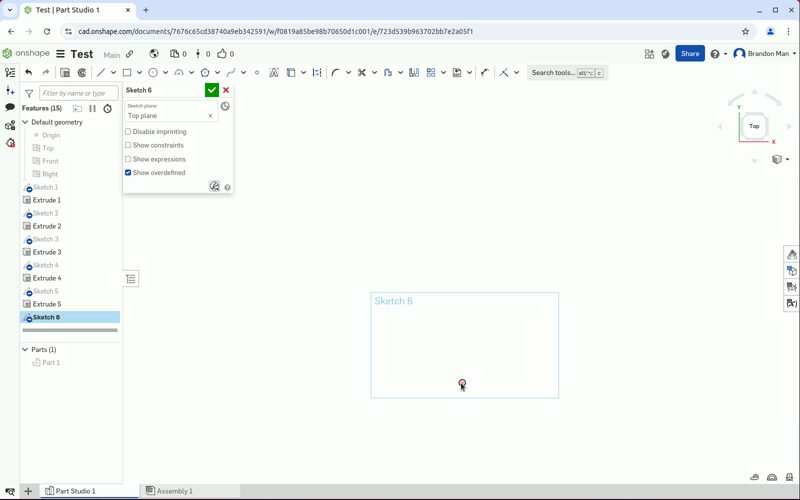
scroll(6)
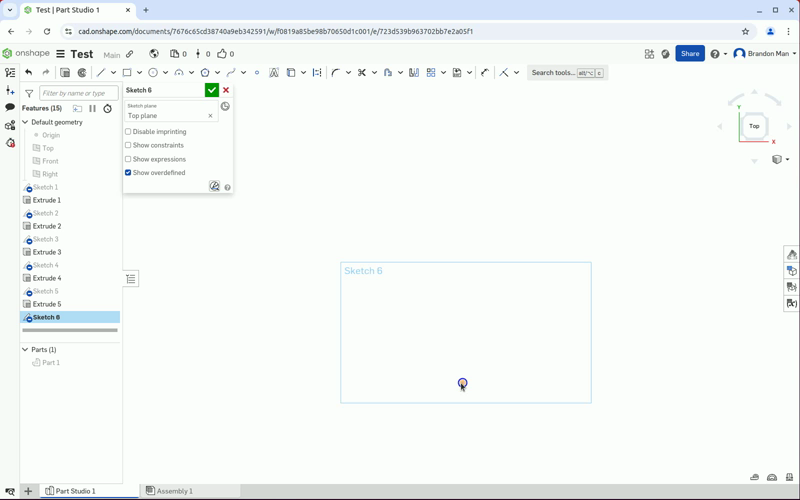
scroll(6)
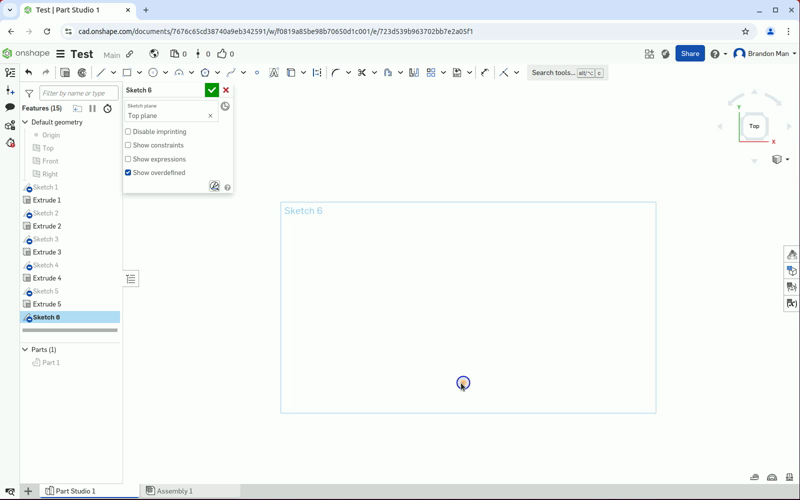
scroll(6)
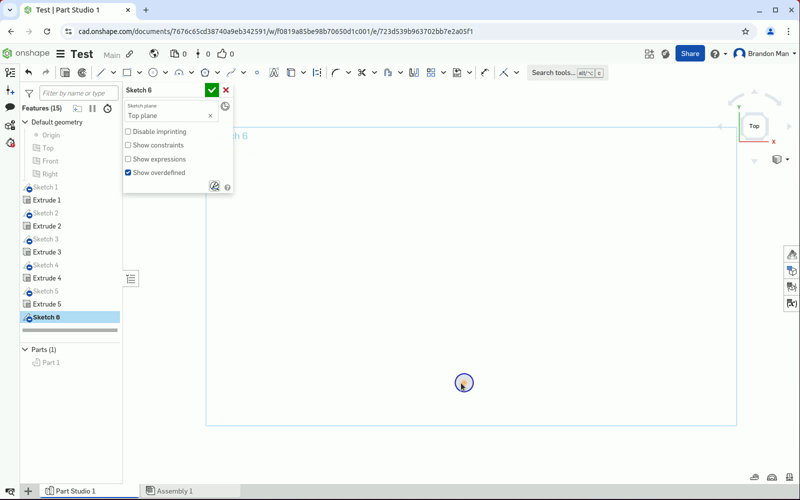
scroll(6)
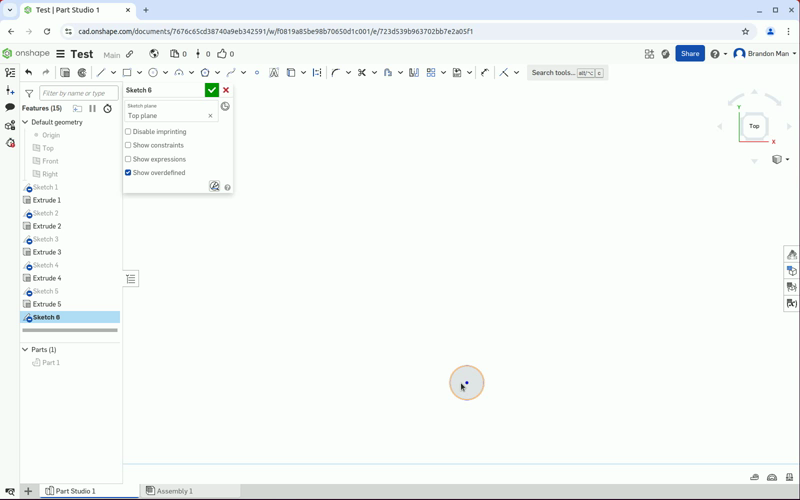
click(461, 382)
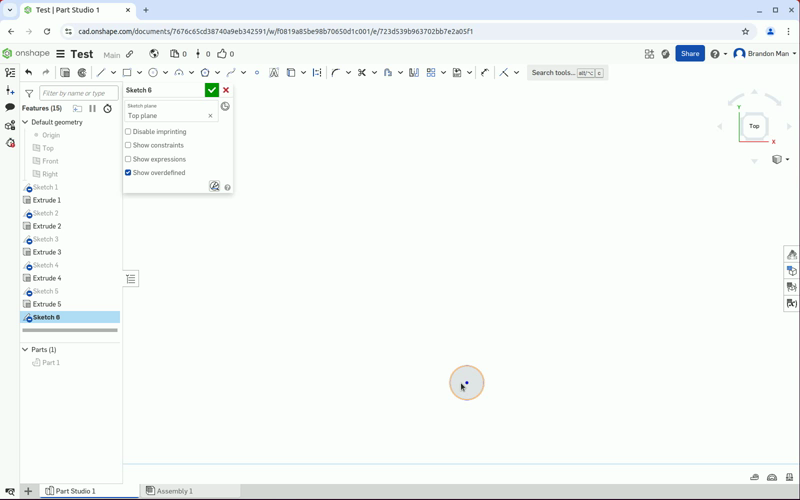
scroll(-6)
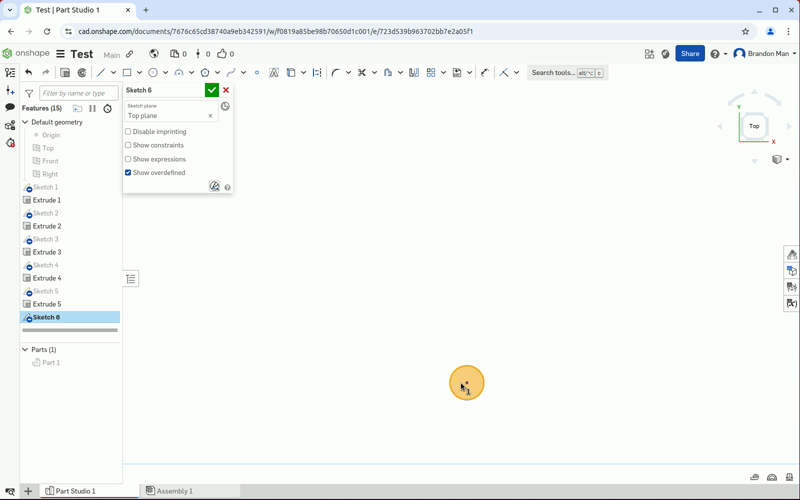
scroll(-6)
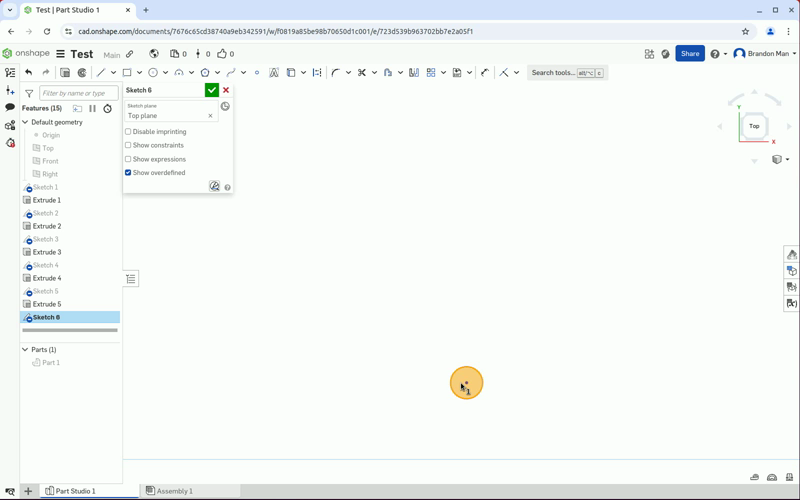
scroll(-6)
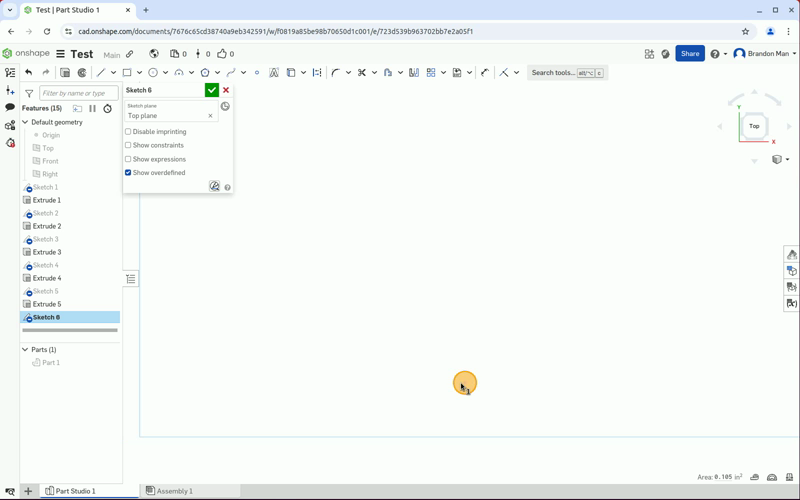
scroll(-6)
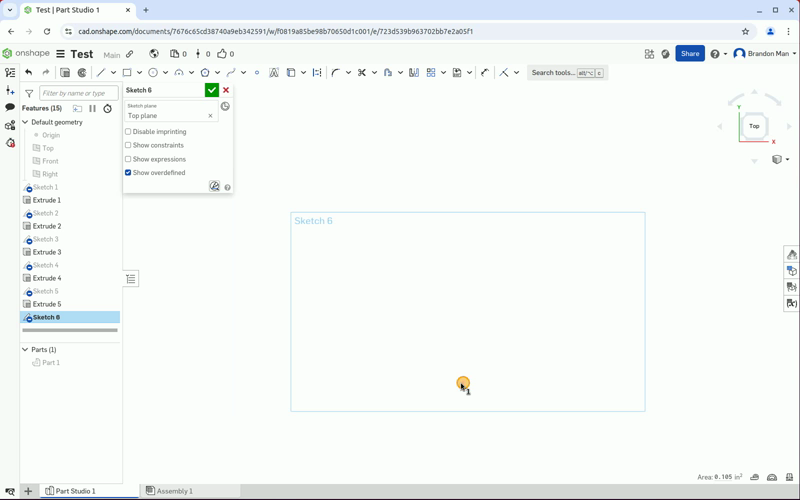
scroll(-6)
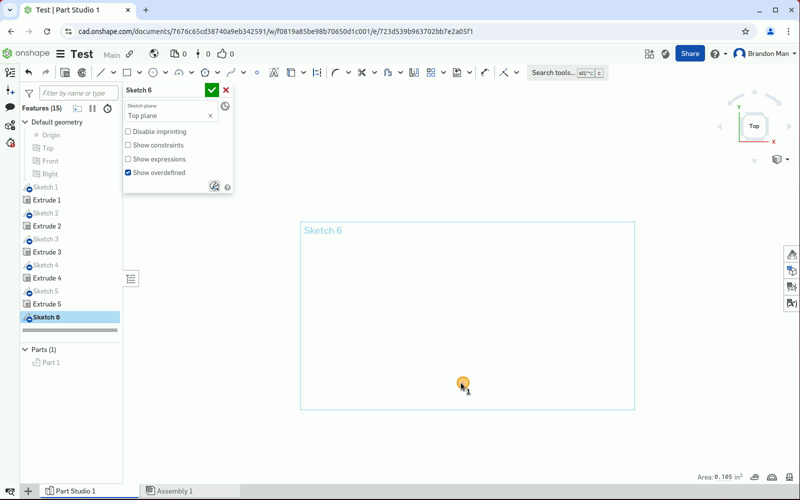
scroll(-6)
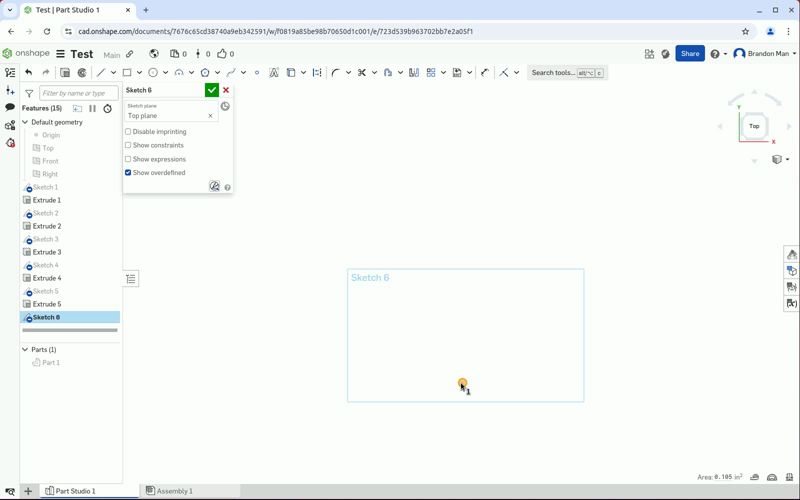
scroll(-6)
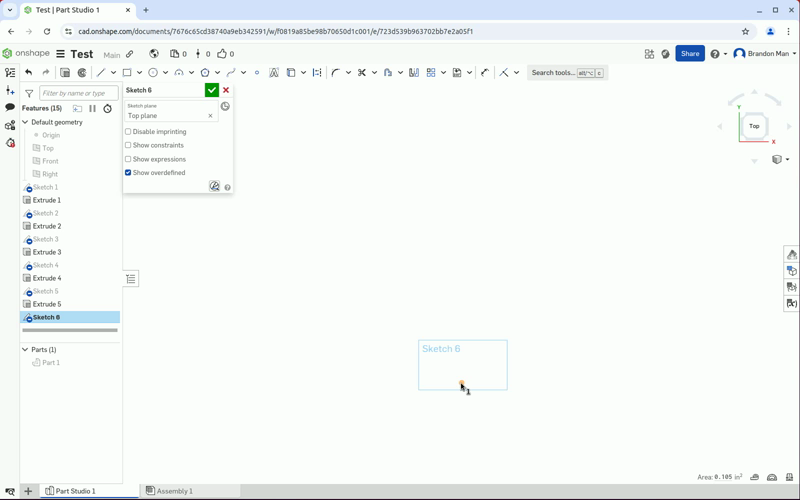
mouse_move(73, 352)
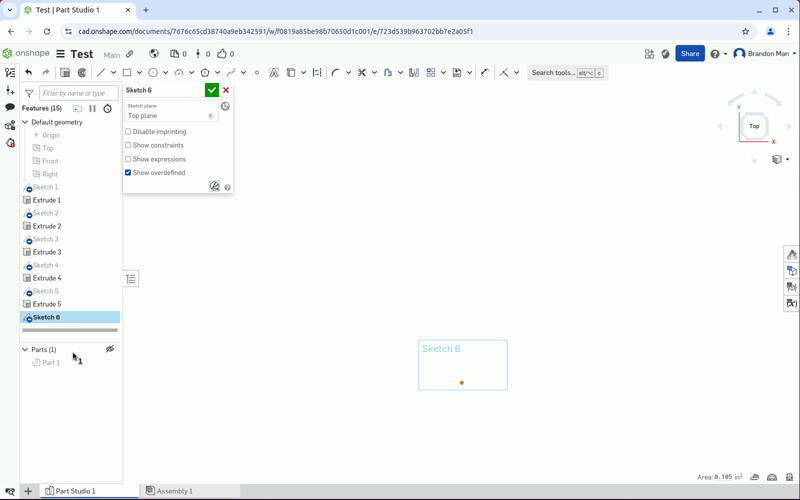
key(shift+y)
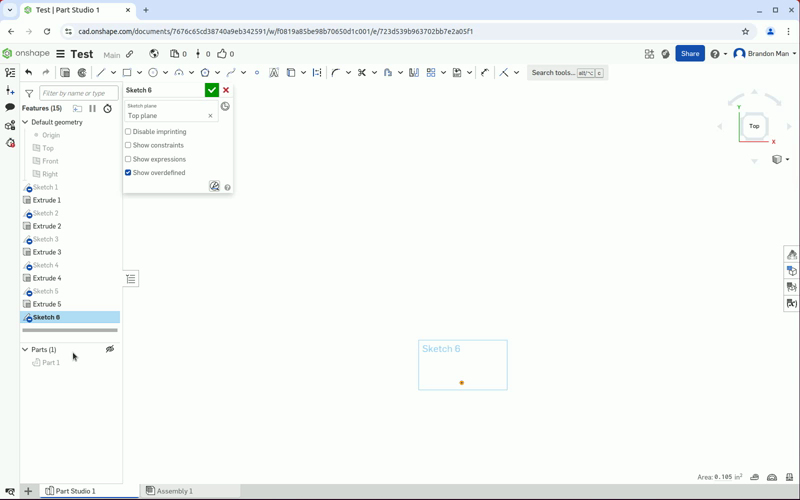
key(shift+e)
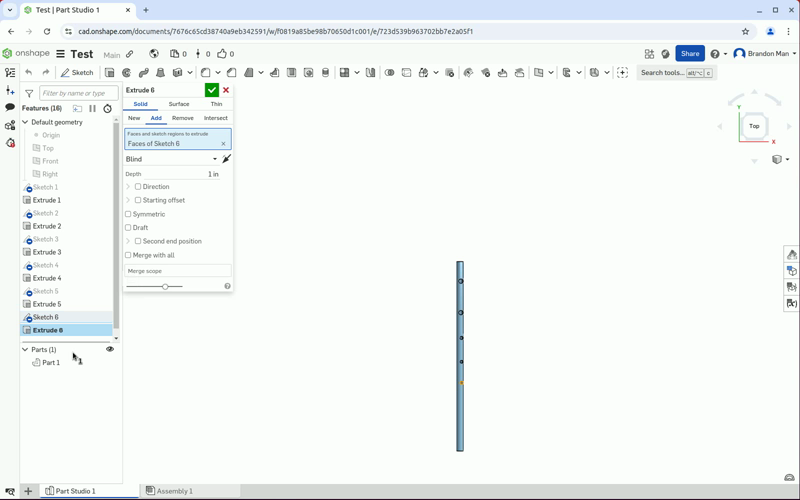
mouse_move(143, 106)
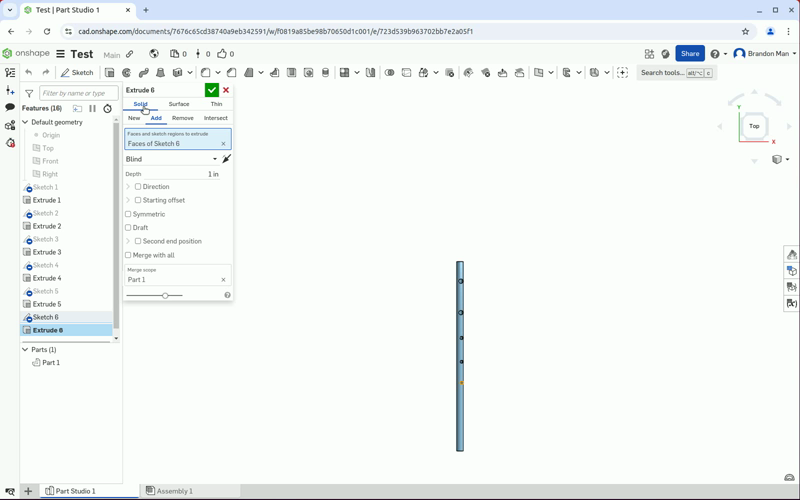
click(143, 106)
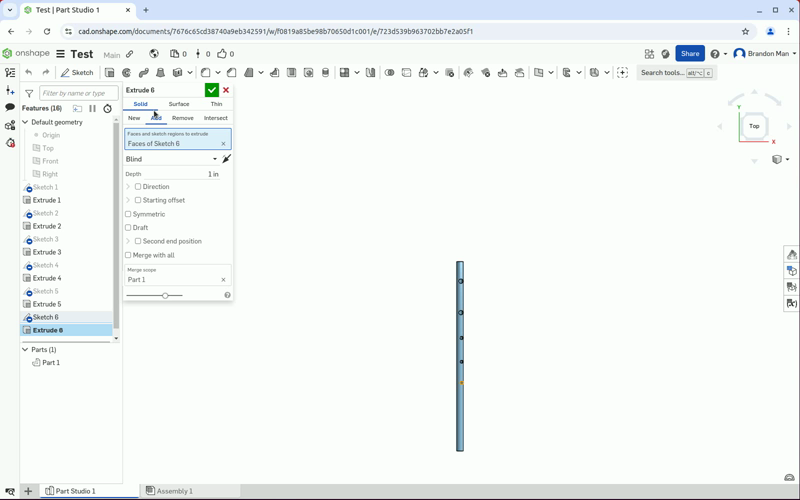
mouse_move(186, 120)
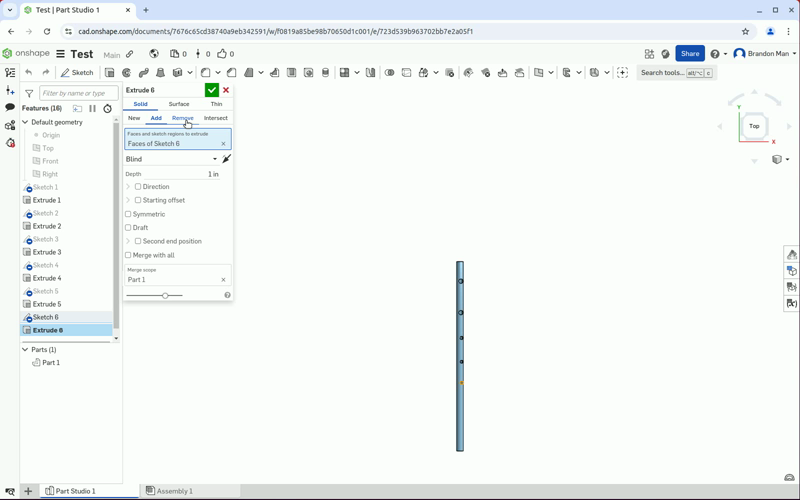
click(186, 120)
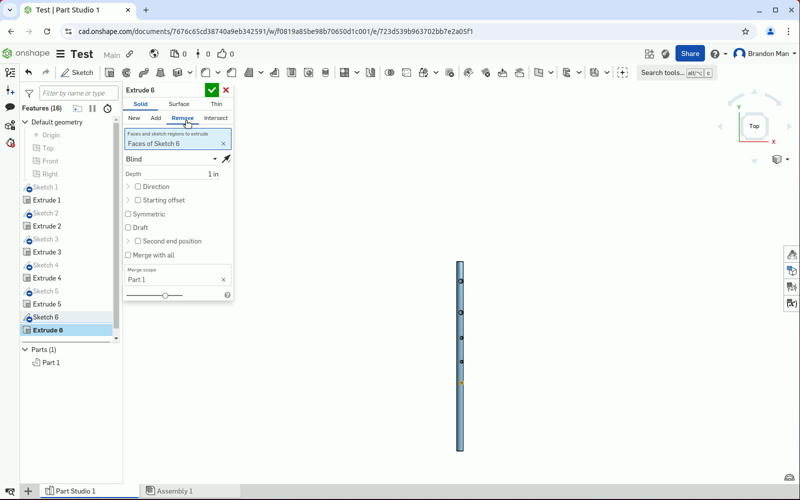
key(tab, 4)
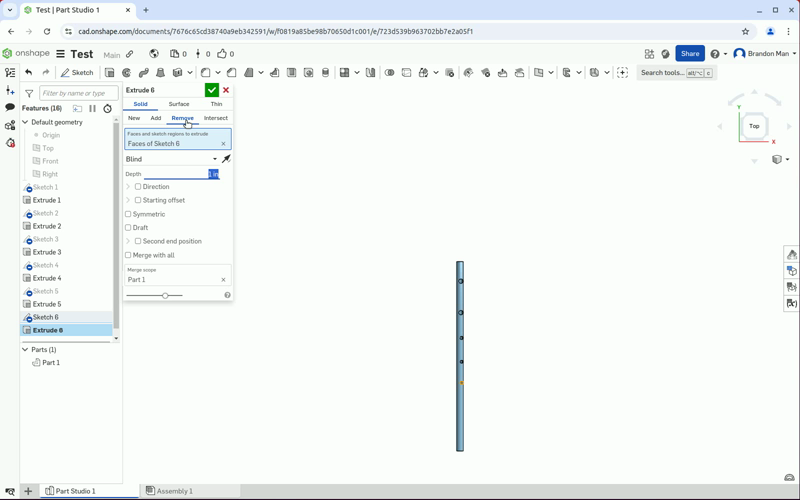
text(-0.722)
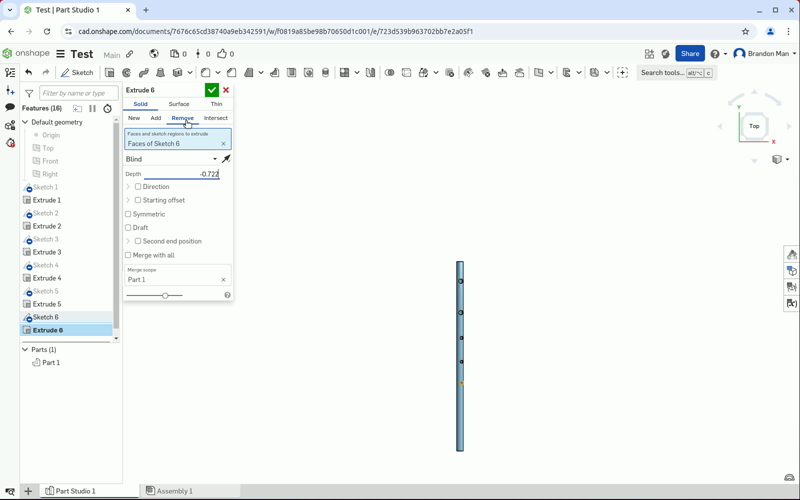
key(tab, 6)
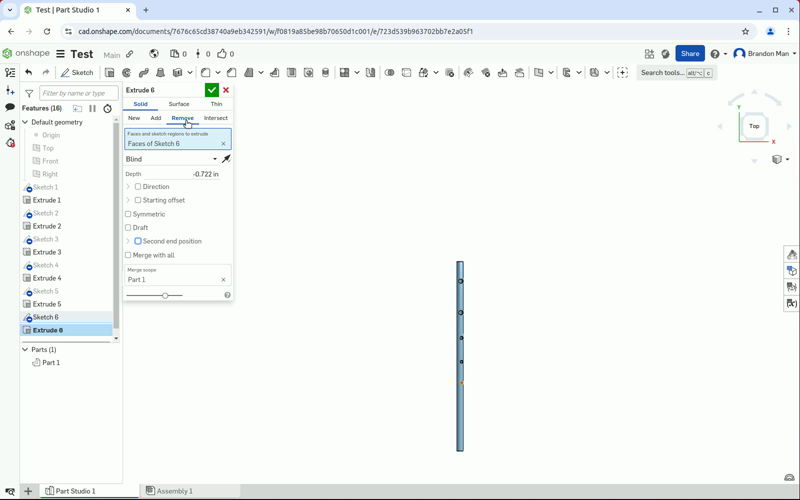
key(space)
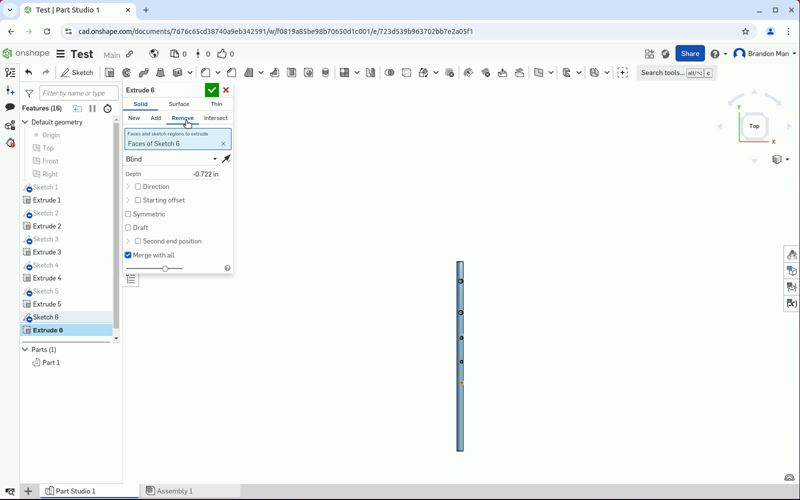
key(enter)
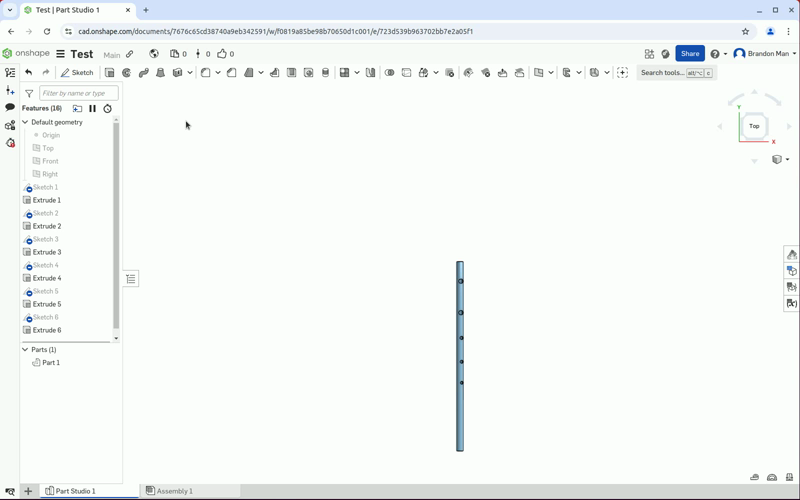
key(shift+h)
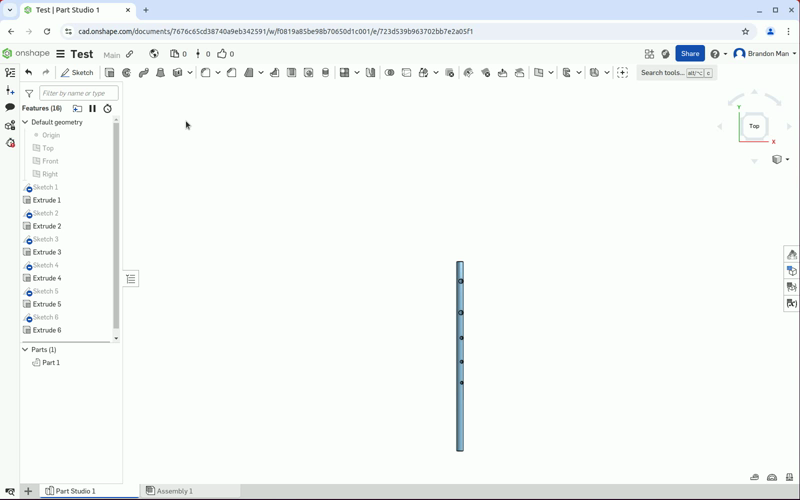
key(shift+h)
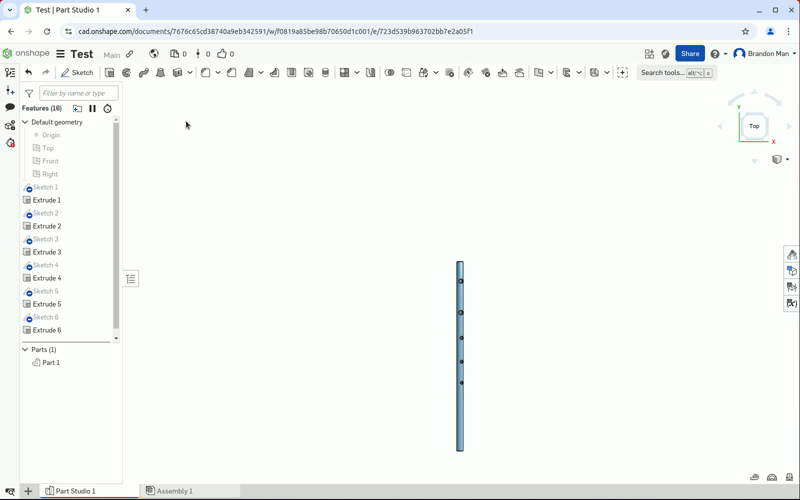
key(shift+7)
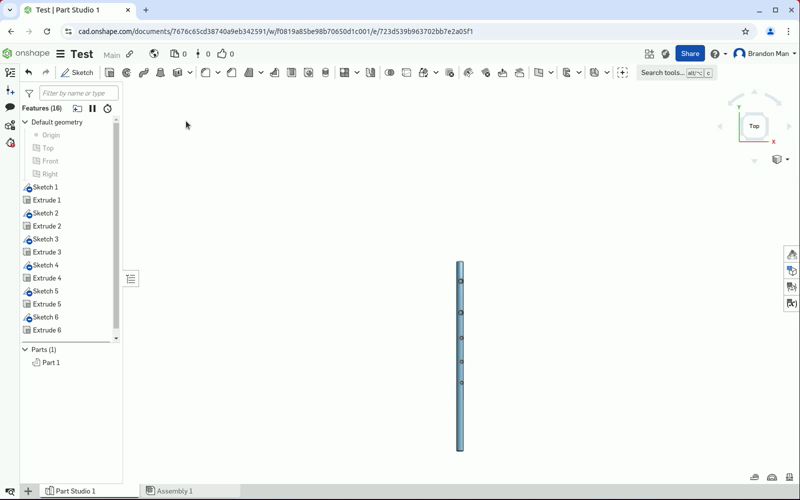
key(up, 3)
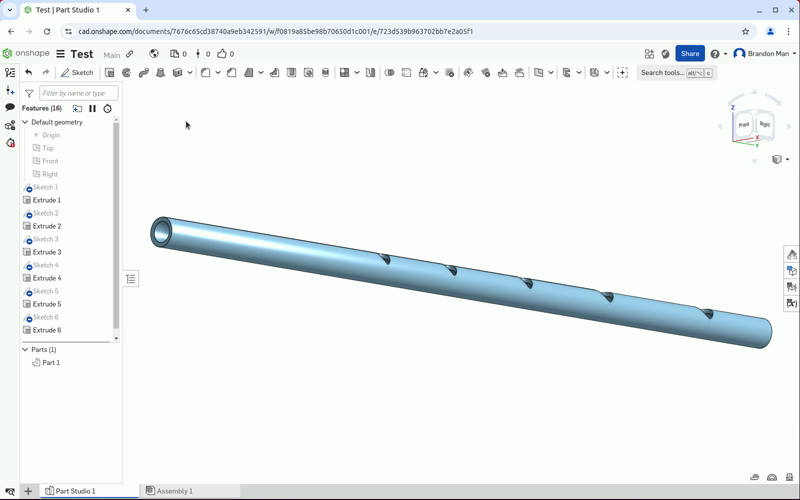
key(left, 3)
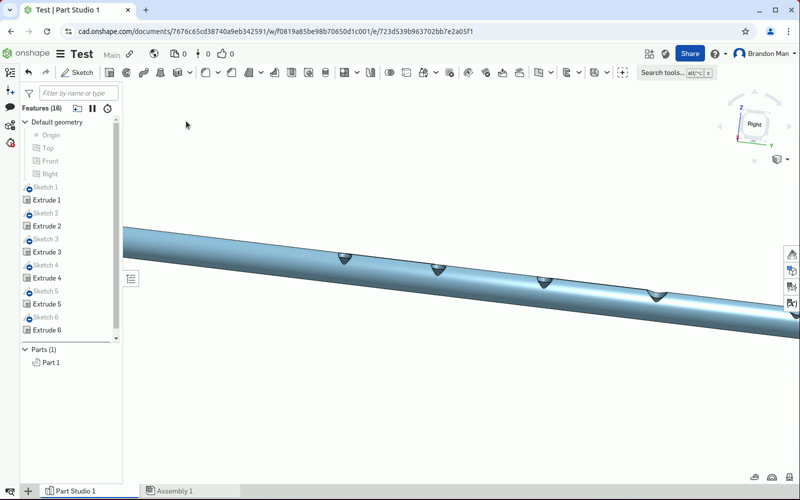
key(right, 3)
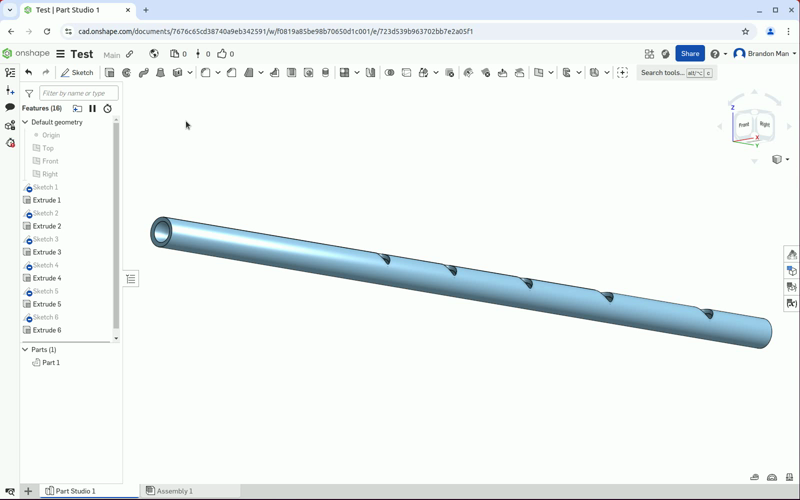
key(down, 3)
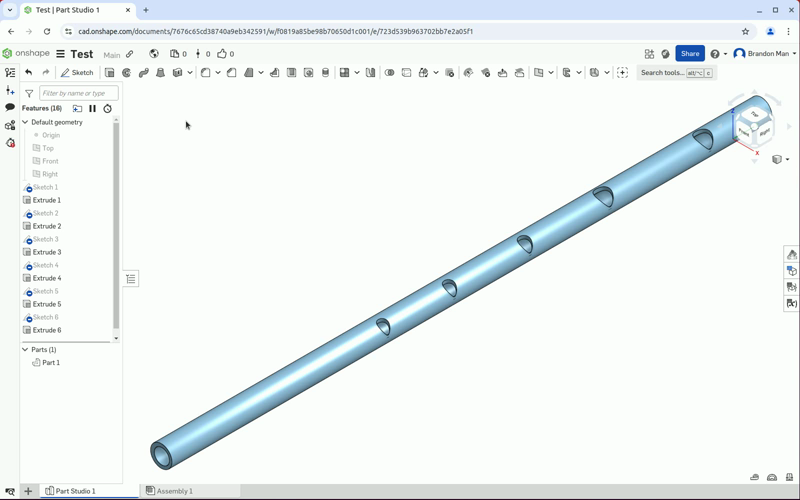
mouse_move(69, 189)
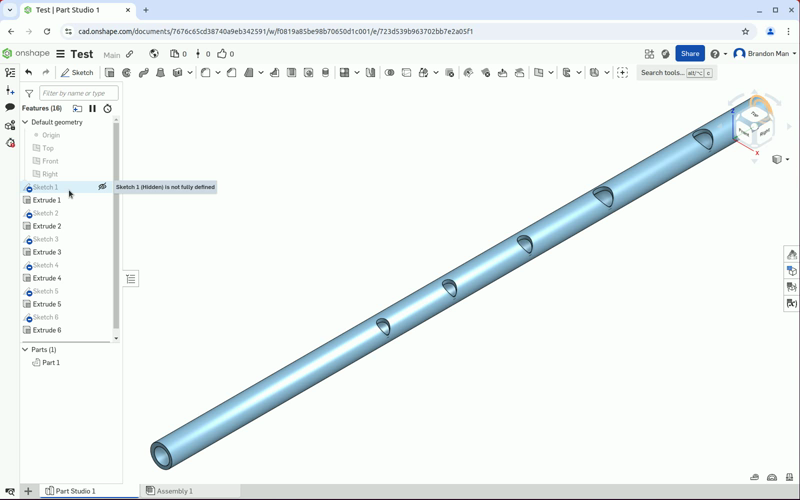
click(69, 189)